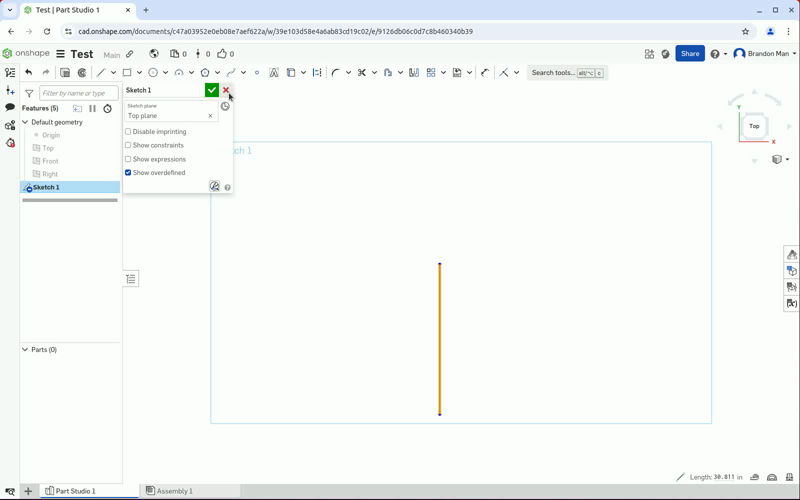
key(shift+h)
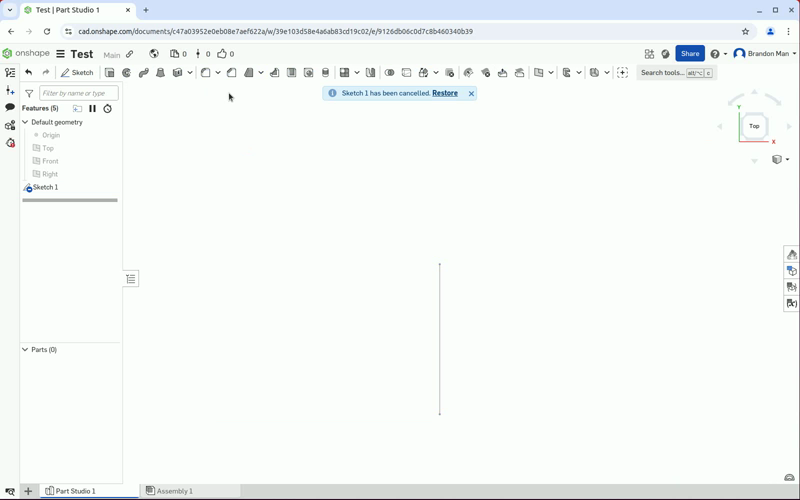
key(shift+s)
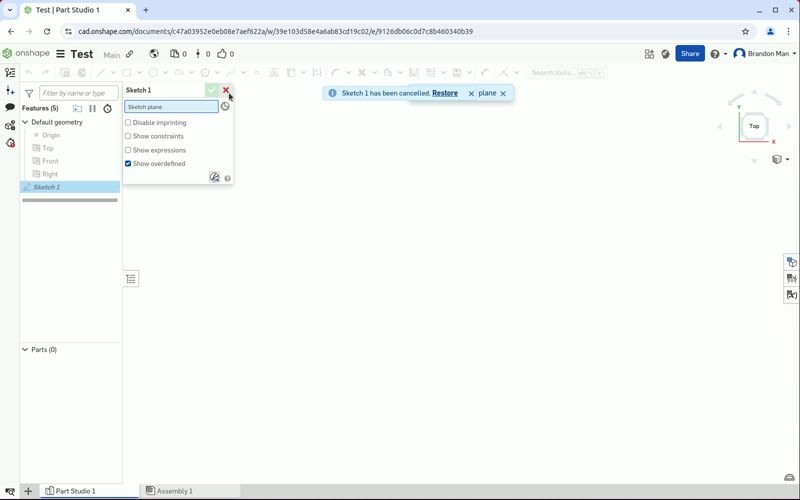
mouse_move(73, 150)
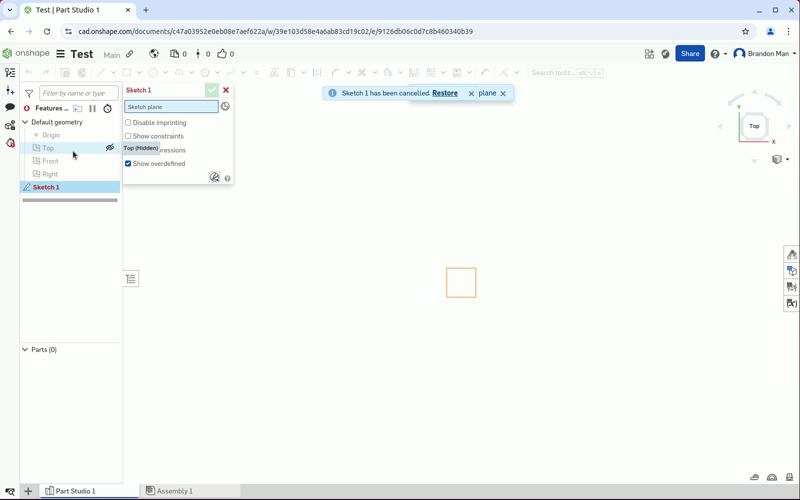
click(73, 150)
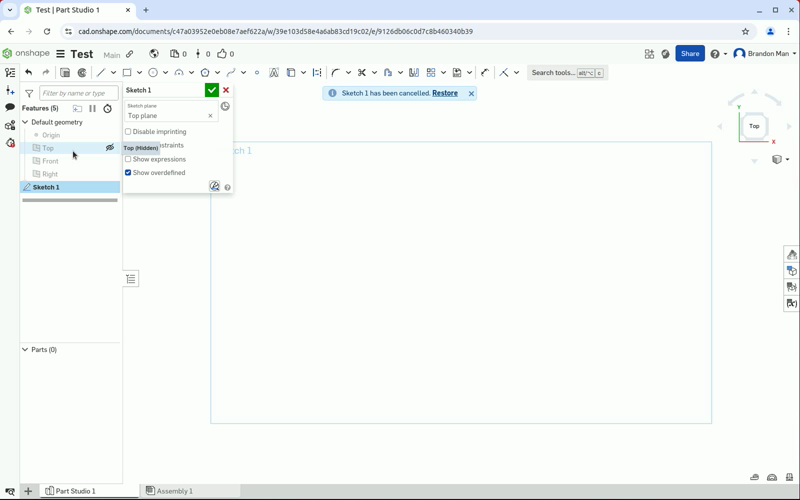
mouse_move(73, 352)
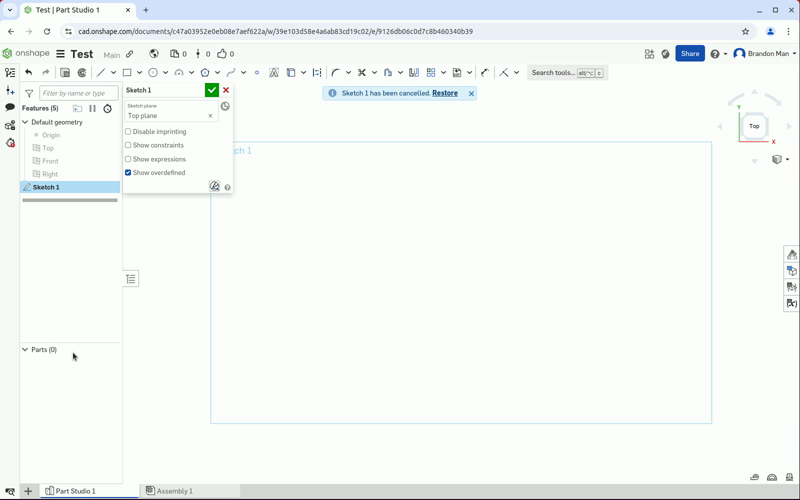
key(y)
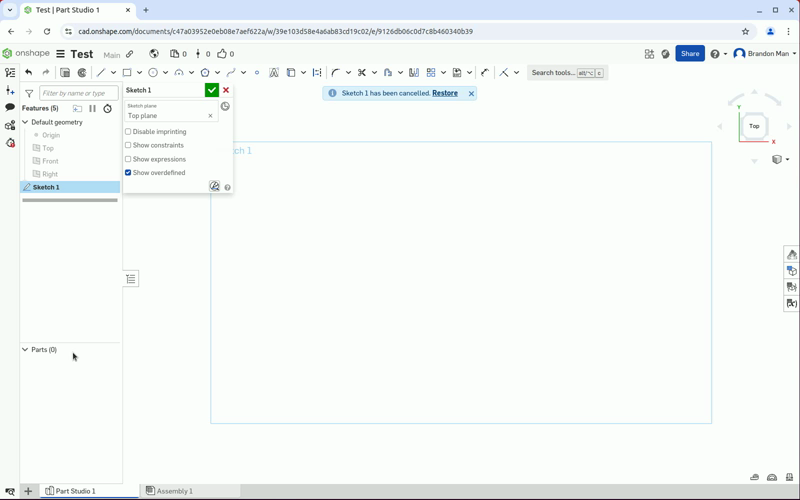
key(c)
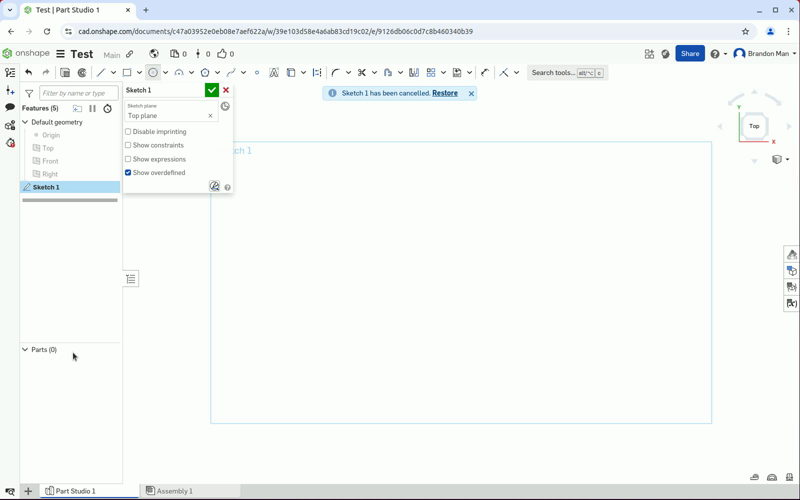
key_down(shift)
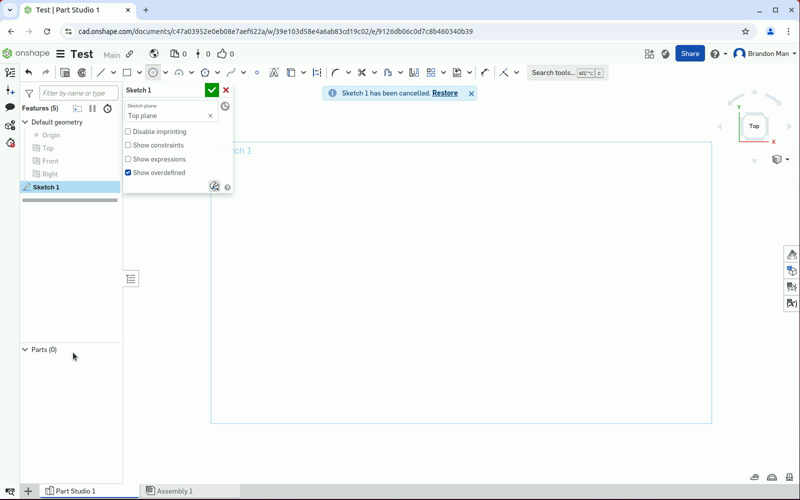
mouse_move(447, 267)
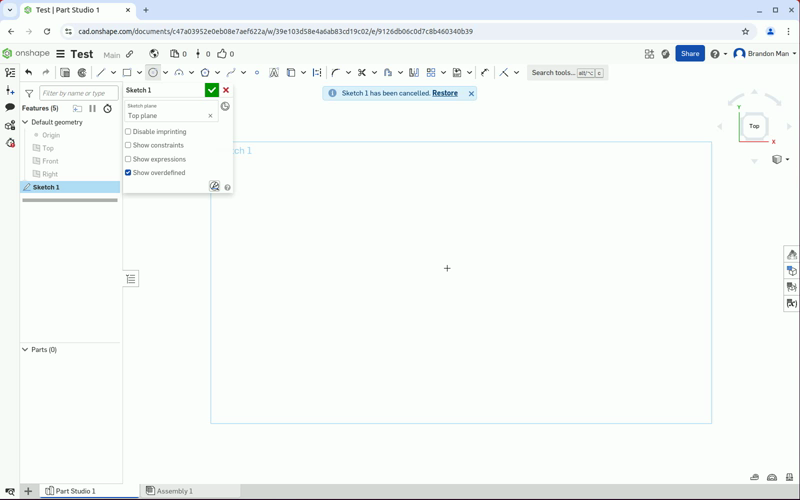
click(447, 267)
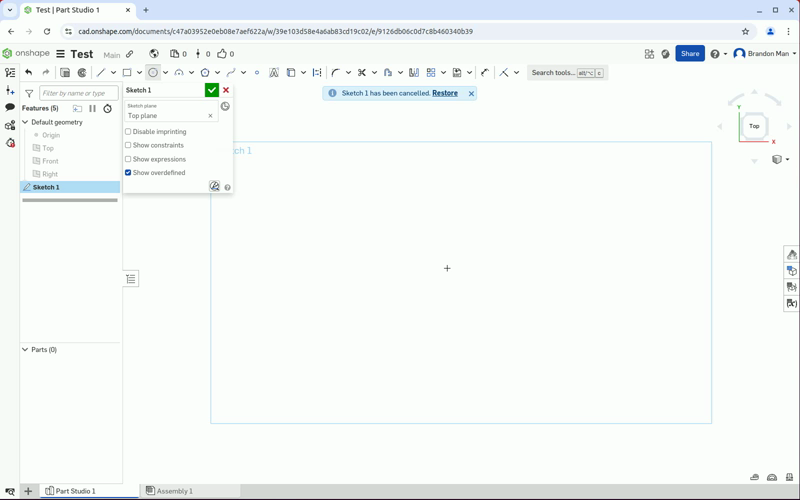
key_up(shift)
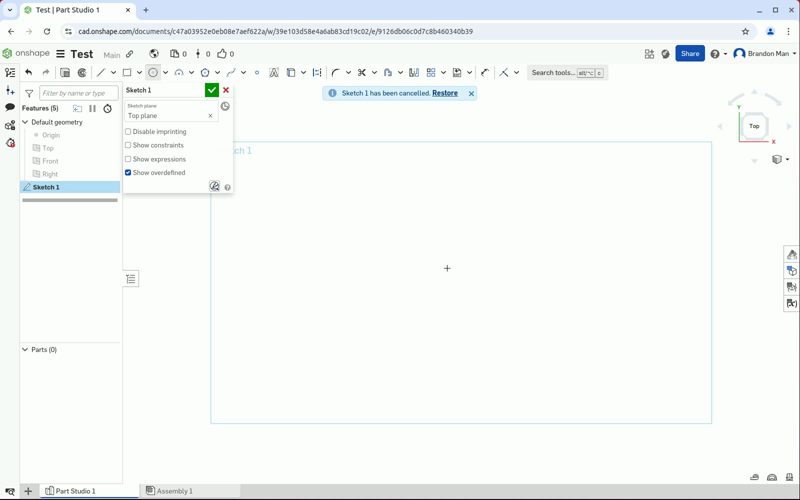
mouse_move(452, 267)
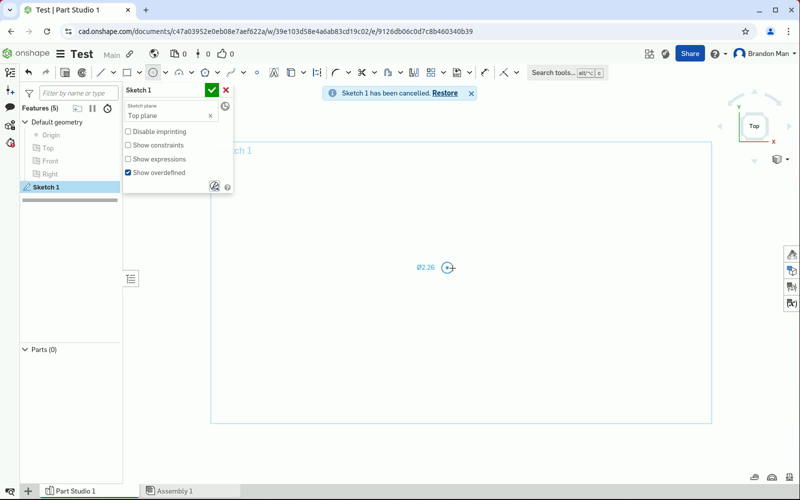
click(452, 267)
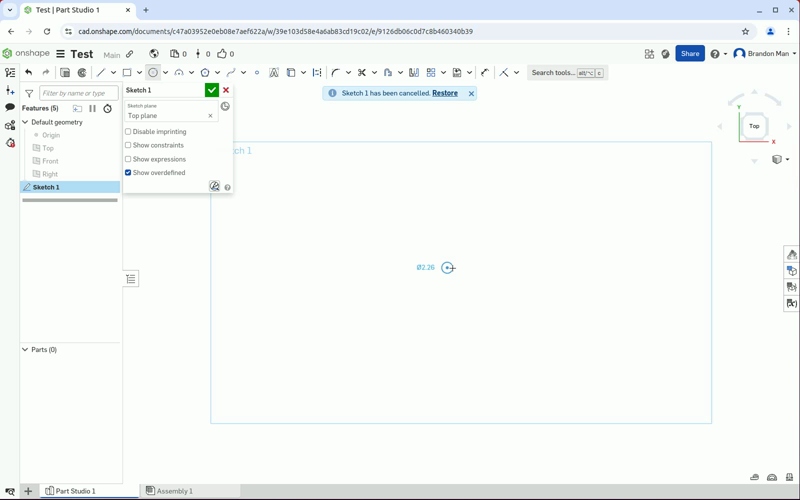
key(esc)
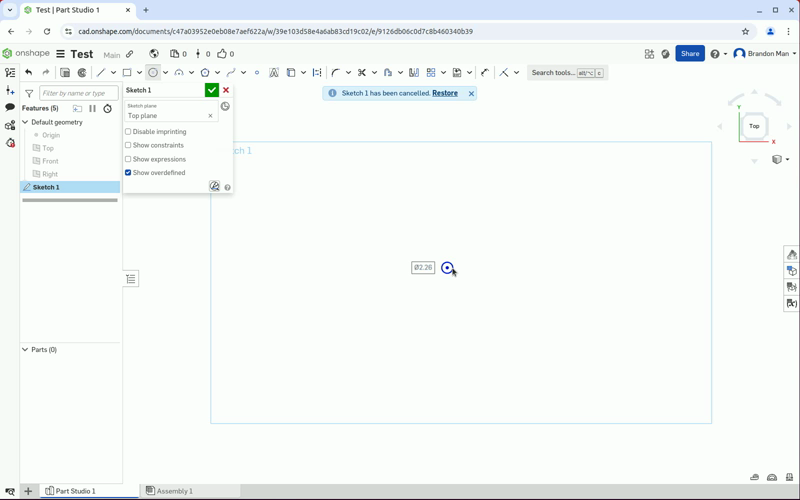
mouse_move(451, 268)
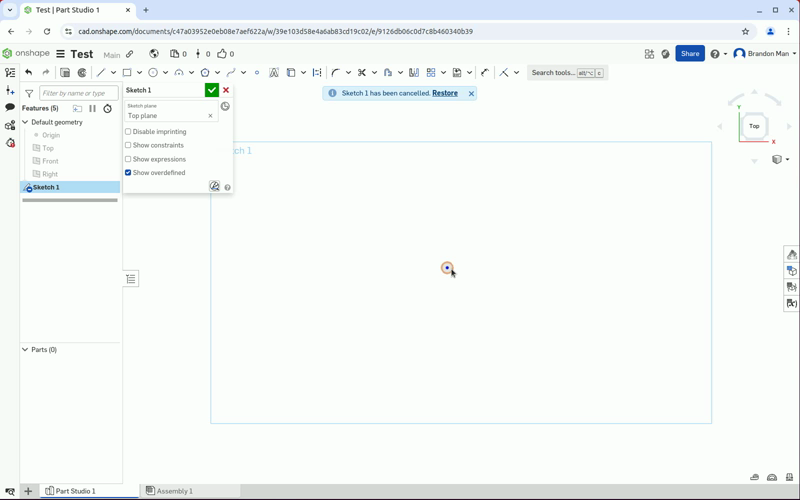
scroll(6)
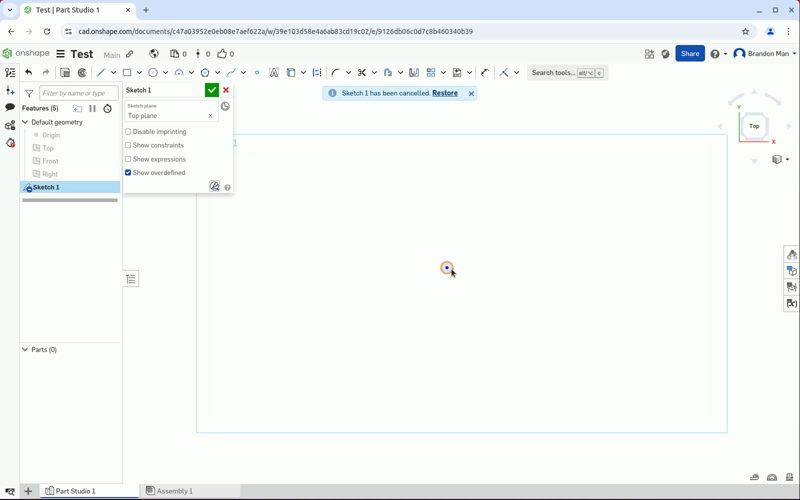
scroll(6)
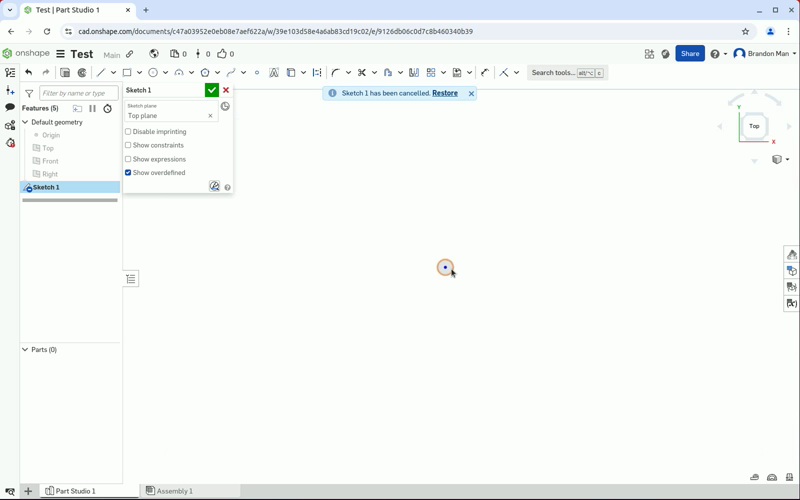
scroll(6)
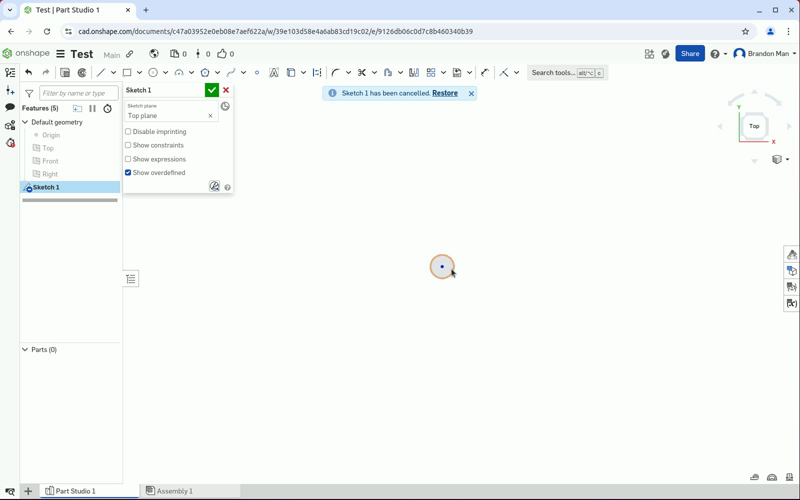
scroll(6)
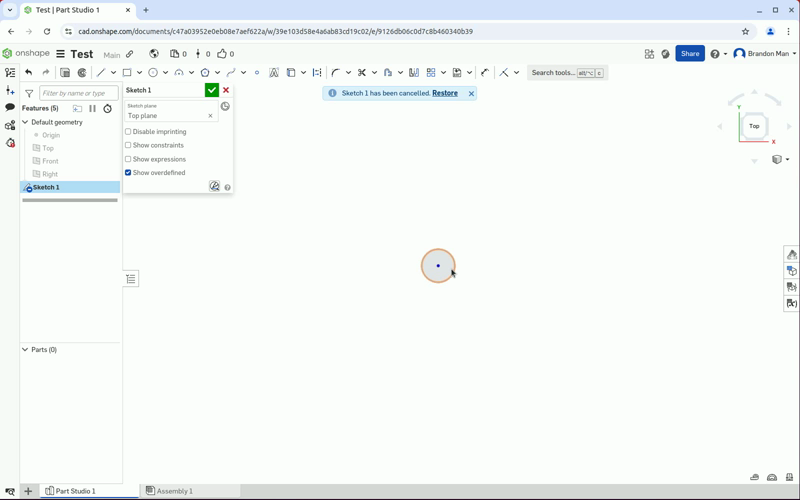
scroll(6)
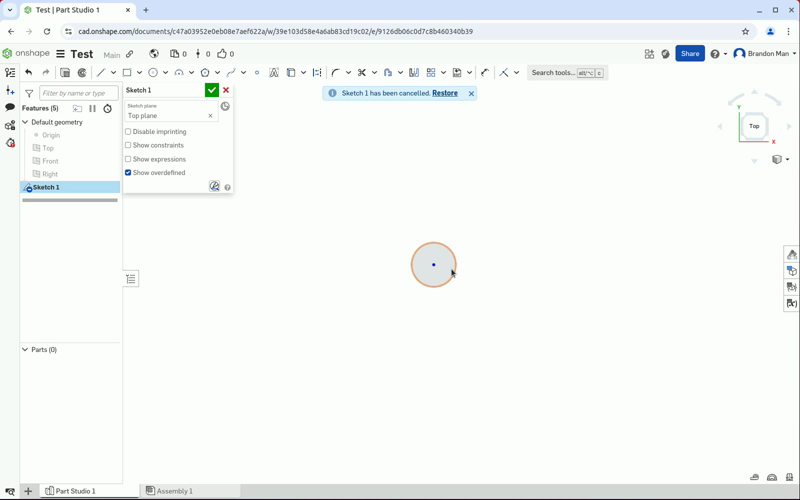
scroll(6)
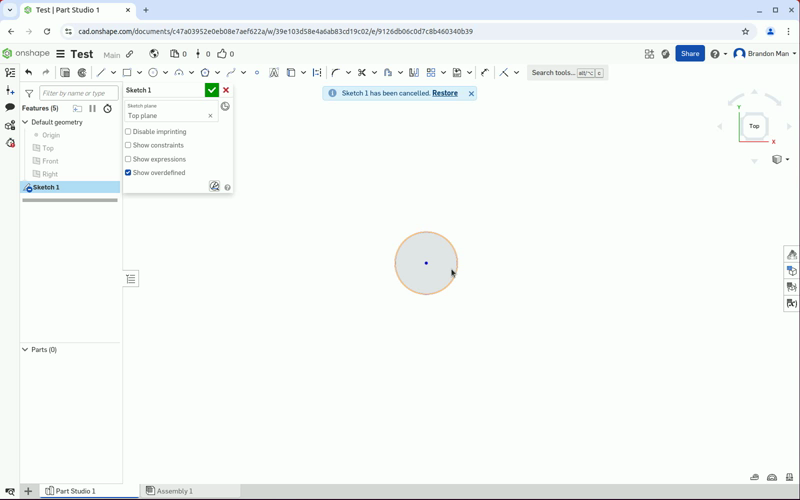
scroll(6)
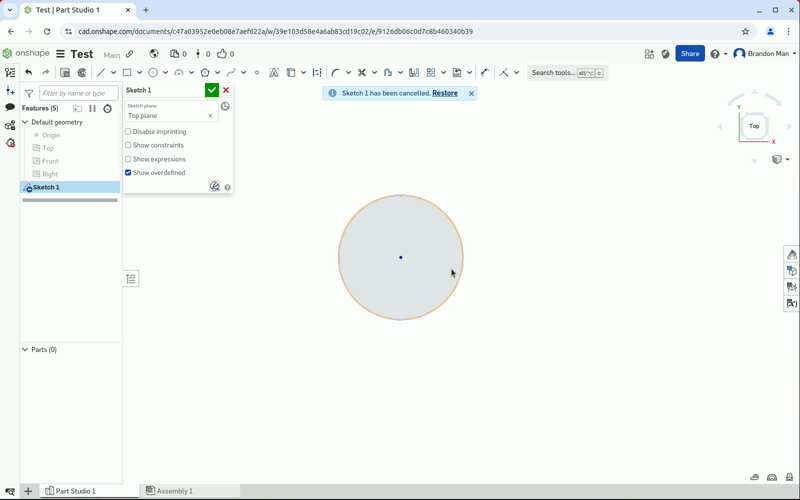
click(451, 268)
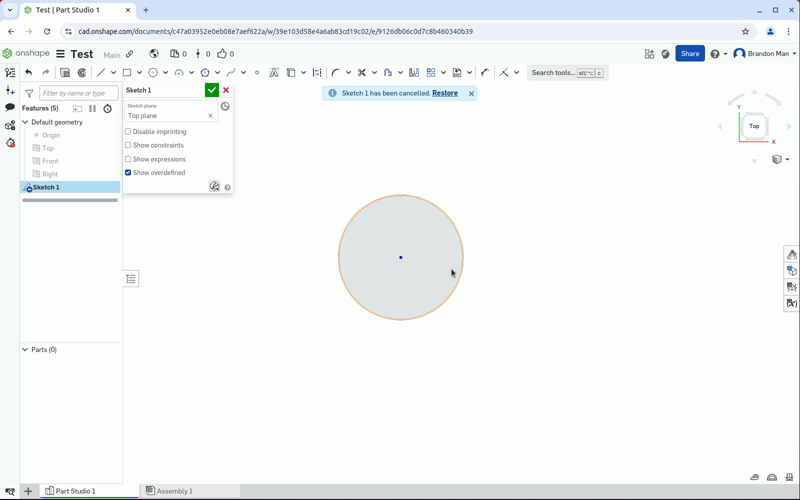
scroll(-6)
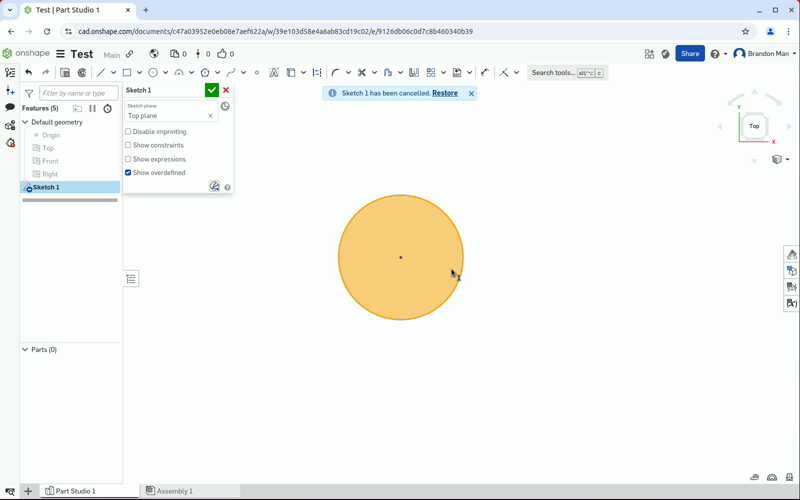
scroll(-6)
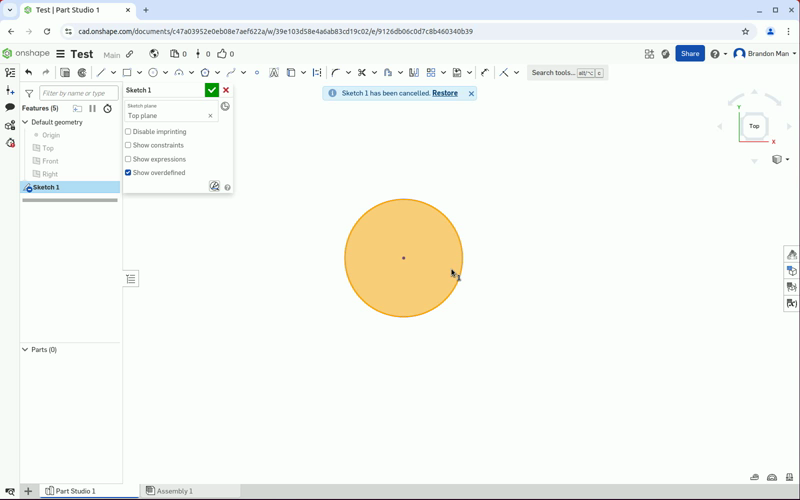
scroll(-6)
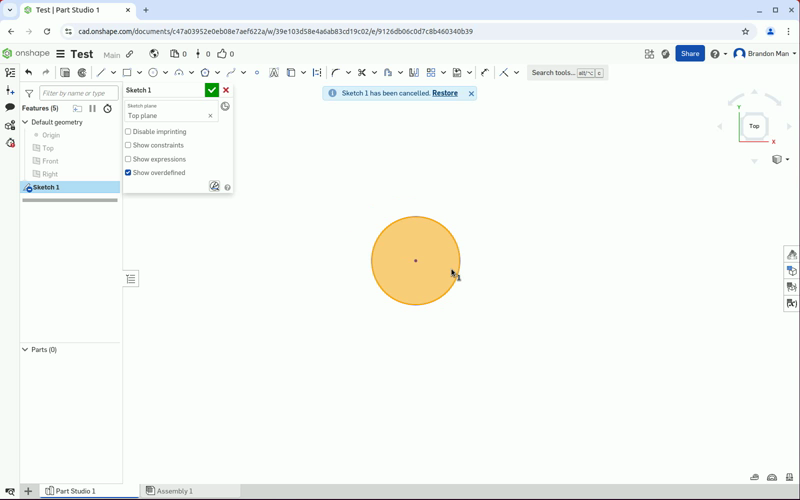
scroll(-6)
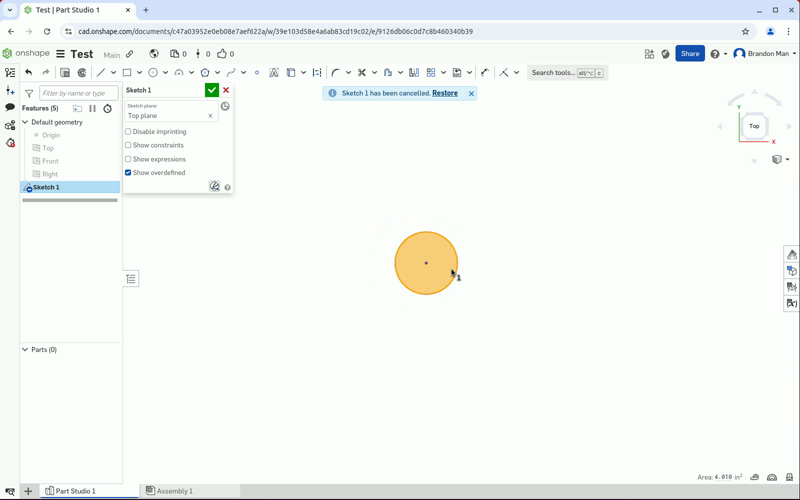
scroll(-6)
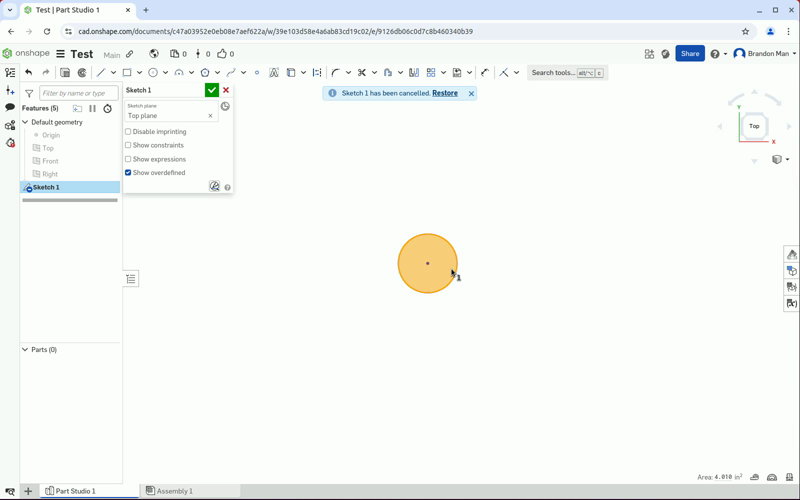
scroll(-6)
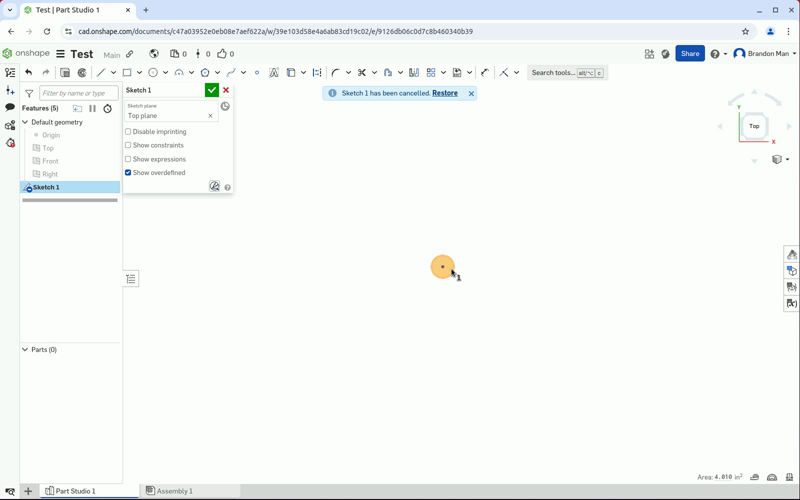
scroll(-6)
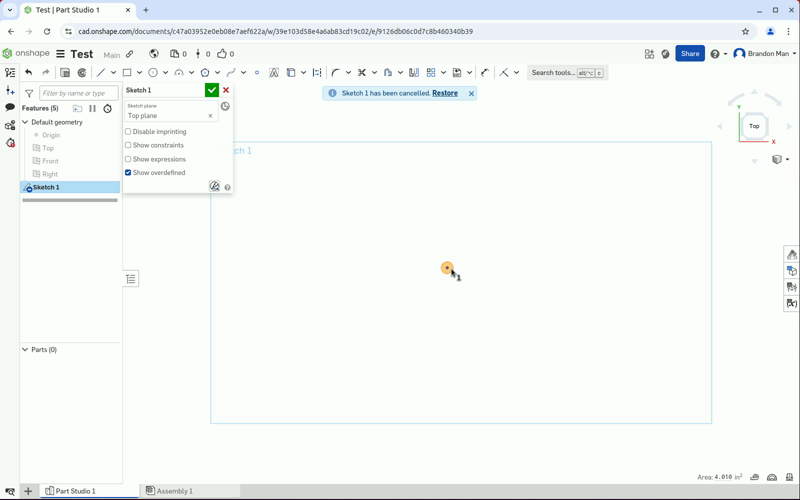
mouse_move(73, 352)
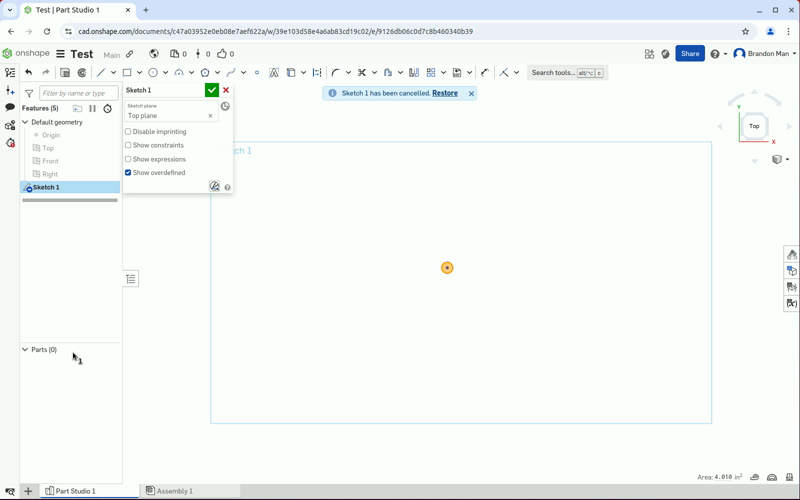
key(shift+y)
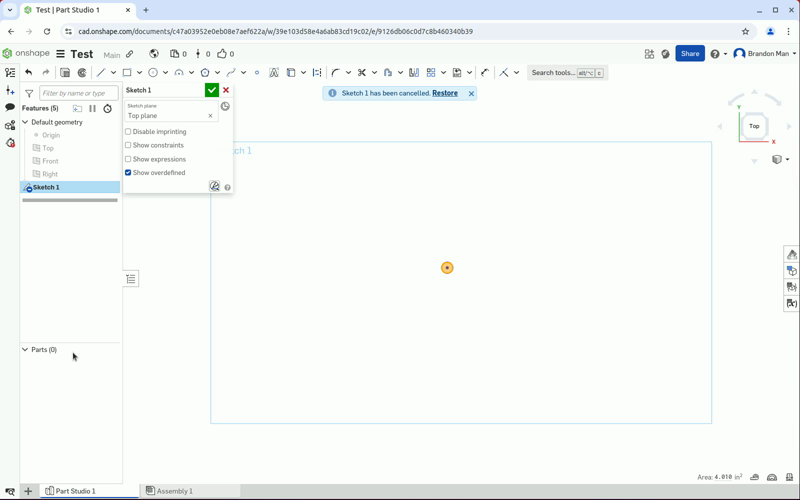
key(shift+e)
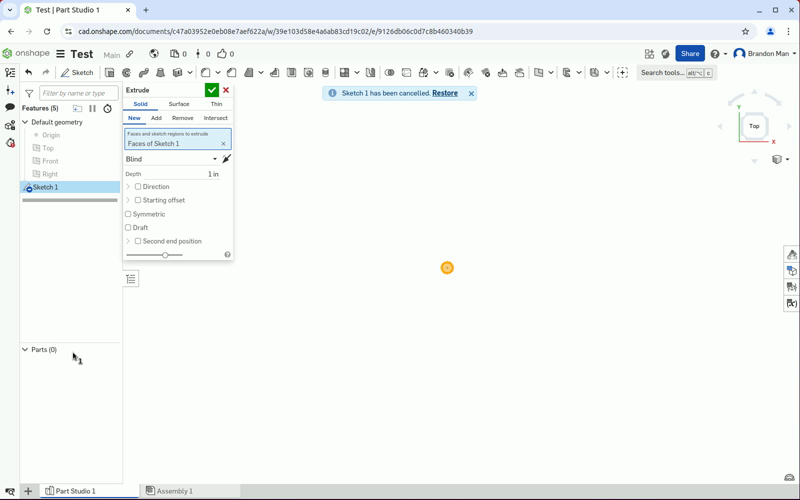
mouse_move(143, 106)
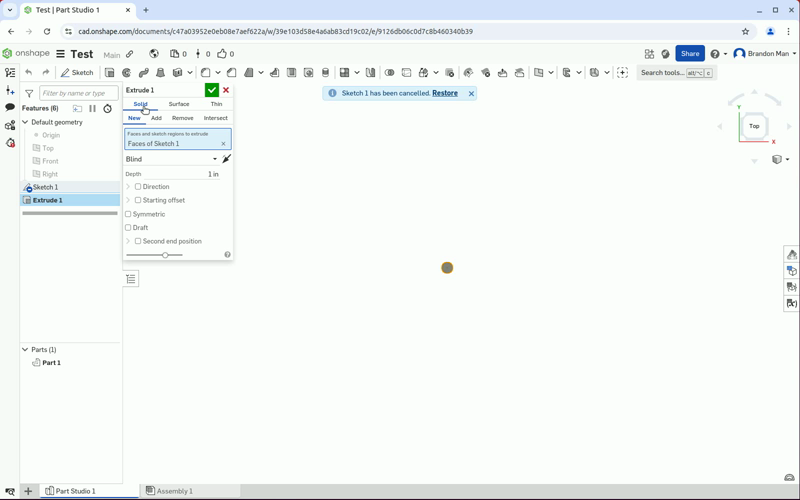
click(143, 106)
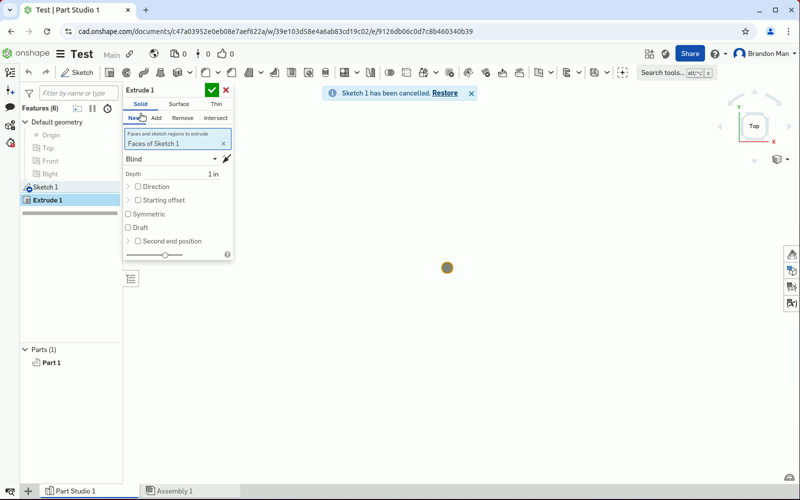
mouse_move(137, 120)
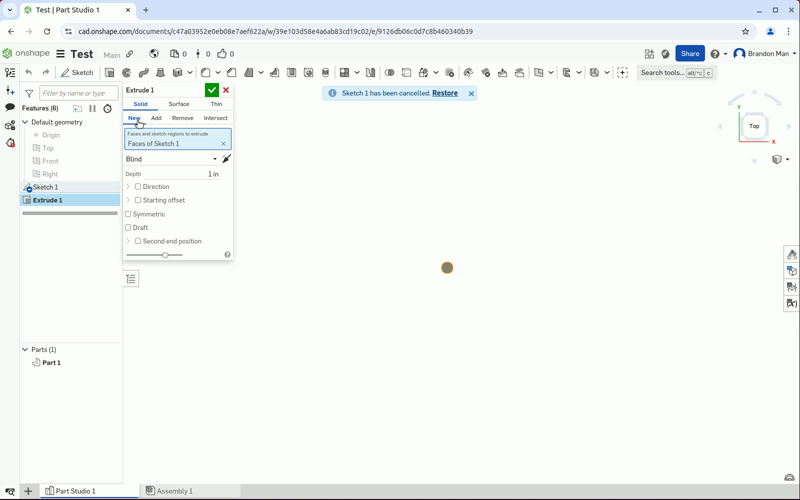
click(137, 120)
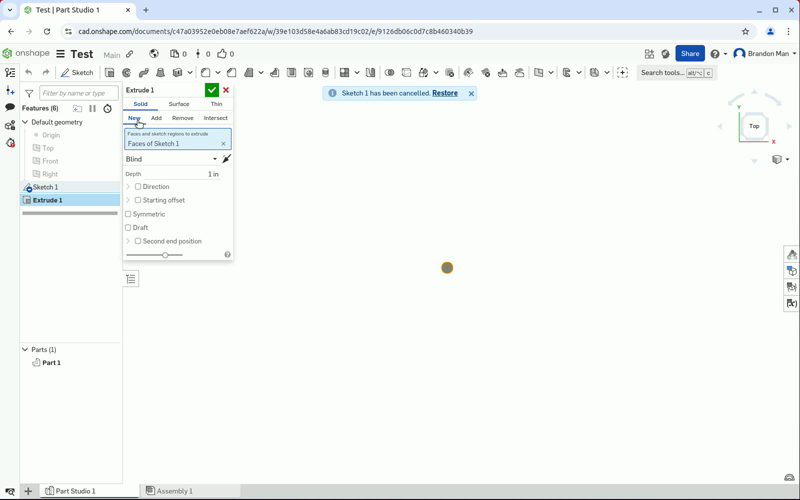
key(tab, 4)
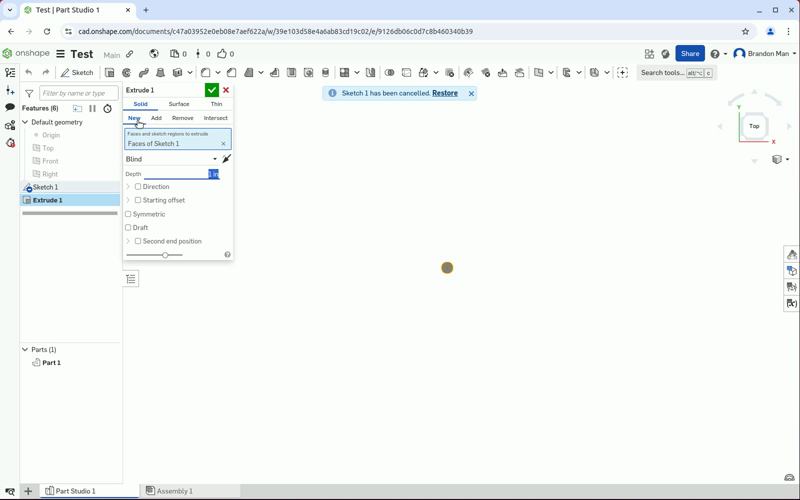
text(11.554)
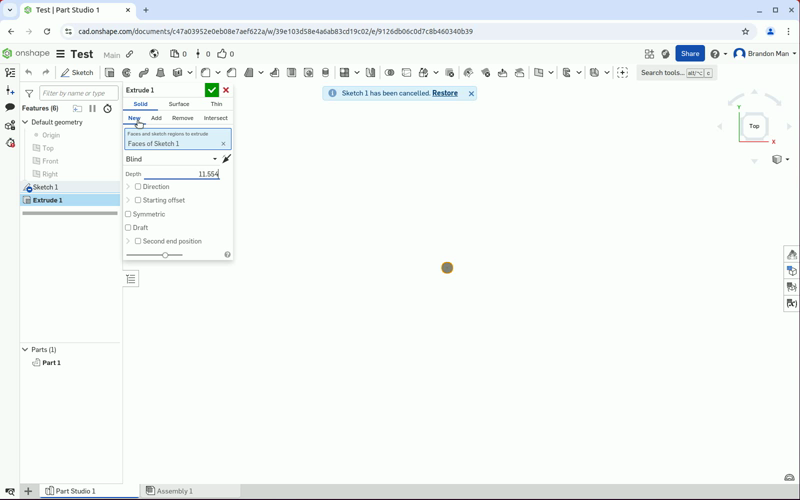
key(enter)
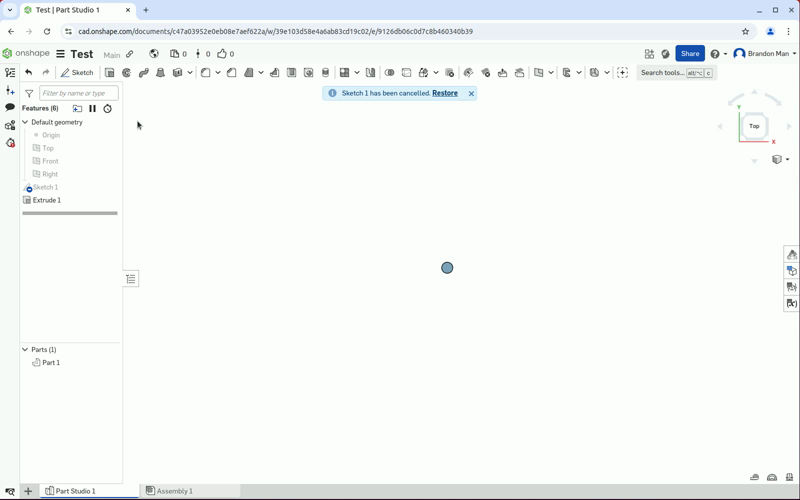
key(shift+h)
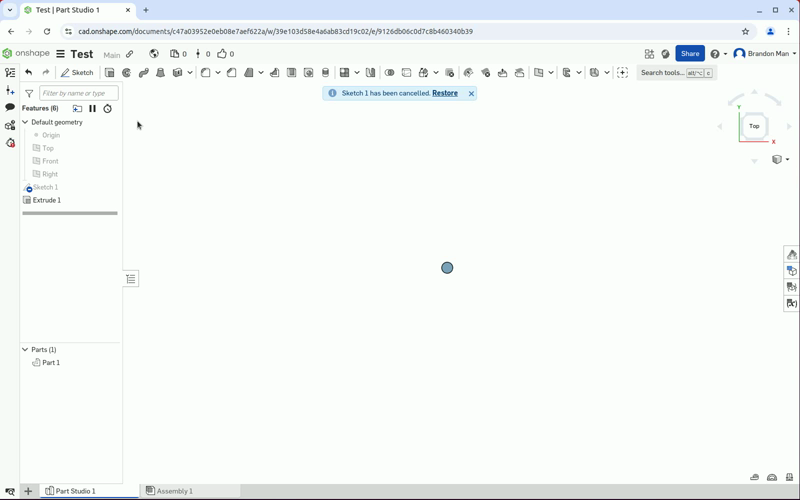
key(shift+h)
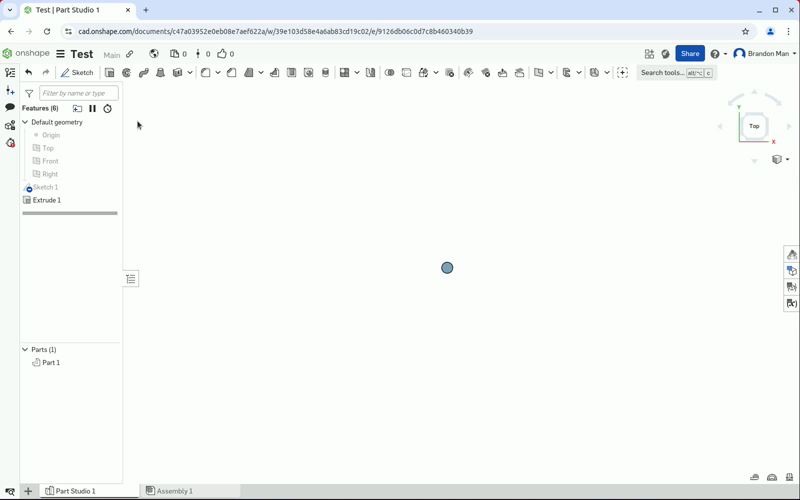
mouse_move(73, 189)
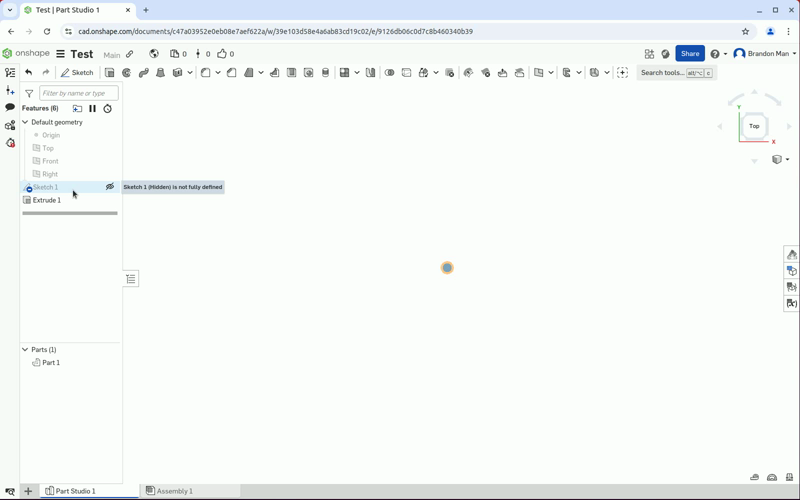
click(73, 189)
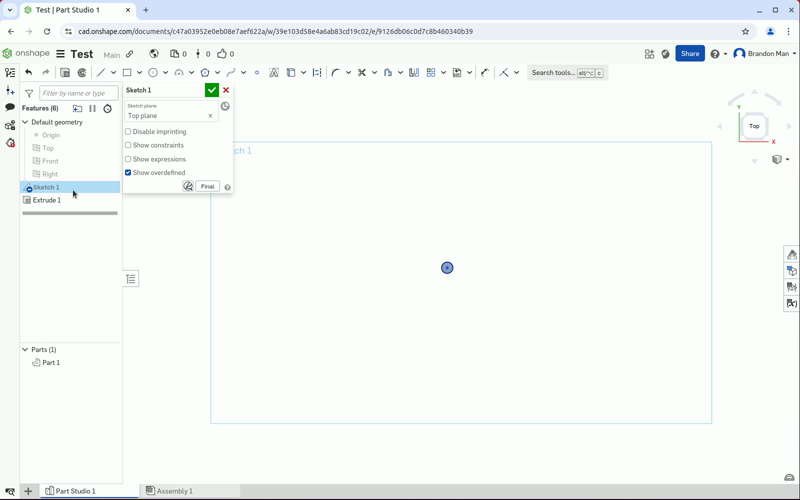
mouse_move(229, 92)
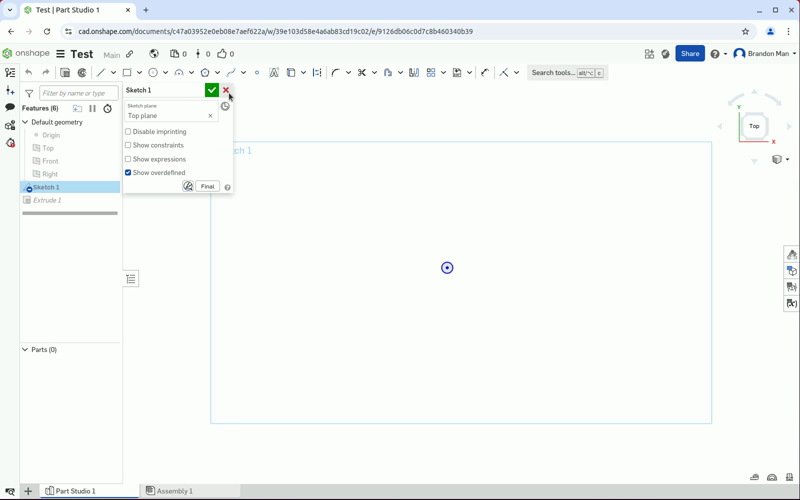
click(229, 92)
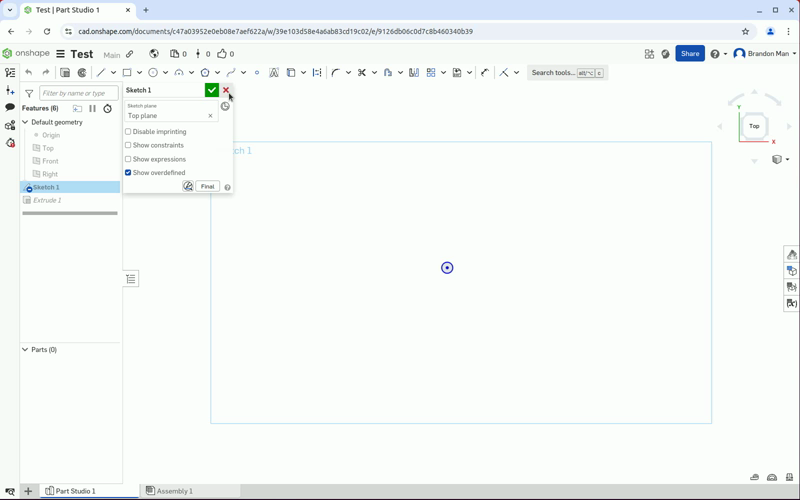
key(shift+s)
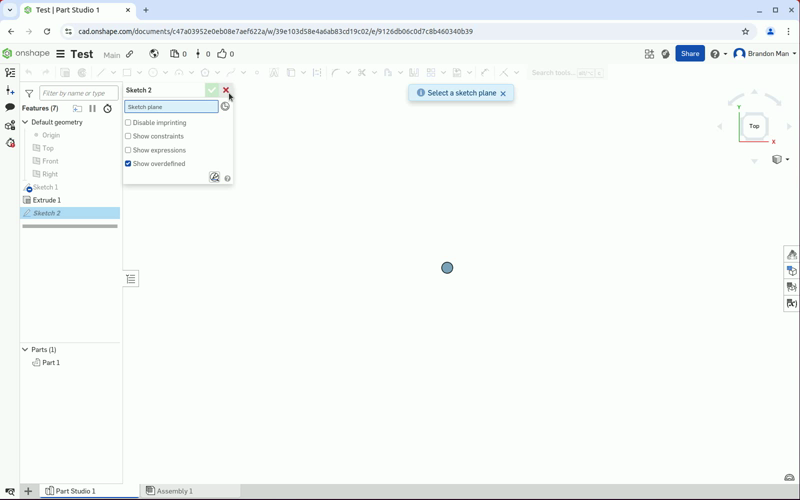
mouse_move(73, 150)
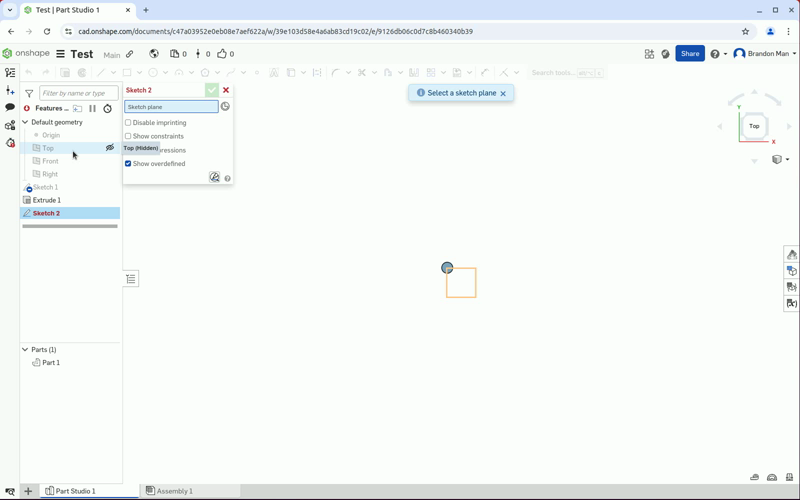
click(73, 150)
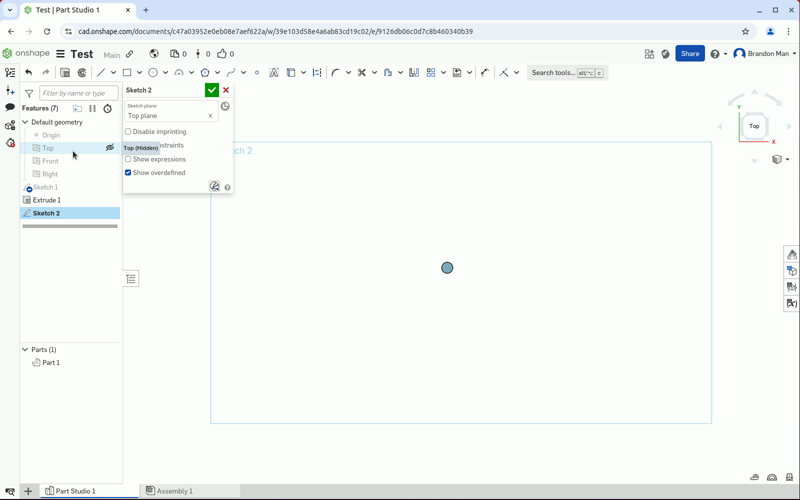
mouse_move(73, 352)
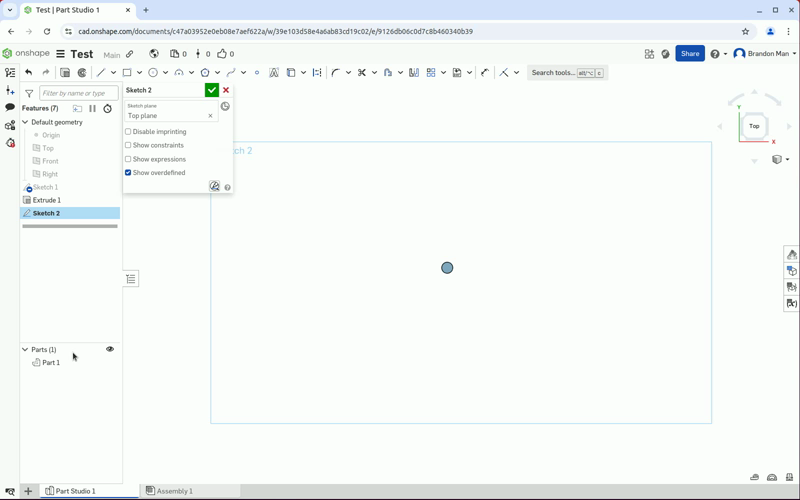
key(y)
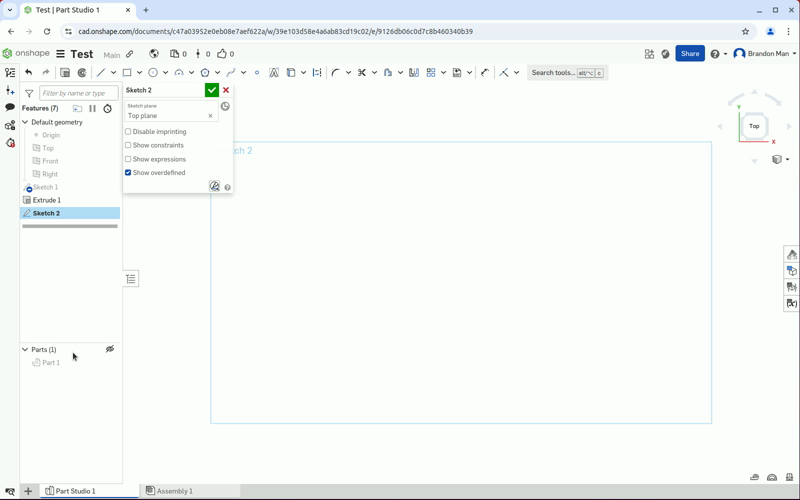
key(c)
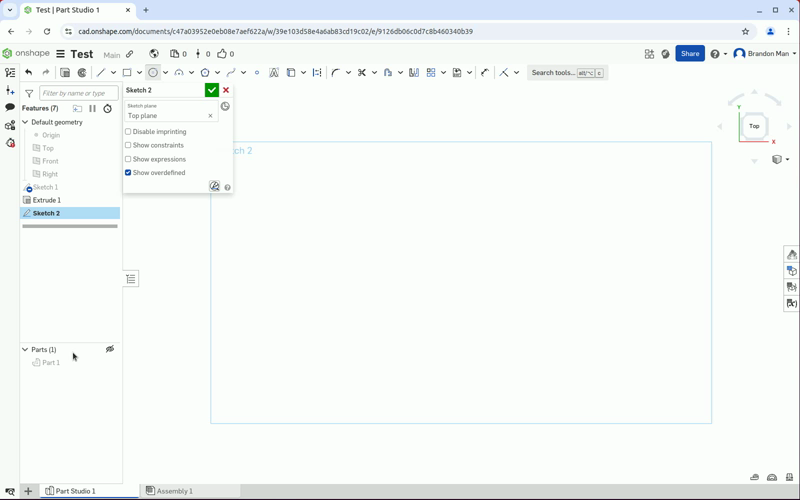
key_down(shift)
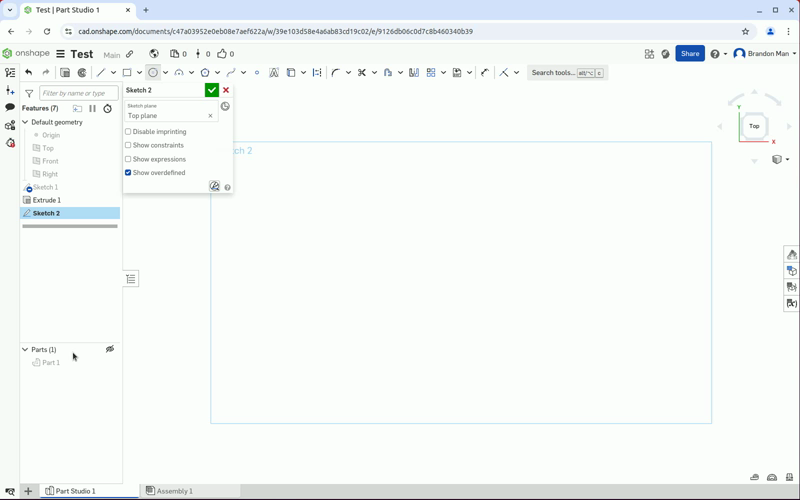
mouse_move(476, 267)
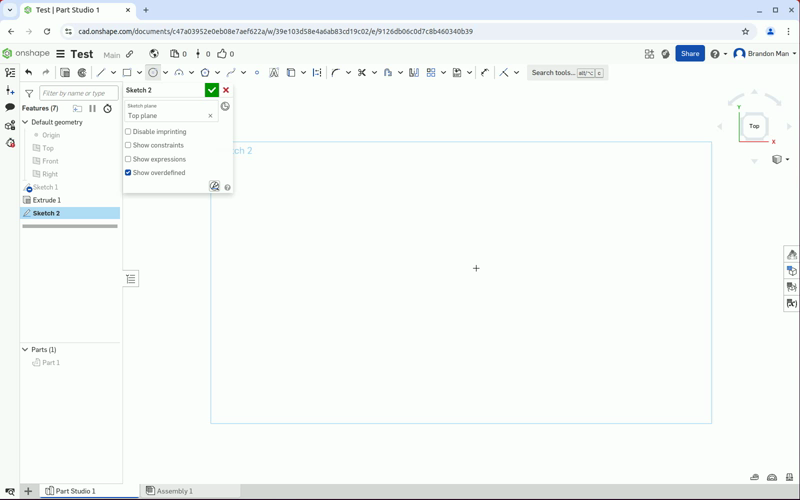
click(476, 267)
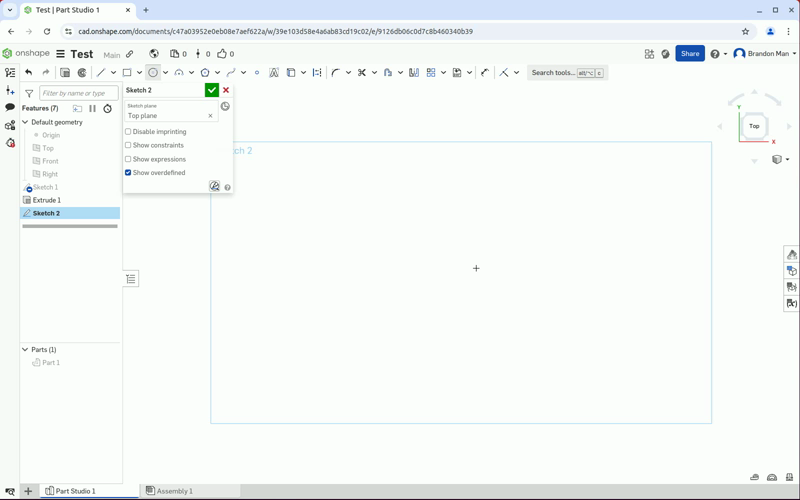
key_up(shift)
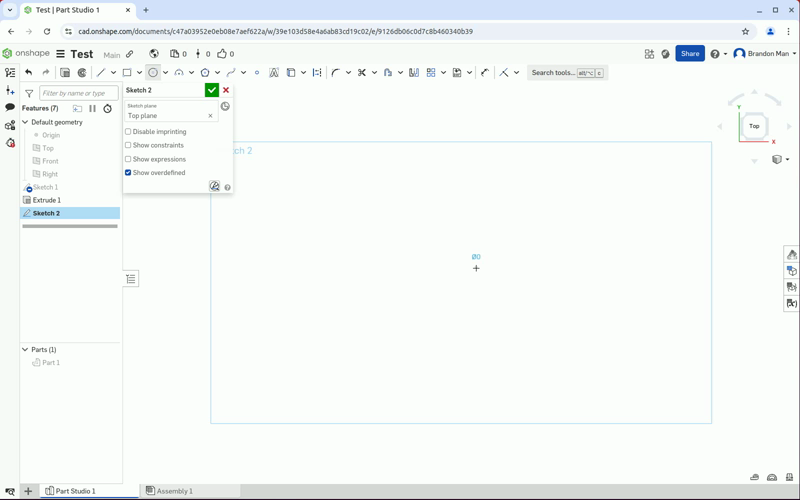
mouse_move(482, 267)
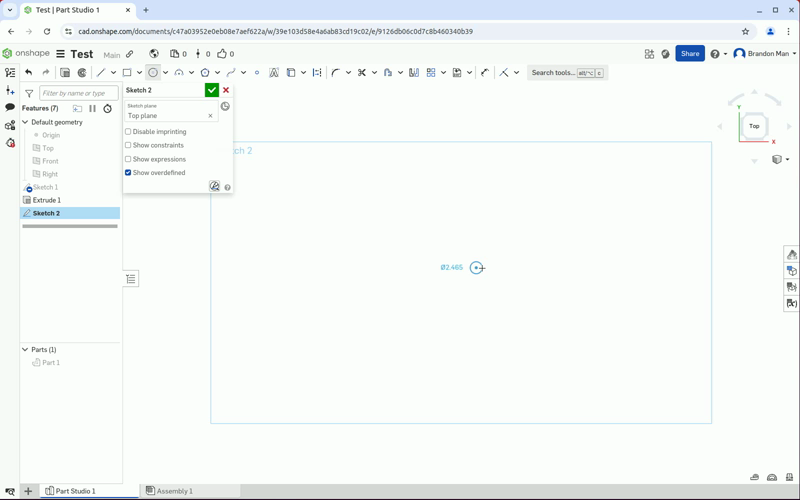
click(482, 267)
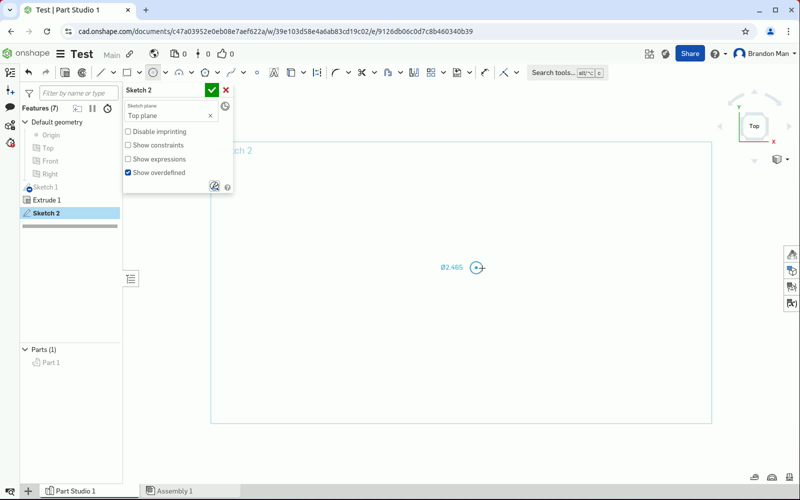
key(esc)
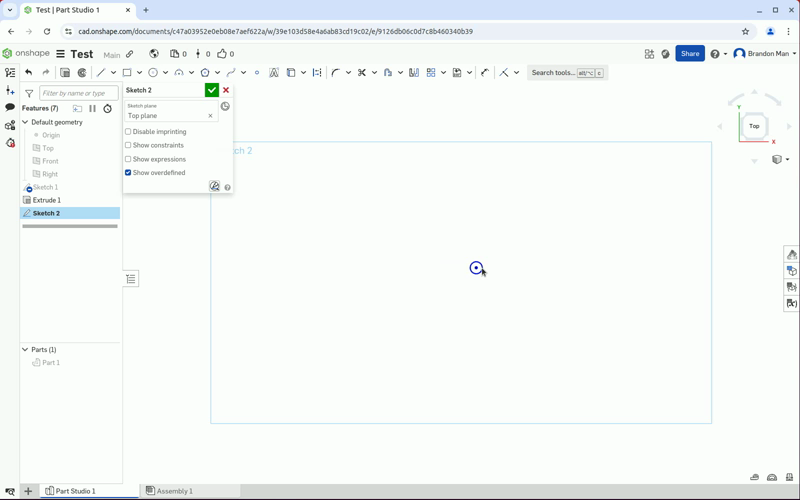
mouse_move(479, 269)
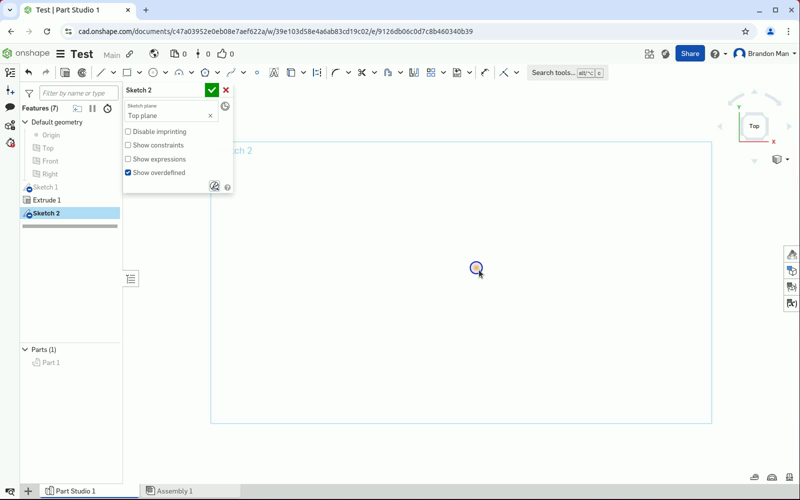
scroll(6)
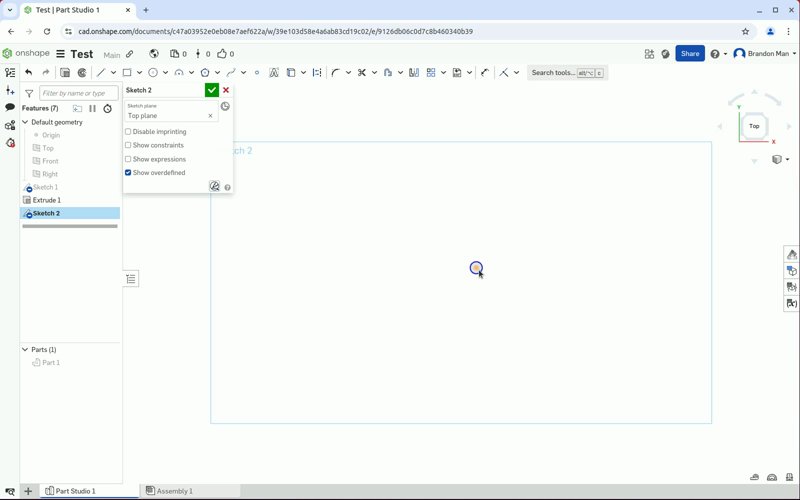
scroll(6)
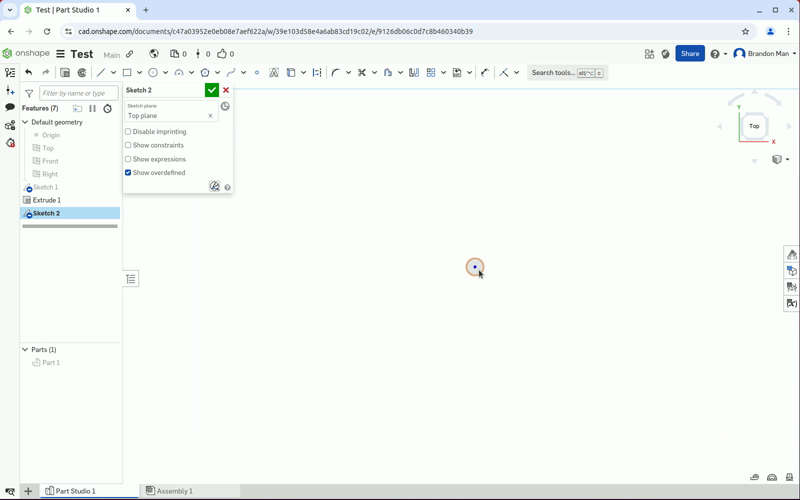
scroll(6)
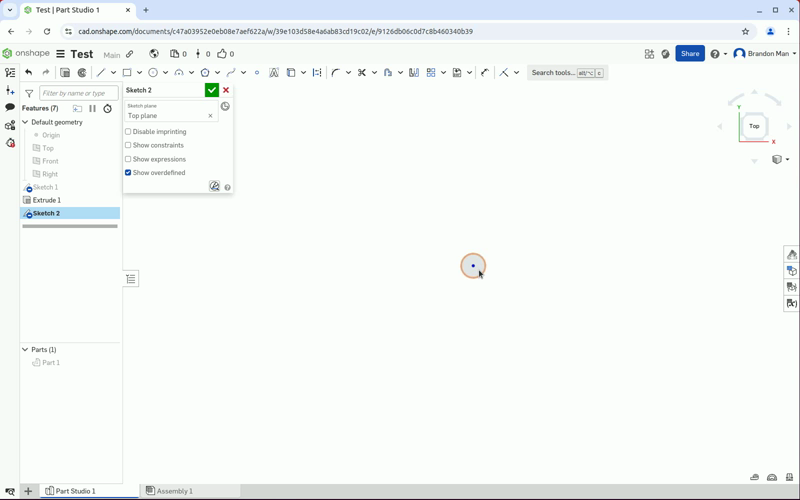
scroll(6)
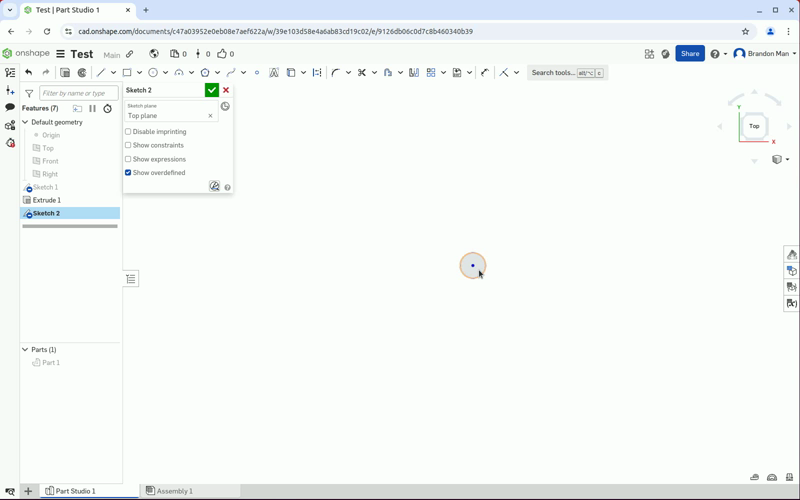
scroll(6)
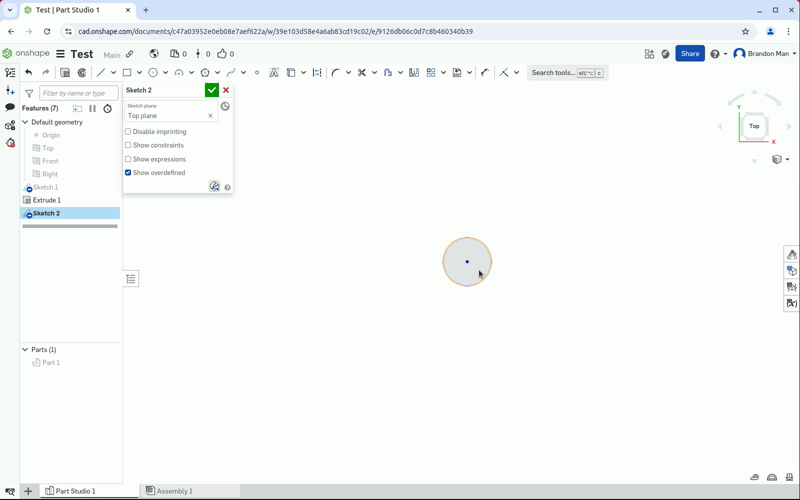
scroll(6)
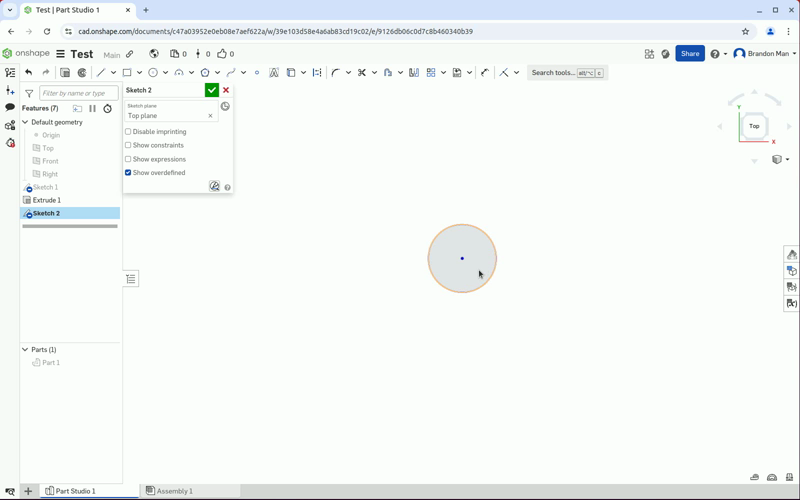
scroll(6)
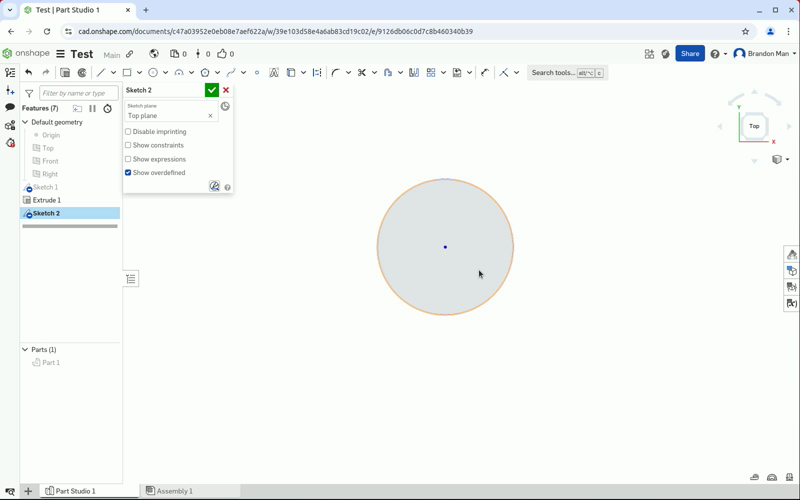
click(479, 269)
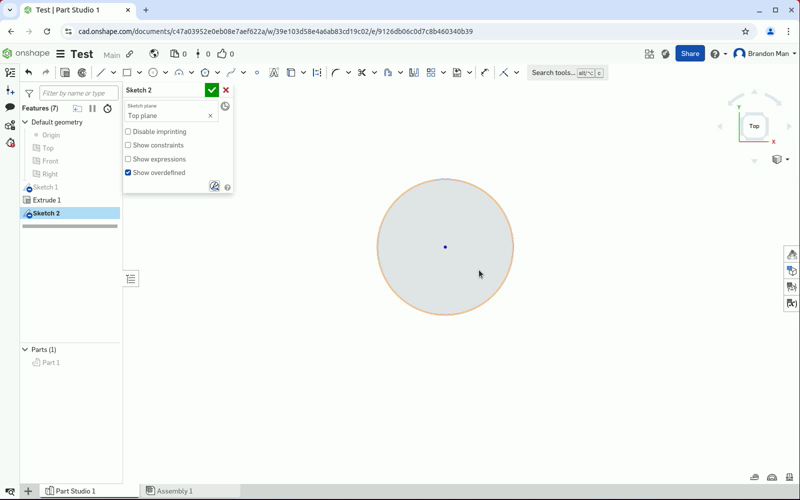
scroll(-6)
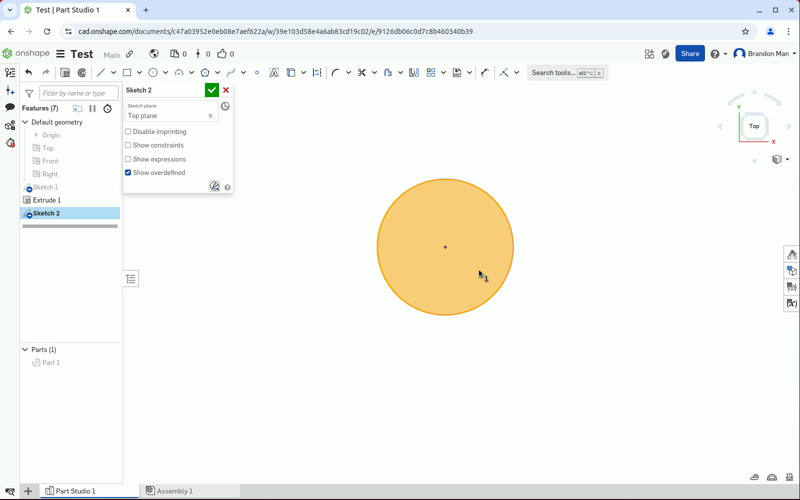
scroll(-6)
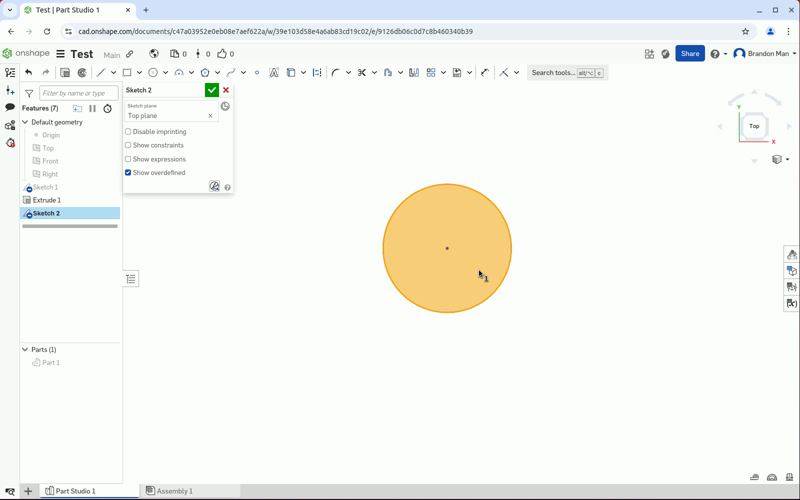
scroll(-6)
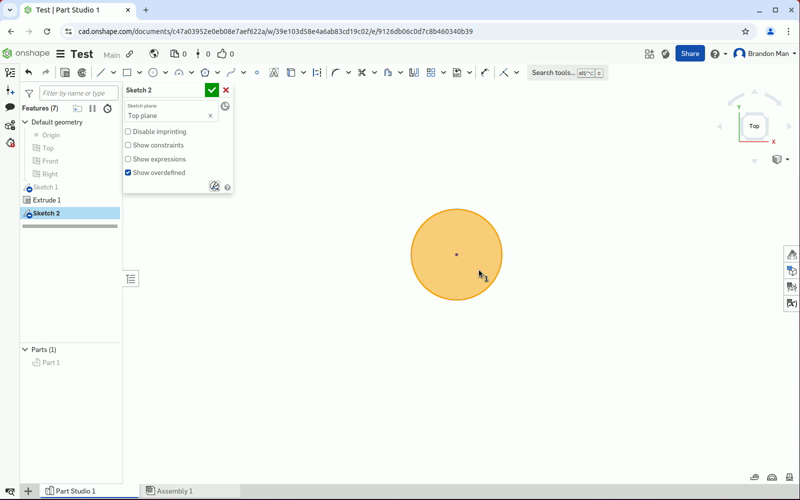
scroll(-6)
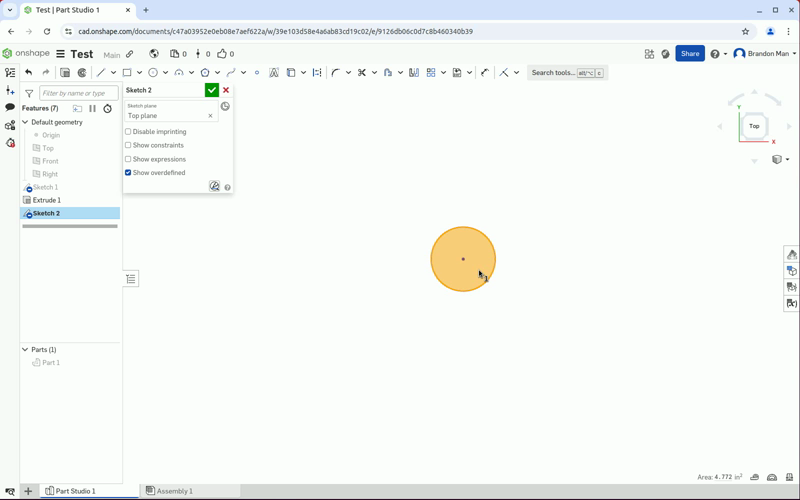
scroll(-6)
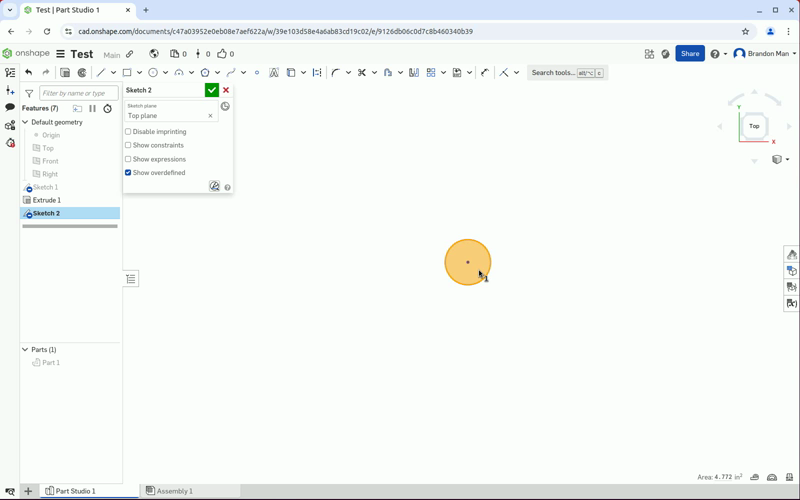
scroll(-6)
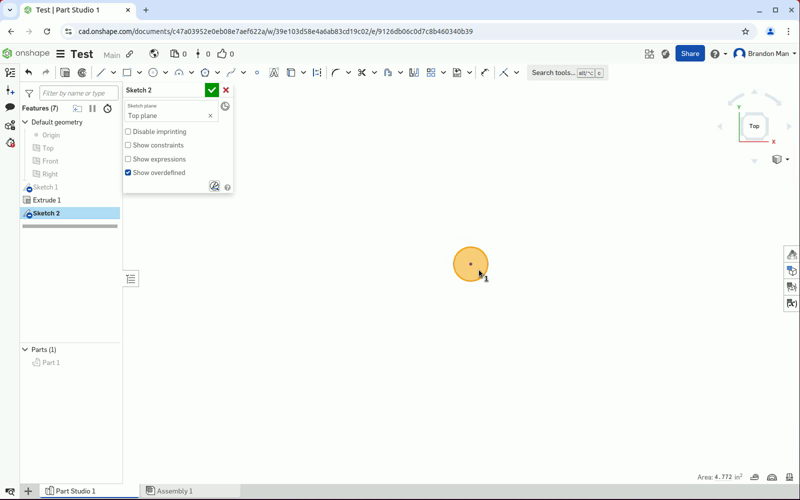
scroll(-6)
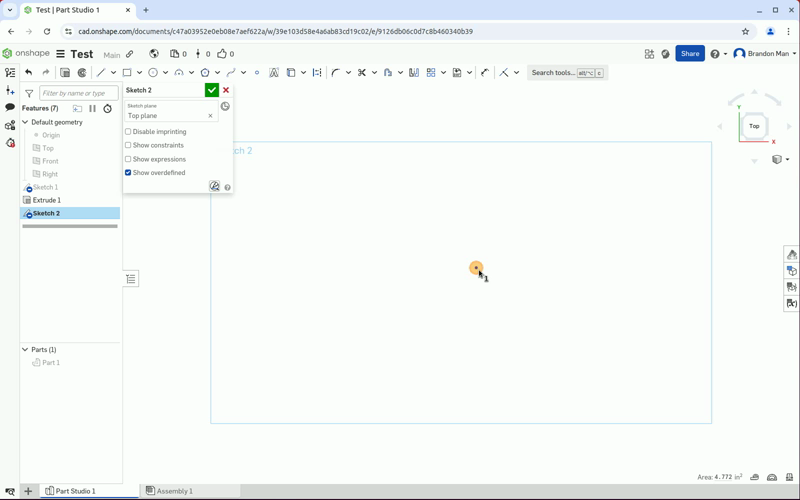
mouse_move(73, 352)
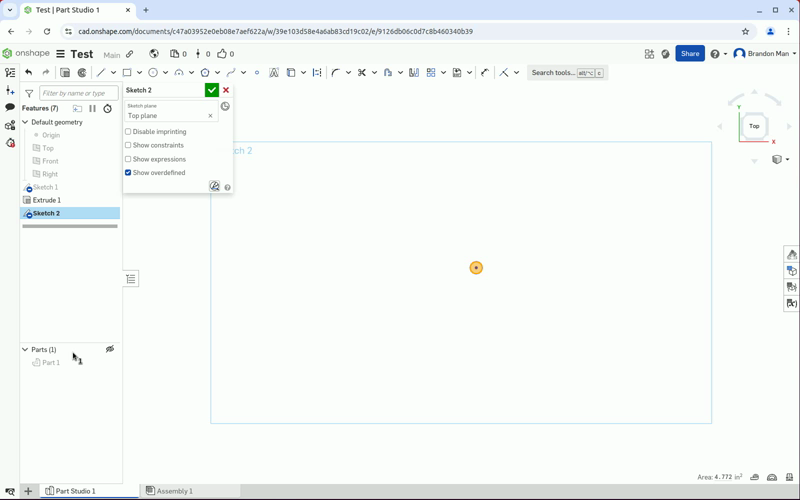
key(shift+y)
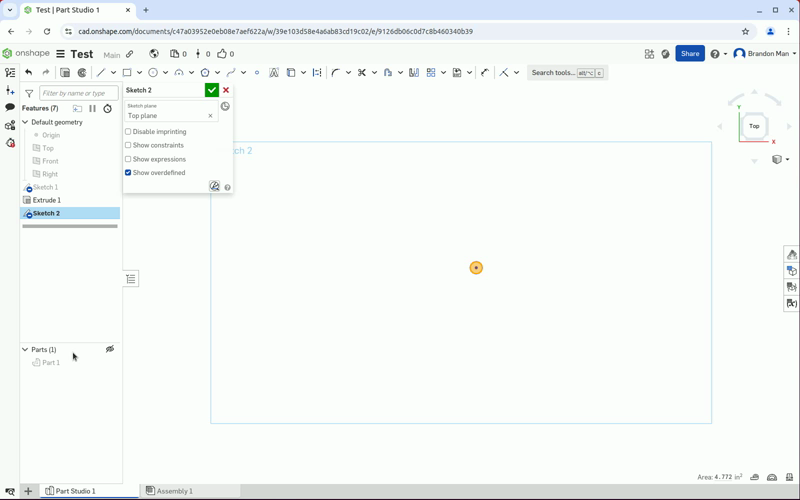
key(shift+e)
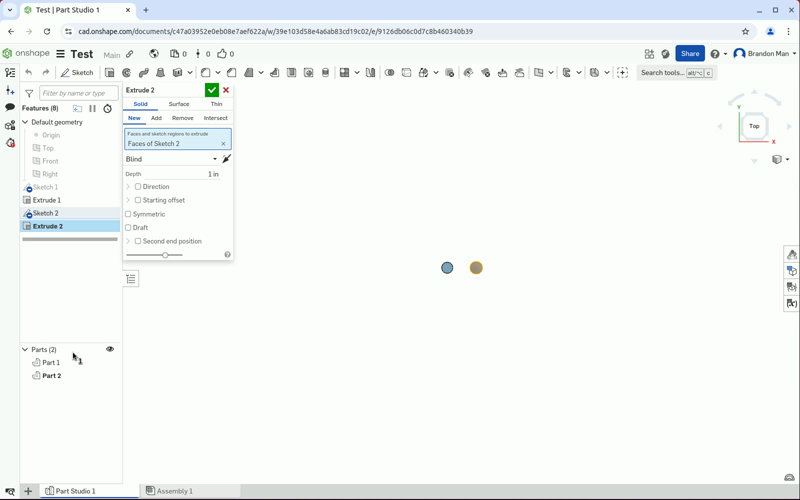
mouse_move(143, 106)
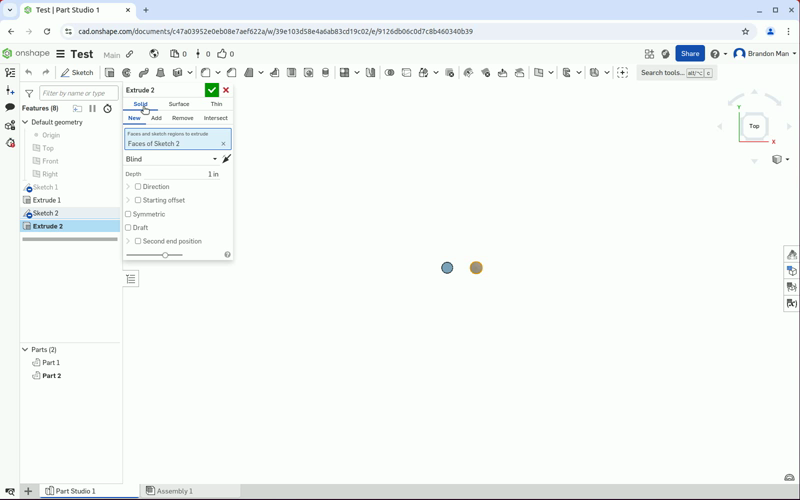
click(143, 106)
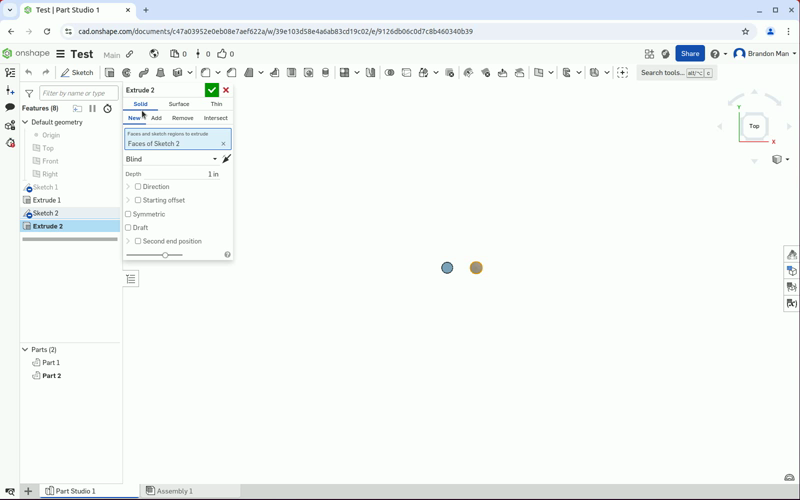
mouse_move(137, 120)
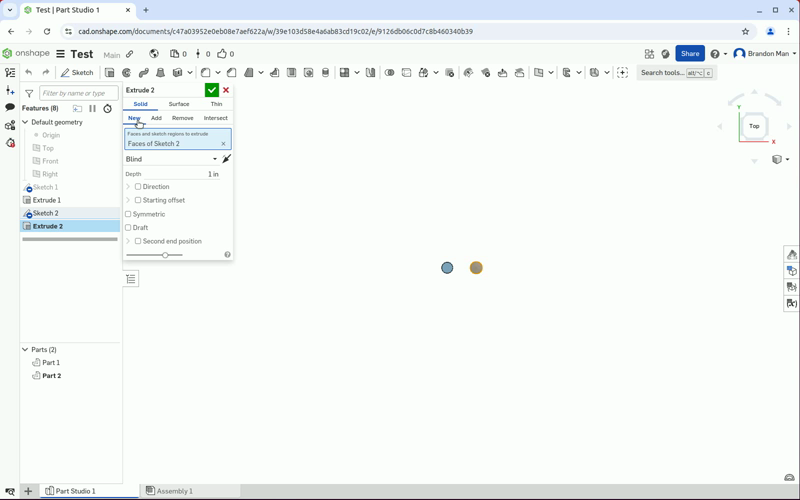
click(137, 120)
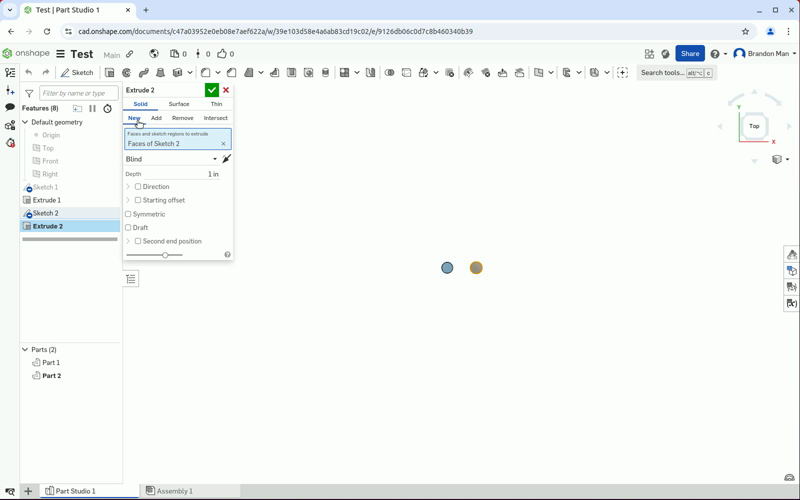
key(tab, 4)
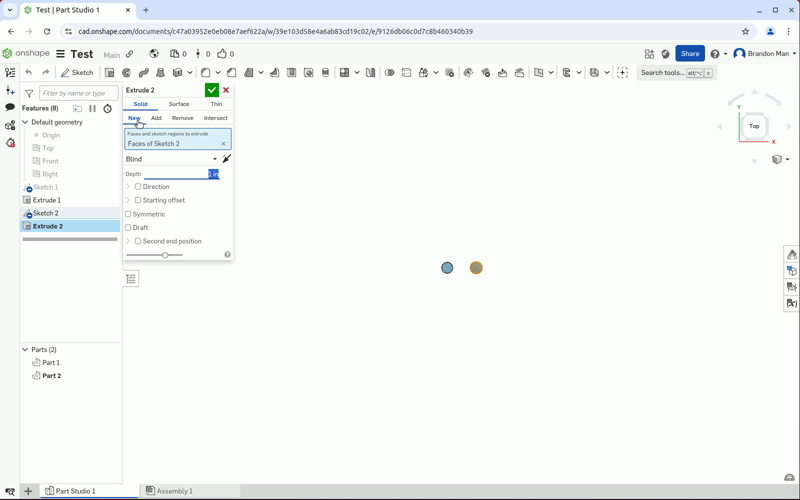
text(11.554)
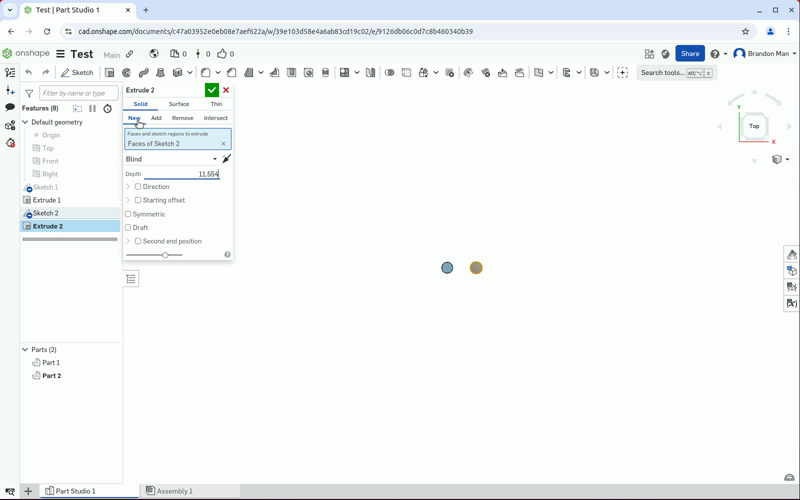
key(enter)
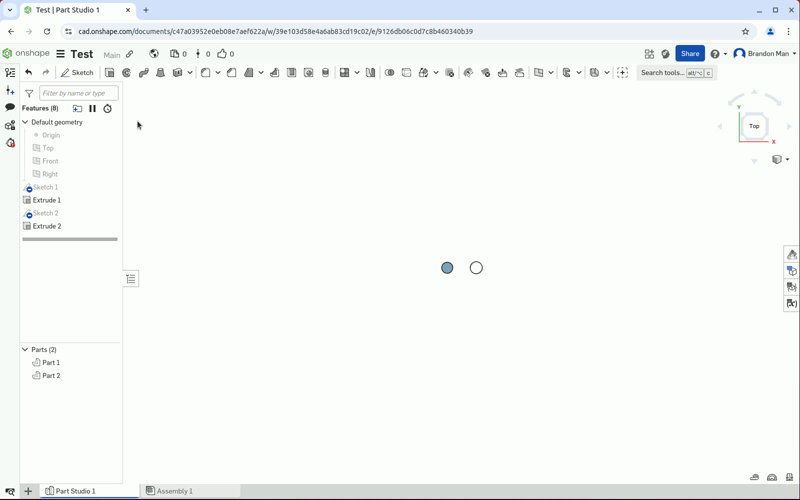
key(shift+h)
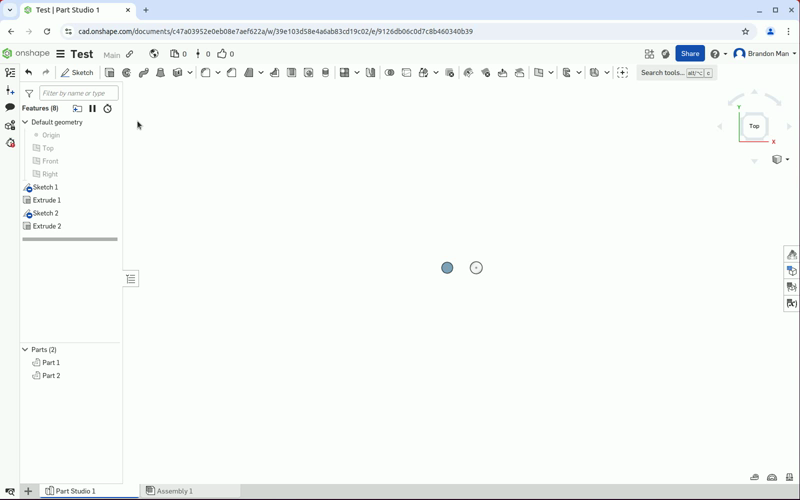
key(shift+h)
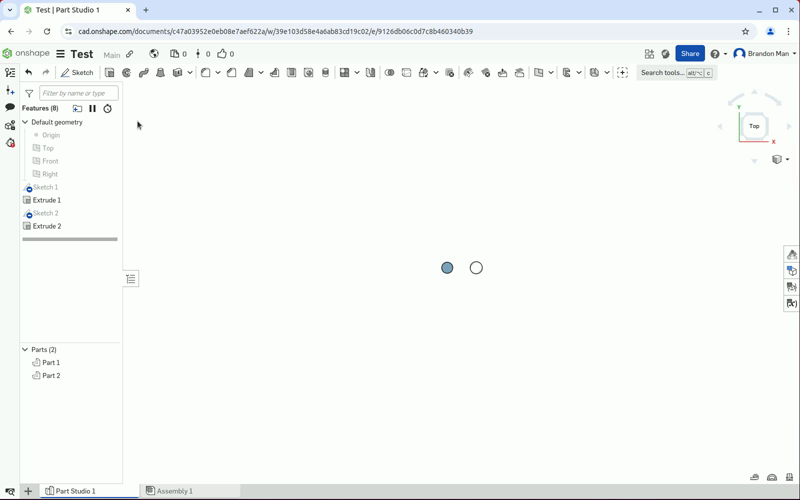
mouse_move(73, 189)
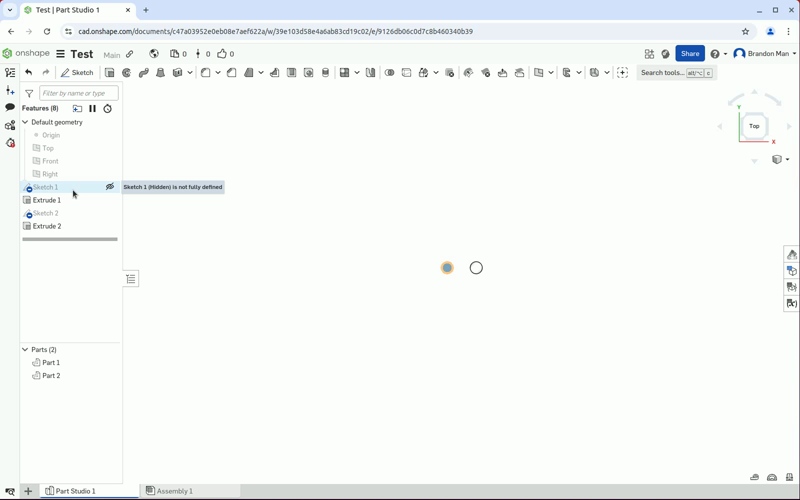
click(73, 189)
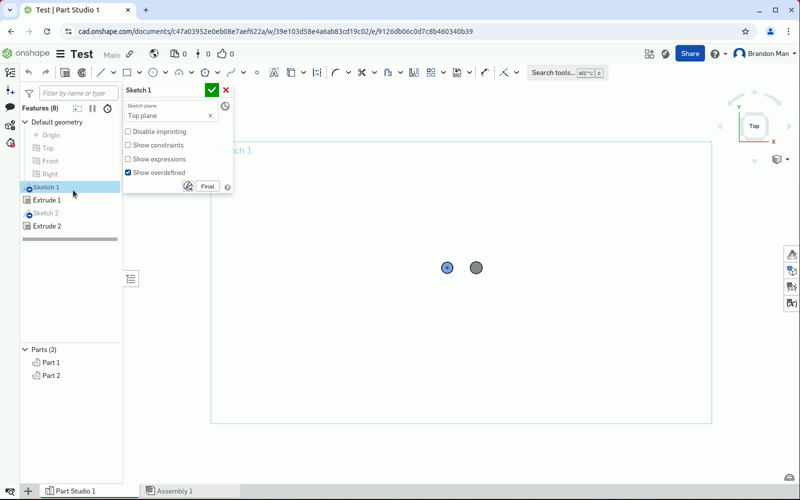
mouse_move(229, 92)
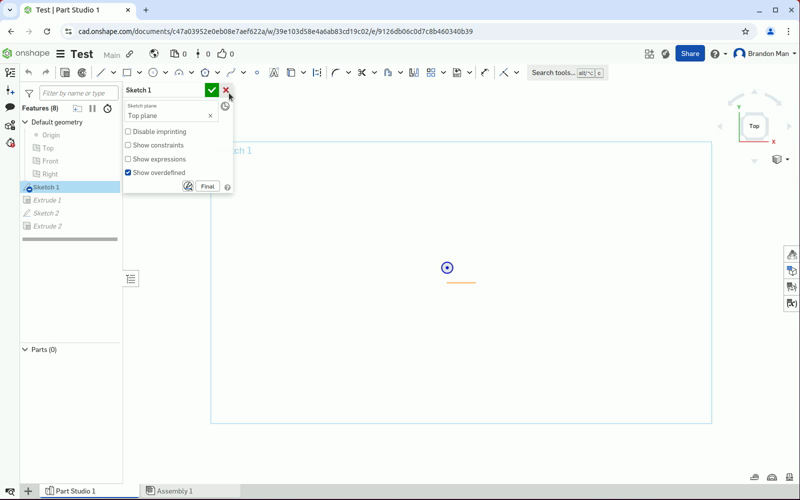
click(229, 92)
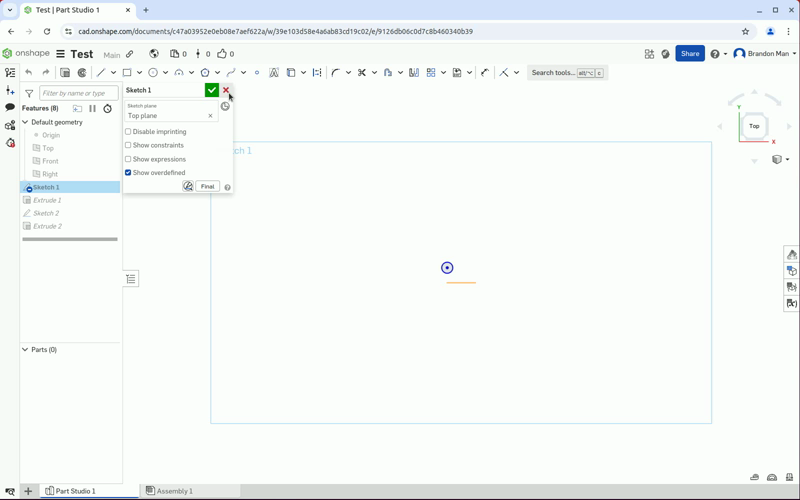
key(shift+s)
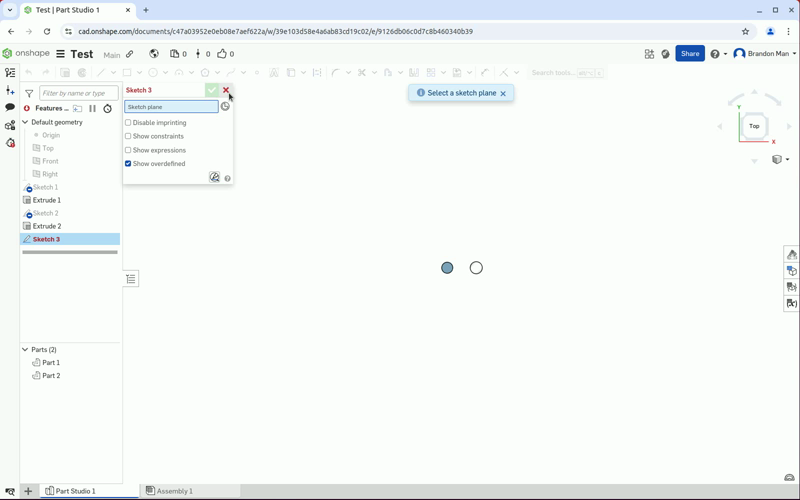
mouse_move(73, 150)
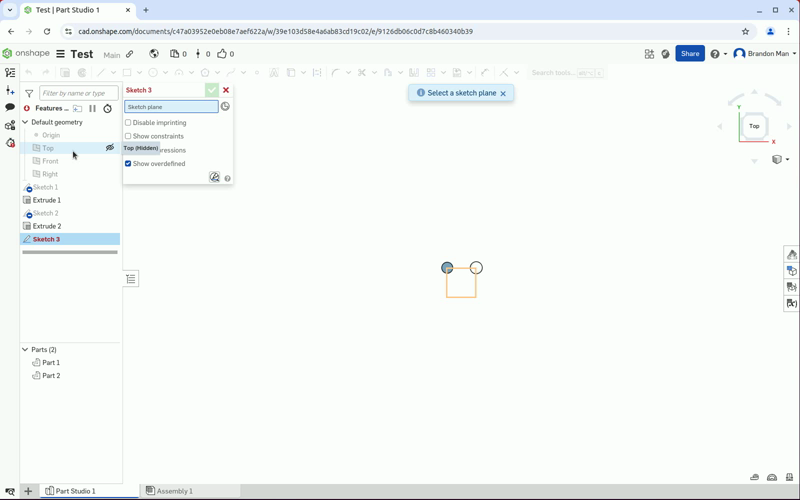
click(73, 150)
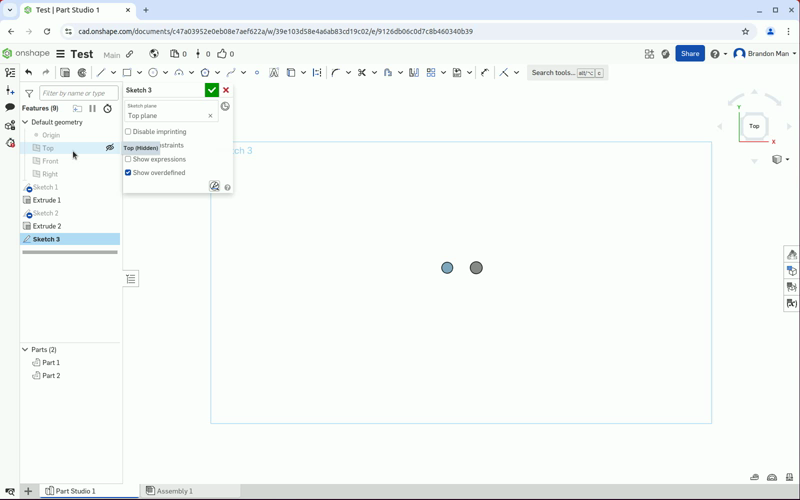
mouse_move(73, 352)
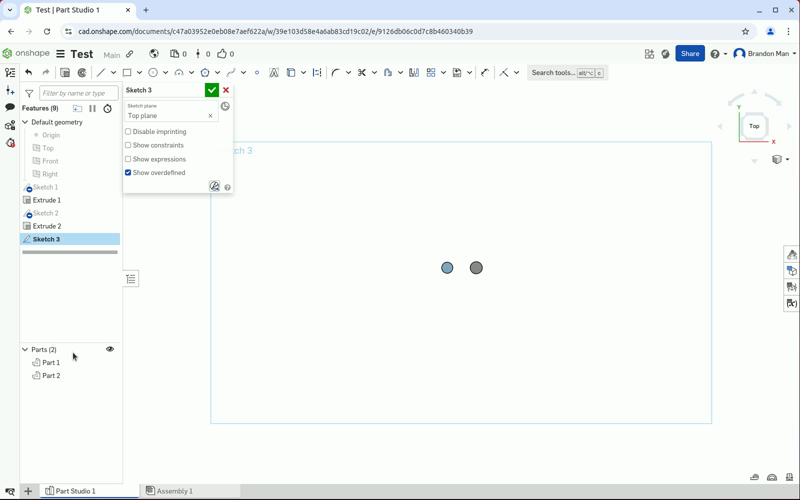
key(y)
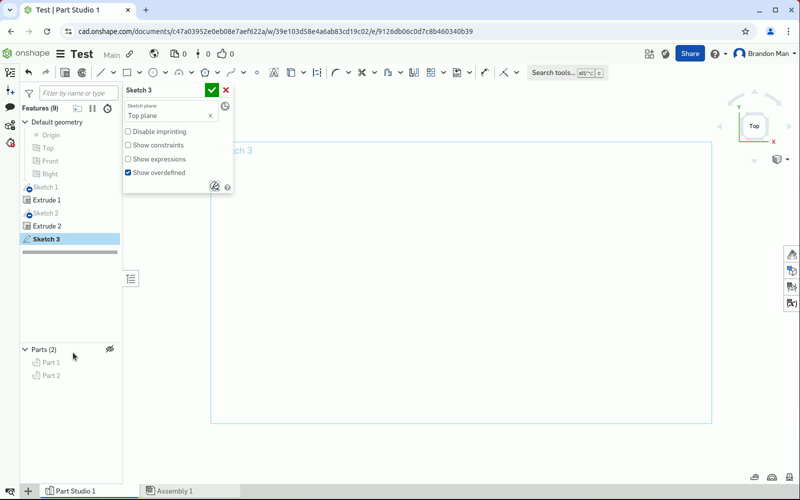
key(c)
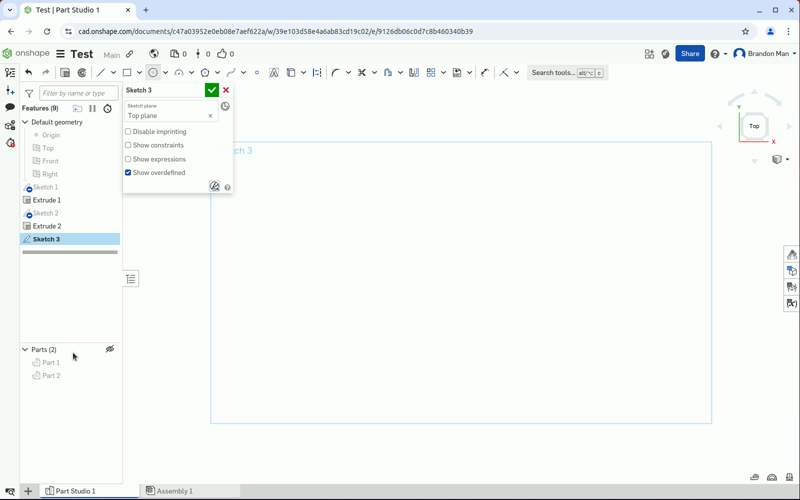
key_down(shift)
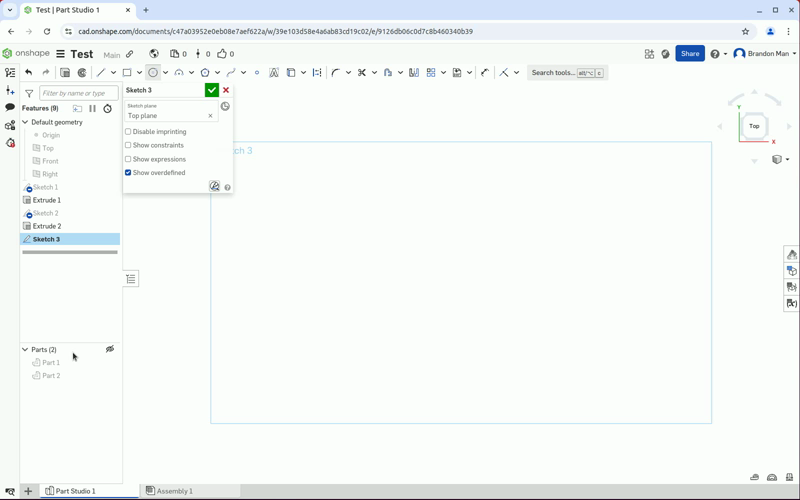
mouse_move(447, 297)
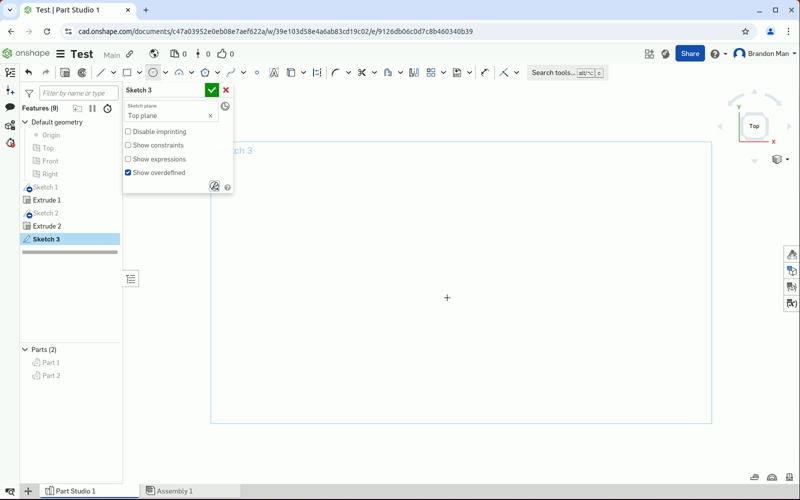
click(447, 297)
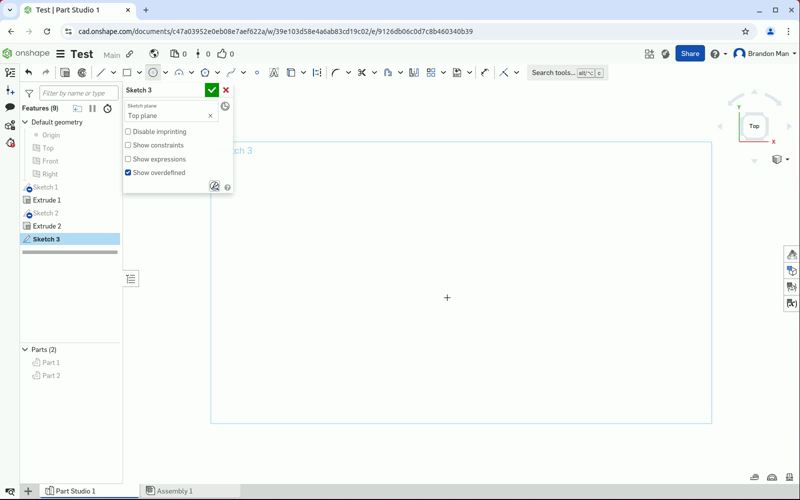
key_up(shift)
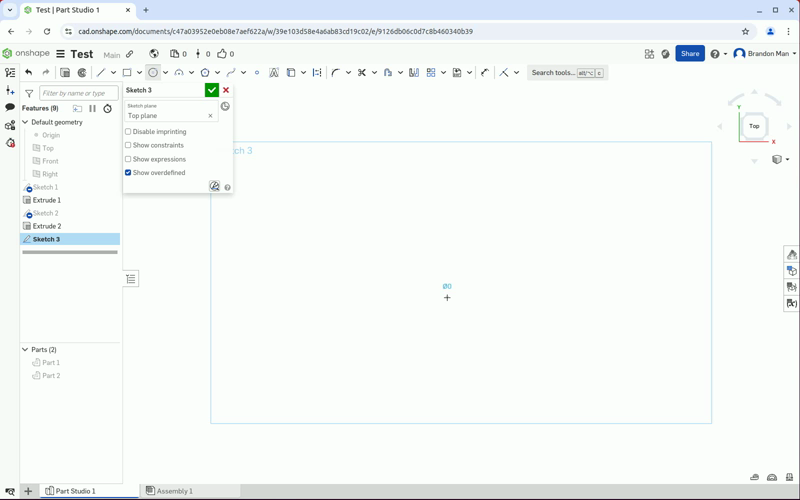
mouse_move(452, 297)
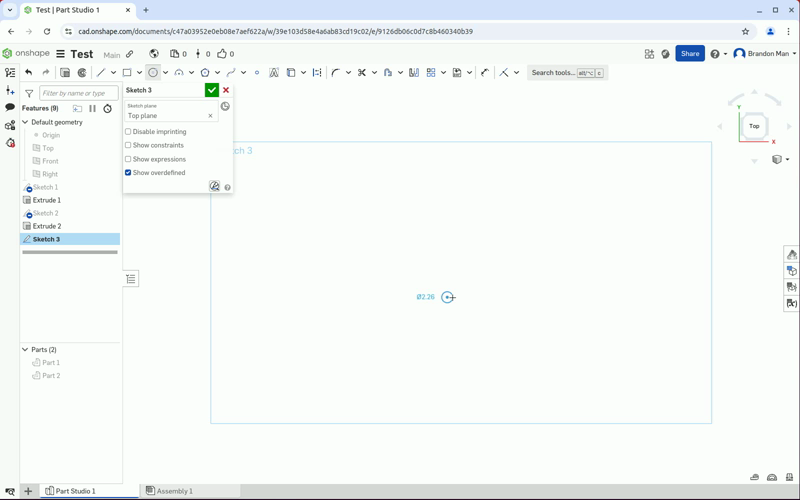
click(452, 297)
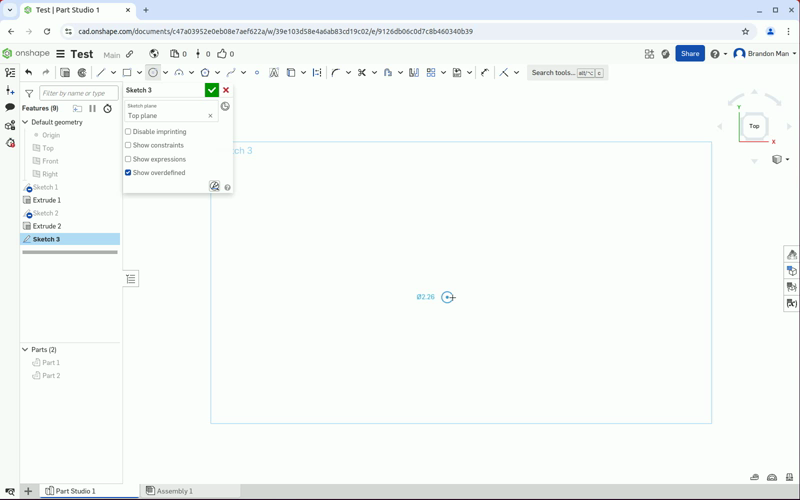
key(esc)
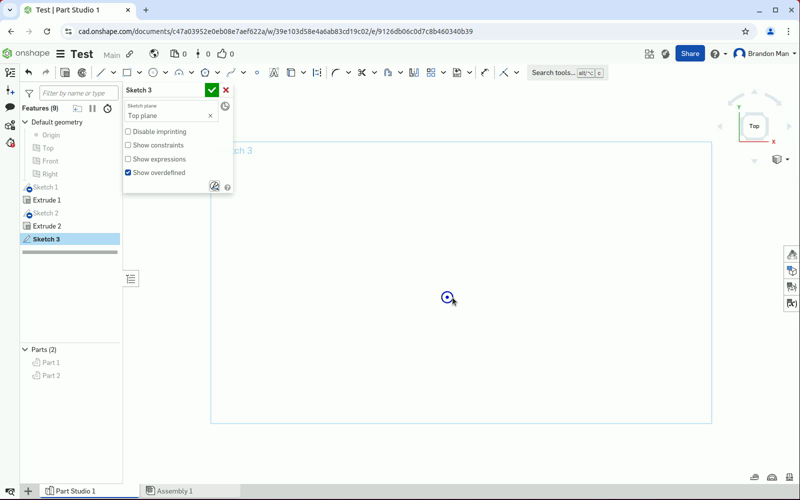
mouse_move(449, 296)
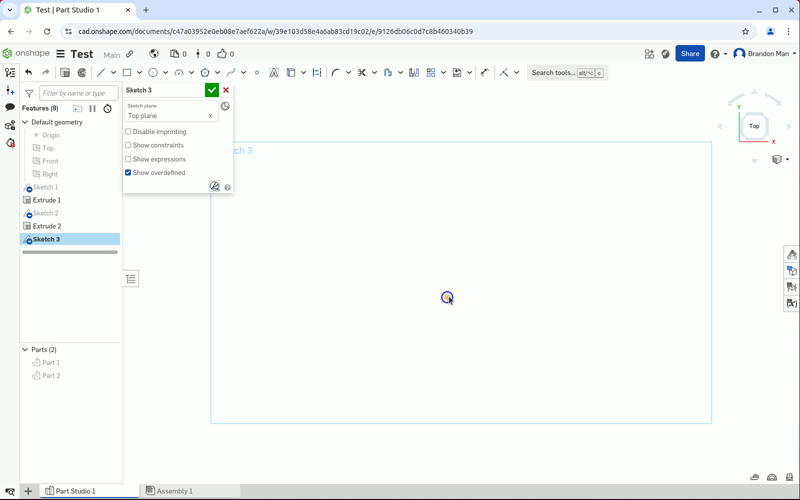
scroll(6)
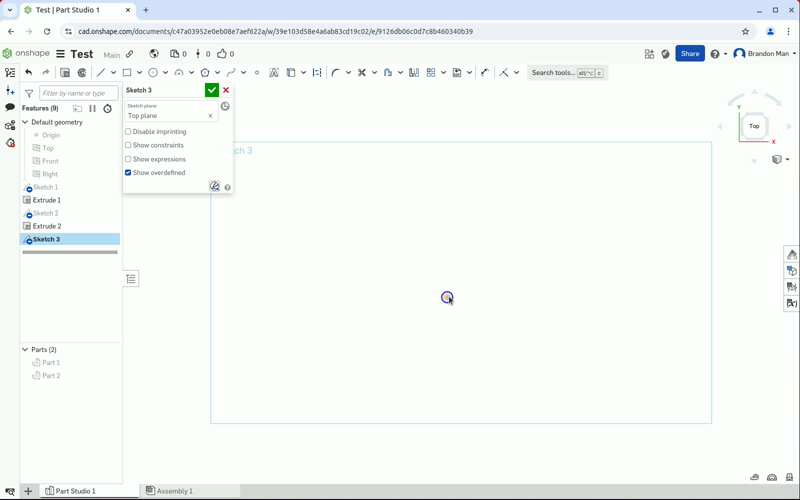
scroll(6)
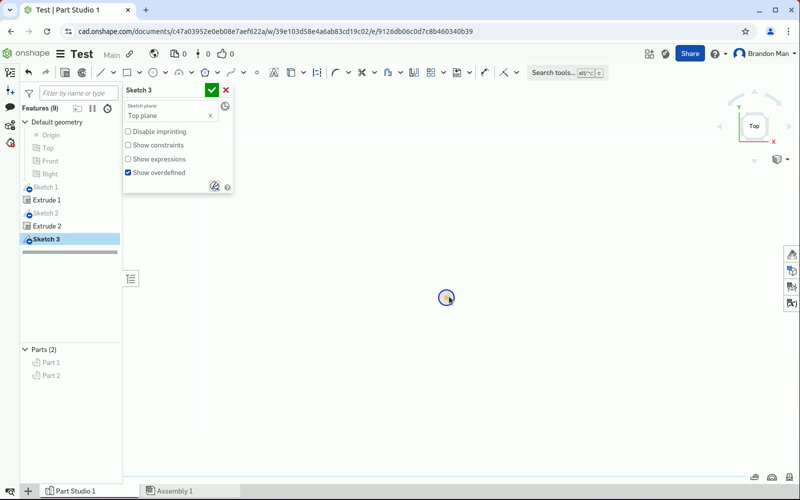
scroll(6)
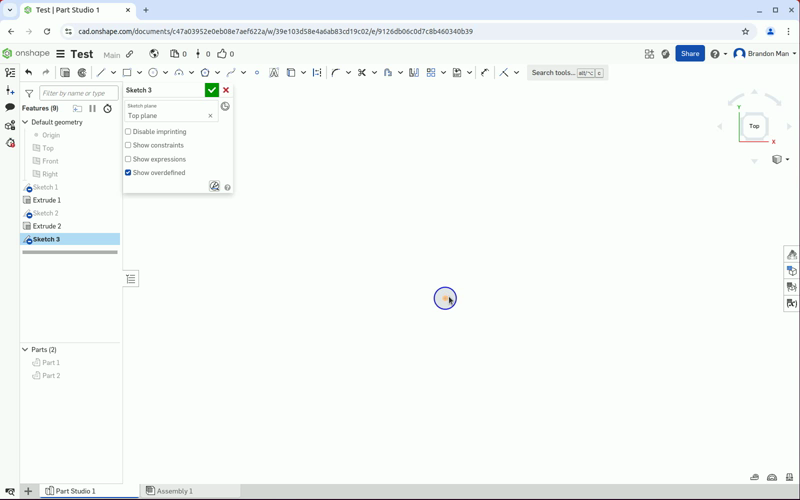
scroll(6)
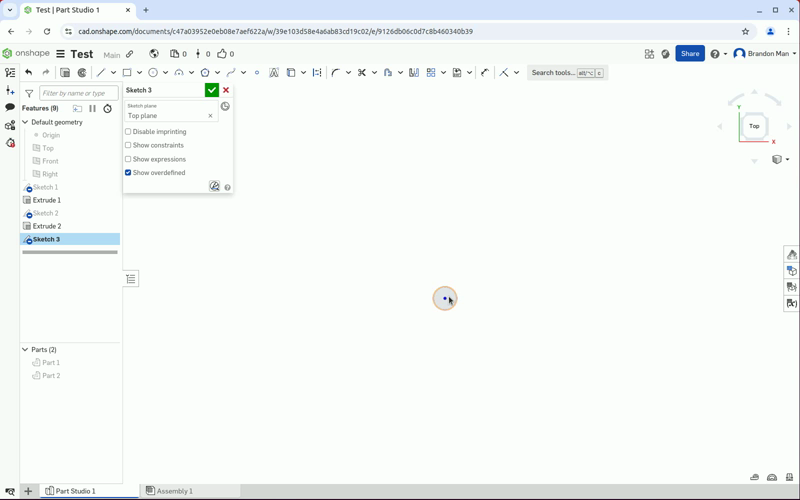
scroll(6)
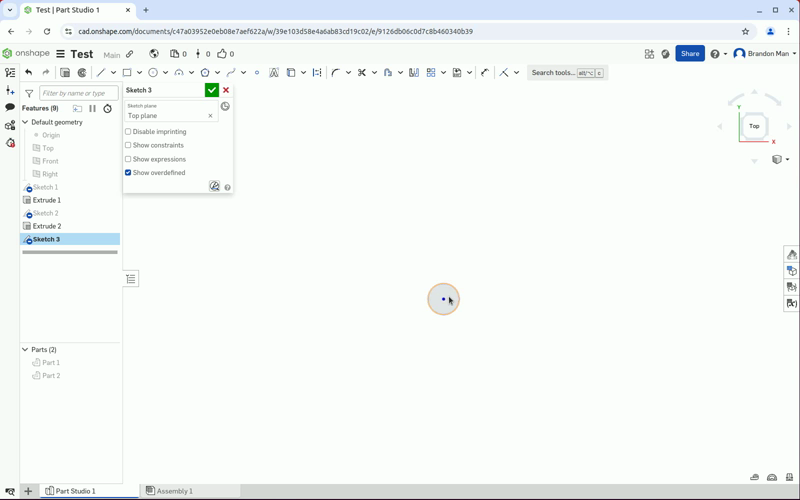
scroll(6)
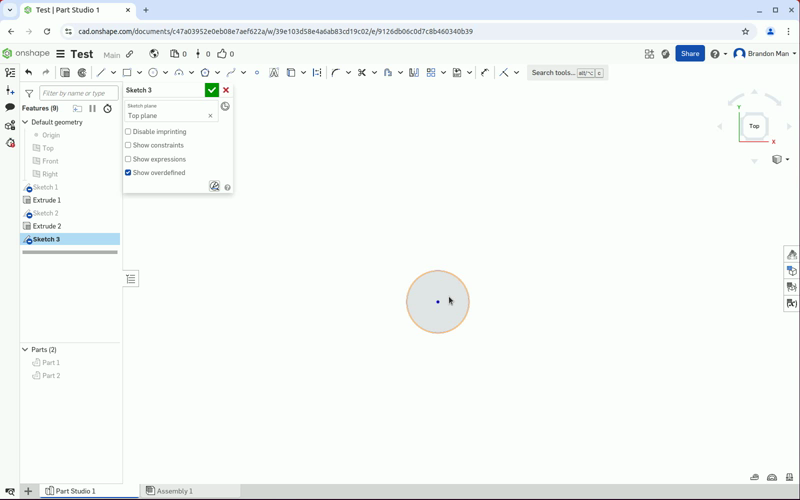
scroll(6)
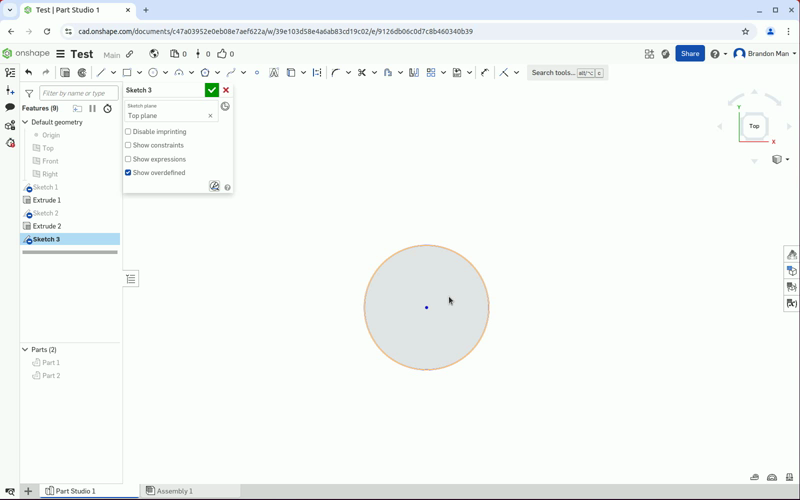
click(449, 296)
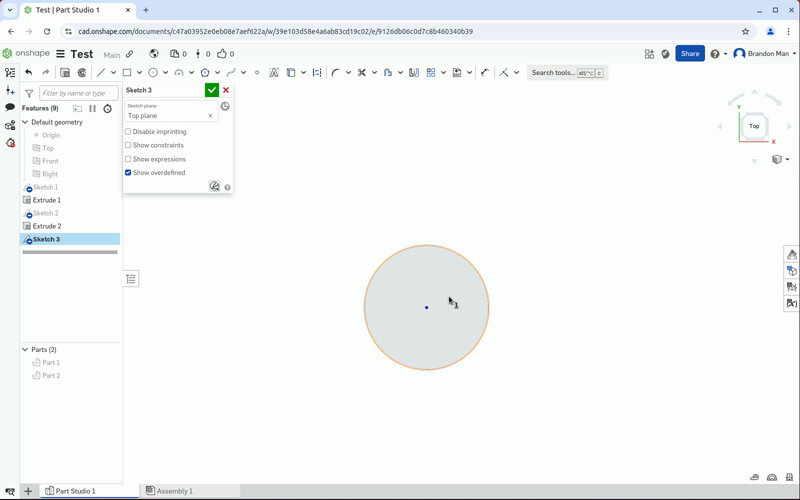
scroll(-6)
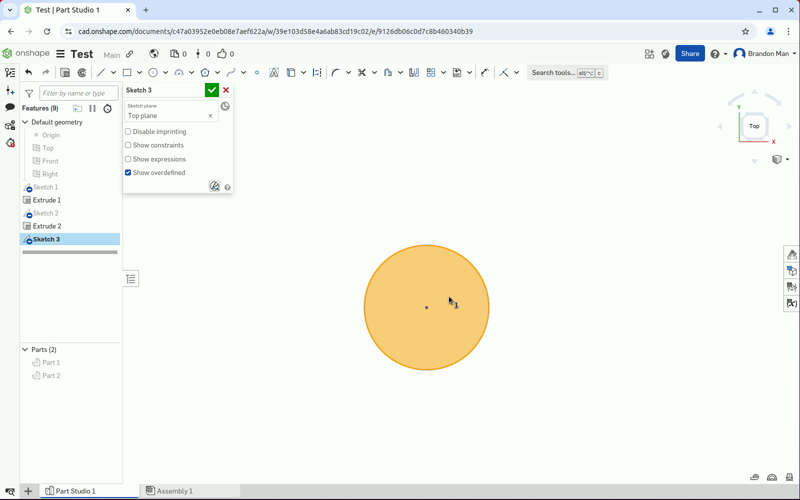
scroll(-6)
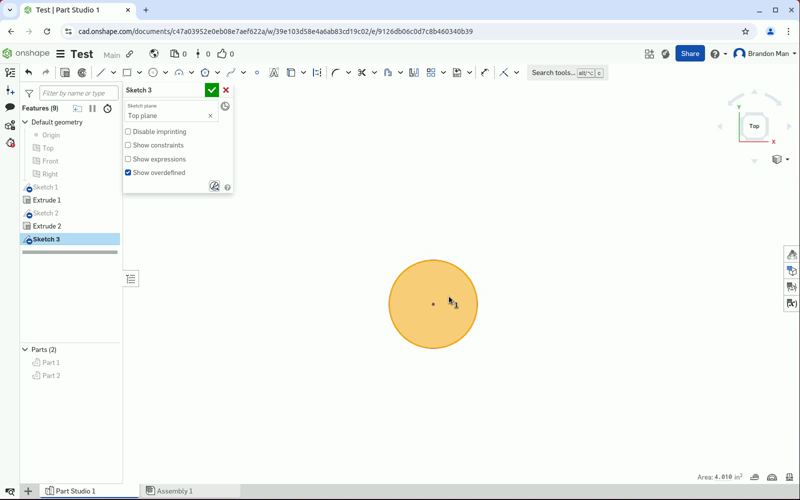
scroll(-6)
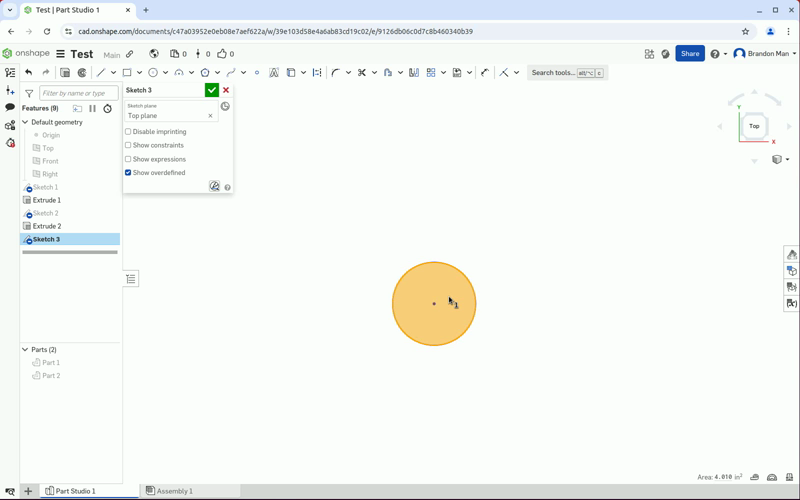
scroll(-6)
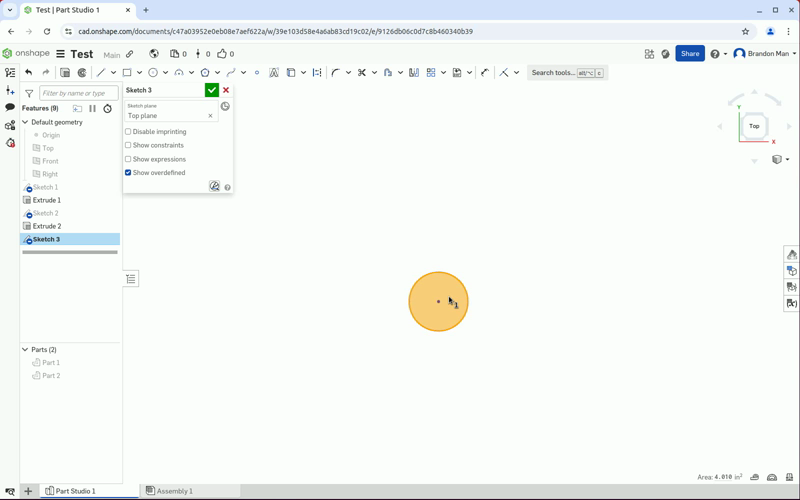
scroll(-6)
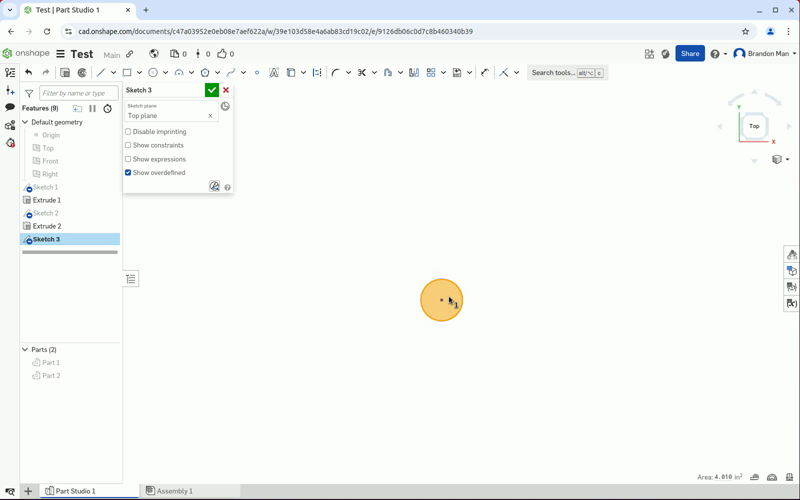
scroll(-6)
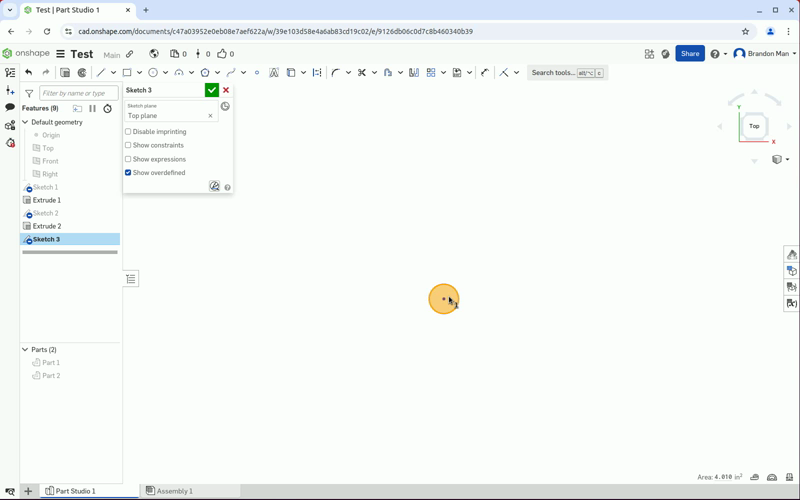
scroll(-6)
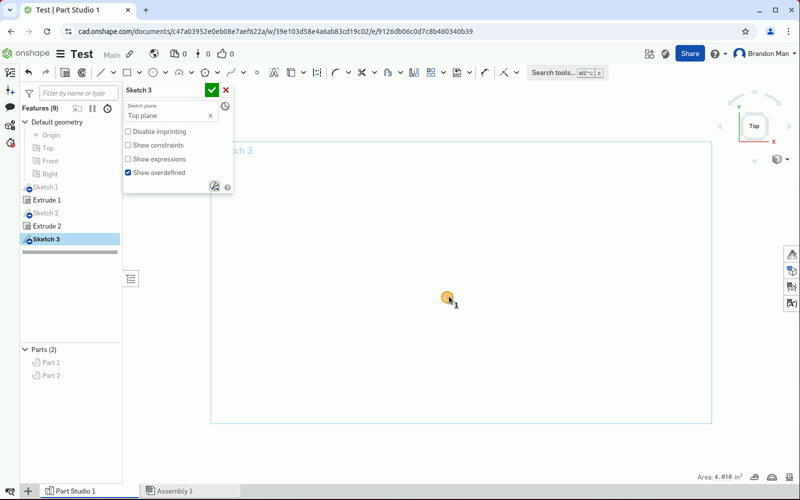
mouse_move(73, 352)
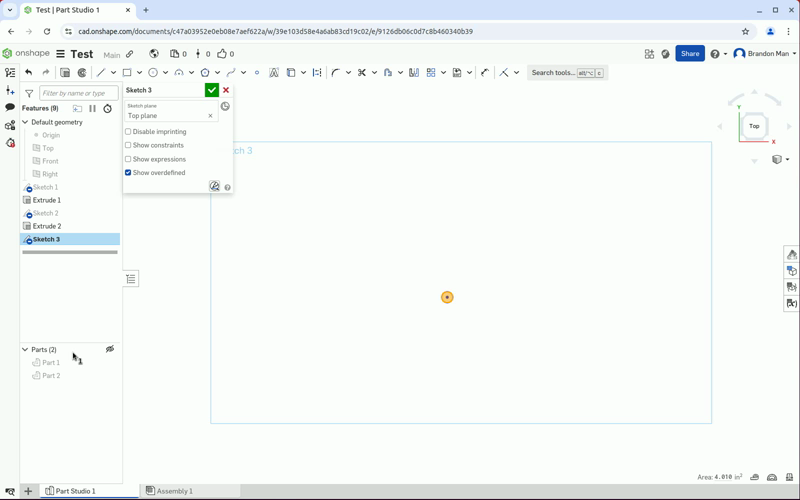
key(shift+y)
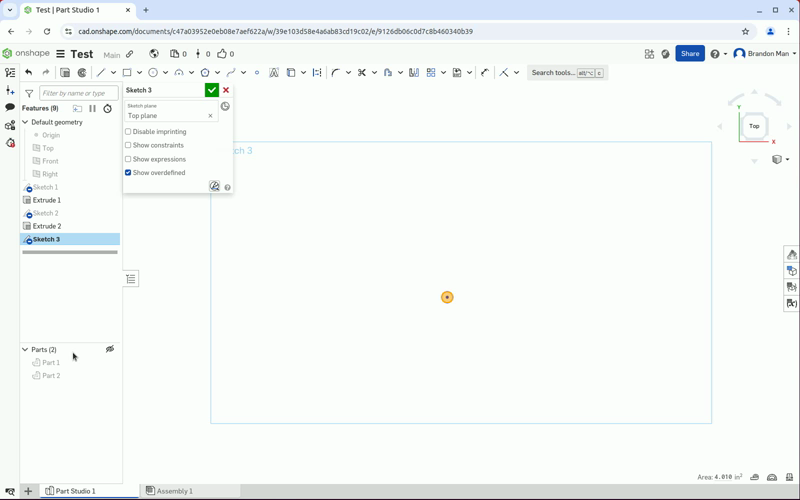
key(shift+e)
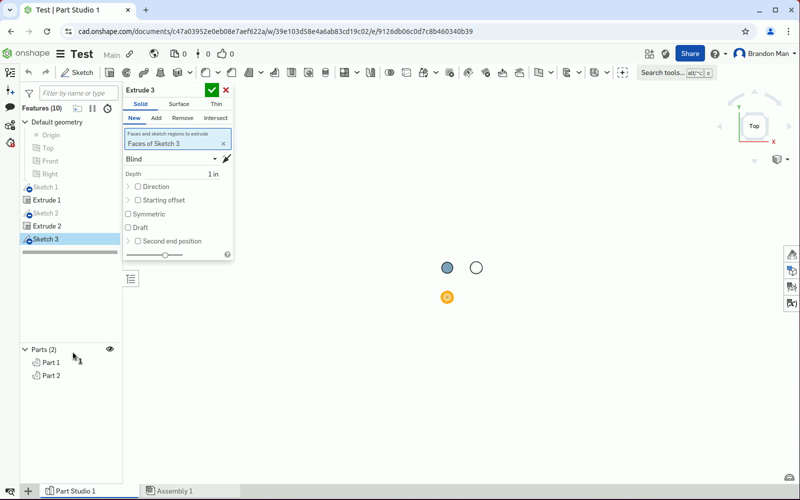
mouse_move(143, 106)
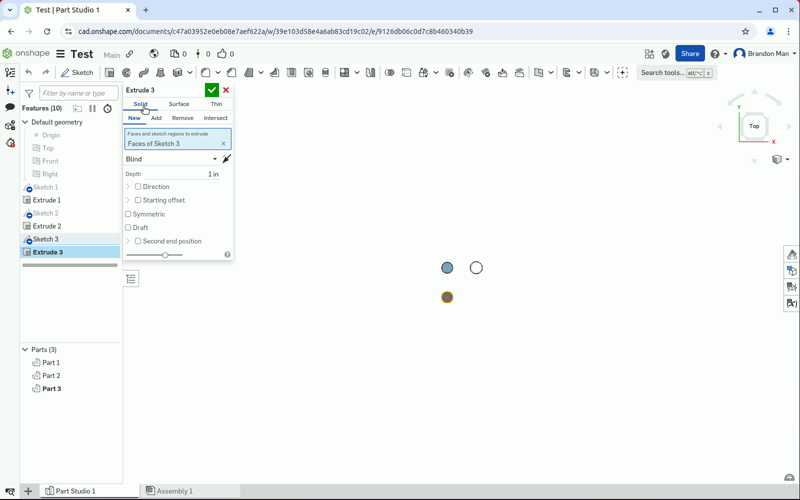
click(143, 106)
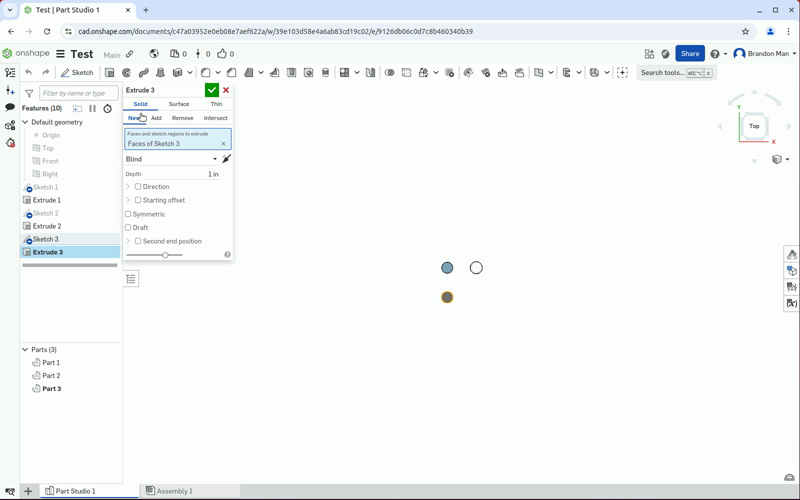
mouse_move(137, 120)
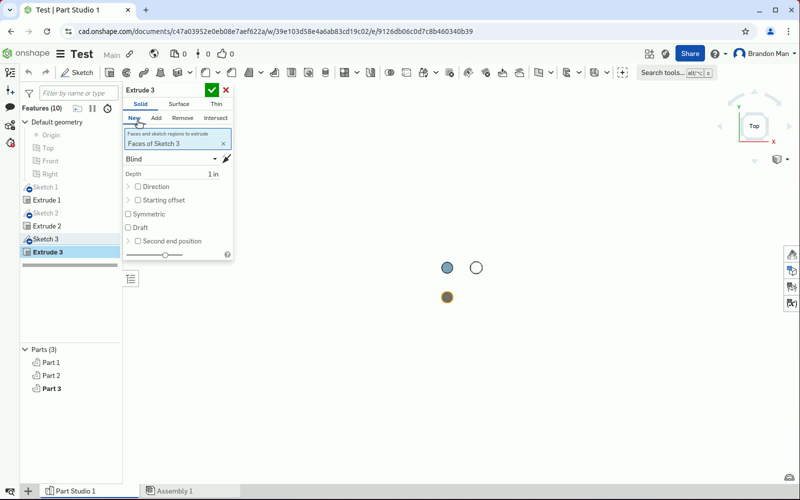
click(137, 120)
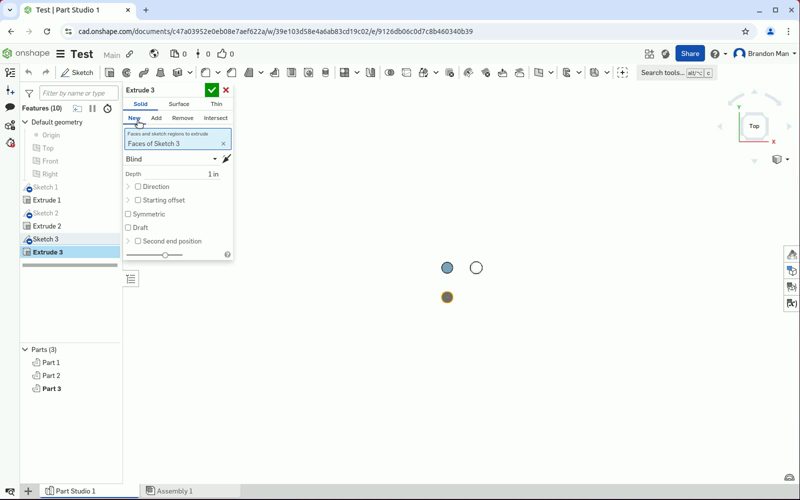
key(tab, 4)
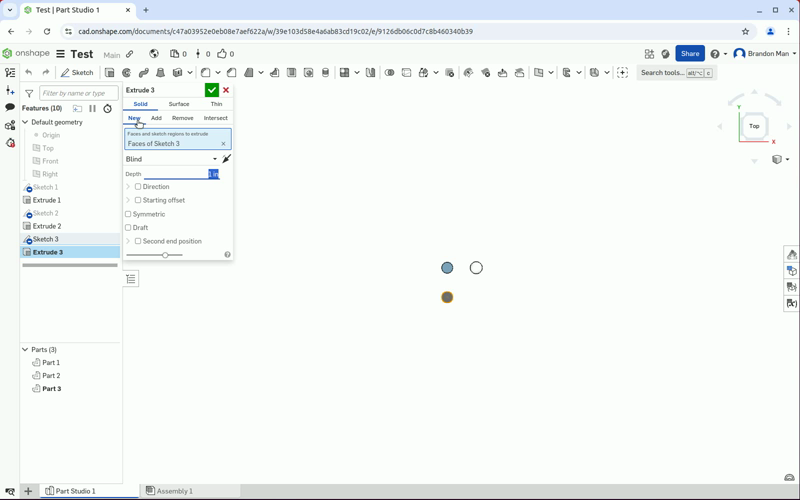
text(11.554)
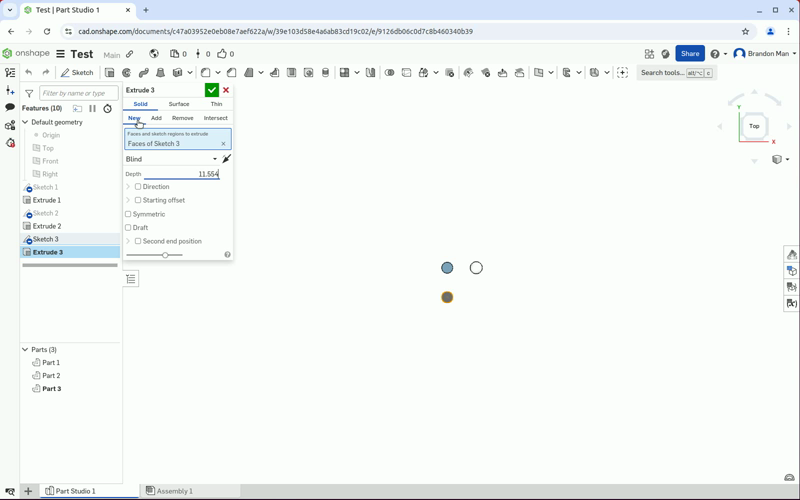
key(enter)
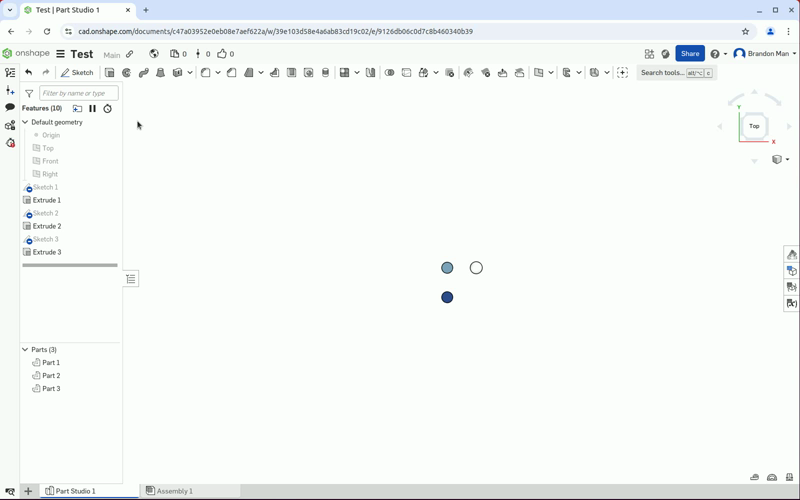
key(shift+h)
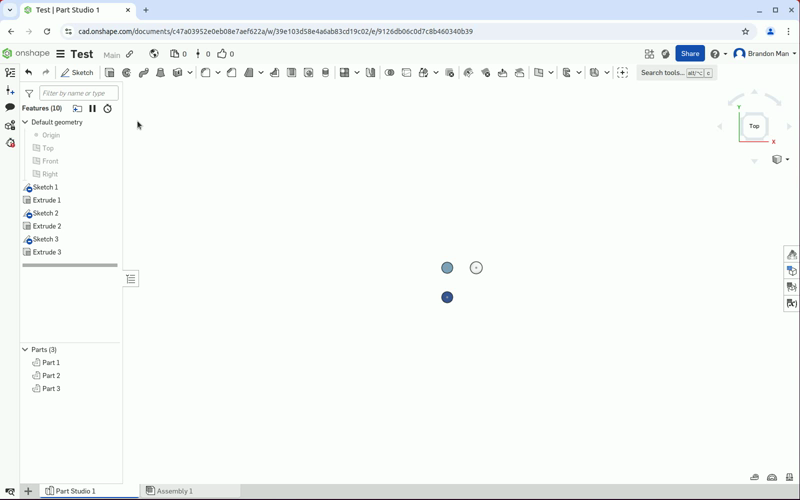
key(shift+h)
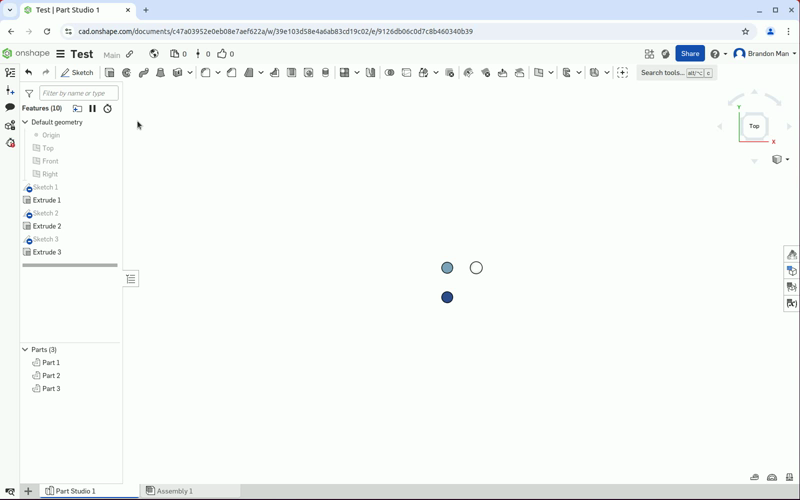
mouse_move(73, 189)
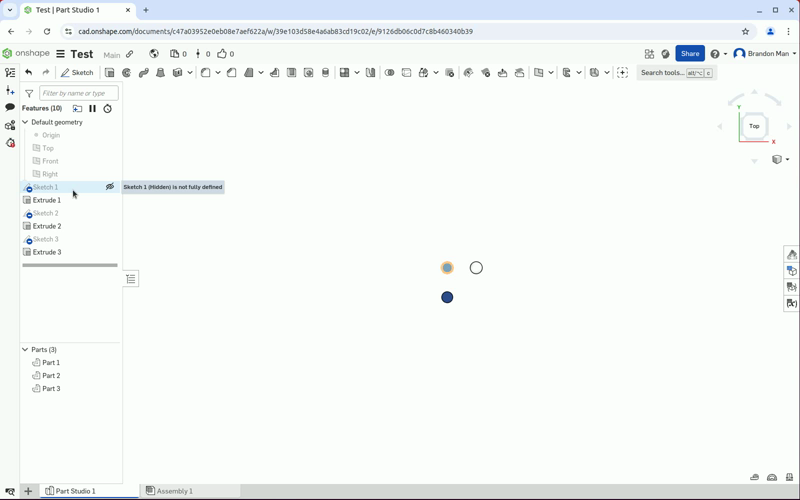
click(73, 189)
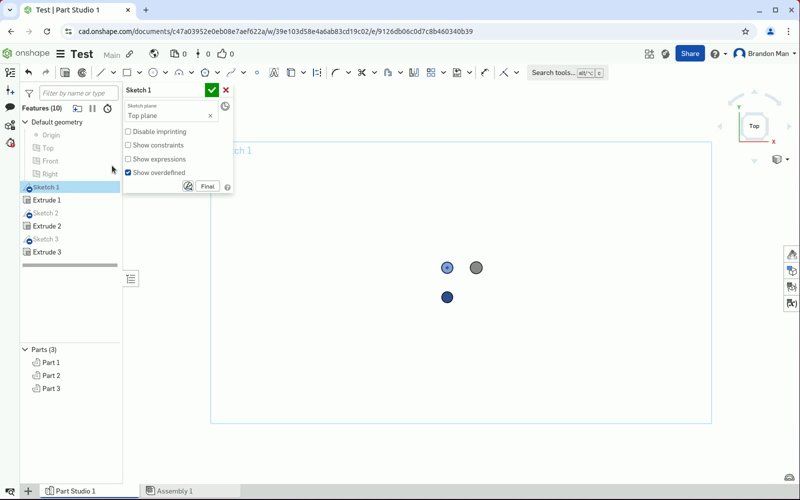
mouse_move(229, 92)
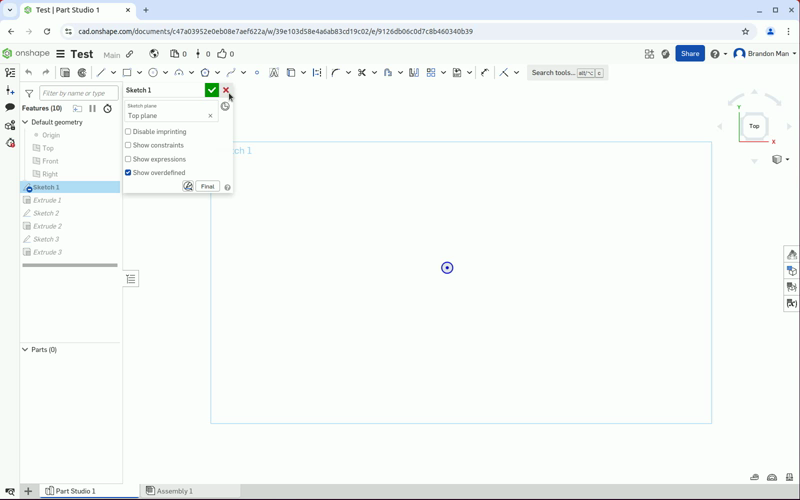
click(229, 92)
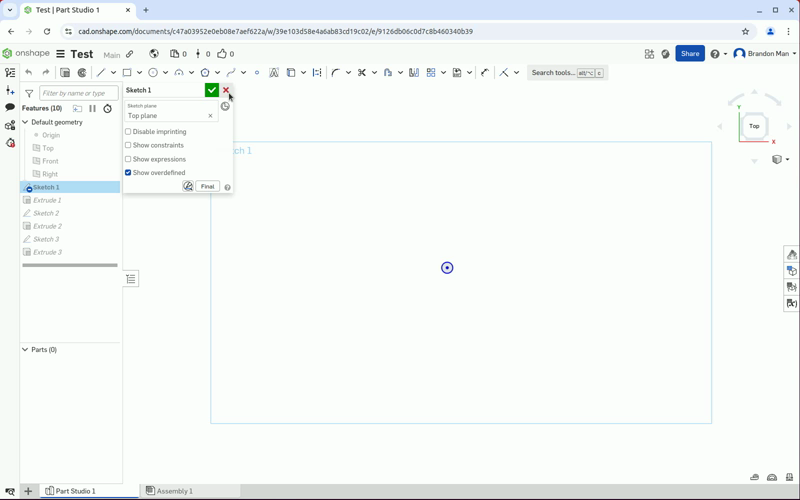
key(shift+s)
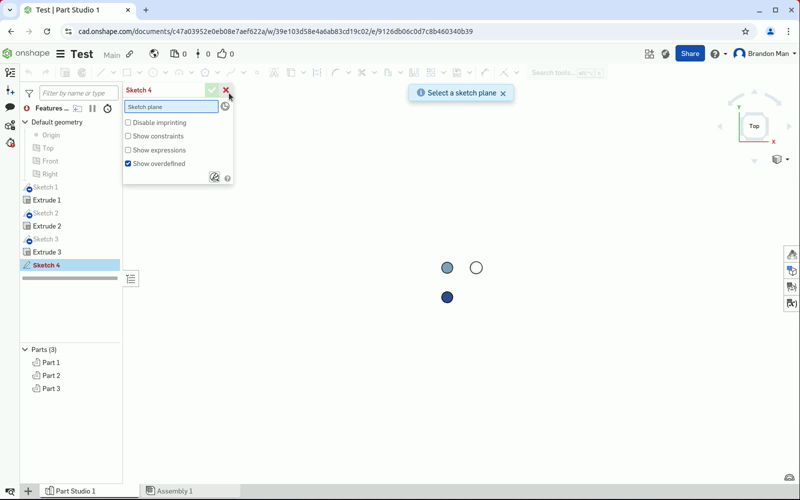
mouse_move(73, 150)
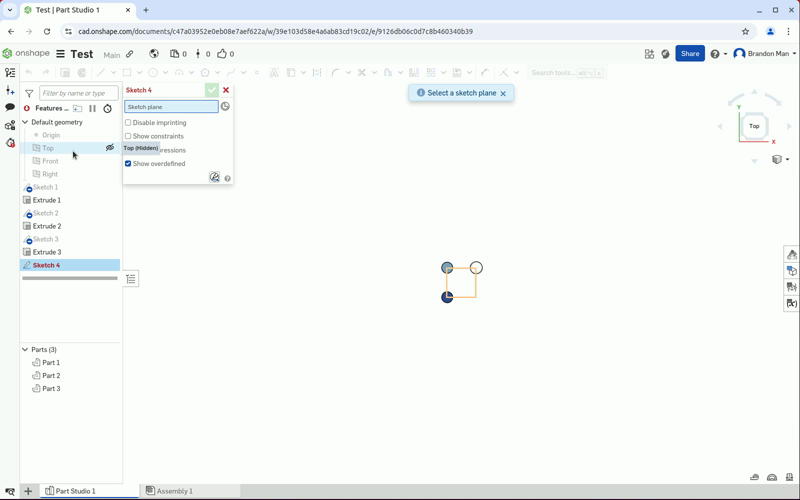
click(73, 150)
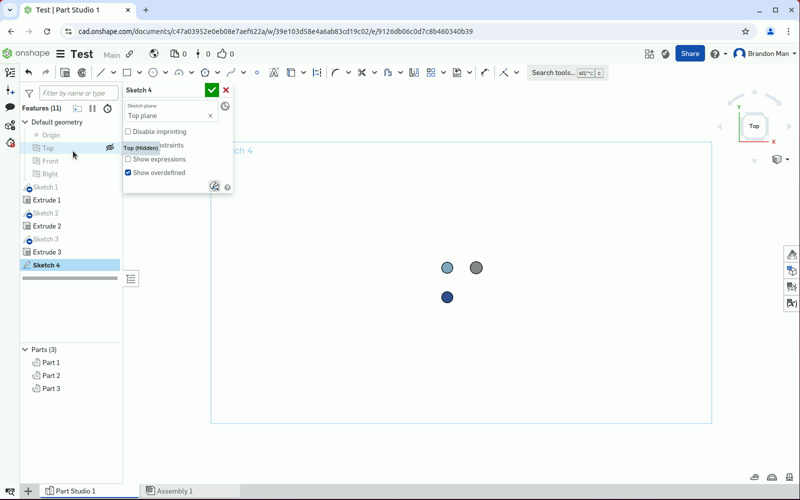
mouse_move(73, 352)
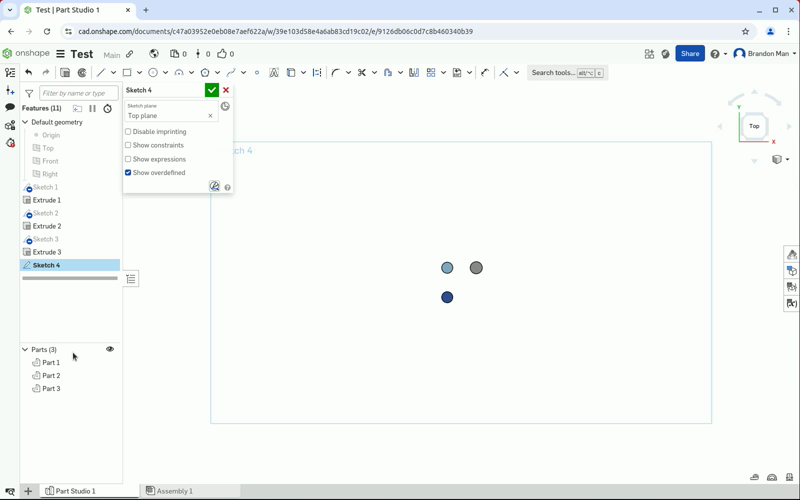
key(y)
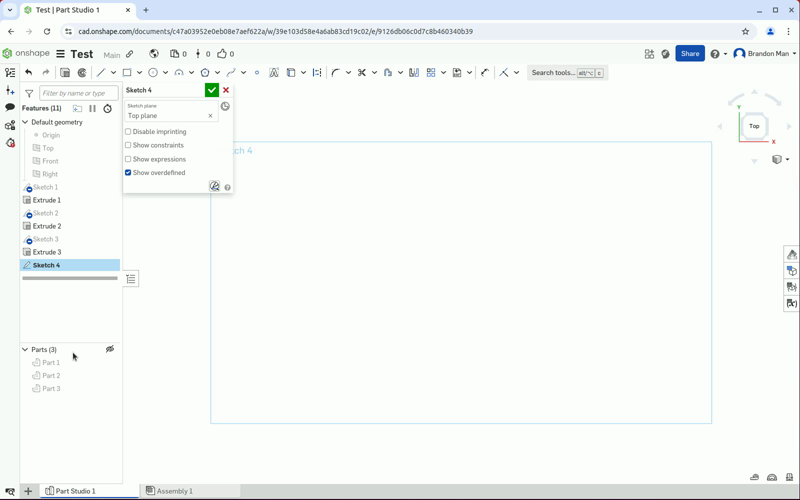
key(c)
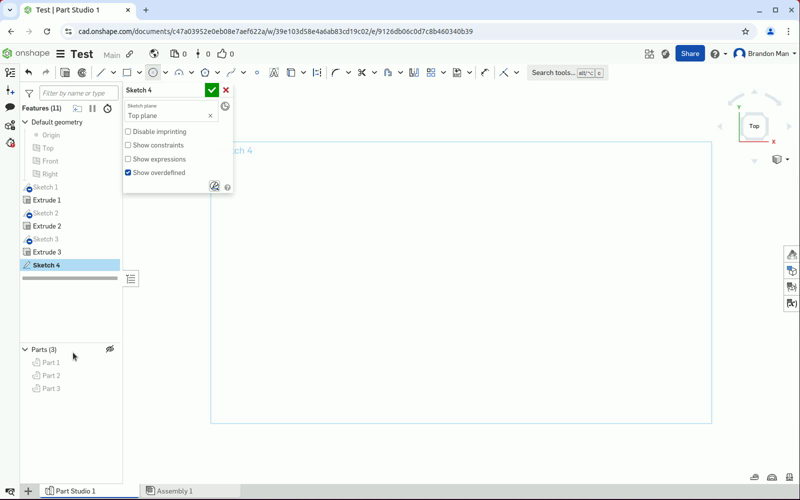
key_down(shift)
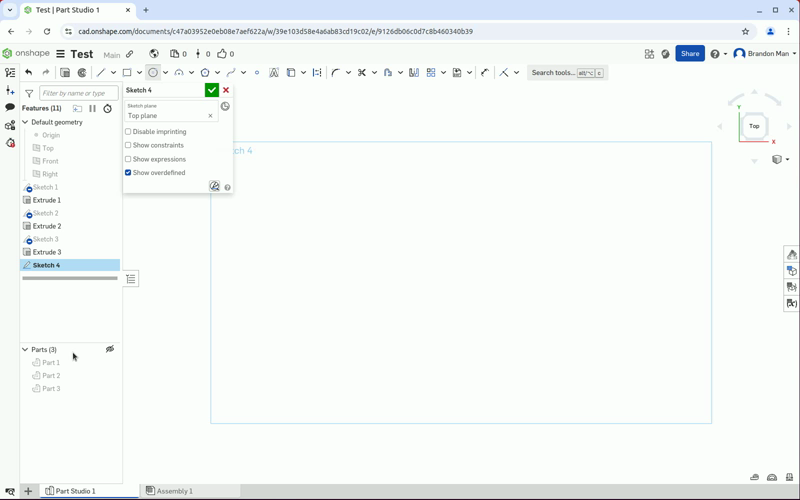
mouse_move(476, 297)
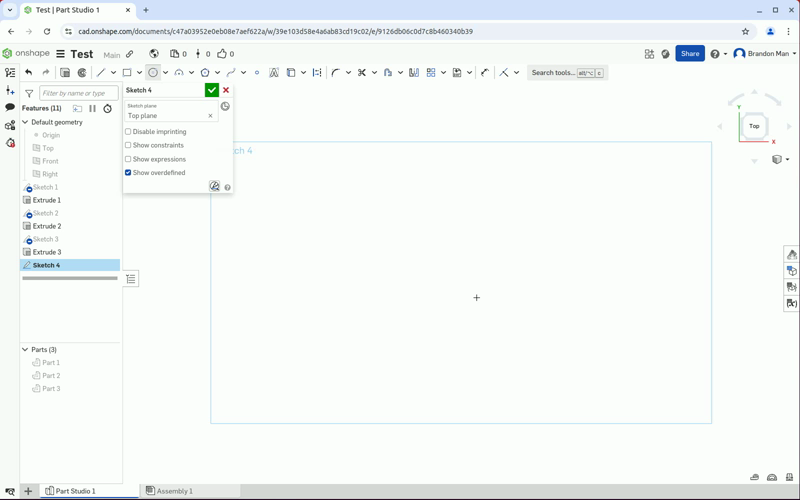
click(476, 297)
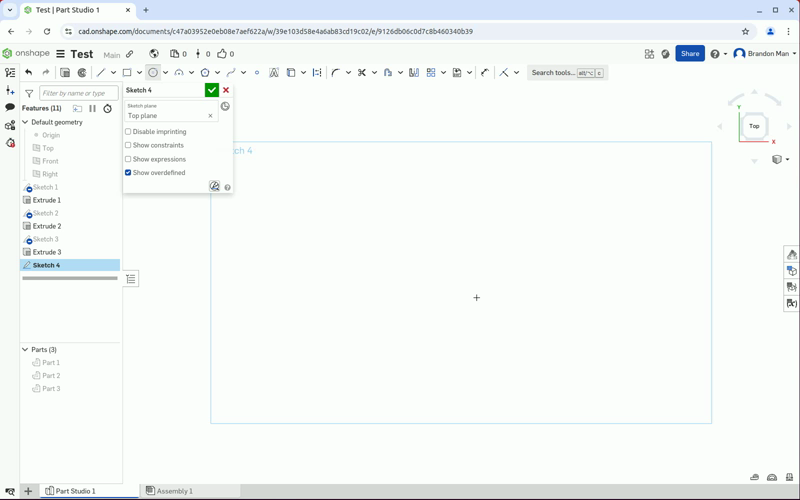
key_up(shift)
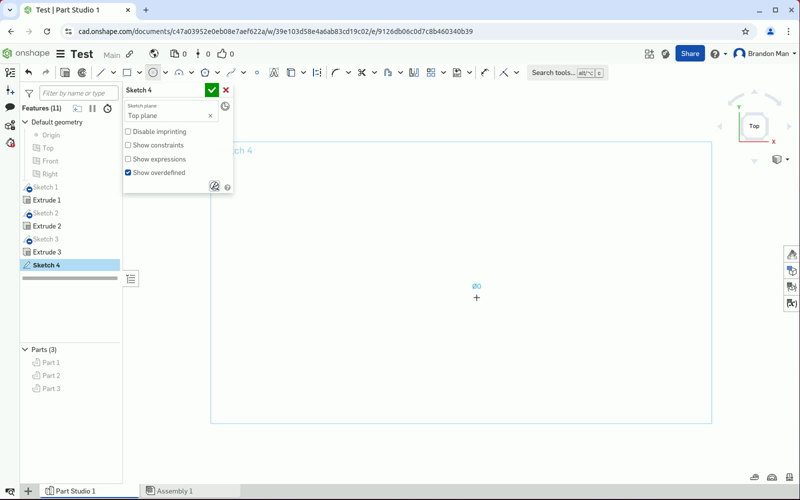
mouse_move(482, 297)
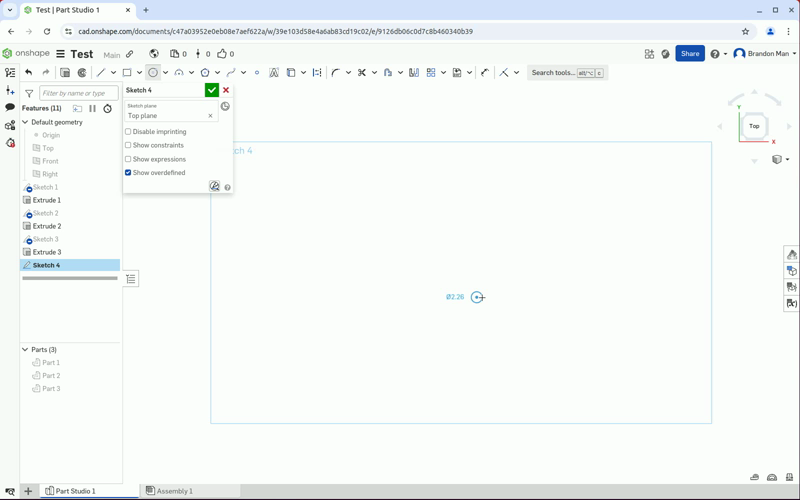
click(482, 297)
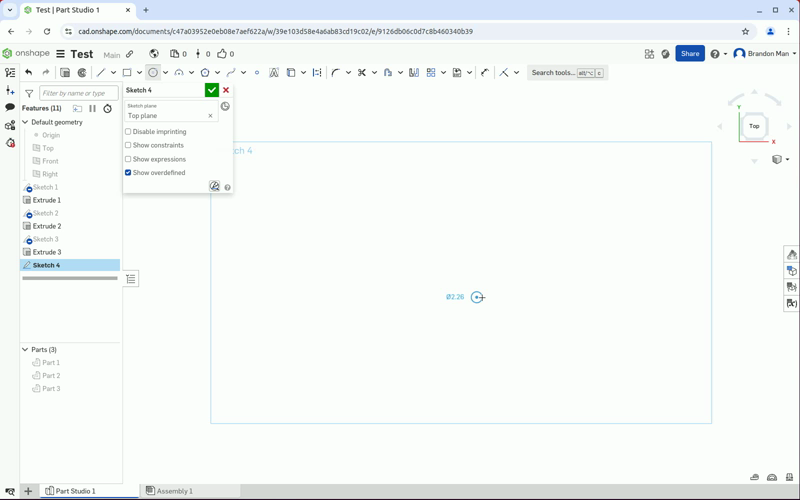
key(esc)
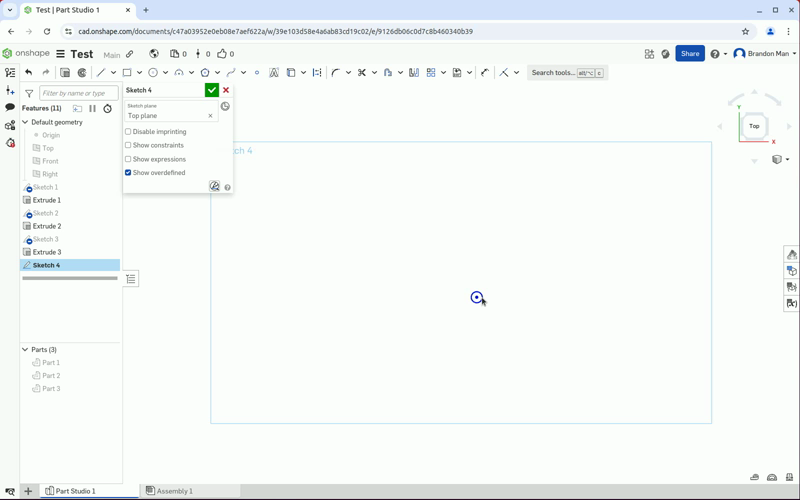
mouse_move(473, 295)
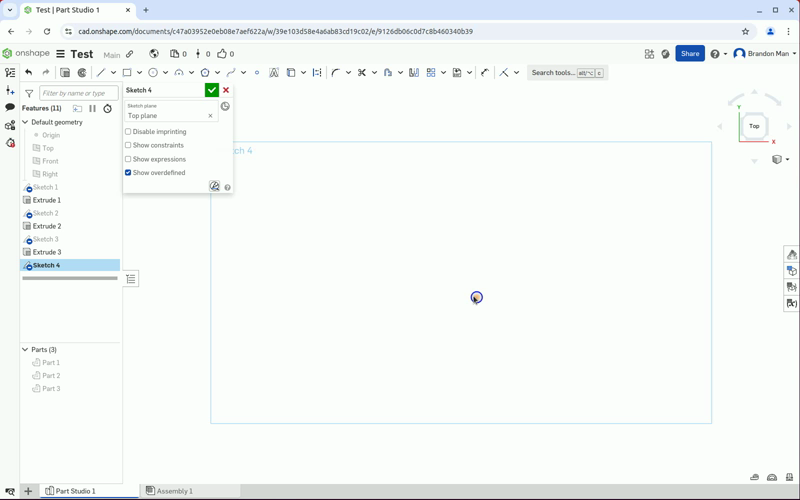
scroll(6)
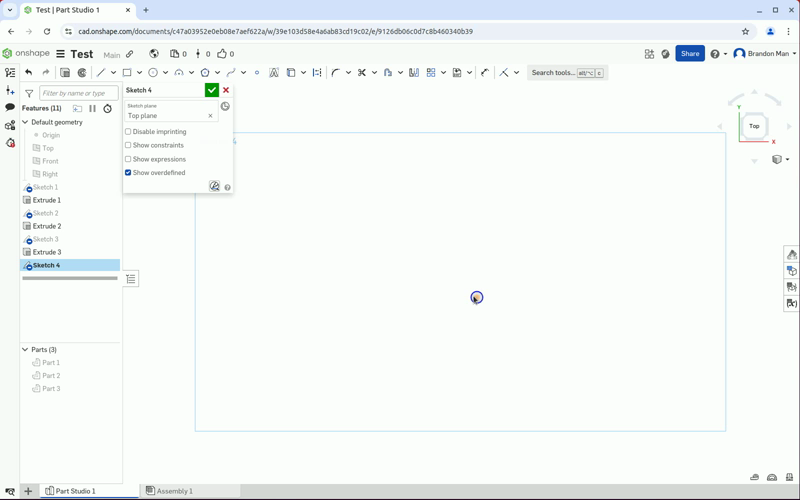
scroll(6)
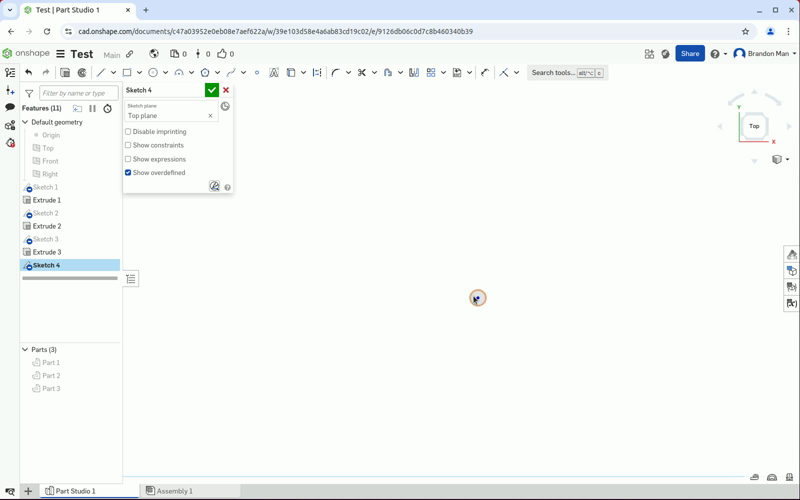
scroll(6)
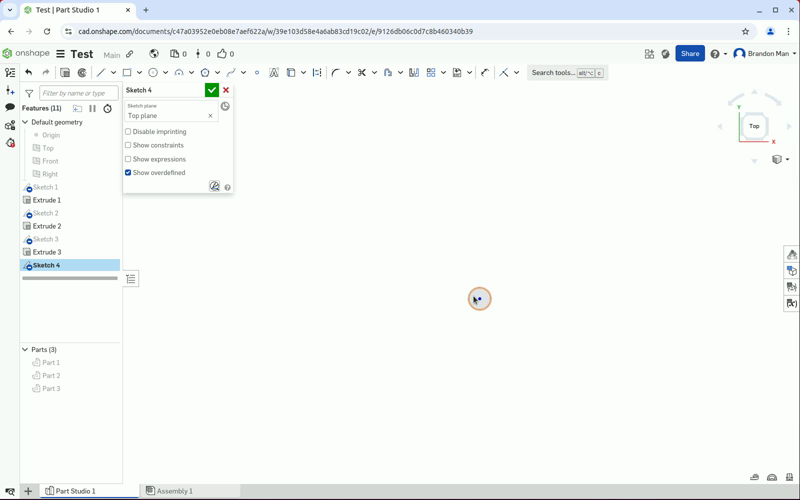
scroll(6)
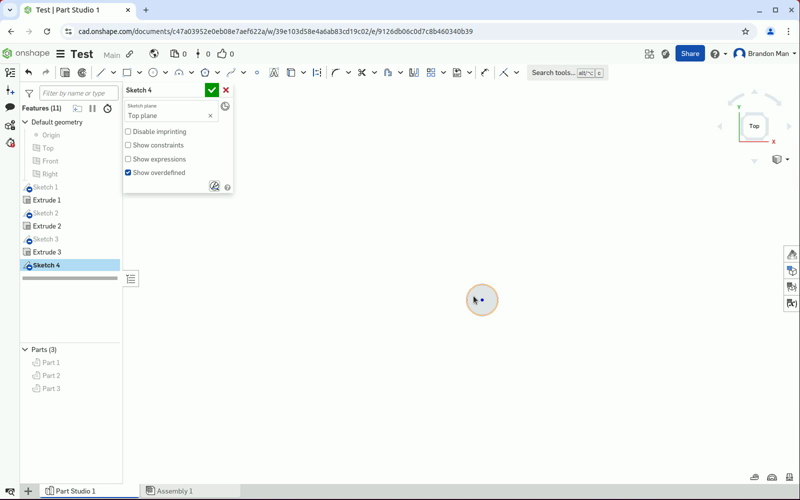
scroll(6)
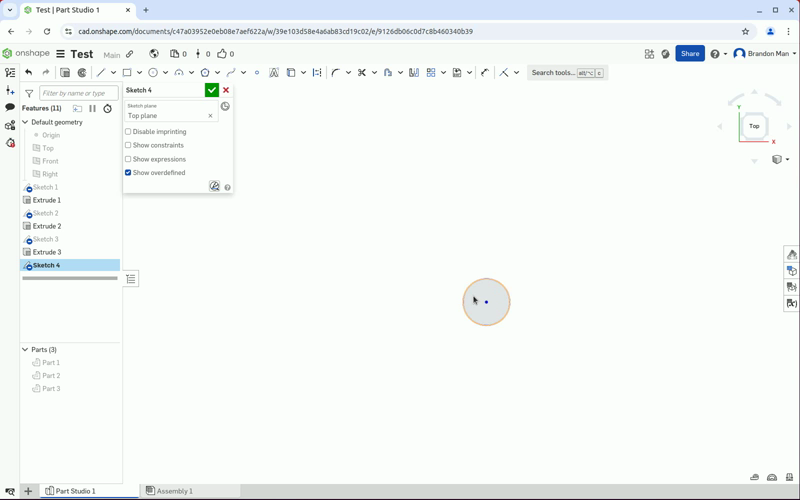
scroll(6)
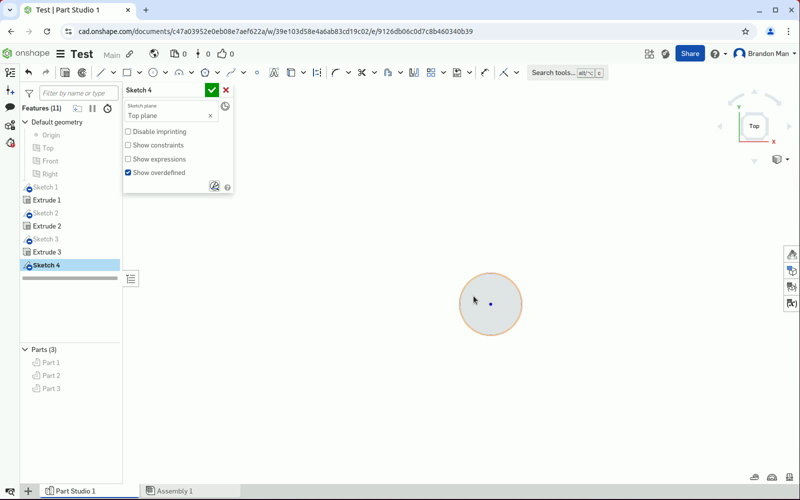
scroll(6)
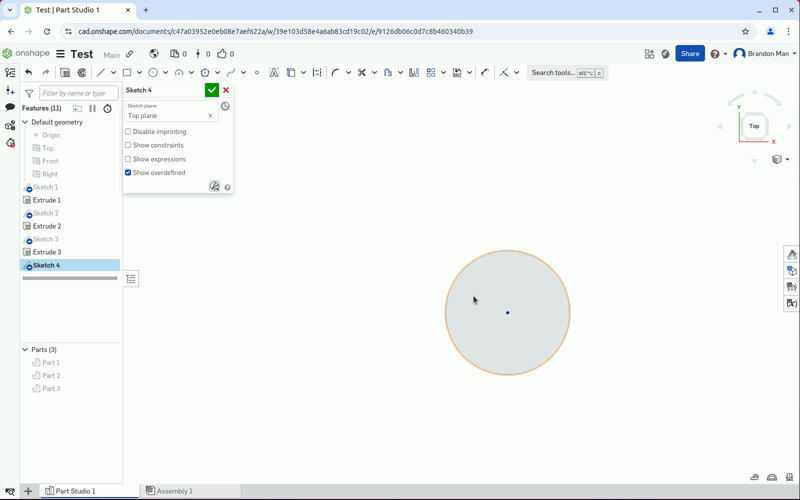
click(473, 295)
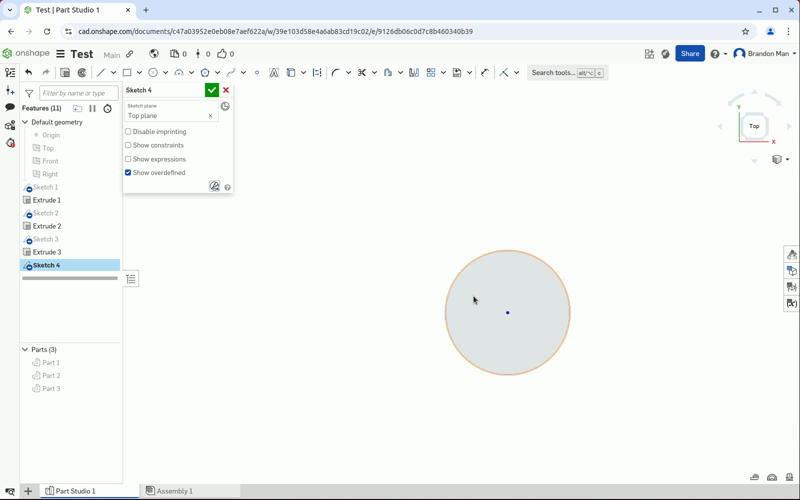
scroll(-6)
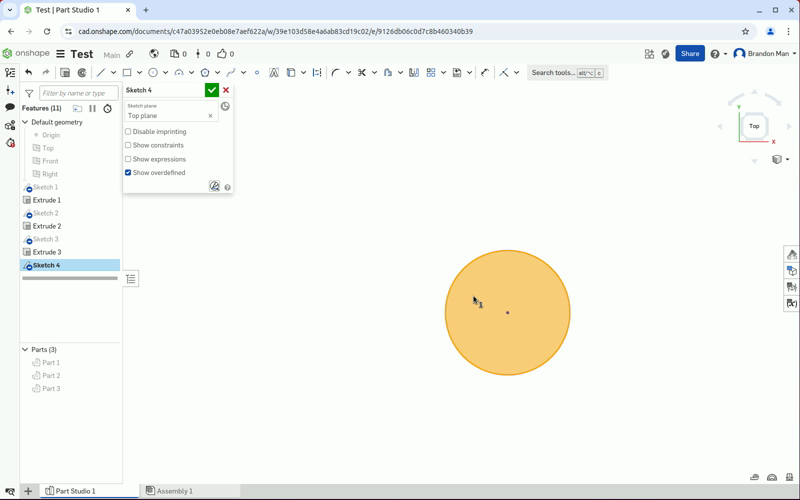
scroll(-6)
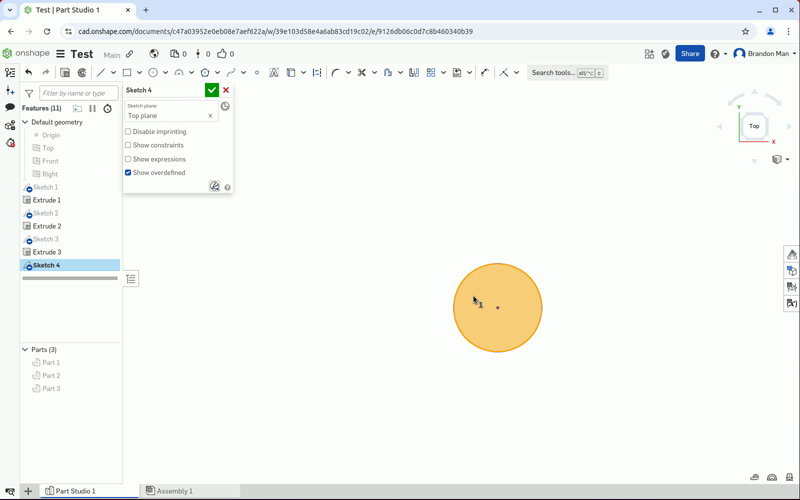
scroll(-6)
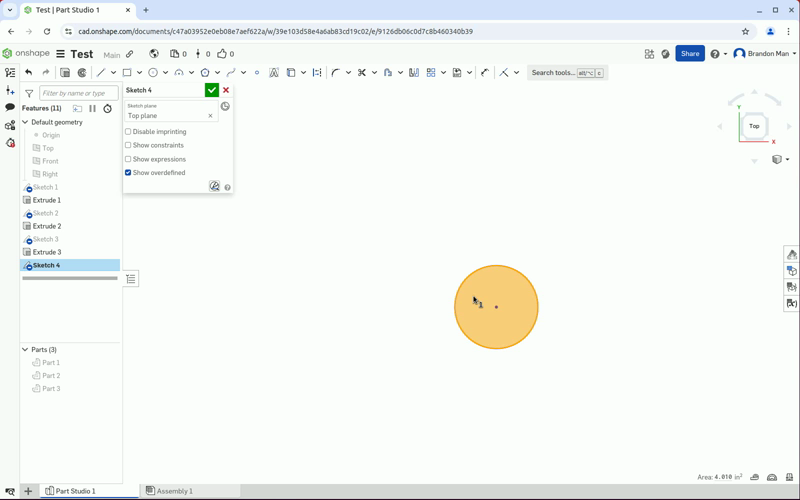
scroll(-6)
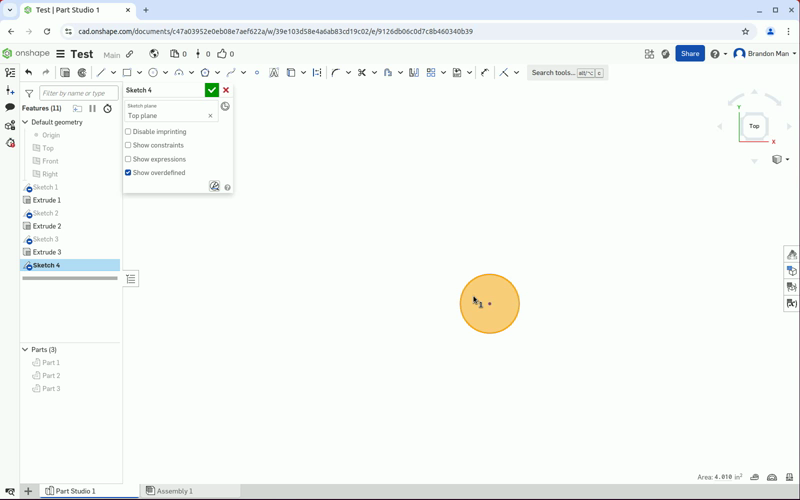
scroll(-6)
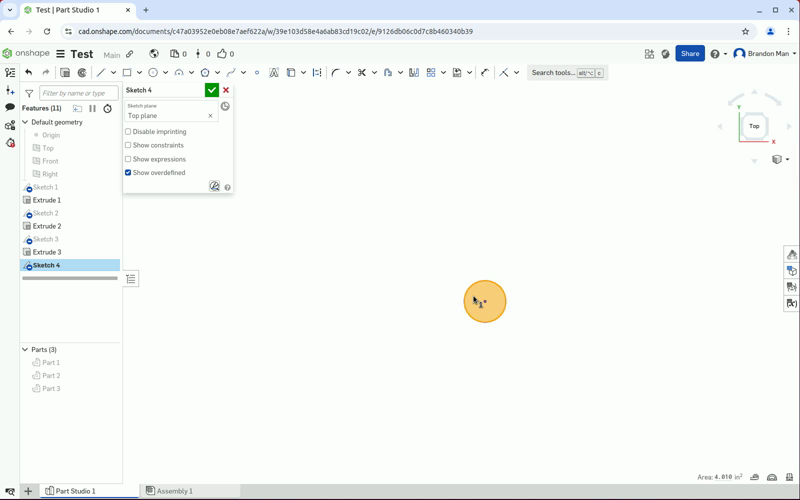
scroll(-6)
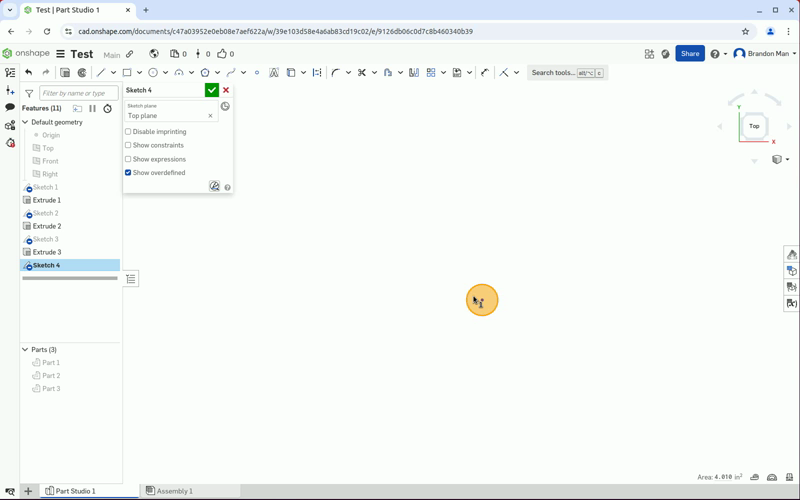
scroll(-6)
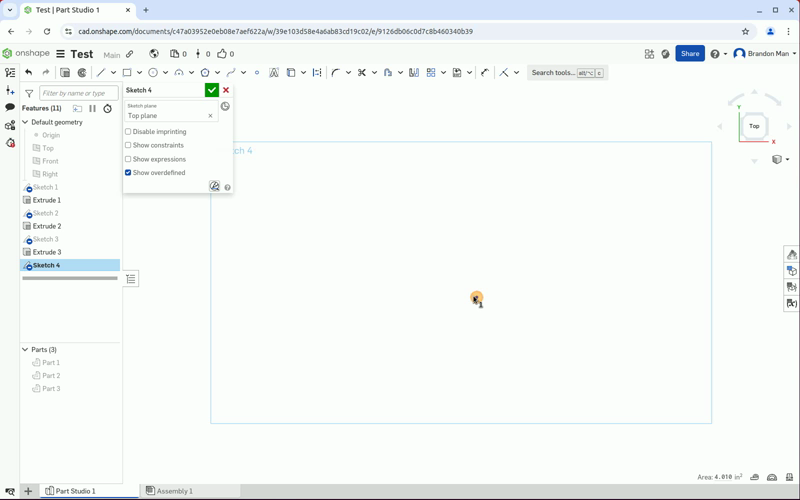
mouse_move(73, 352)
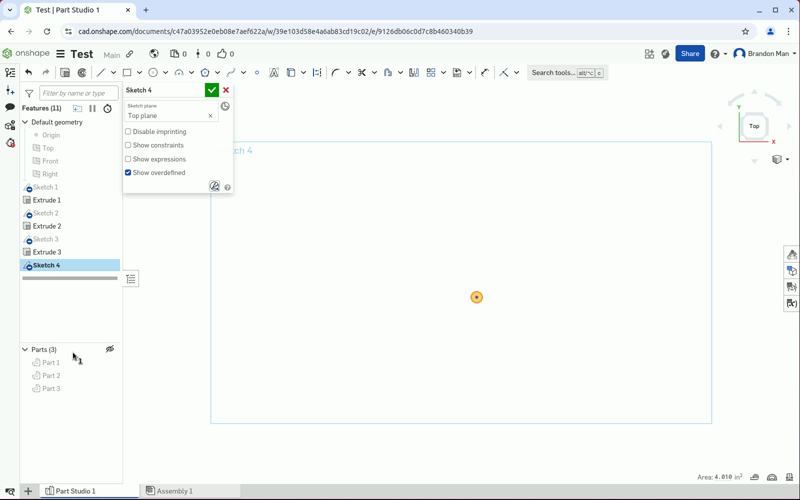
key(shift+y)
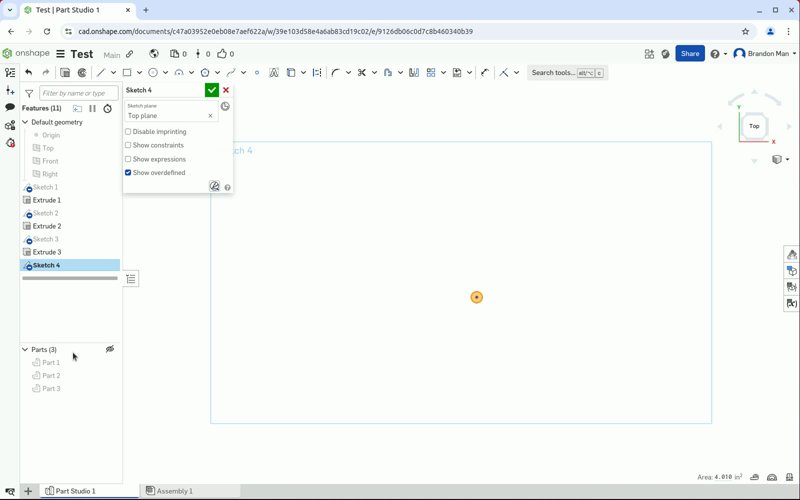
key(shift+e)
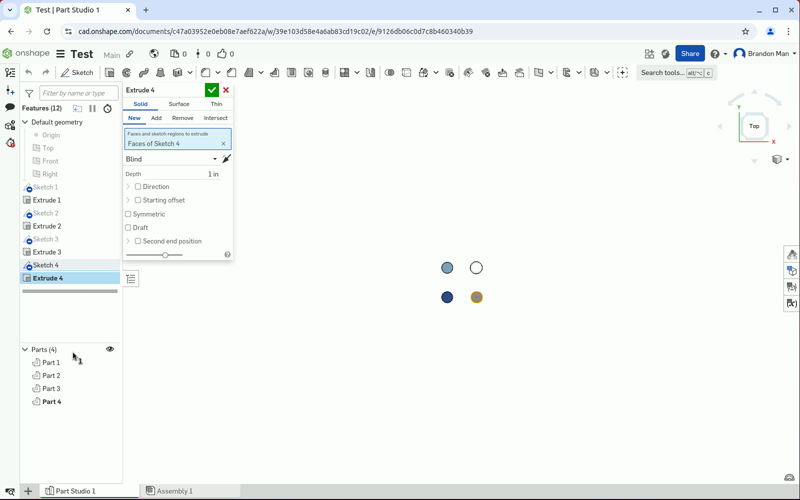
mouse_move(143, 106)
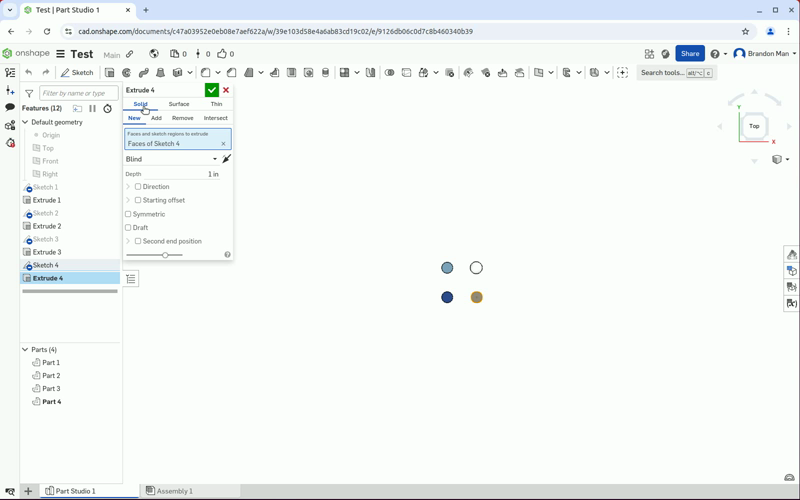
click(143, 106)
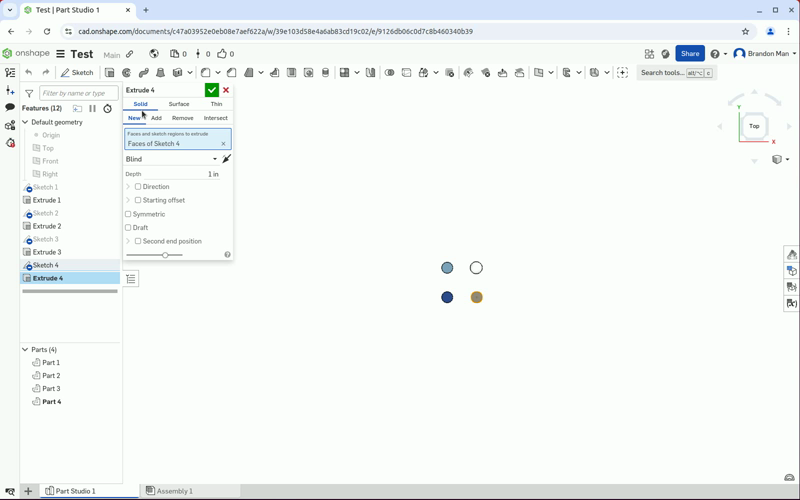
mouse_move(137, 120)
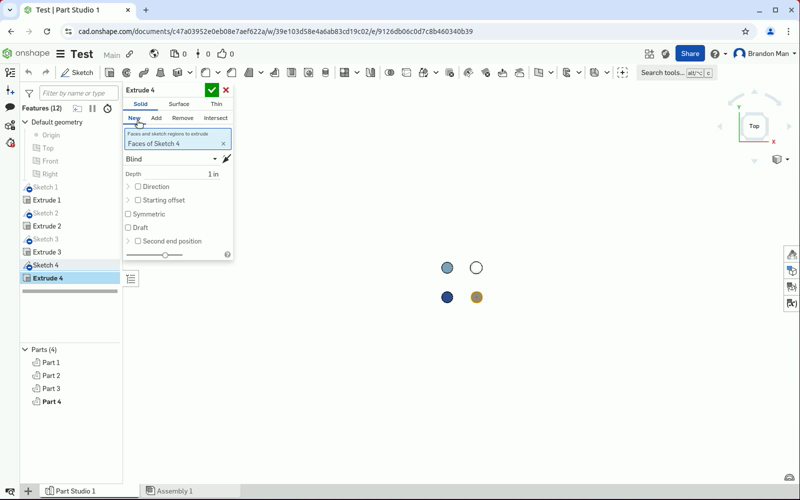
click(137, 120)
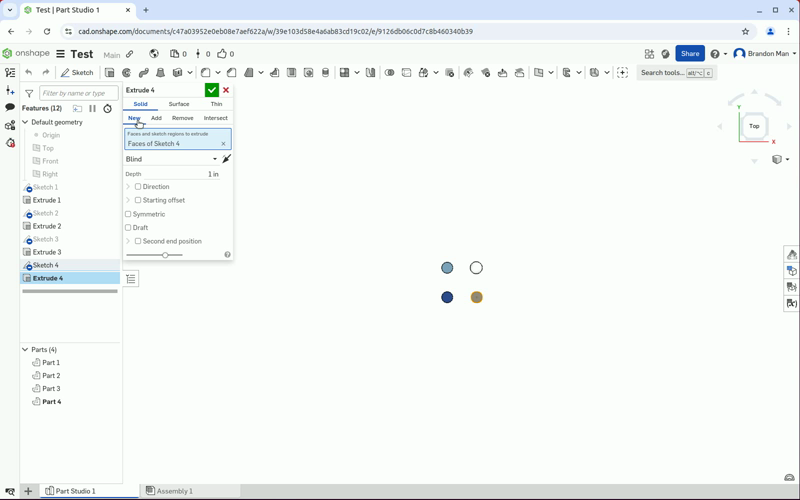
key(tab, 4)
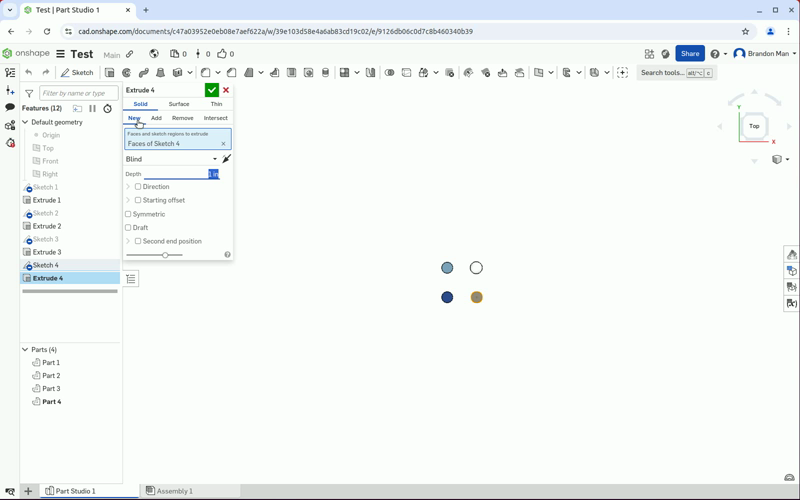
text(11.554)
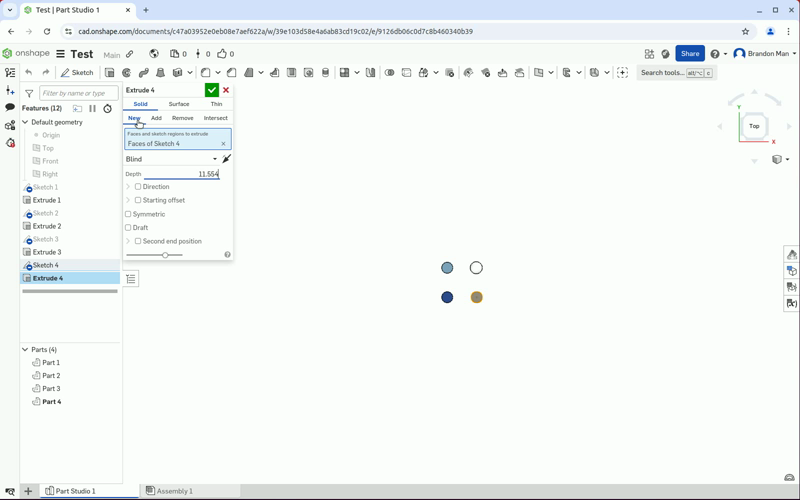
key(enter)
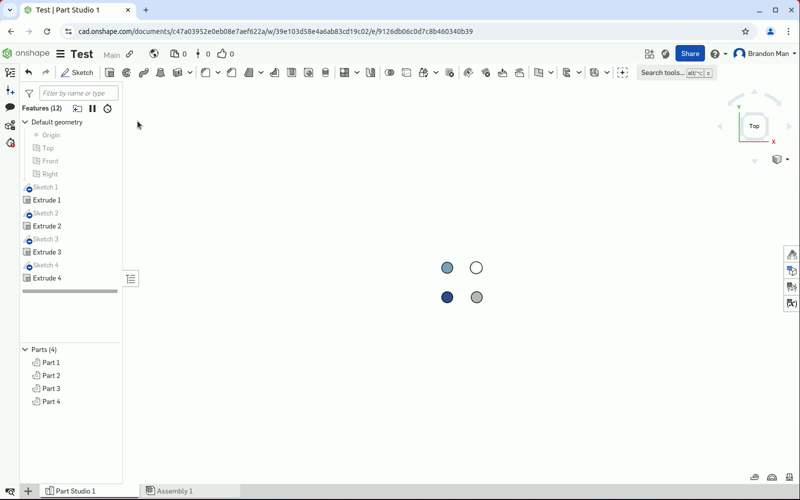
key(shift+h)
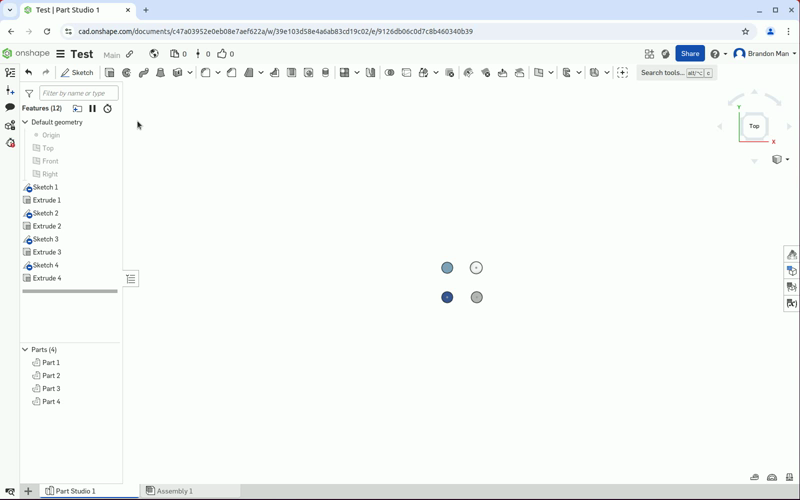
key(shift+h)
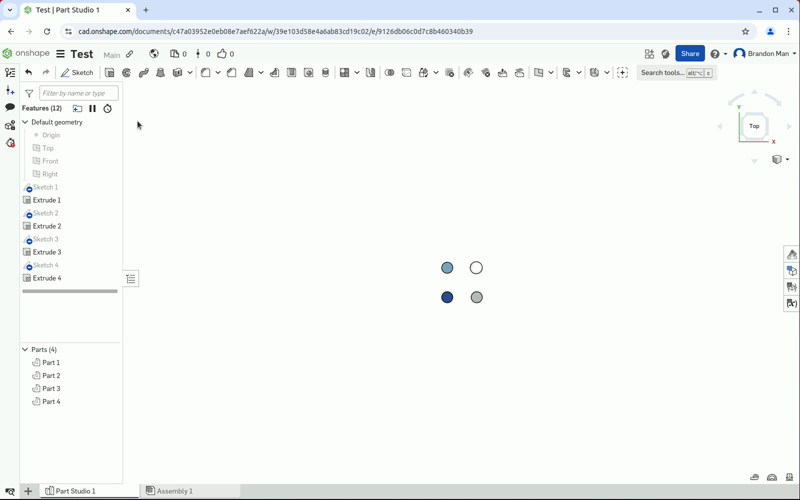
mouse_move(73, 189)
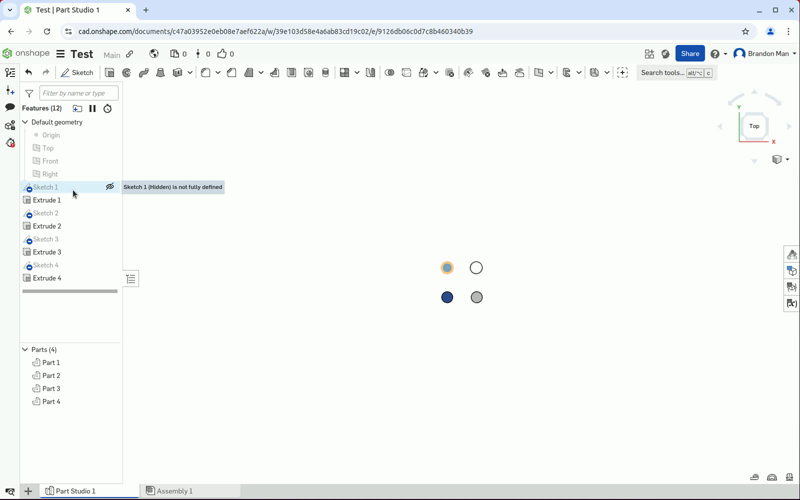
click(73, 189)
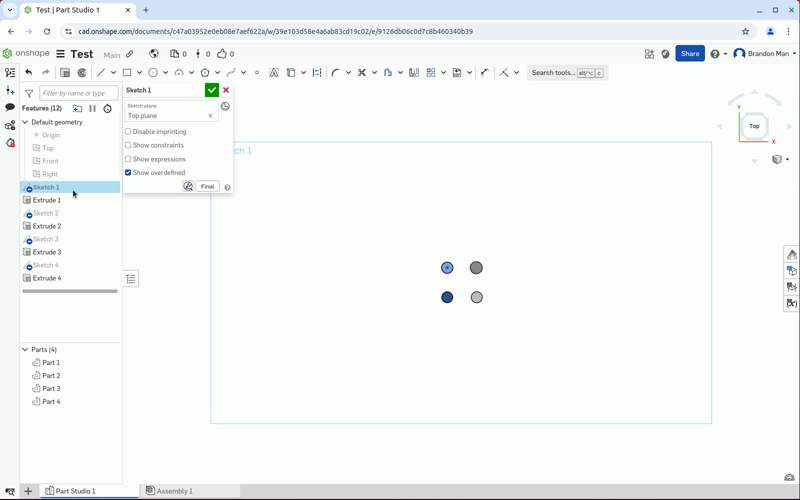
mouse_move(229, 92)
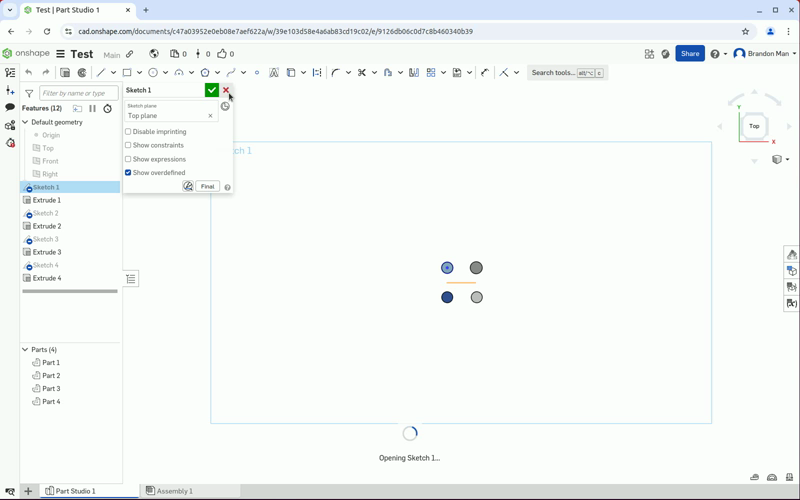
click(229, 92)
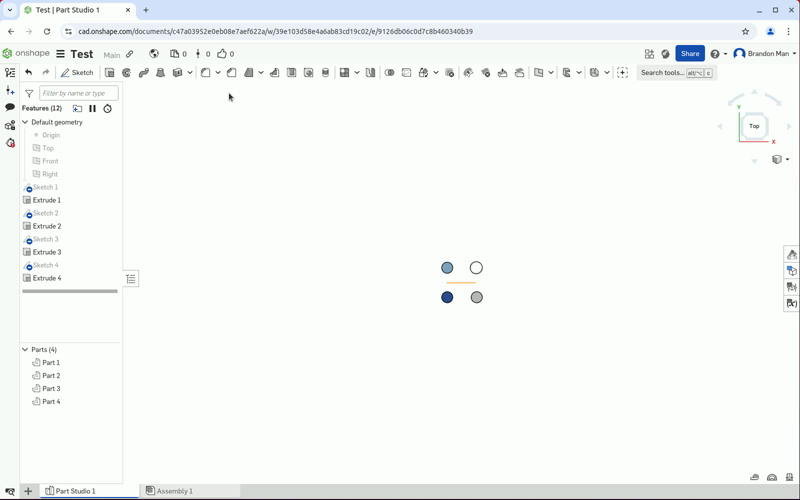
mouse_move(541, 75)
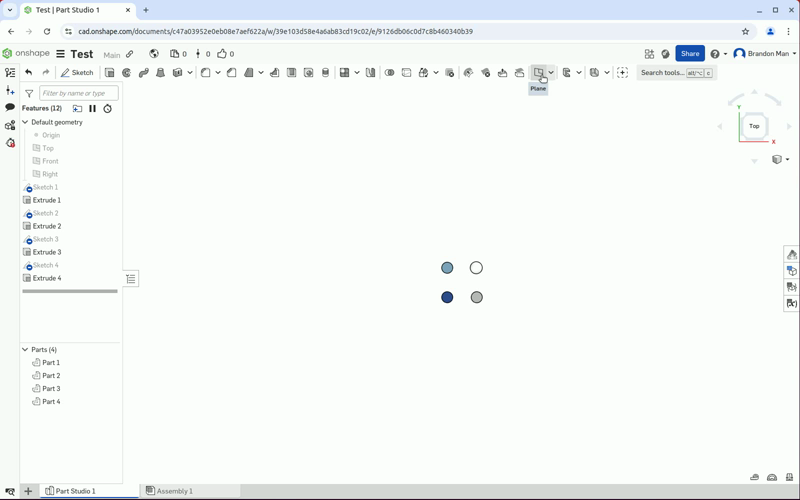
click(541, 75)
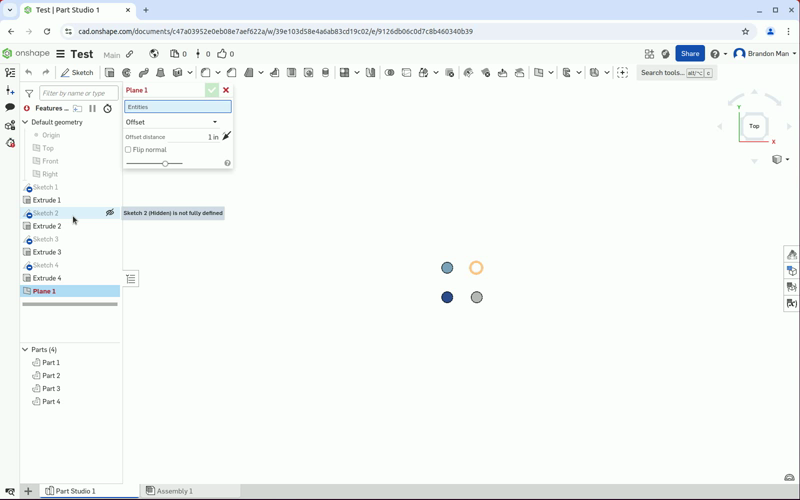
scroll(3)
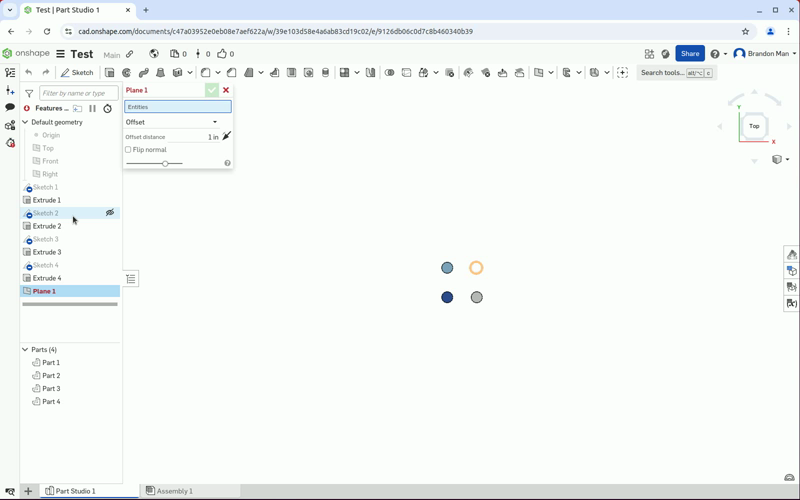
mouse_move(73, 150)
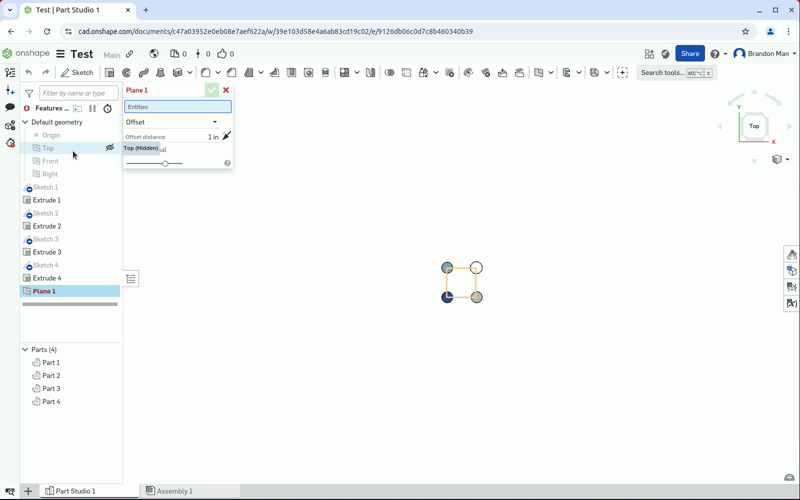
click(73, 150)
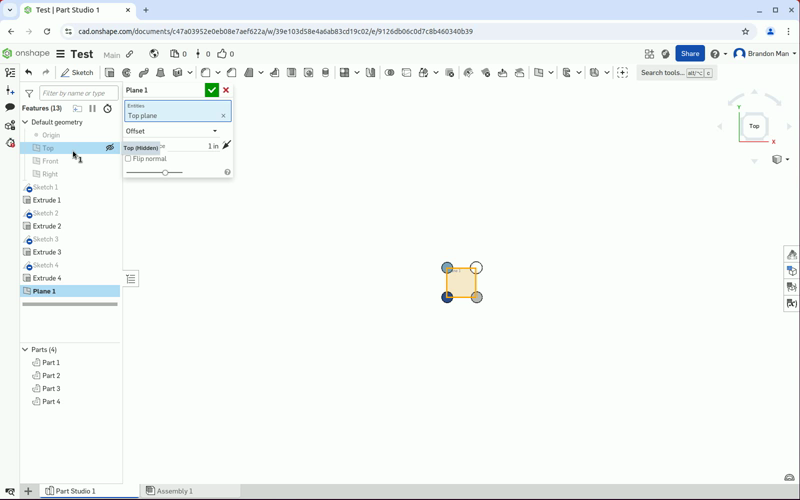
key(tab, 2)
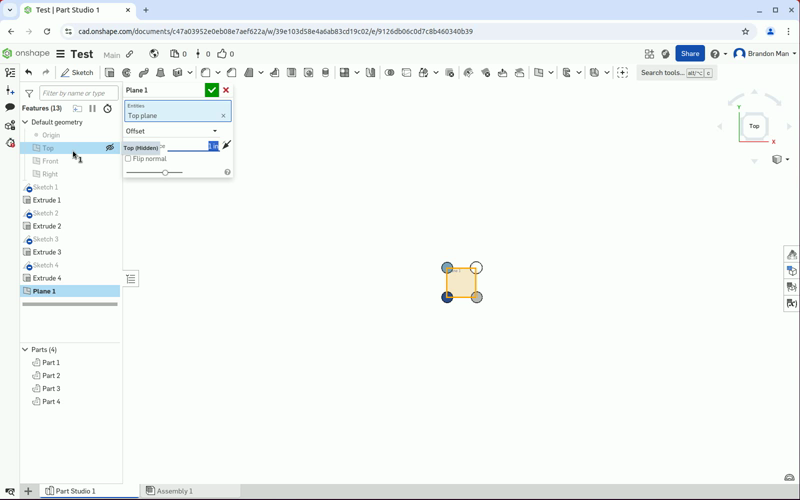
text(11.554)
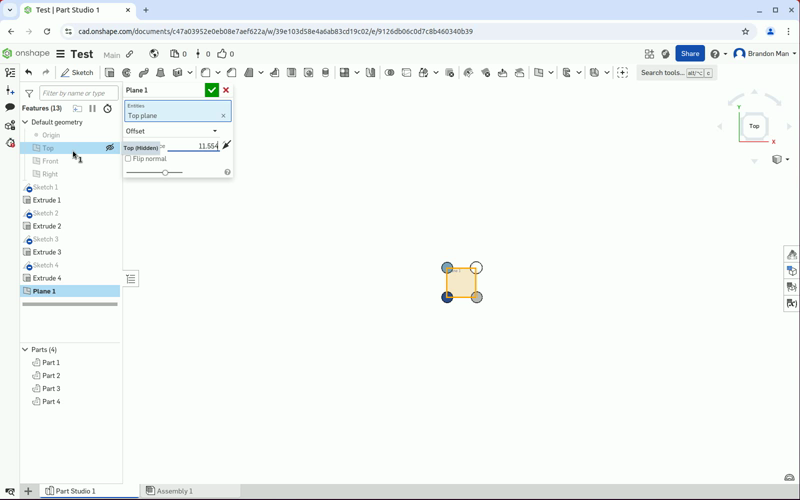
key(enter, 2)
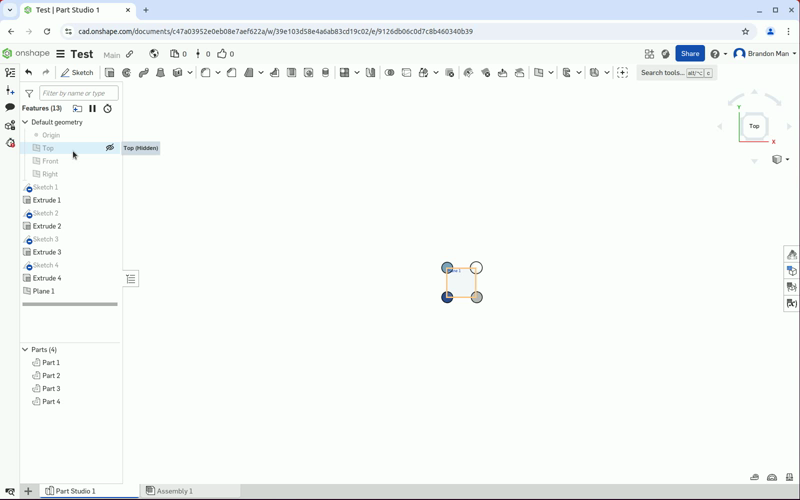
key(shift+s)
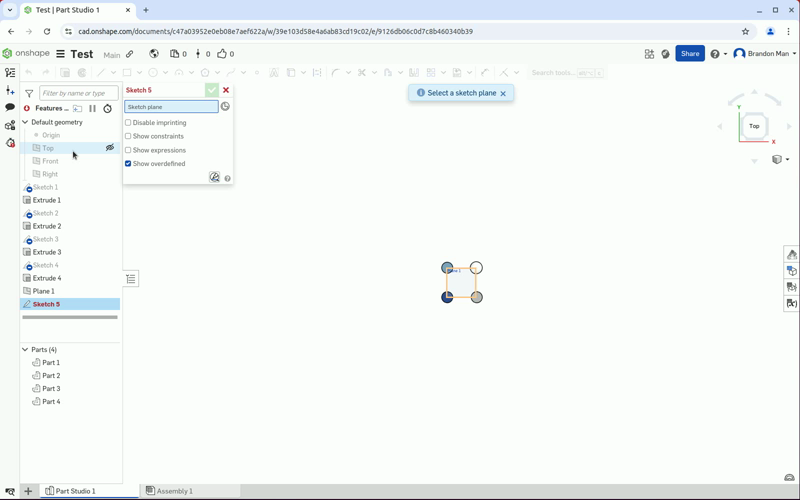
mouse_move(73, 293)
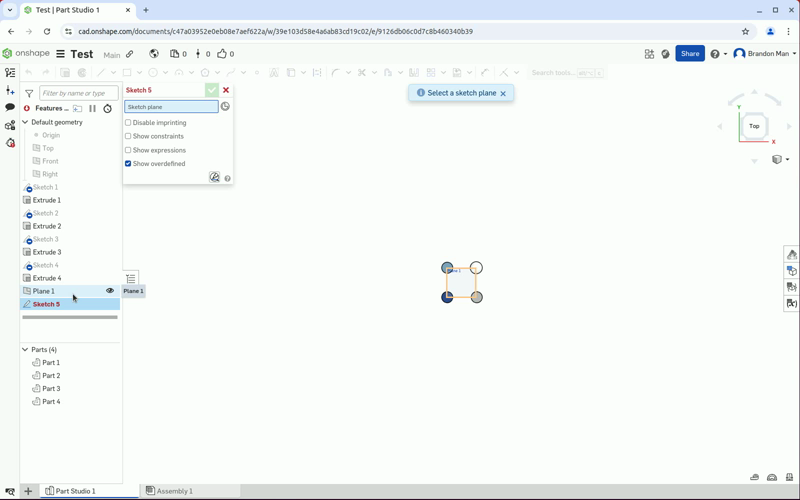
click(73, 293)
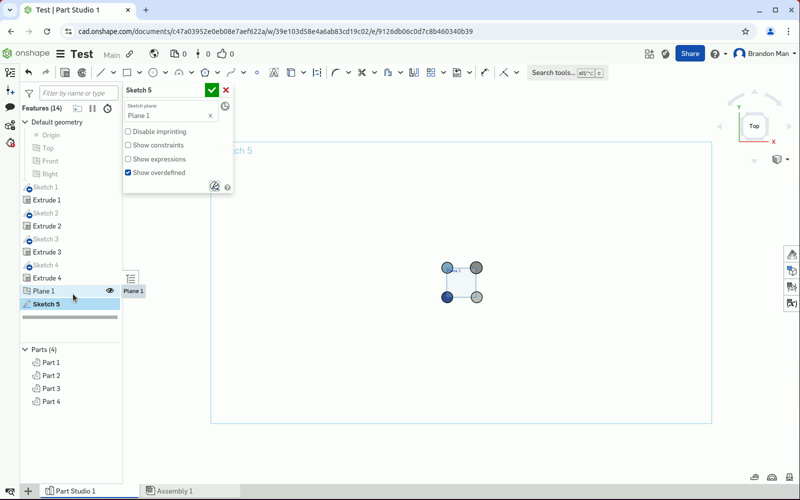
mouse_move(73, 352)
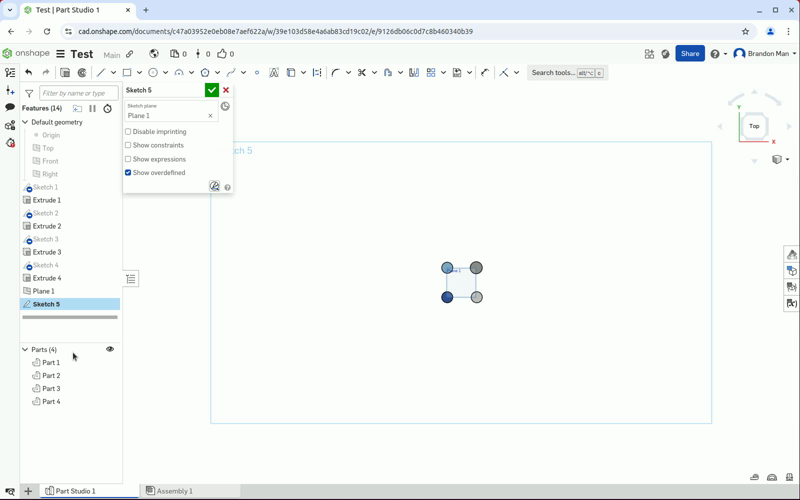
key(y)
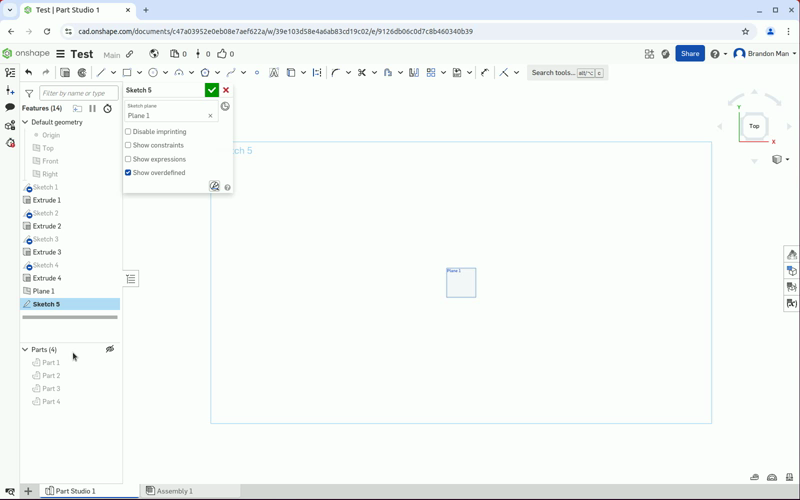
key(l)
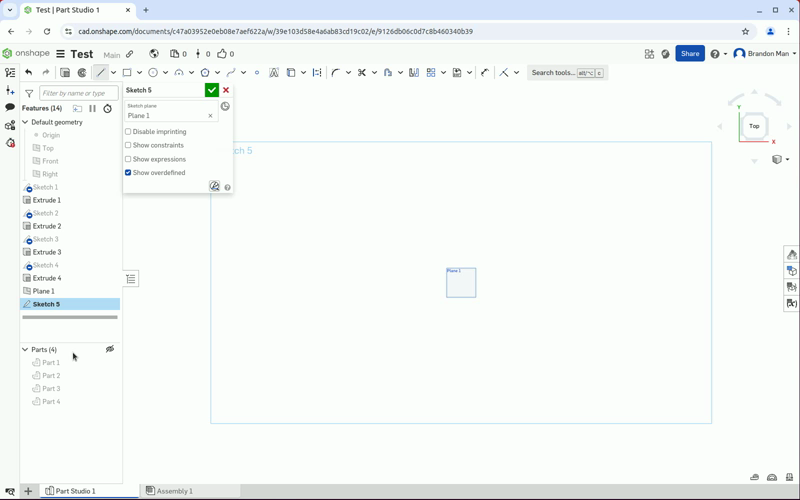
key_down(shift)
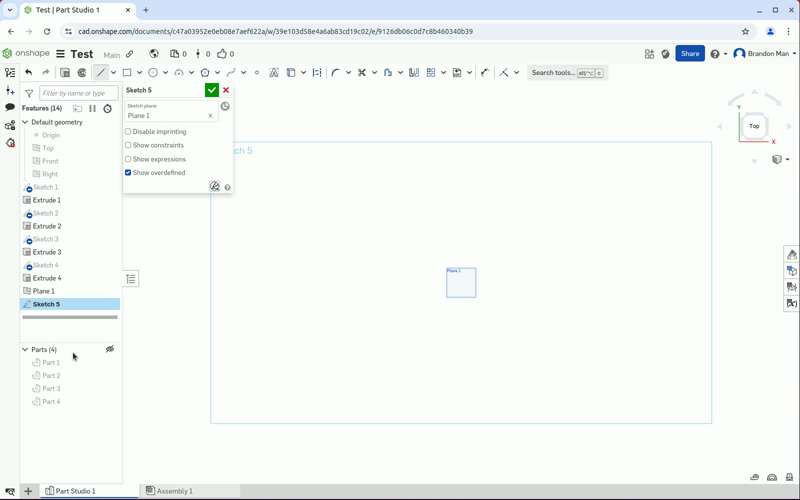
mouse_move(443, 300)
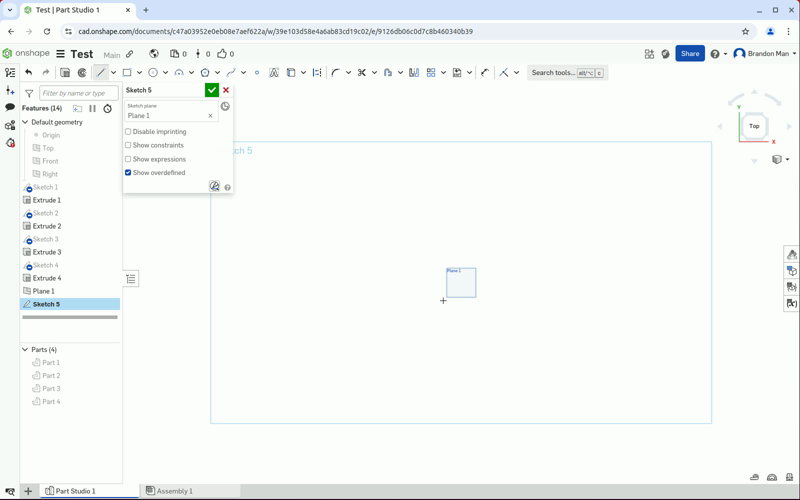
click(443, 300)
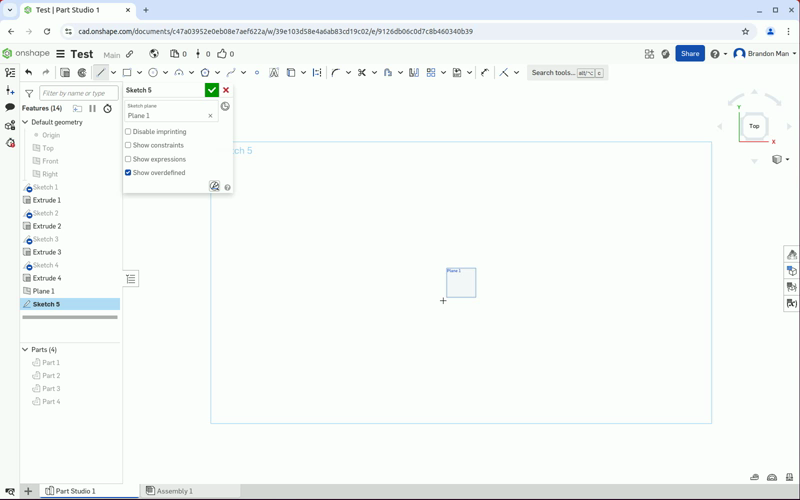
key_up(shift)
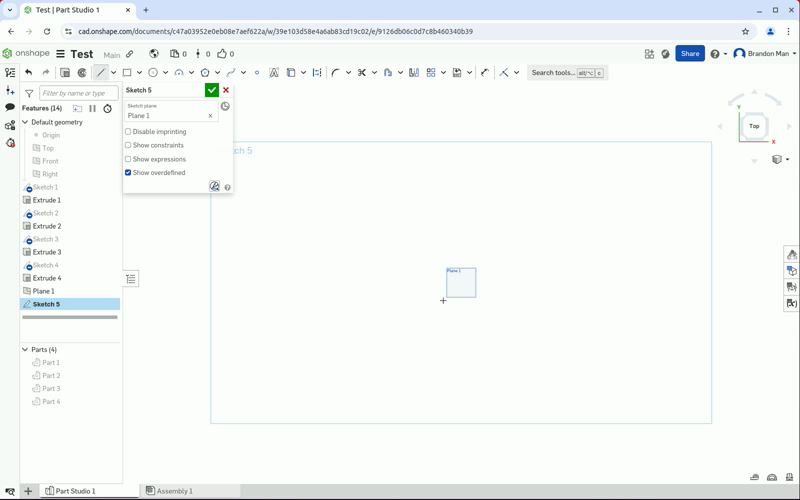
key_down(shift)
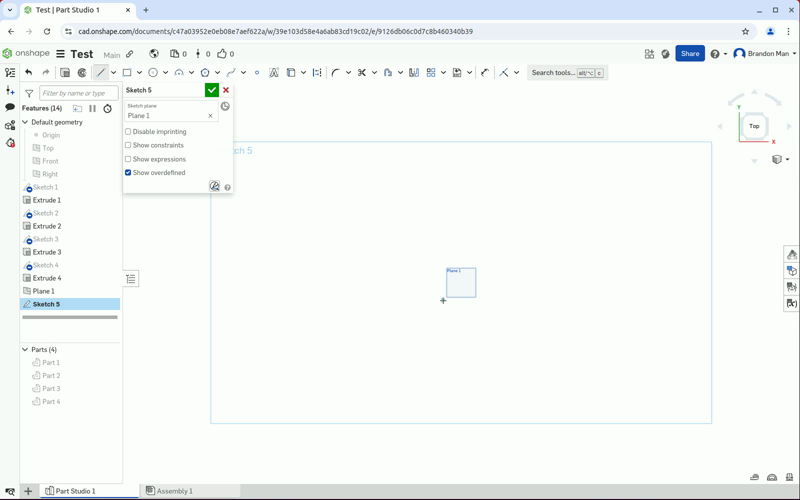
mouse_move(473, 300)
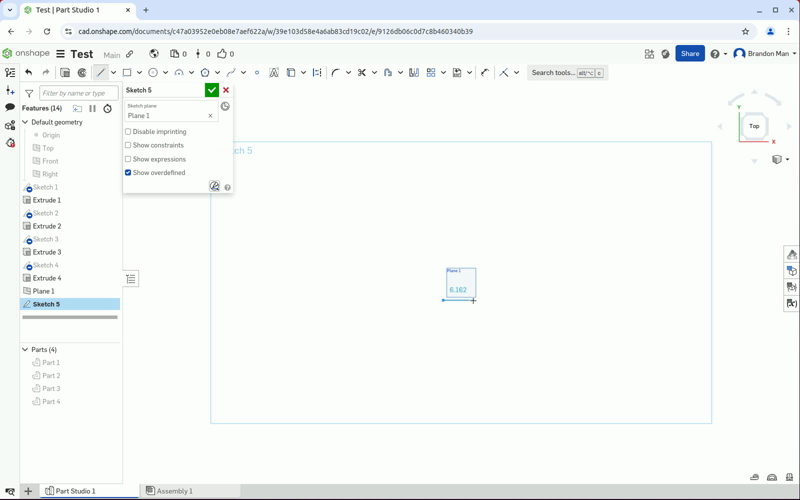
mouse_move(474, 300)
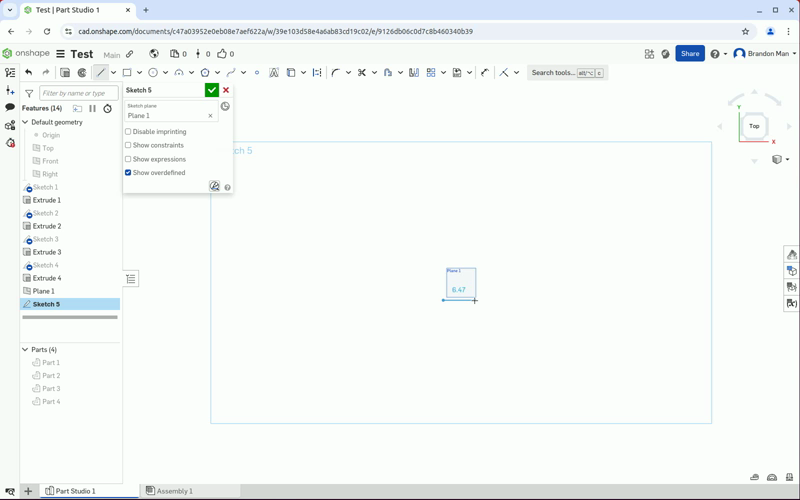
click(474, 300)
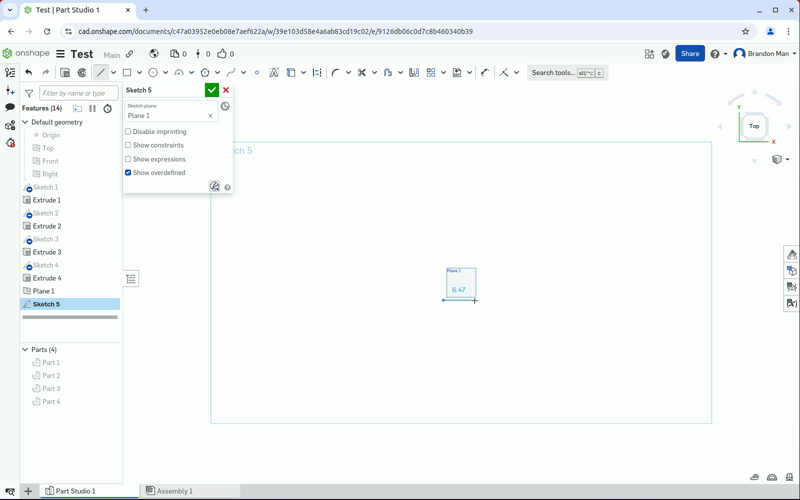
key_up(shift)
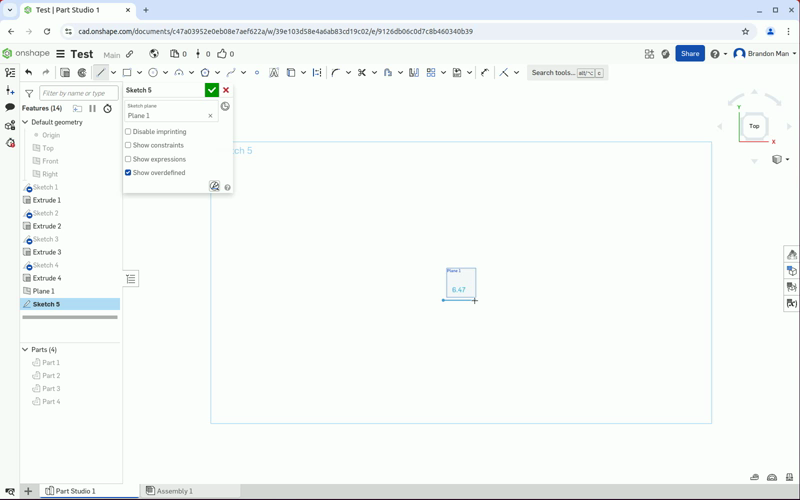
key(esc)
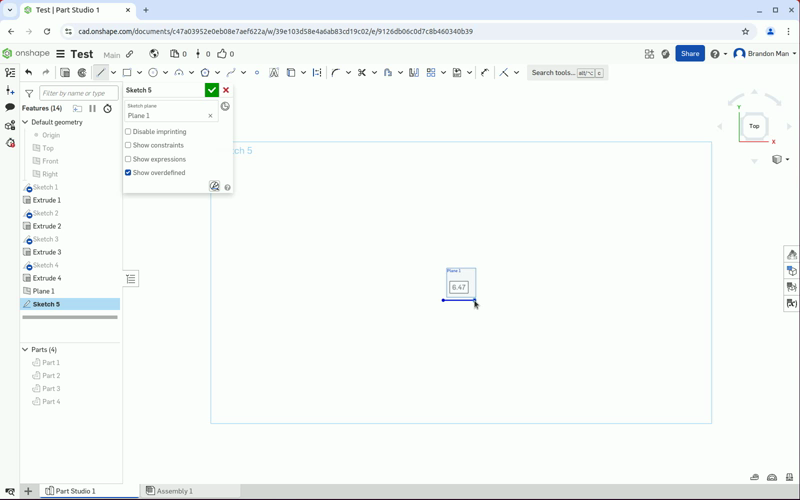
key(a)
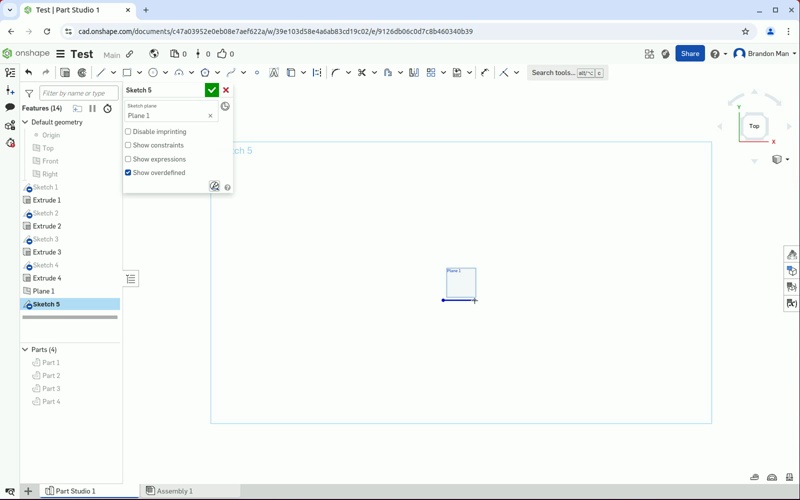
mouse_move(474, 300)
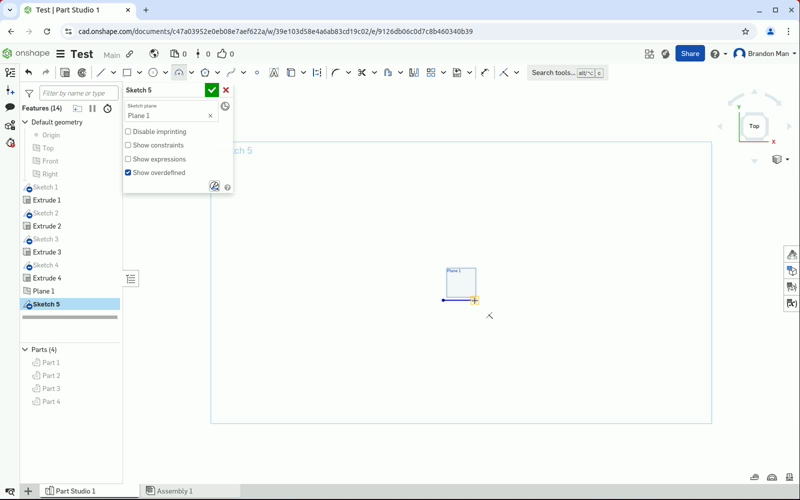
click(474, 300)
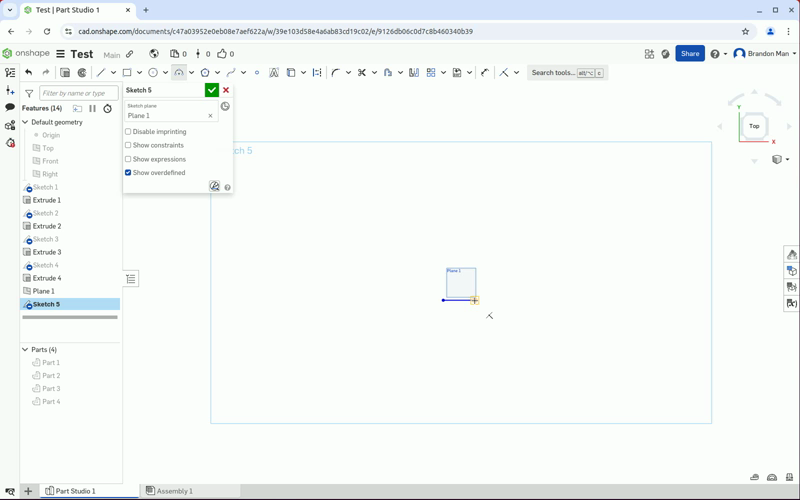
key_down(shift)
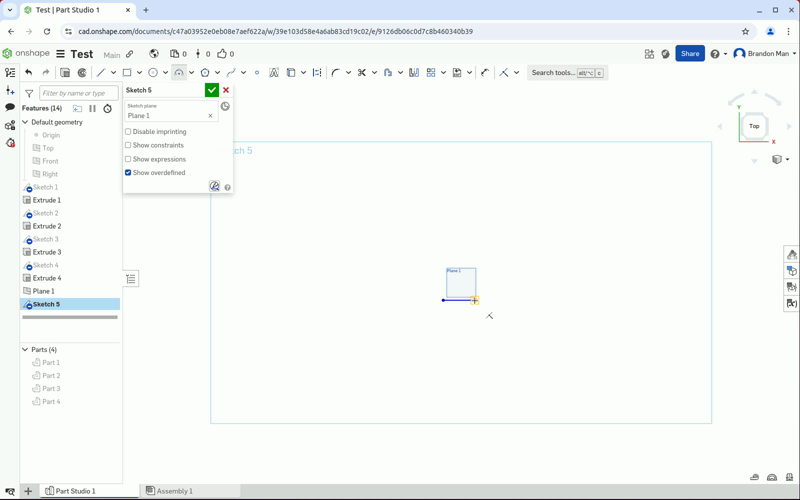
mouse_move(480, 293)
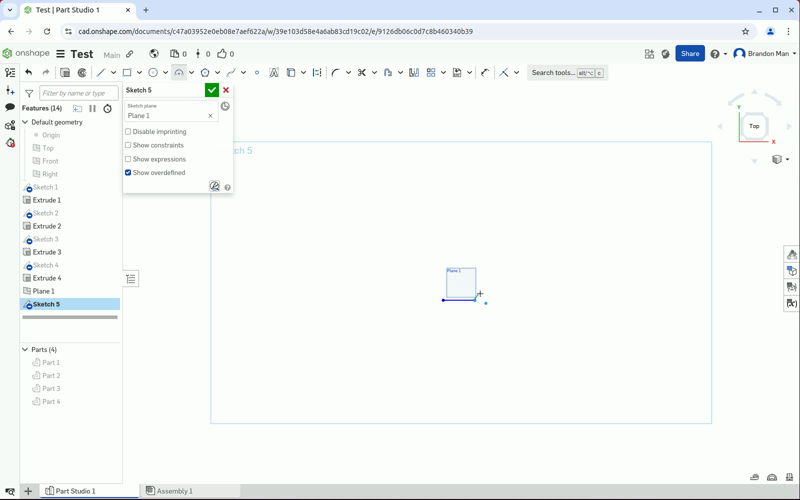
click(480, 293)
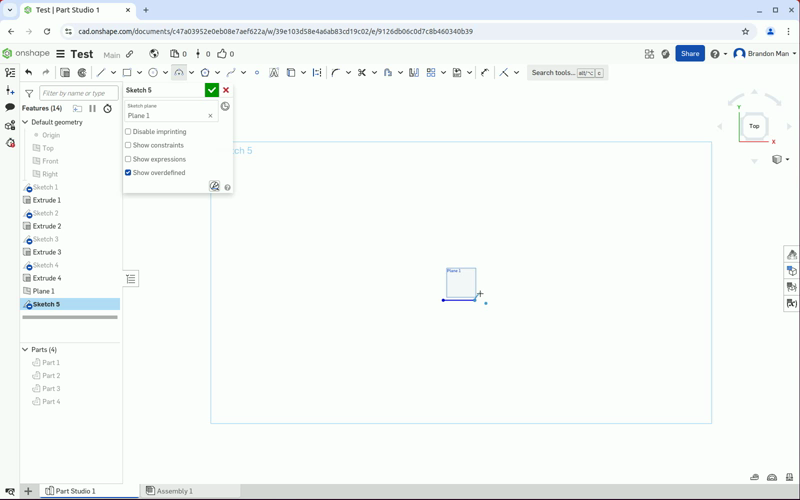
mouse_move(473, 293)
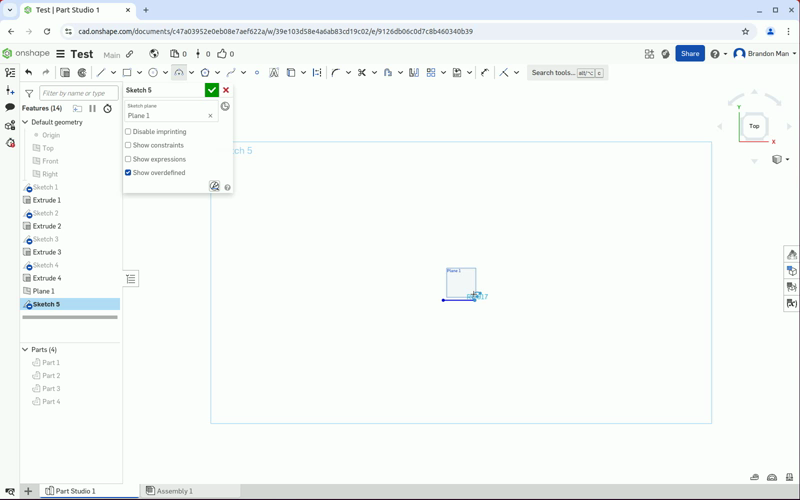
click(473, 293)
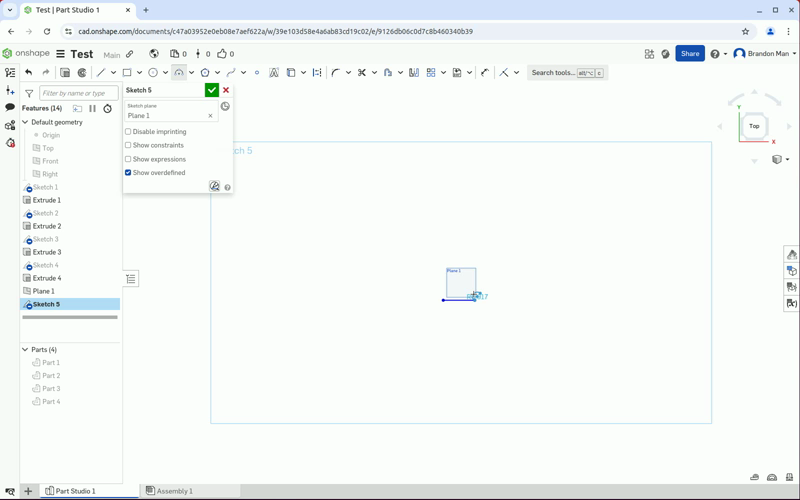
key_up(shift)
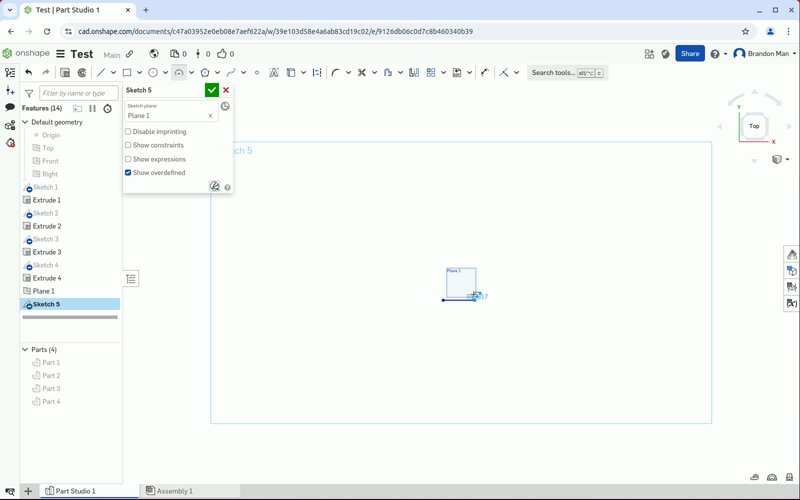
key(esc)
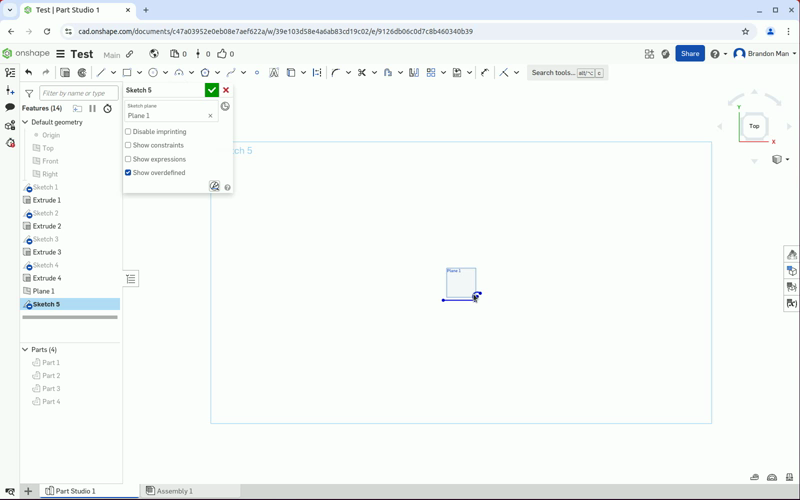
key(l)
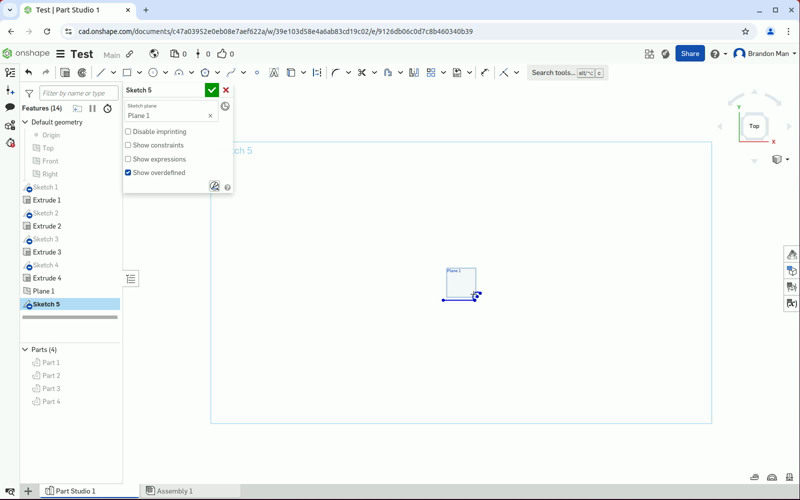
mouse_move(480, 293)
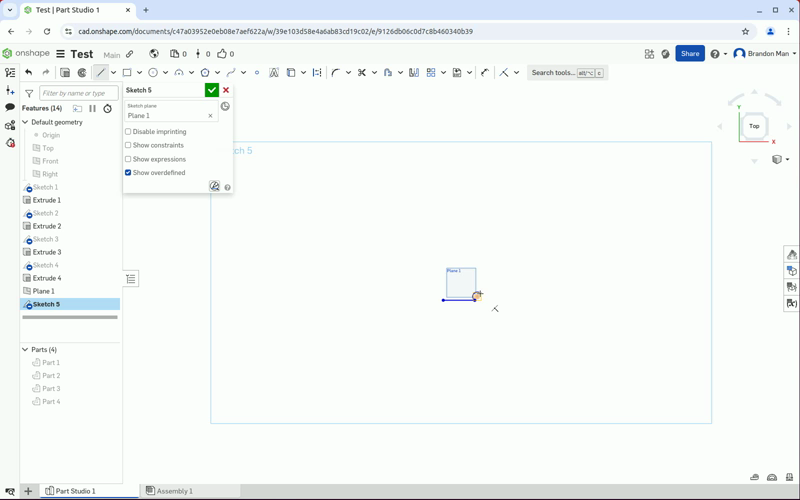
click(480, 293)
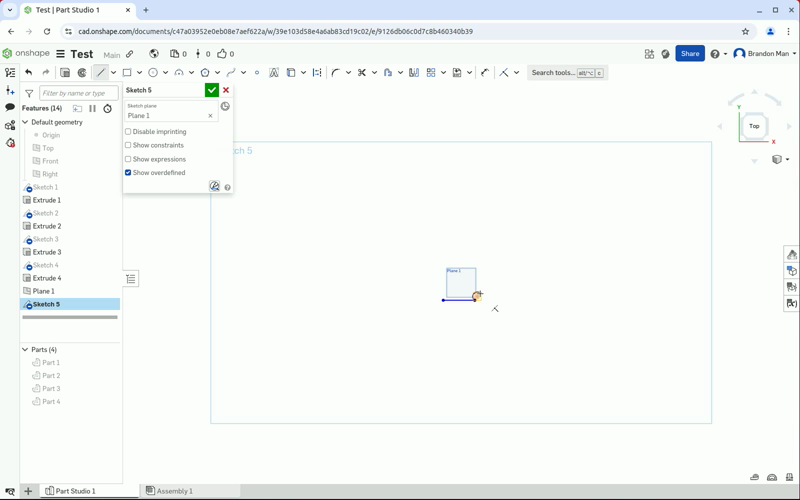
key_down(shift)
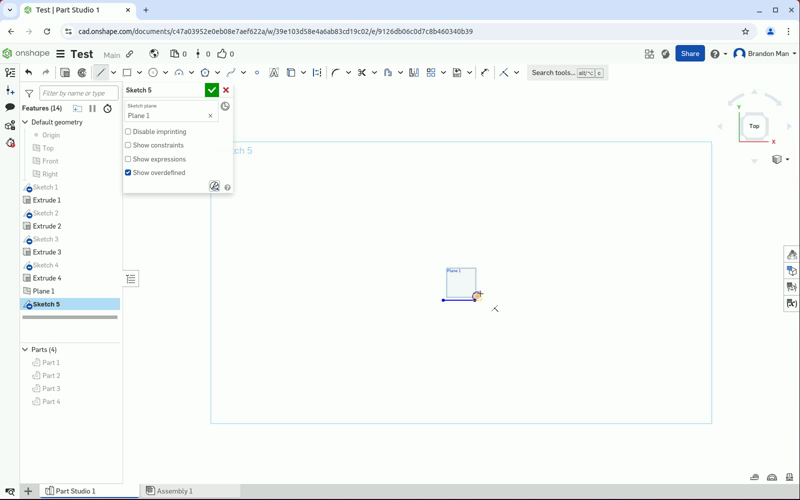
mouse_move(510, 293)
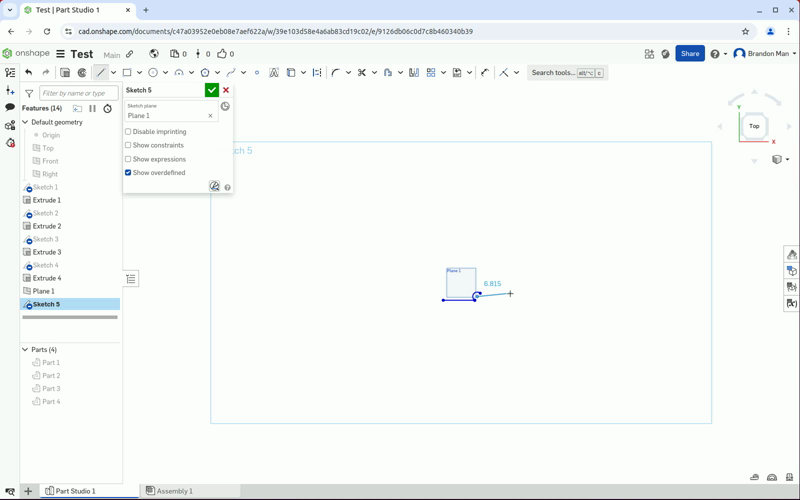
mouse_move(480, 263)
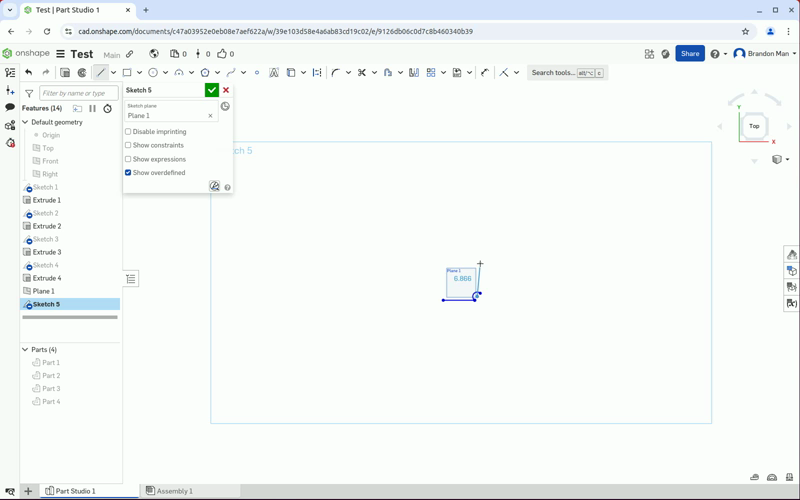
click(480, 263)
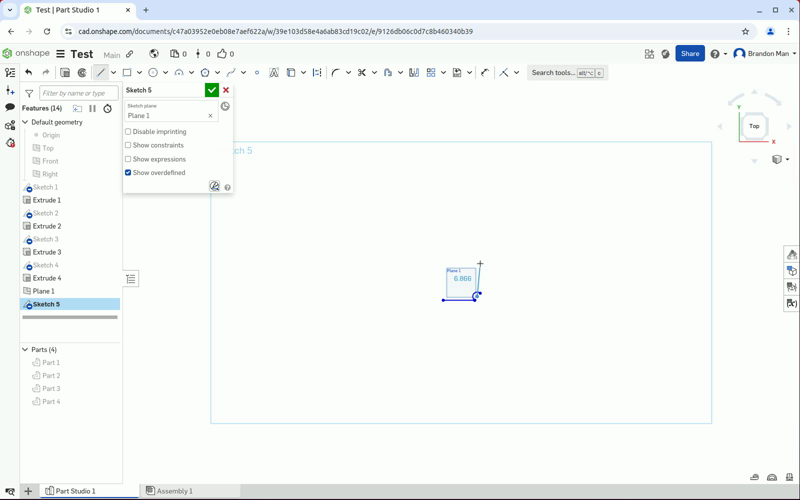
key_up(shift)
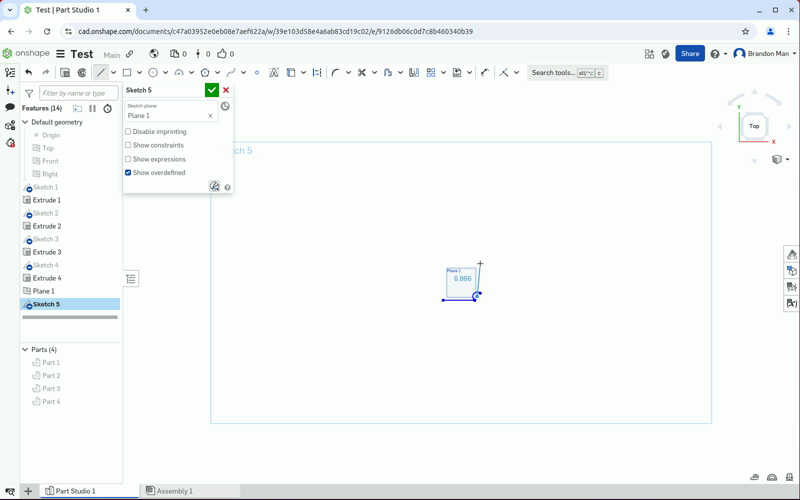
key_down(shift)
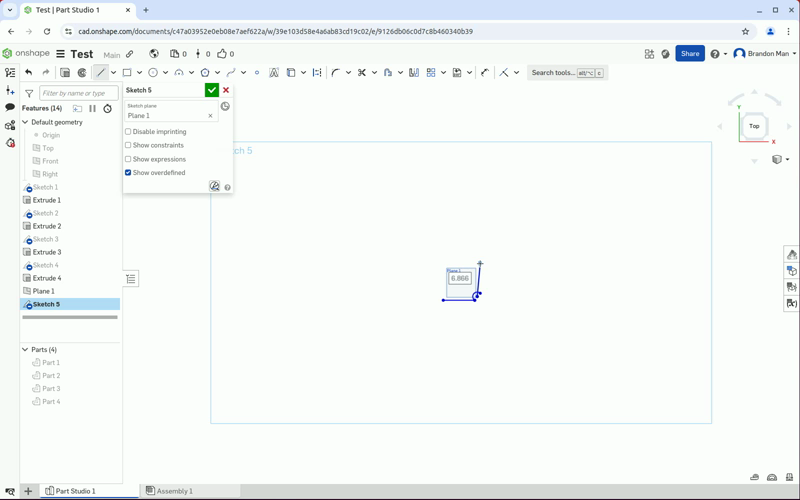
mouse_move(510, 263)
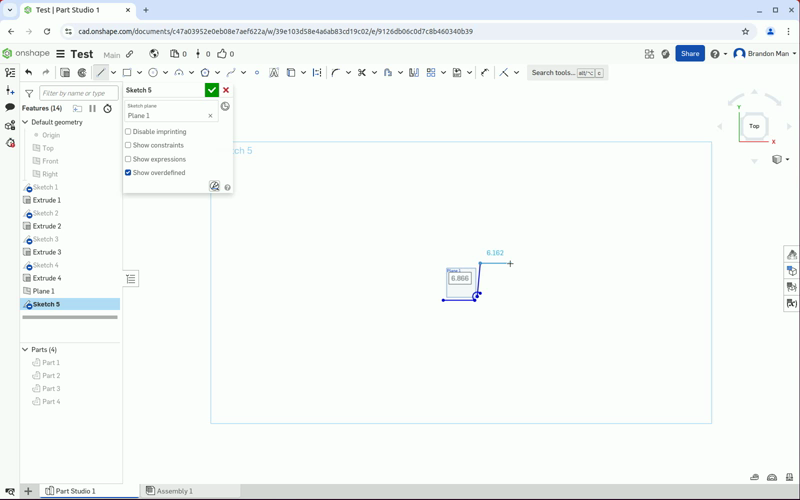
mouse_move(443, 263)
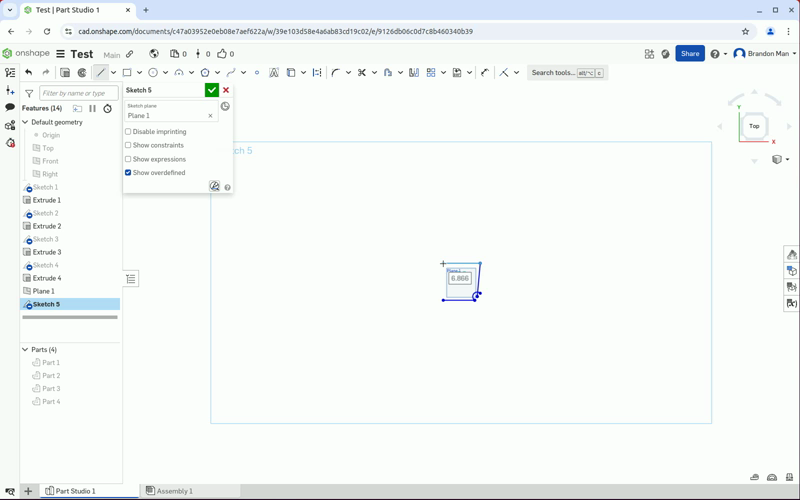
click(443, 263)
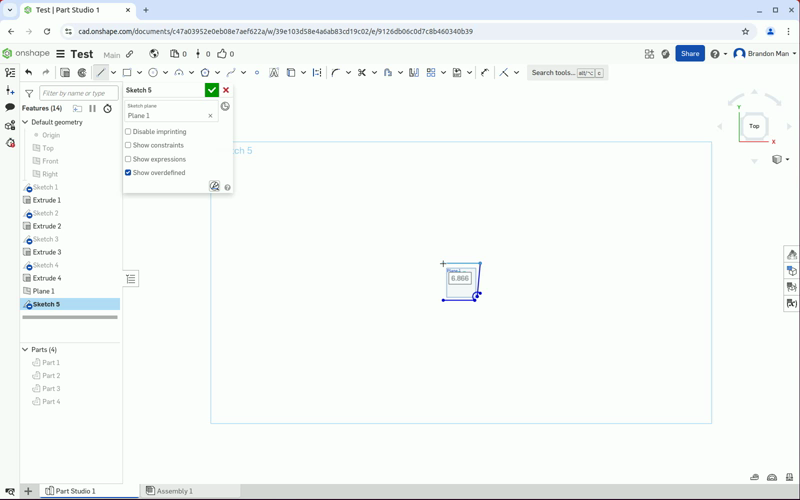
key_up(shift)
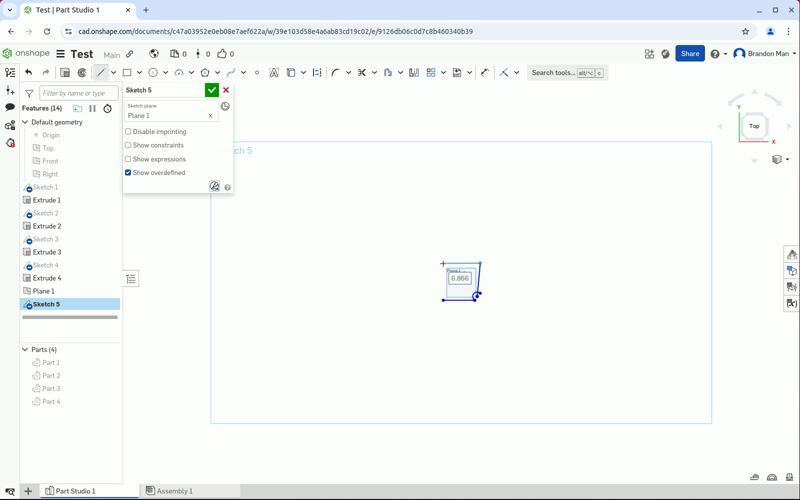
mouse_move(473, 263)
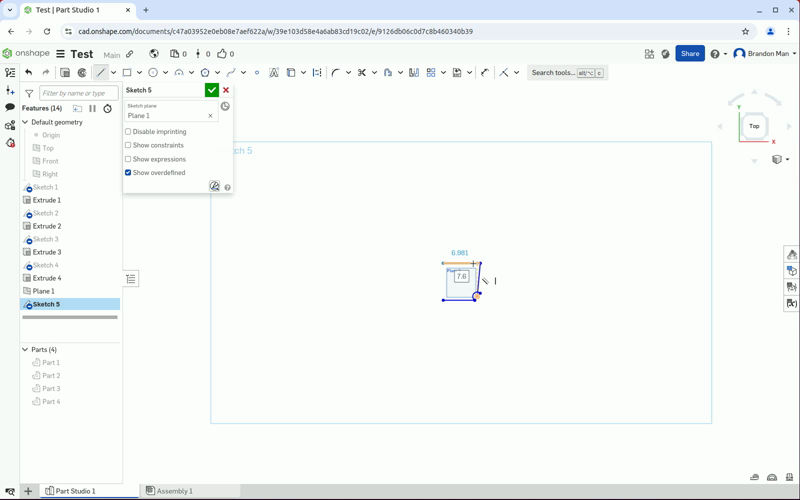
key_down(shift)
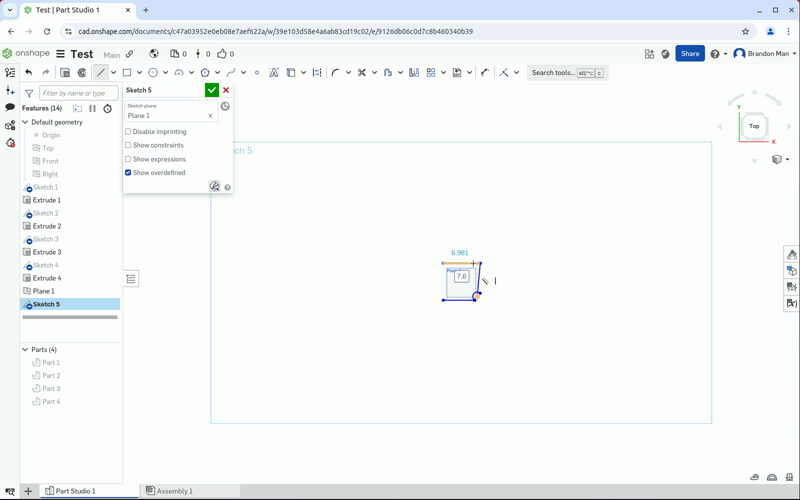
mouse_move(443, 300)
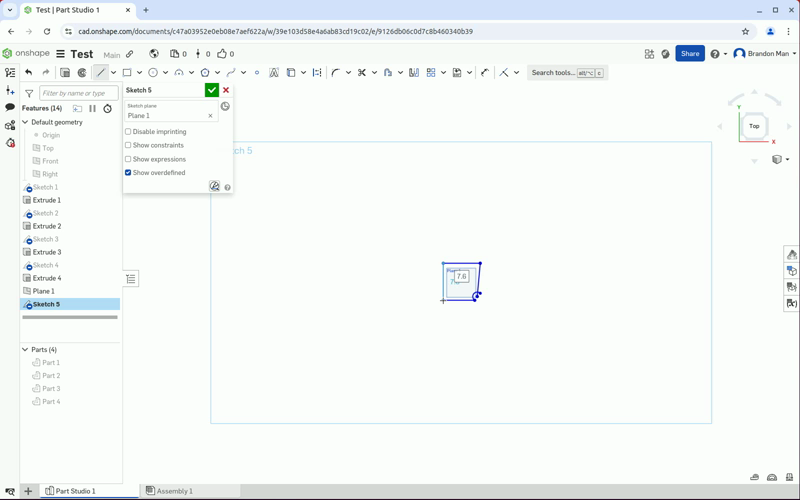
key_up(shift)
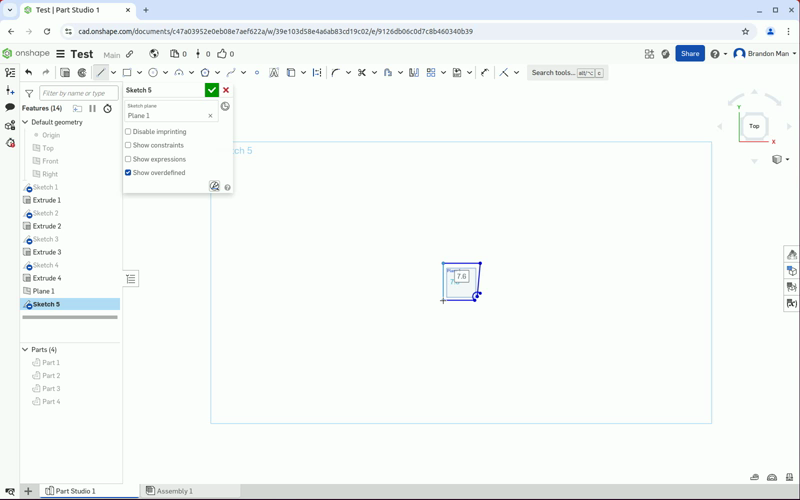
click(443, 300)
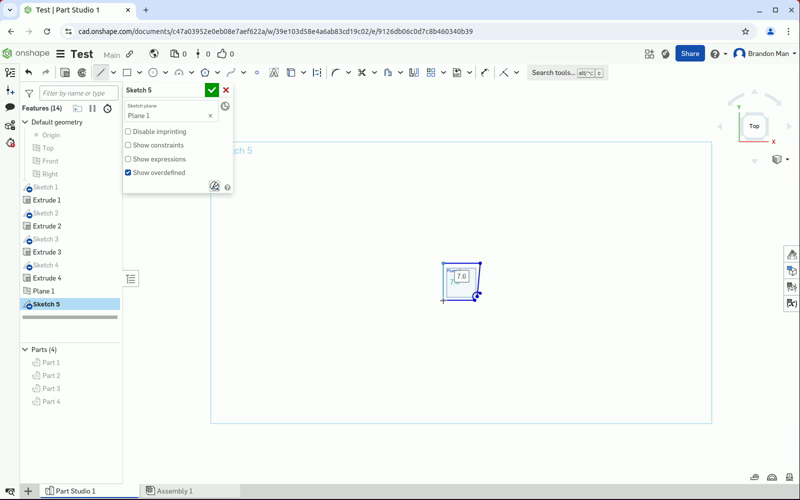
key(esc)
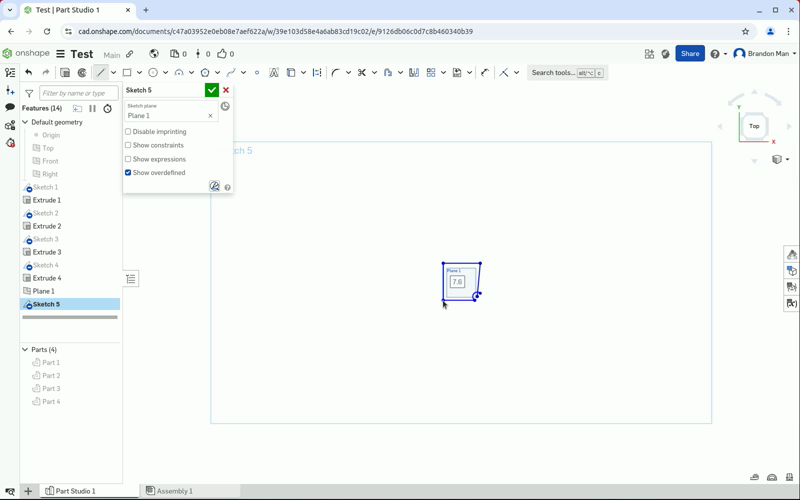
mouse_move(458, 271)
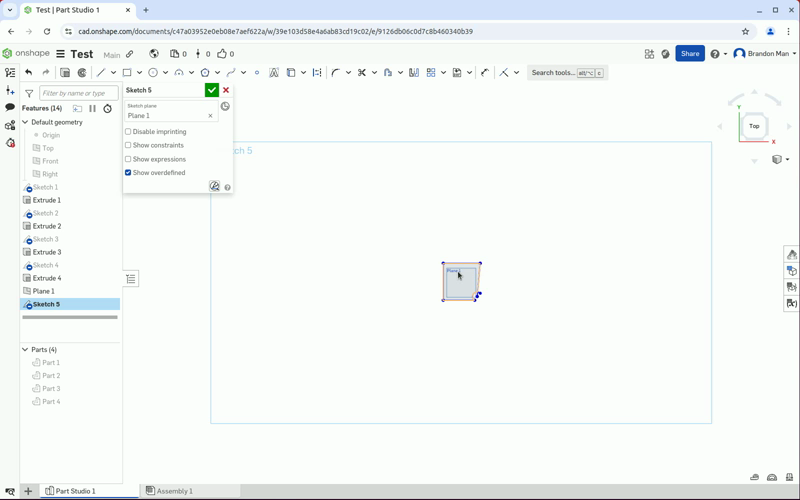
scroll(6)
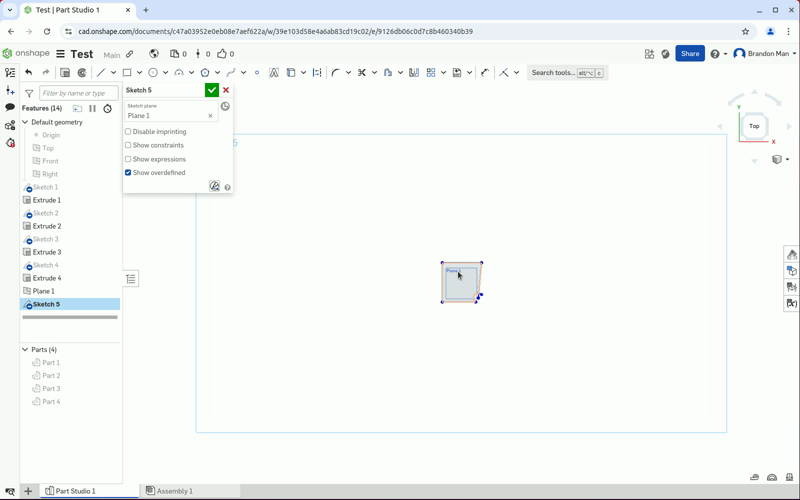
scroll(6)
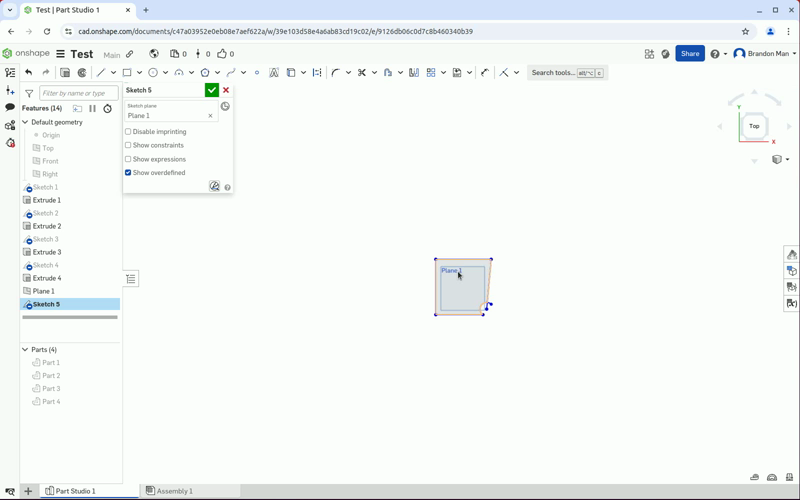
scroll(6)
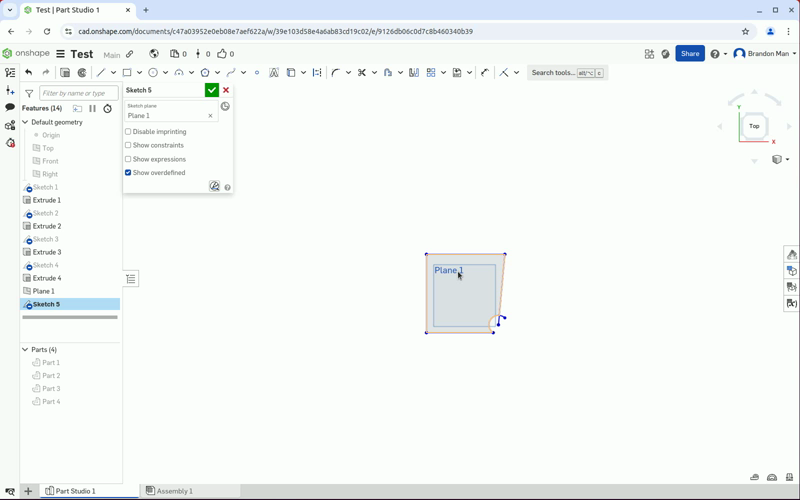
scroll(6)
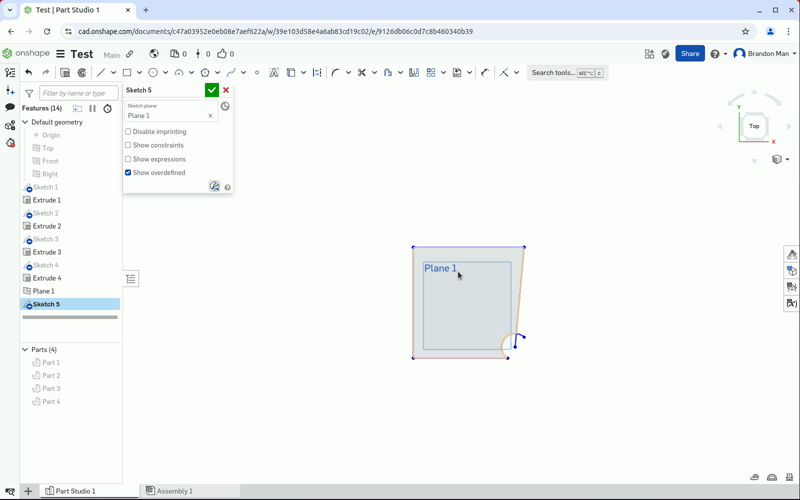
scroll(6)
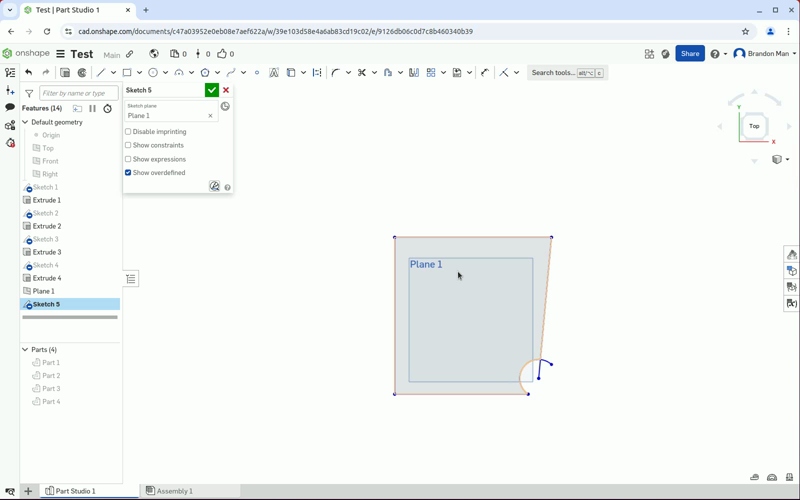
scroll(6)
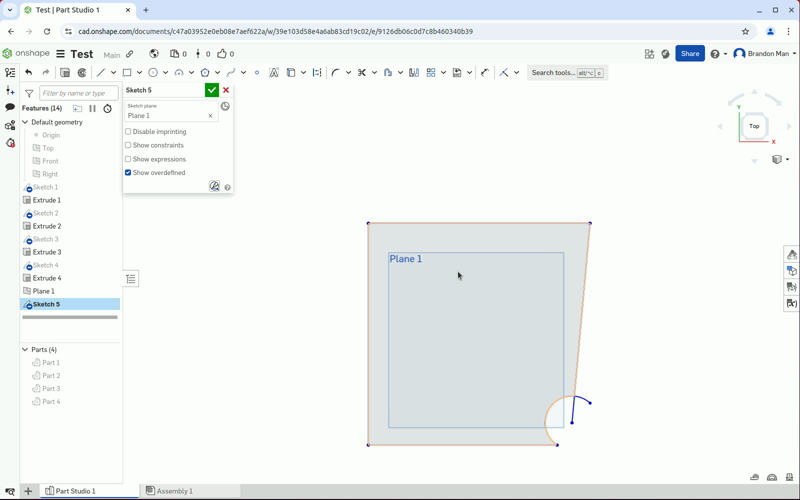
scroll(6)
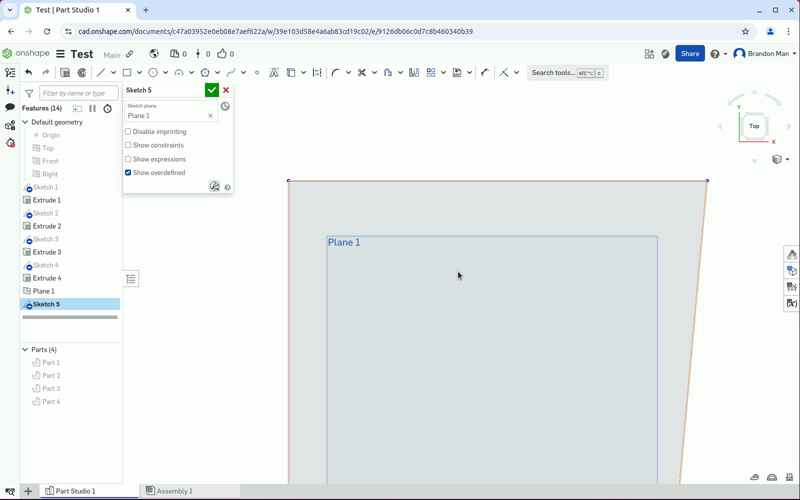
click(458, 271)
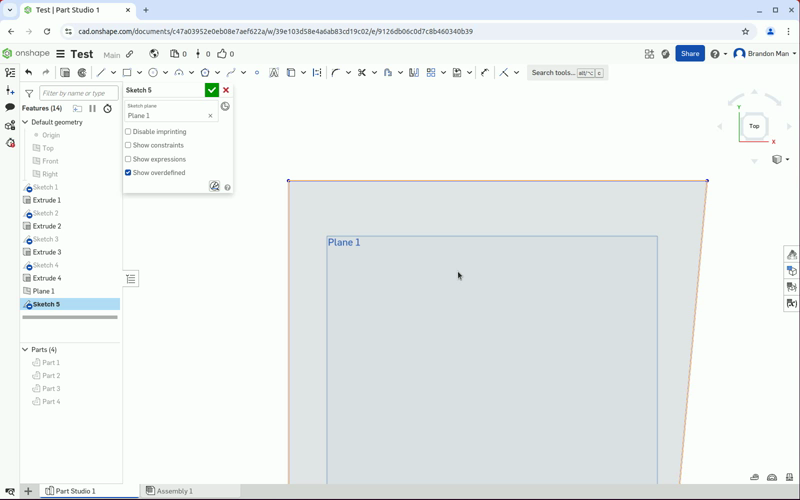
scroll(-6)
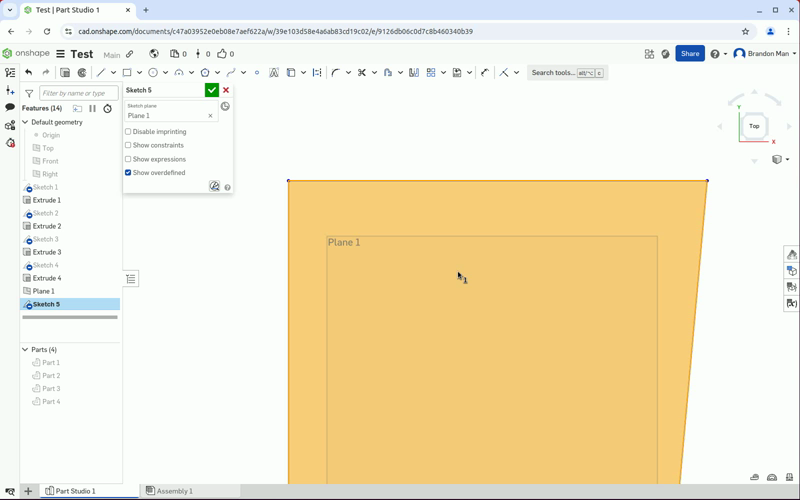
scroll(-6)
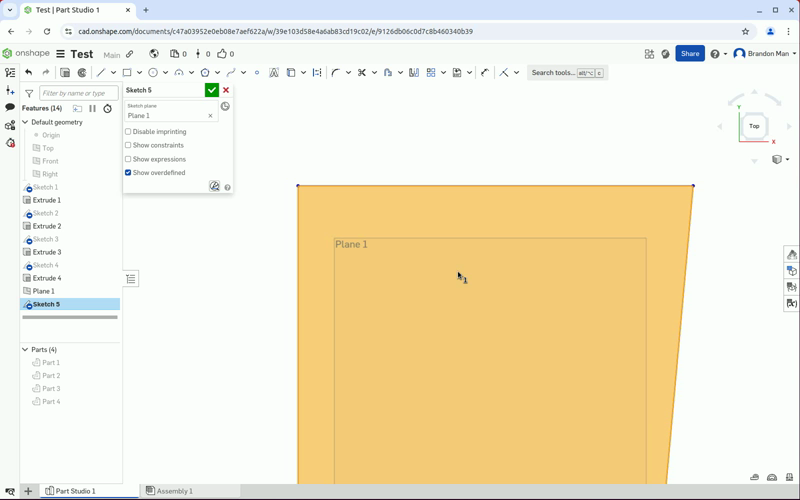
scroll(-6)
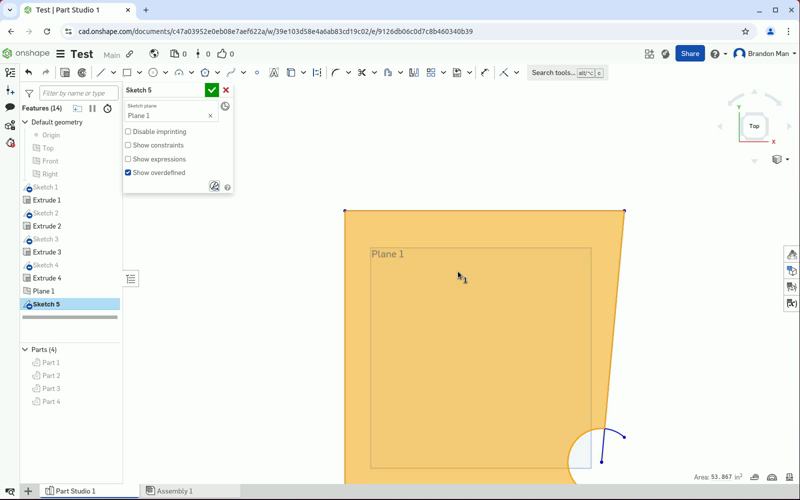
scroll(-6)
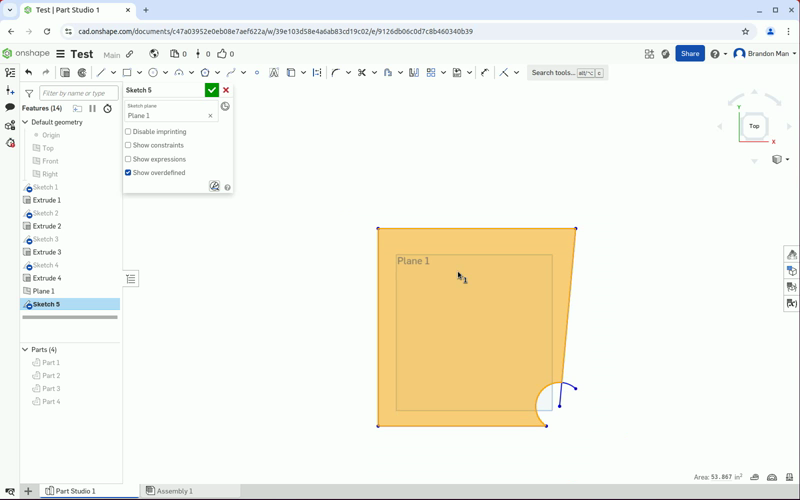
scroll(-6)
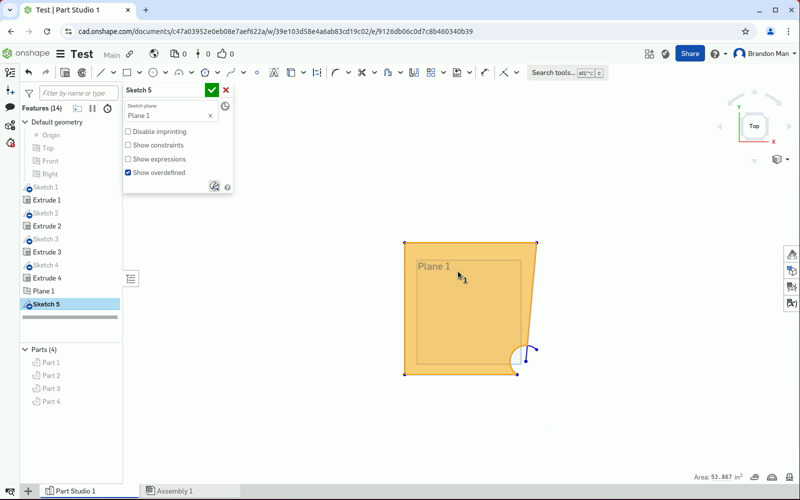
scroll(-6)
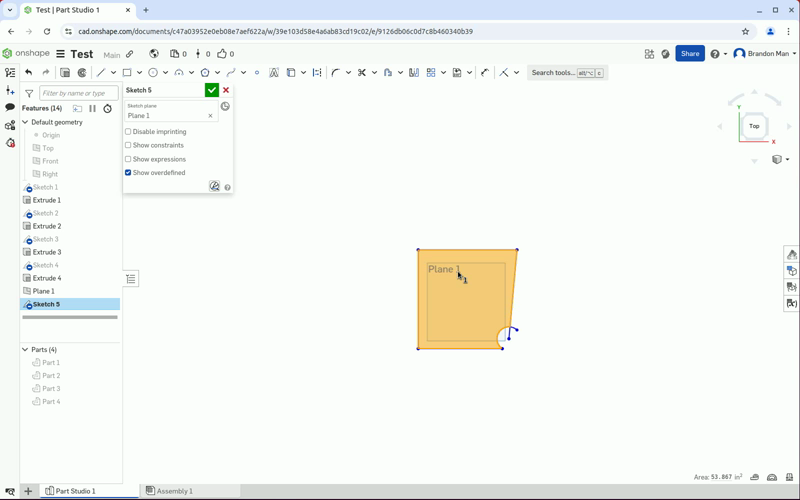
scroll(-6)
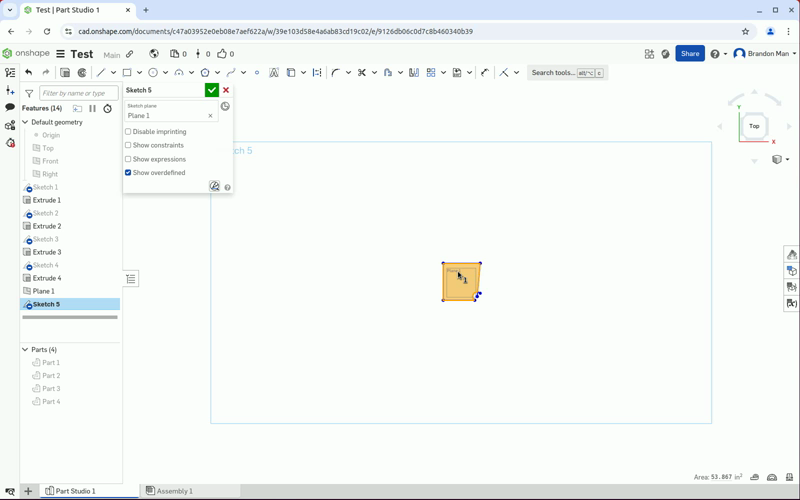
mouse_move(73, 352)
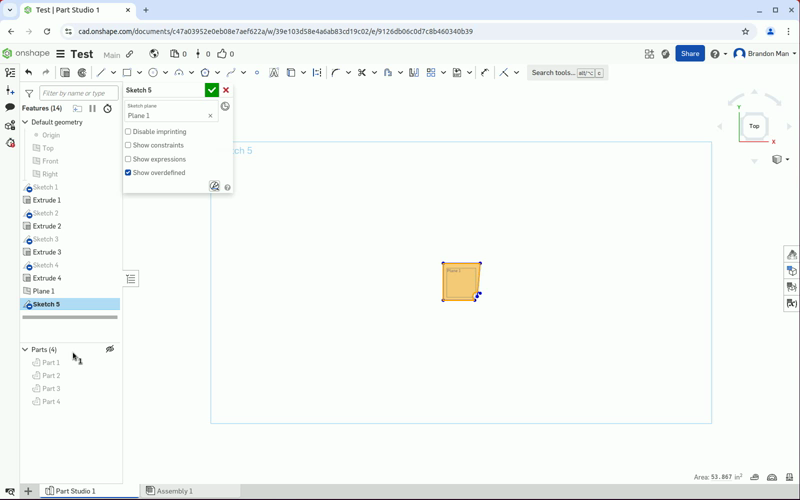
key(shift+y)
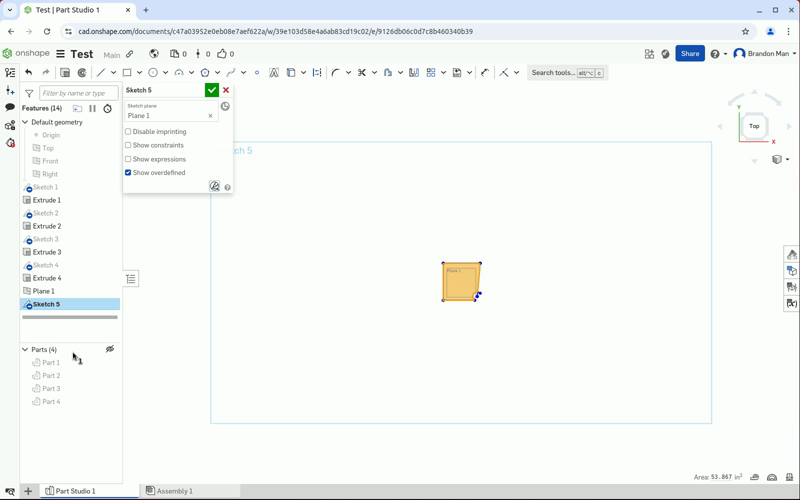
key(shift+e)
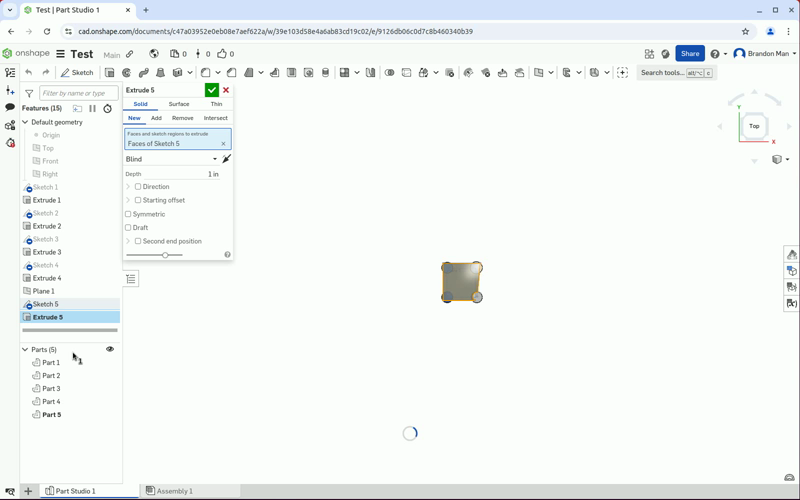
mouse_move(143, 106)
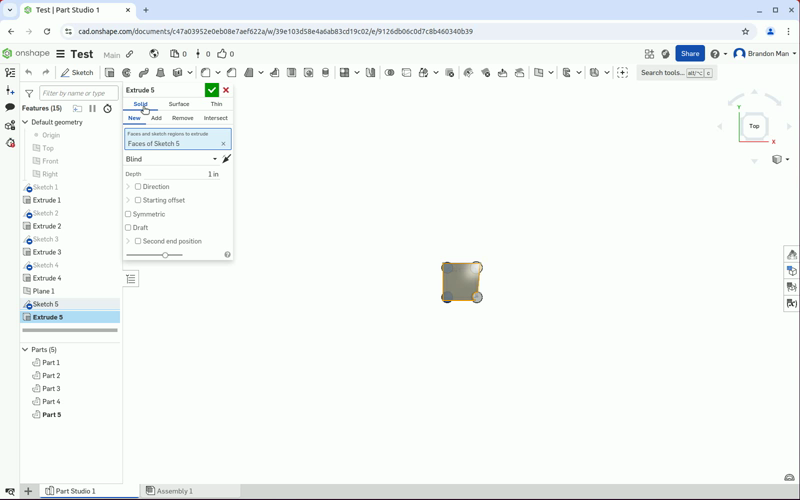
click(143, 106)
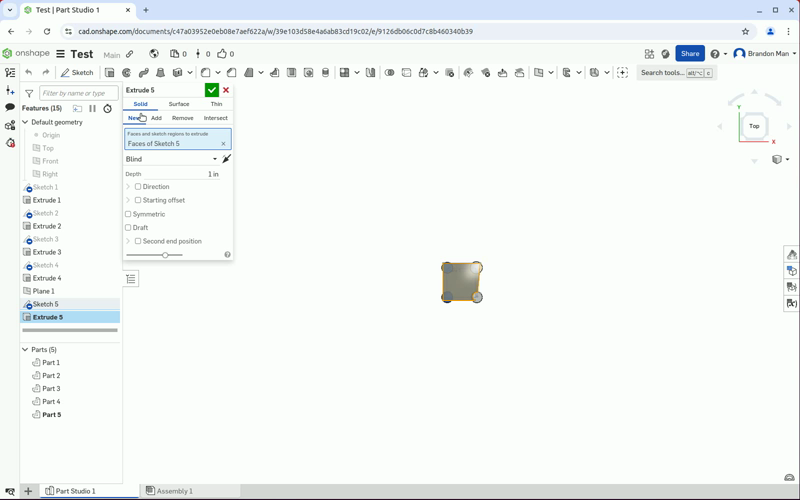
mouse_move(137, 120)
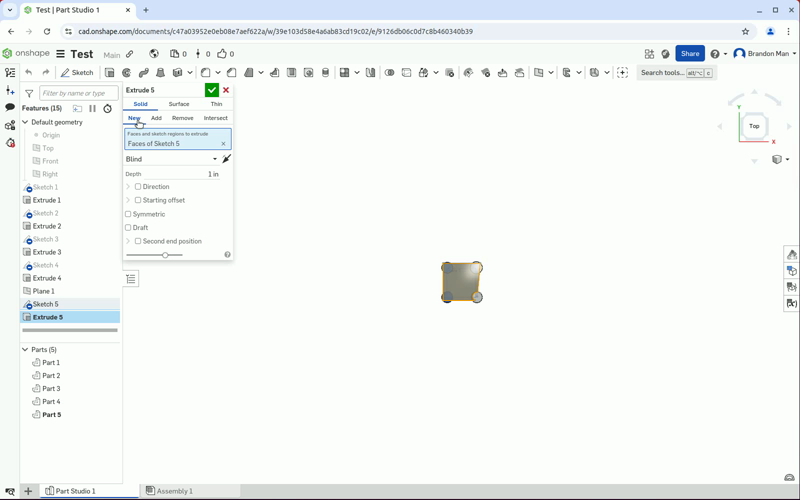
click(137, 120)
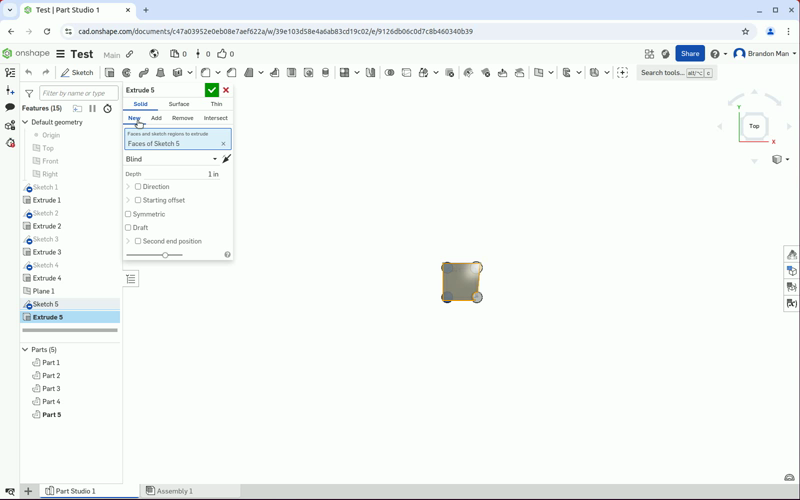
key(tab, 4)
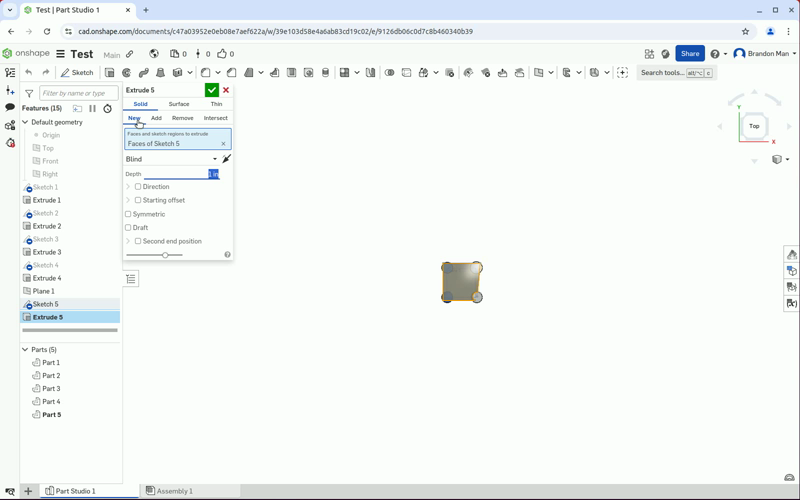
text(1.926)
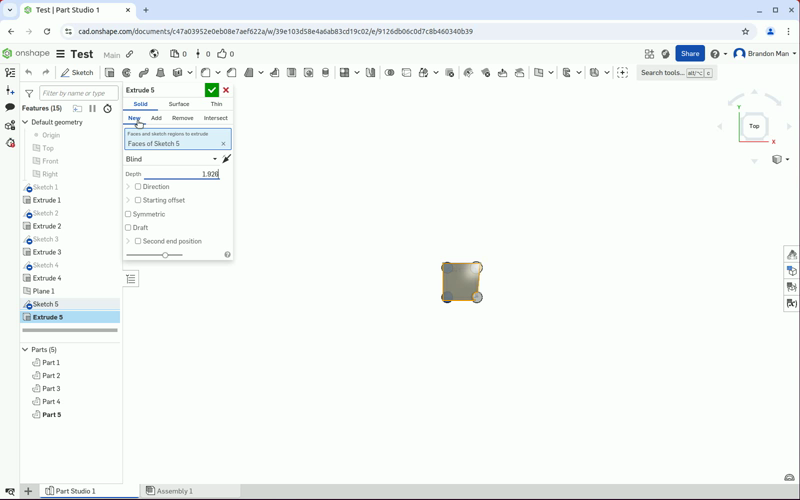
key(enter)
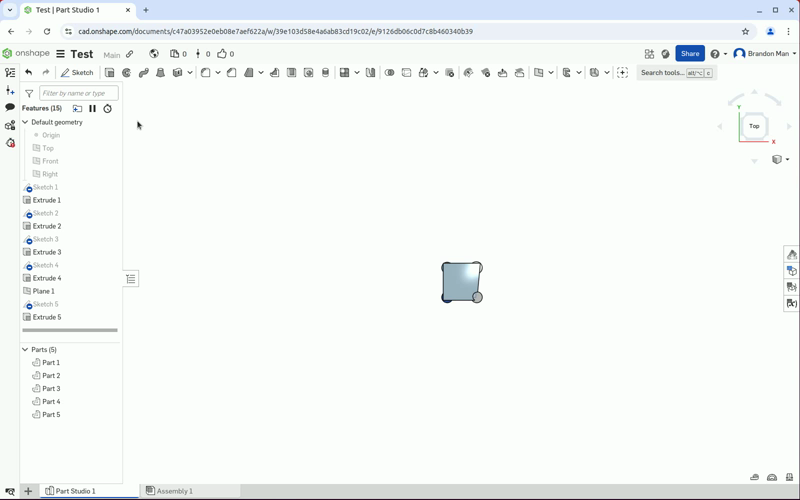
key(shift+h)
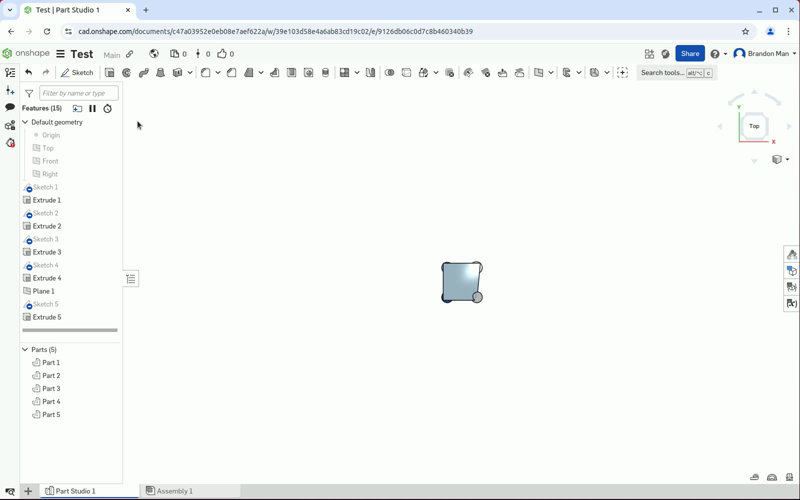
key(shift+h)
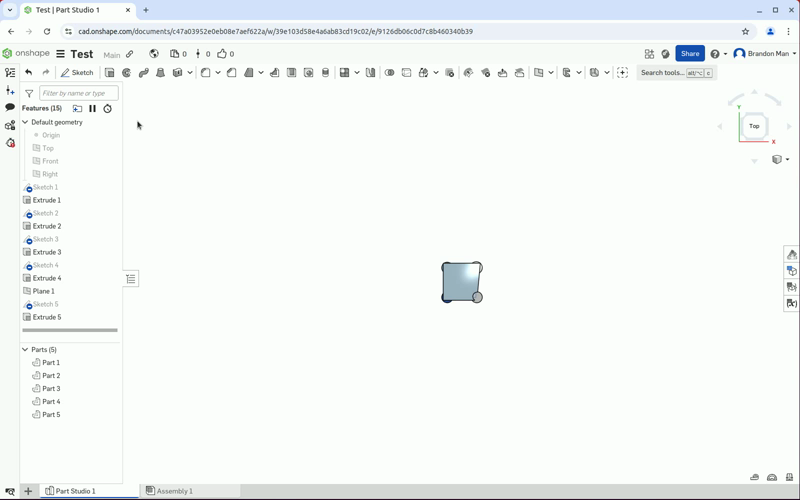
mouse_move(73, 189)
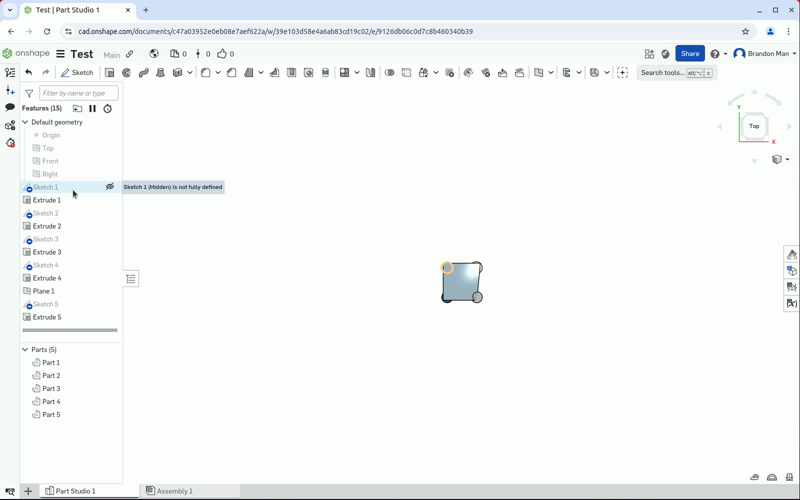
click(73, 189)
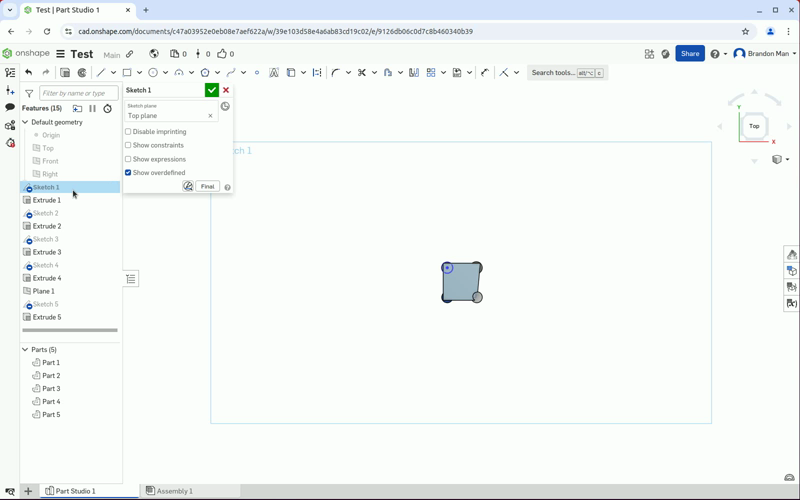
mouse_move(229, 92)
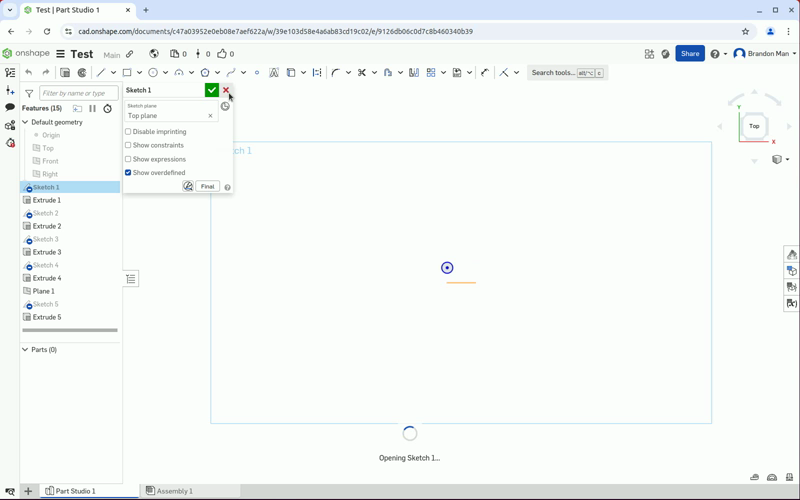
click(229, 92)
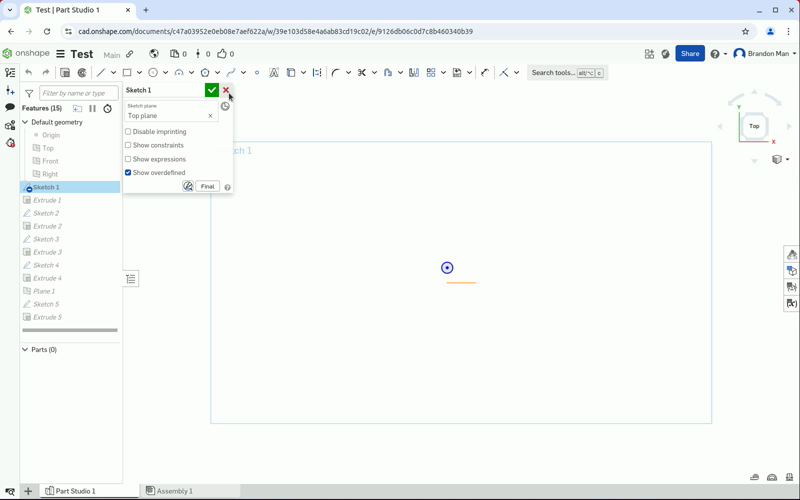
key(shift+s)
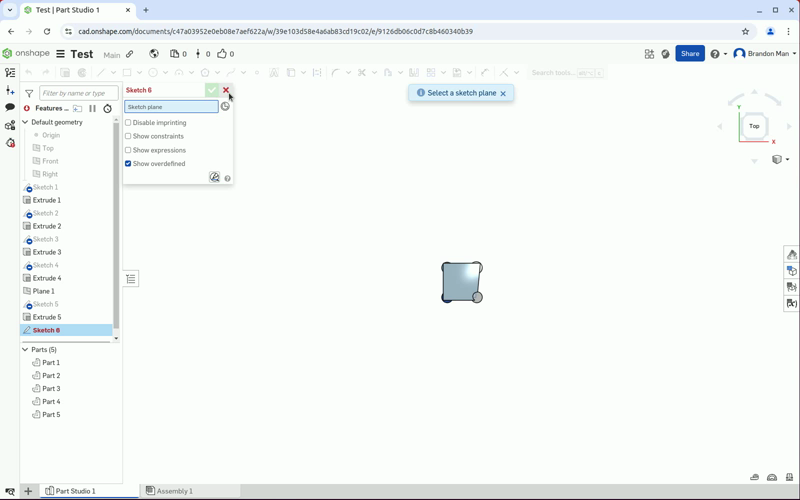
mouse_move(69, 293)
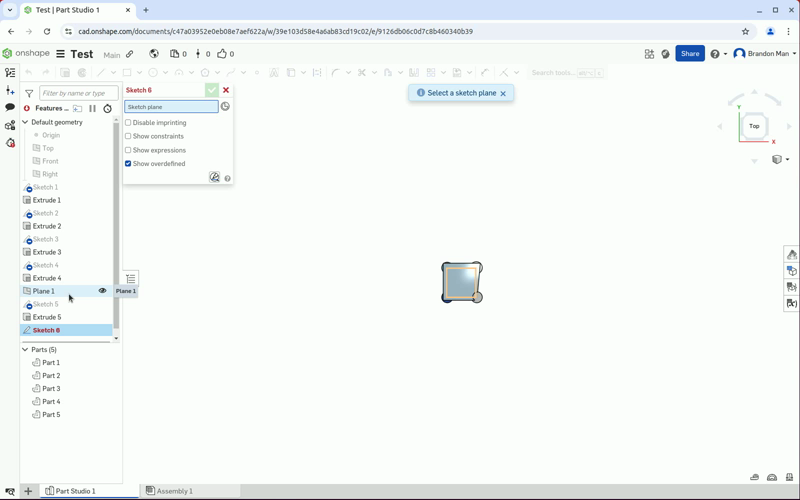
click(69, 293)
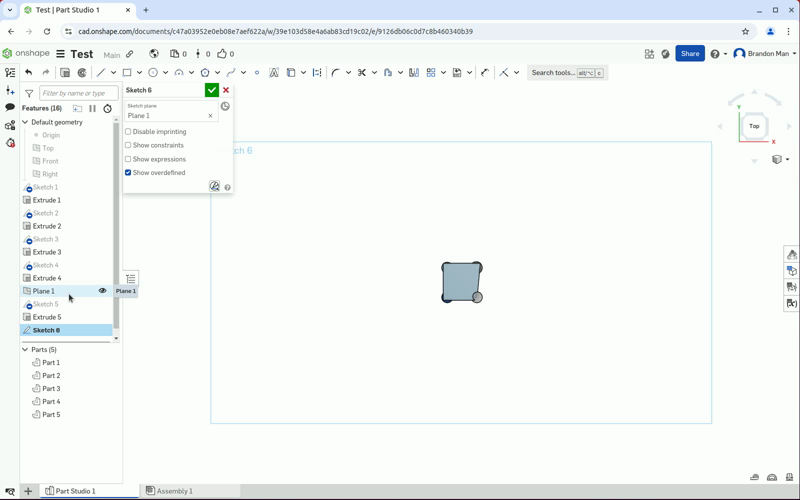
mouse_move(73, 352)
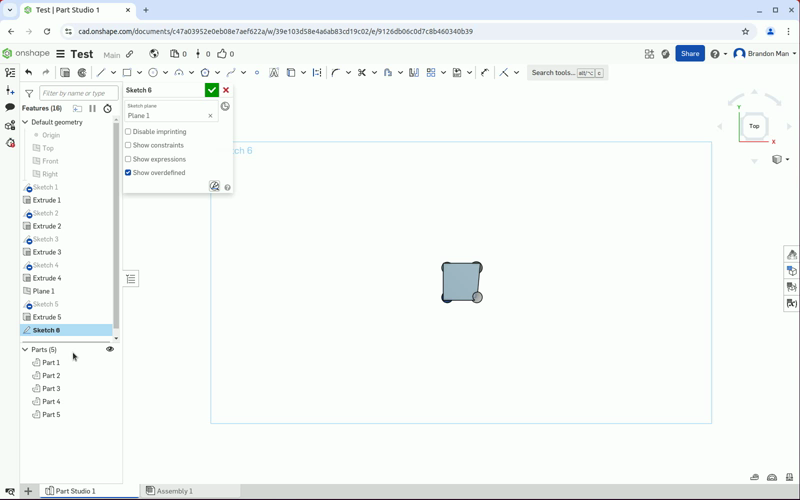
key(y)
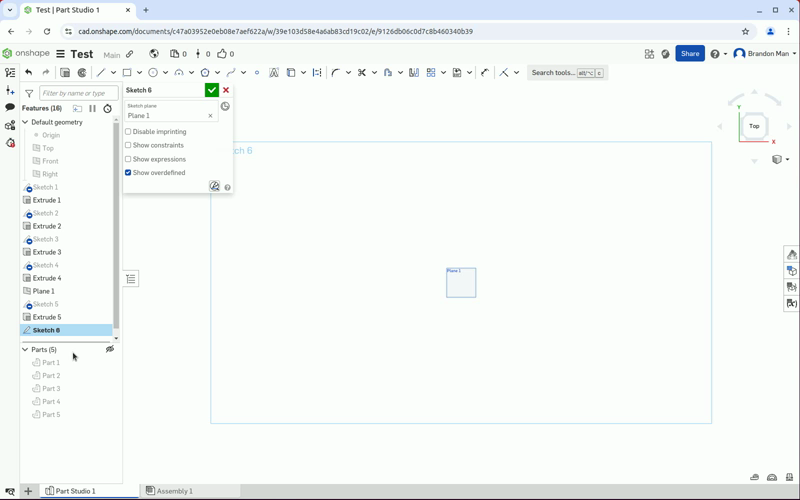
key(l)
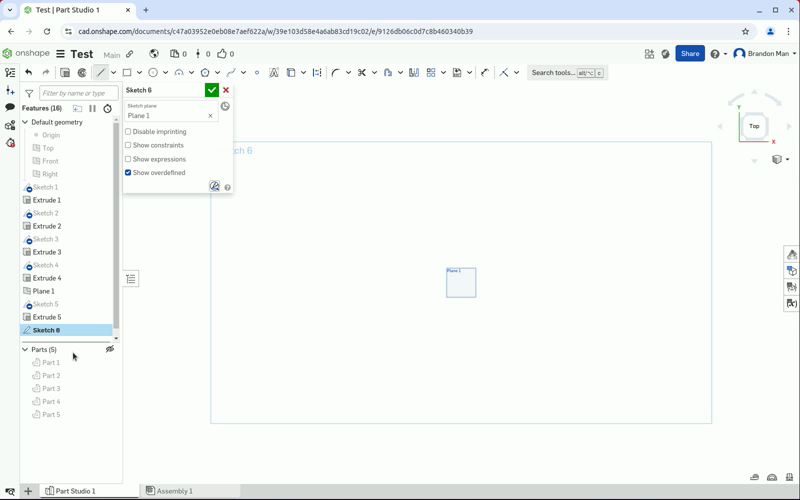
key_down(shift)
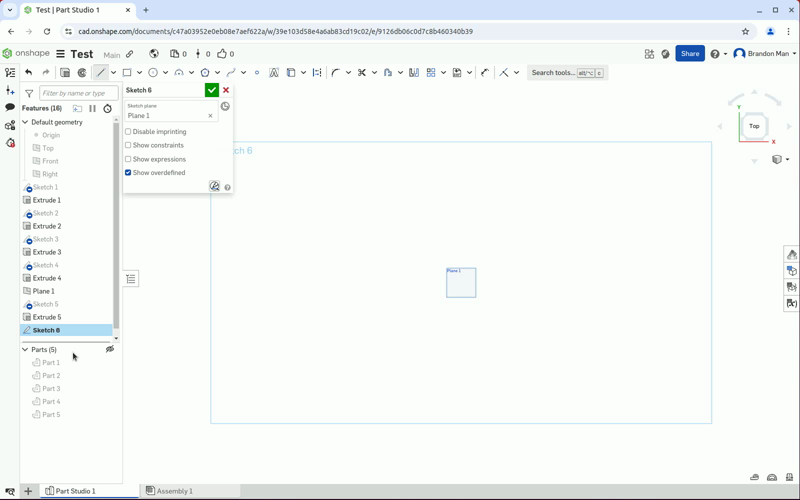
mouse_move(473, 300)
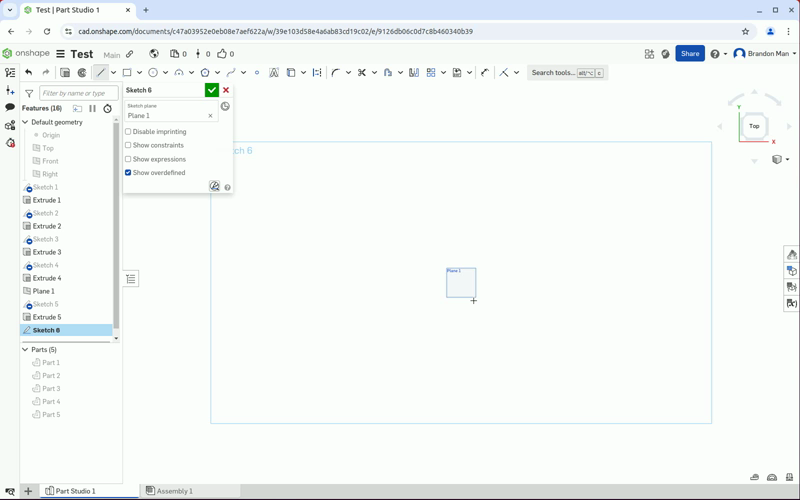
click(473, 300)
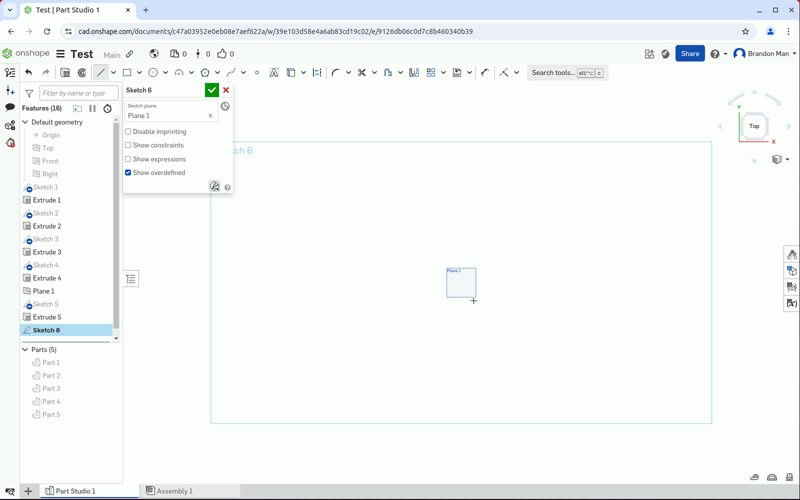
key_up(shift)
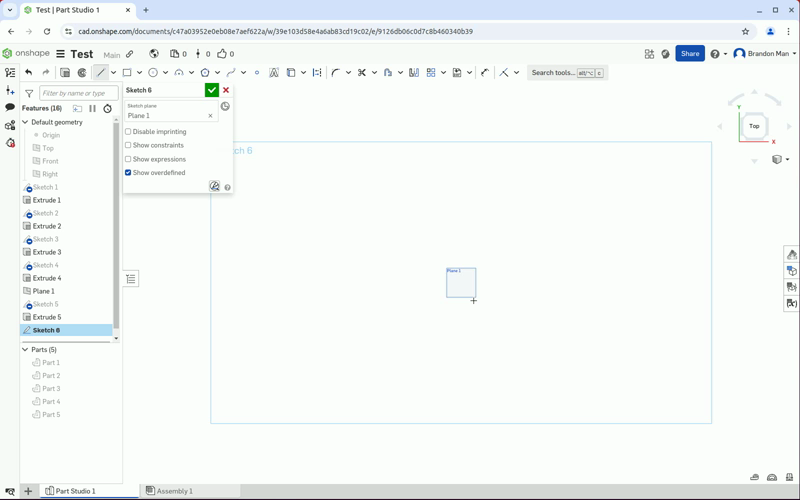
key_down(shift)
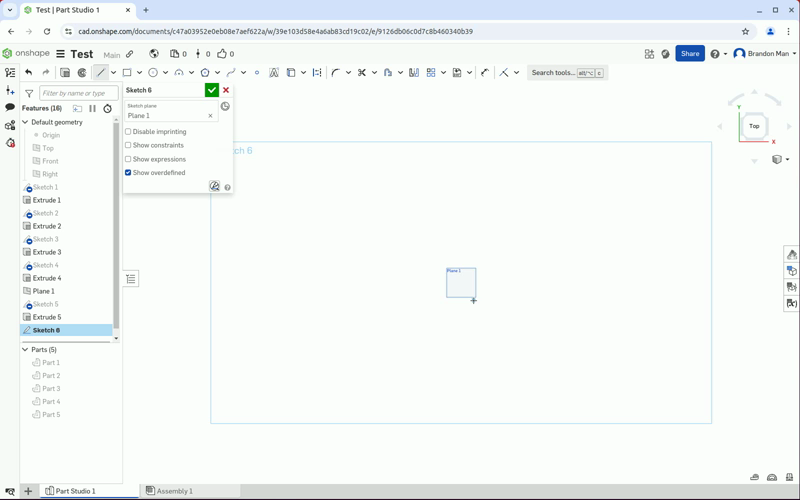
mouse_move(503, 300)
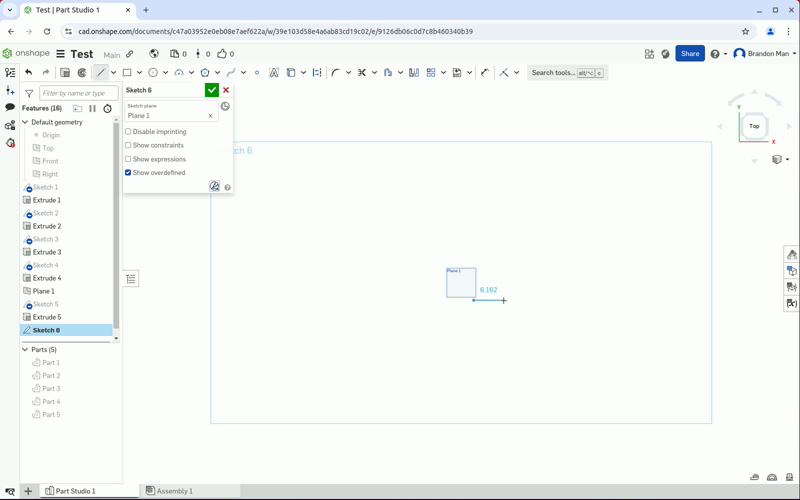
mouse_move(480, 300)
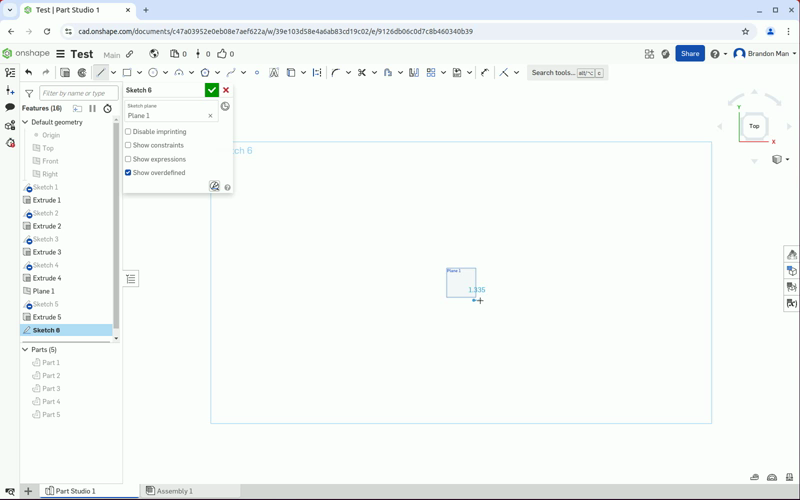
scroll(6)
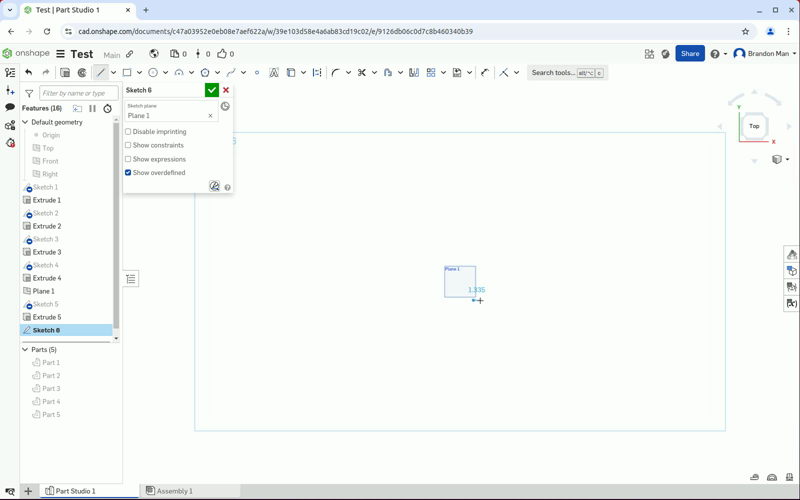
scroll(6)
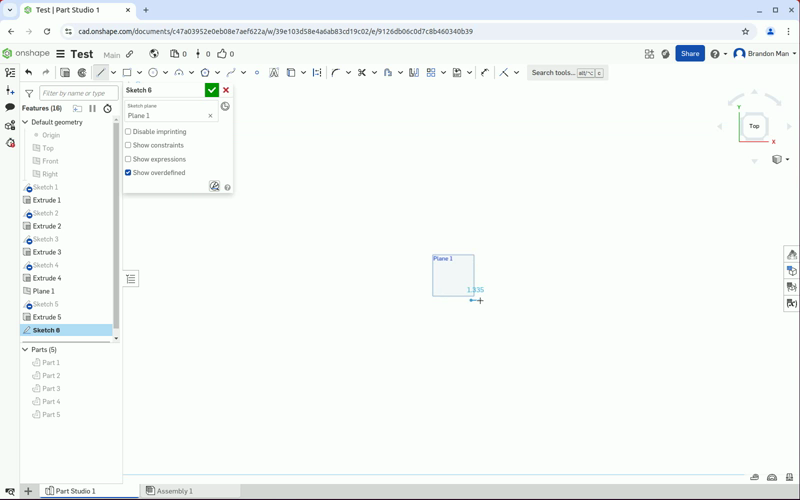
scroll(6)
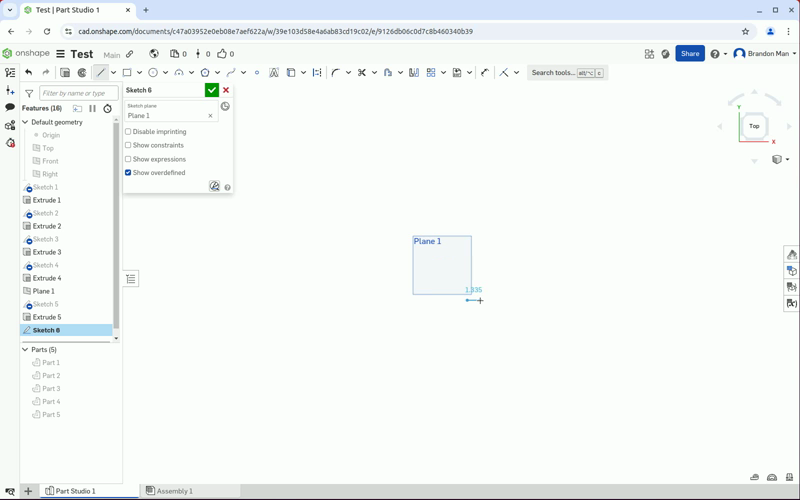
scroll(6)
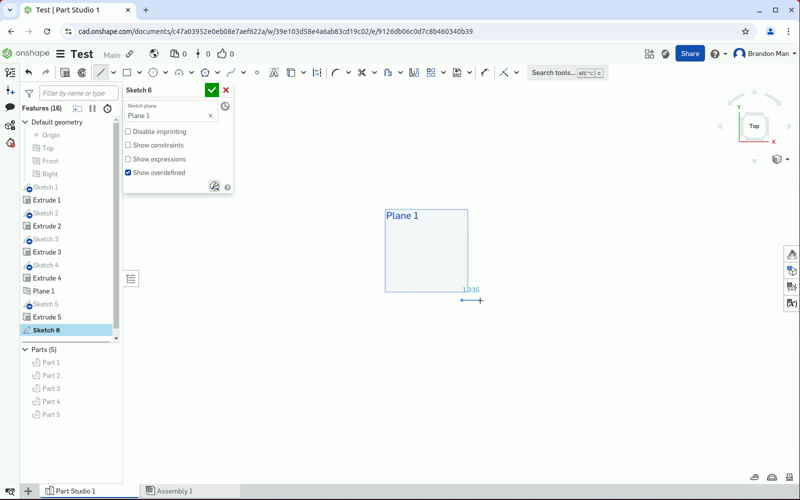
scroll(6)
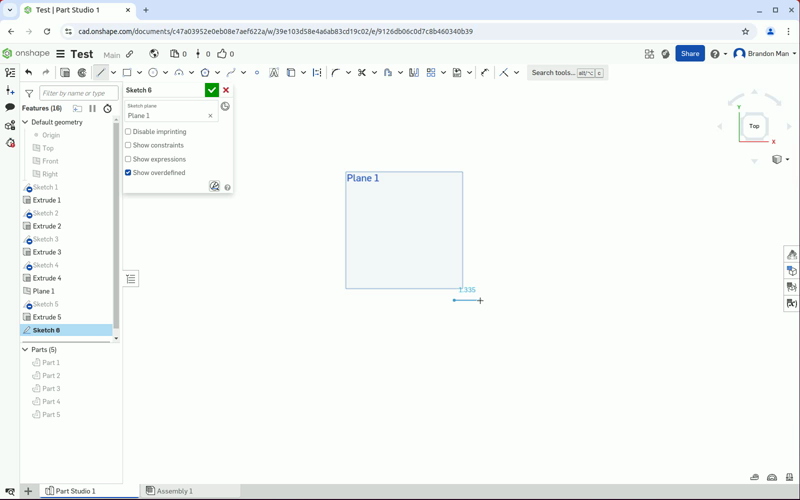
scroll(6)
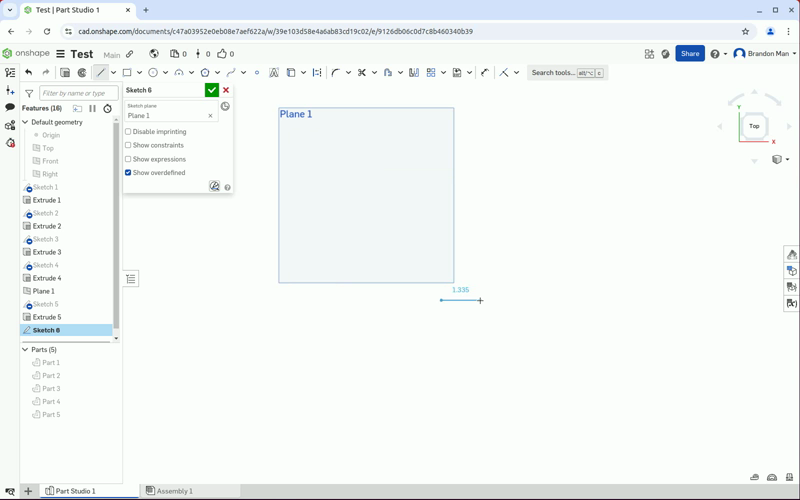
scroll(6)
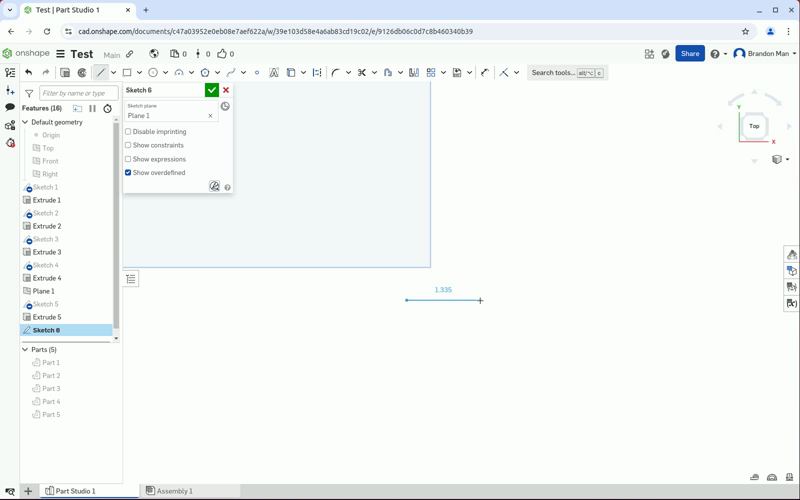
click(480, 300)
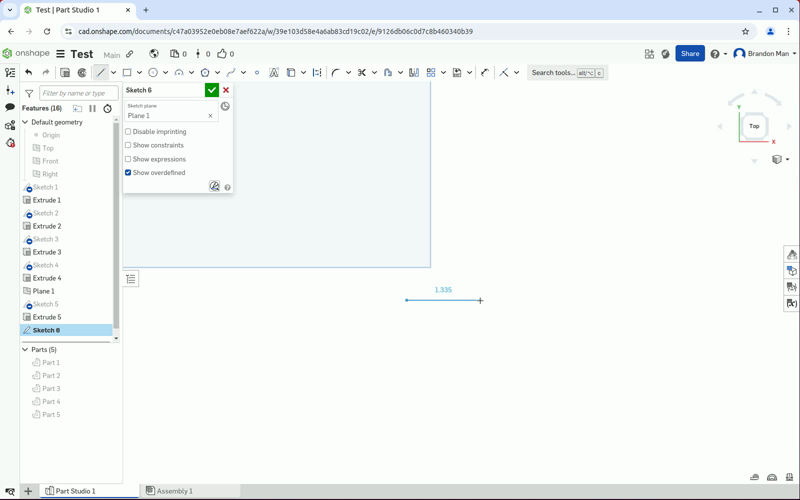
scroll(-6)
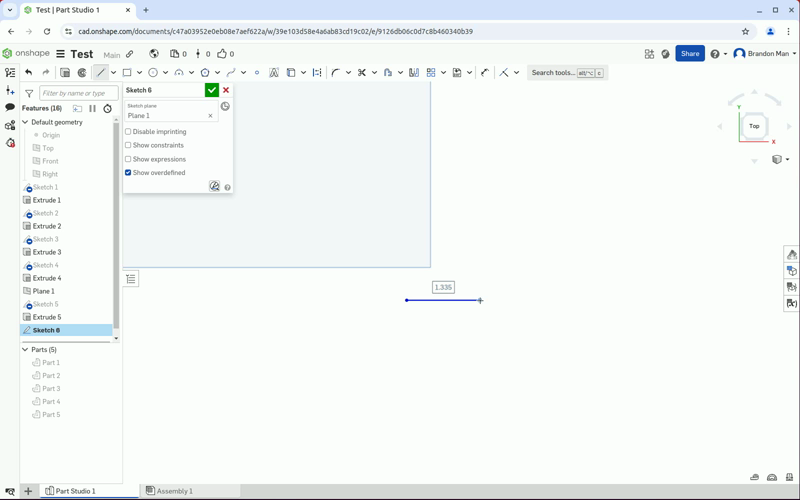
scroll(-6)
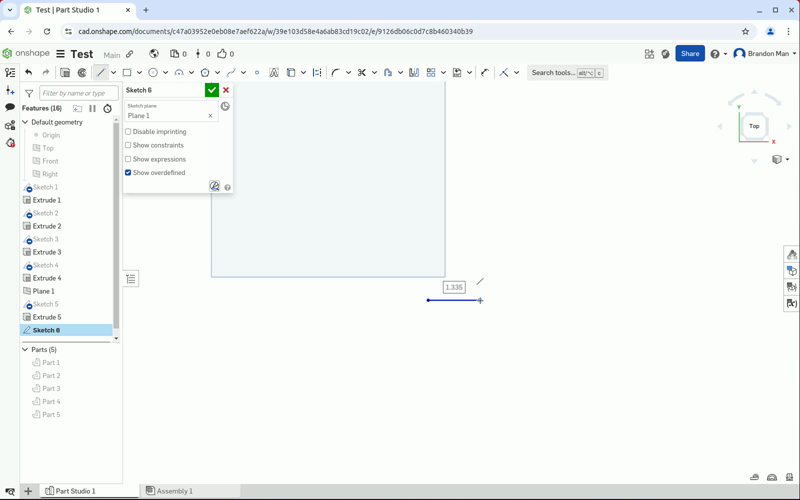
scroll(-6)
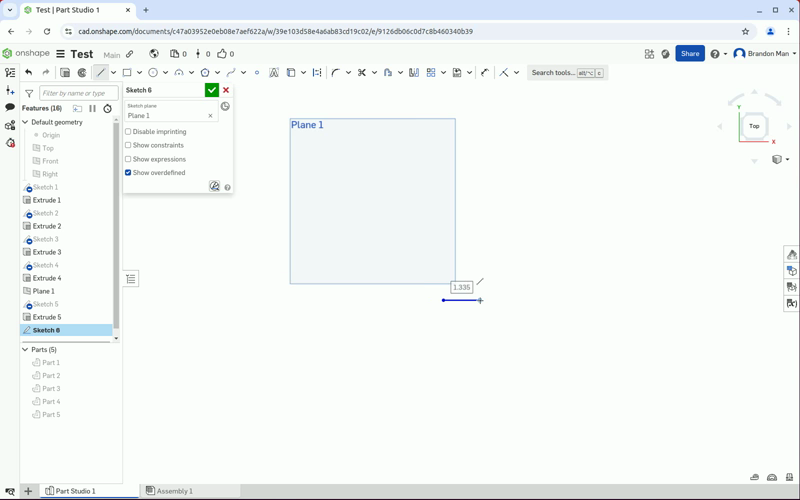
scroll(-6)
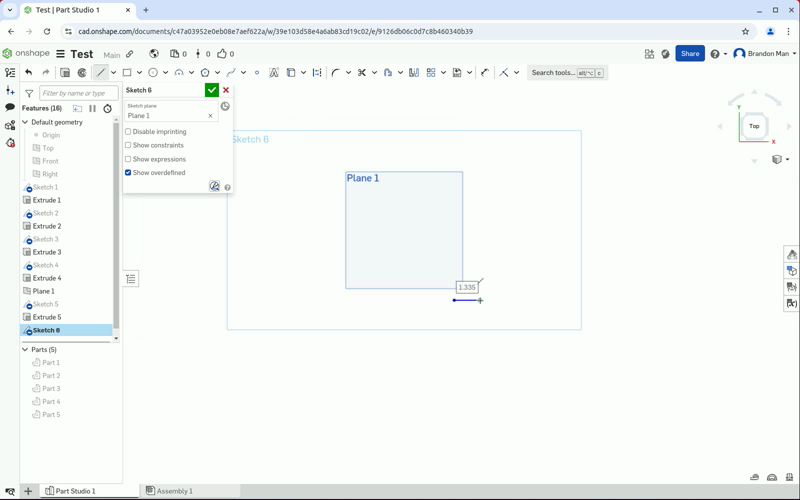
scroll(-6)
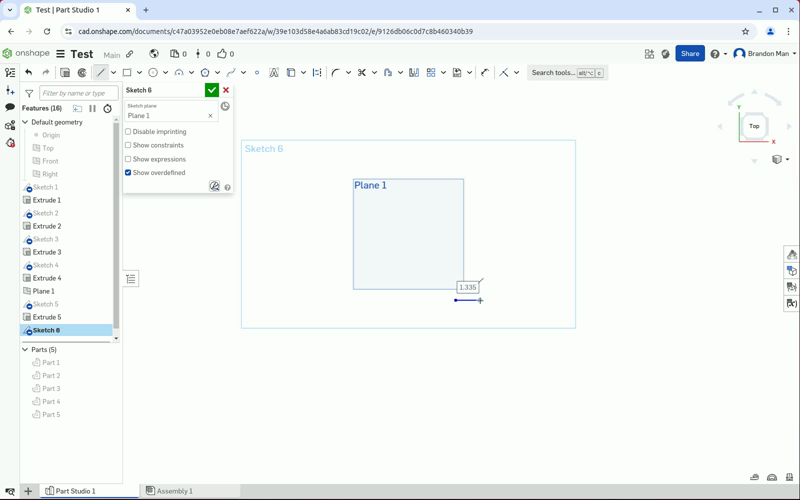
scroll(-6)
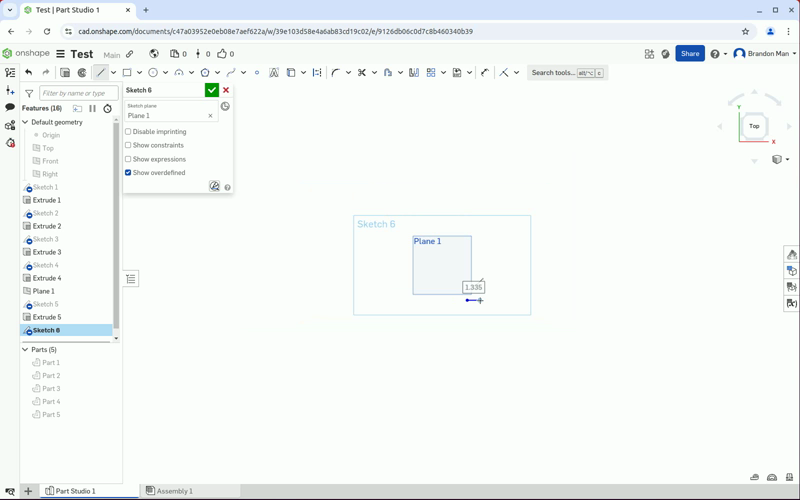
scroll(-6)
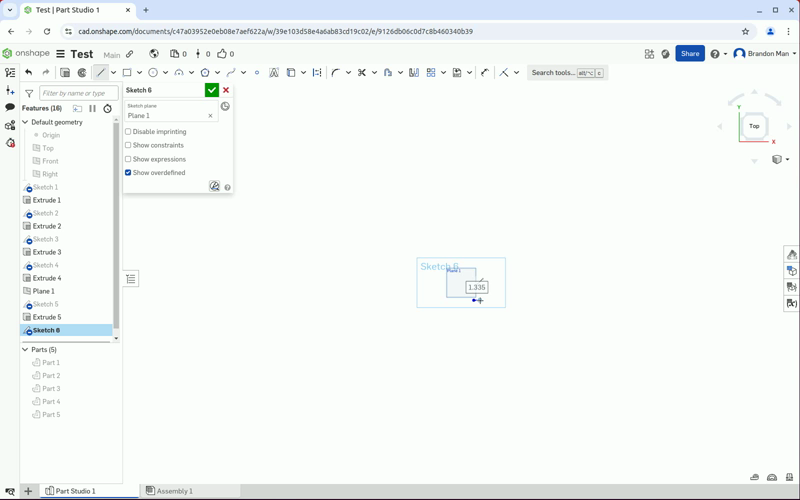
key_up(shift)
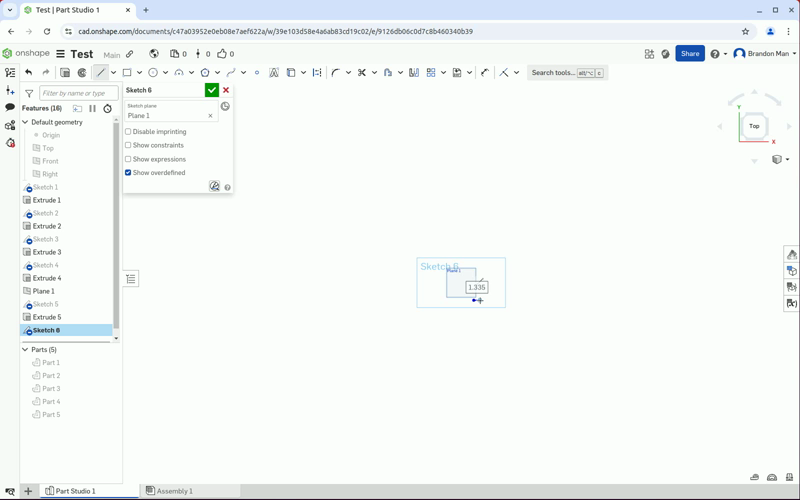
key_down(shift)
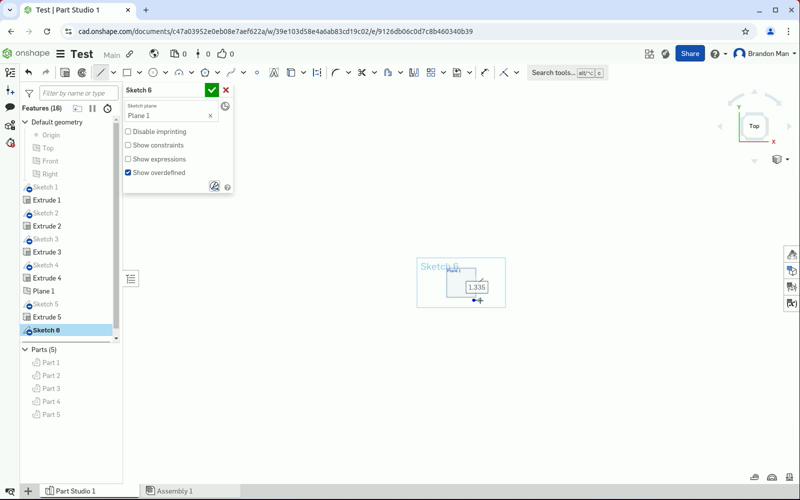
mouse_move(510, 300)
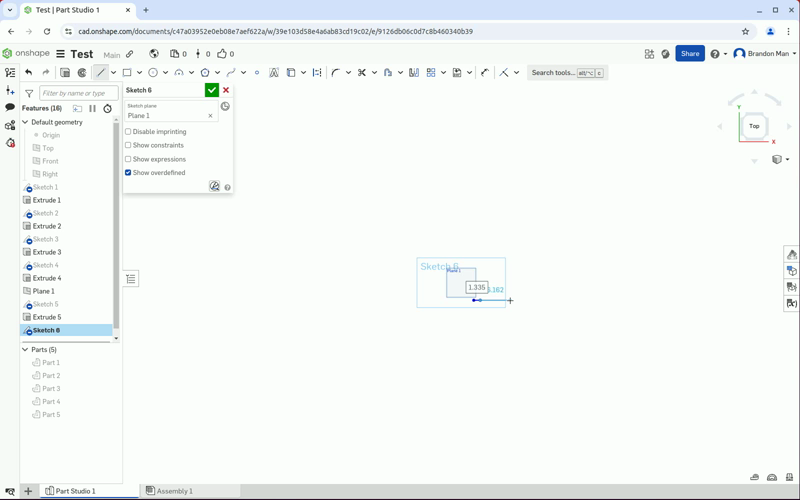
mouse_move(480, 292)
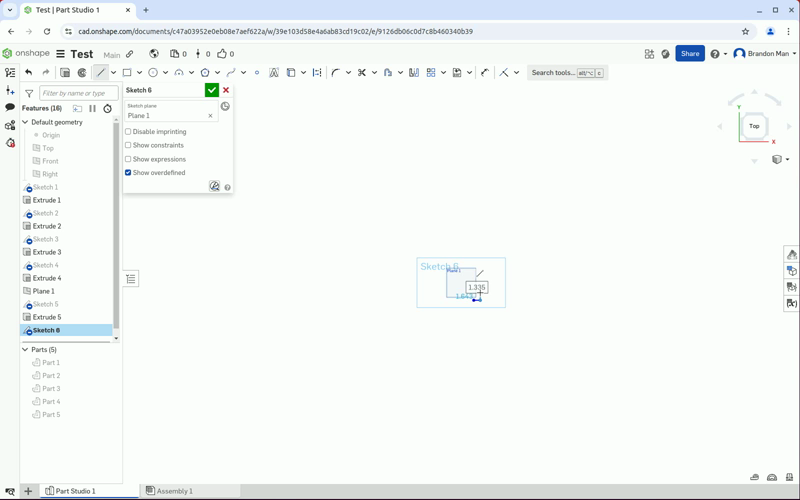
click(480, 292)
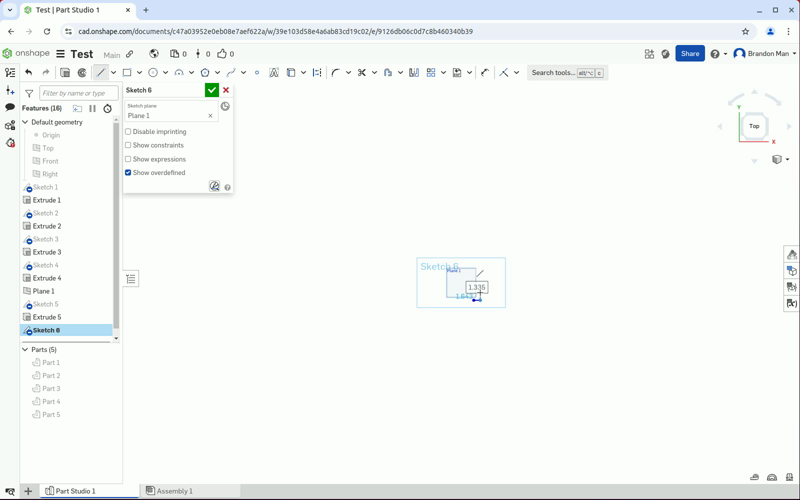
key_up(shift)
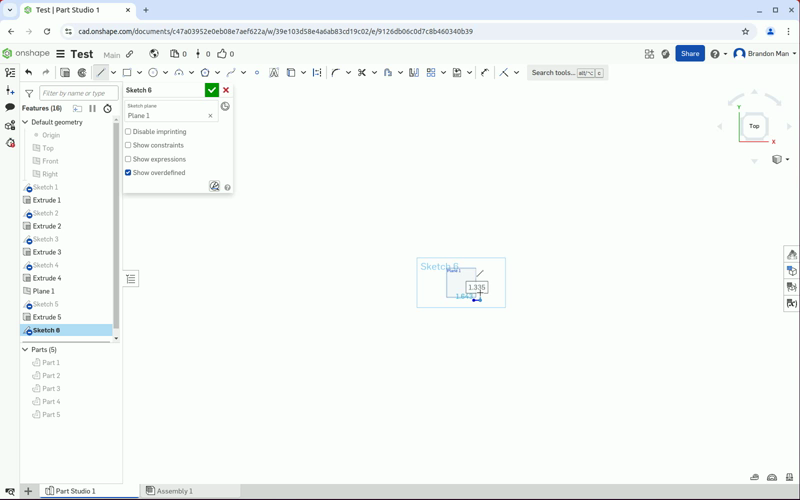
key(esc)
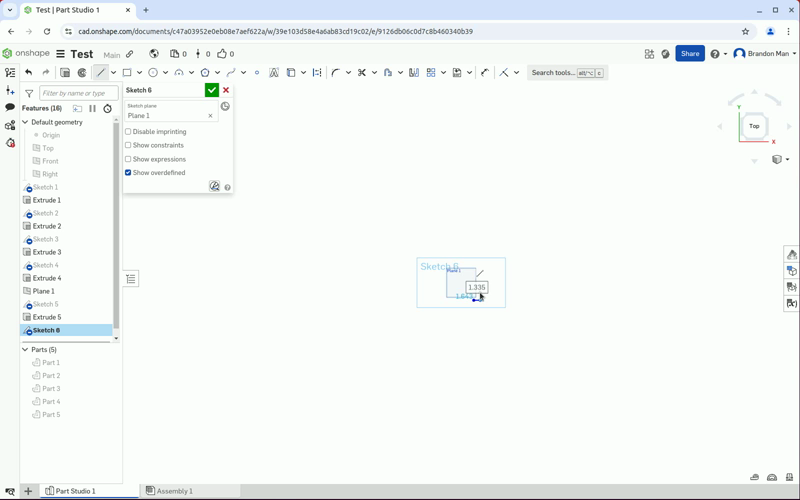
key(a)
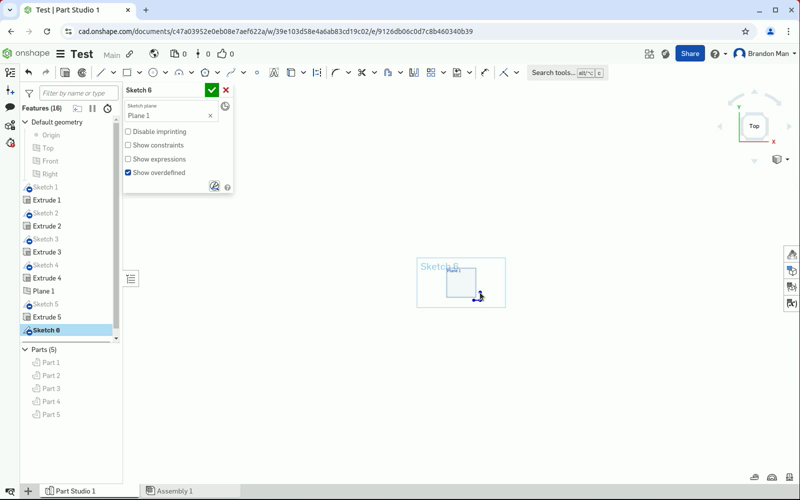
mouse_move(480, 292)
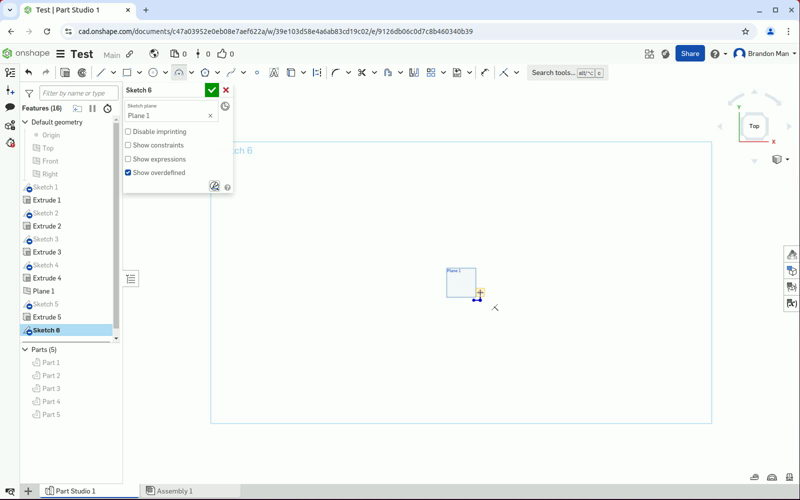
click(480, 292)
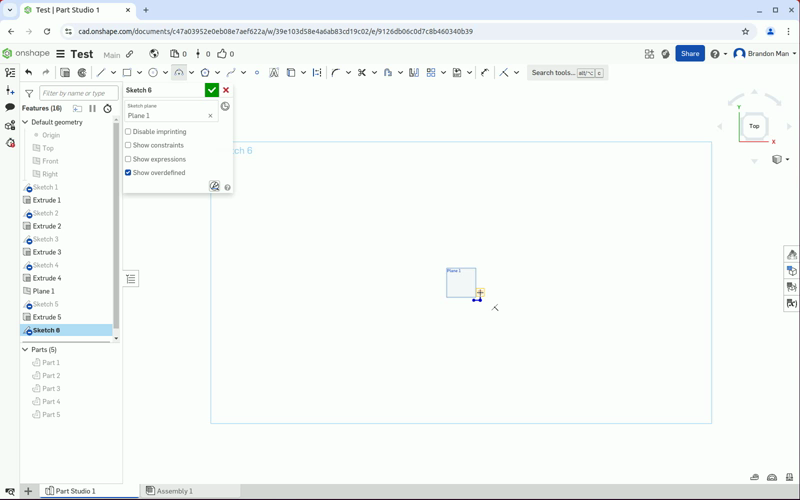
mouse_move(473, 300)
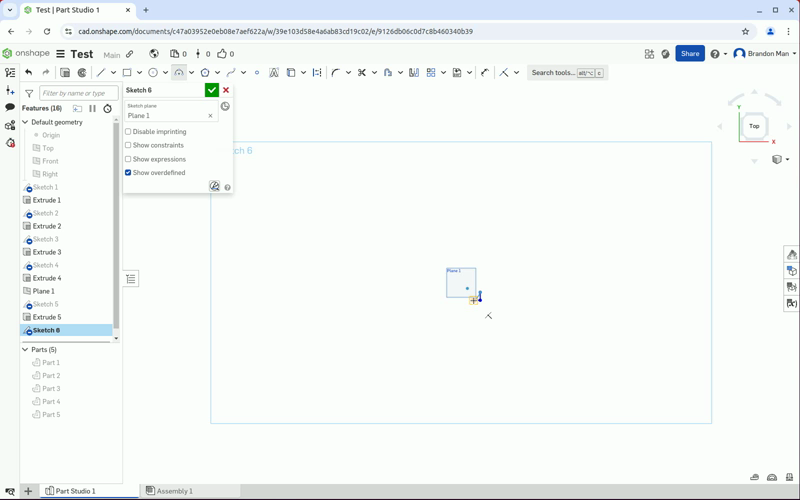
click(473, 300)
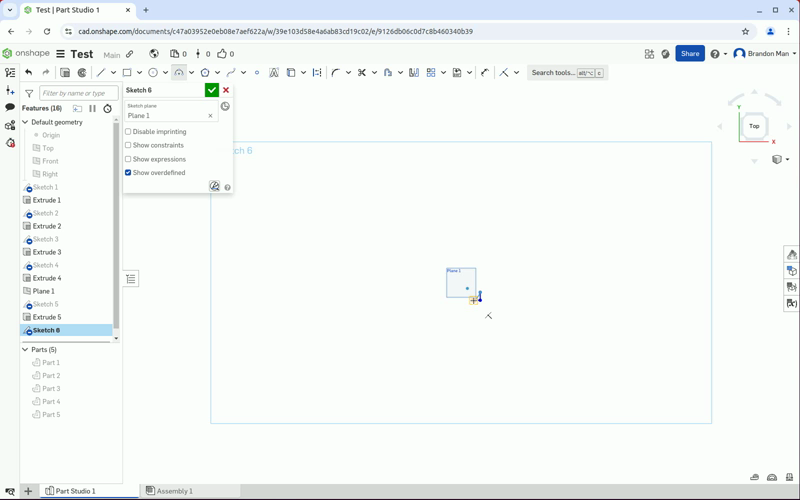
key_down(shift)
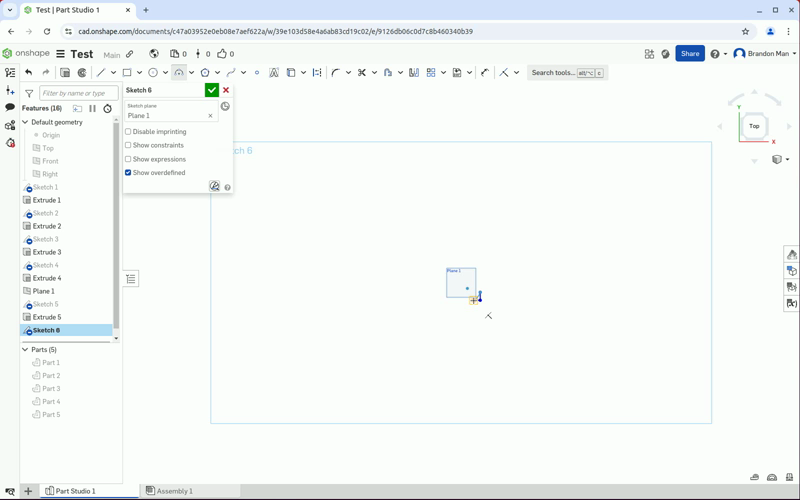
mouse_move(472, 293)
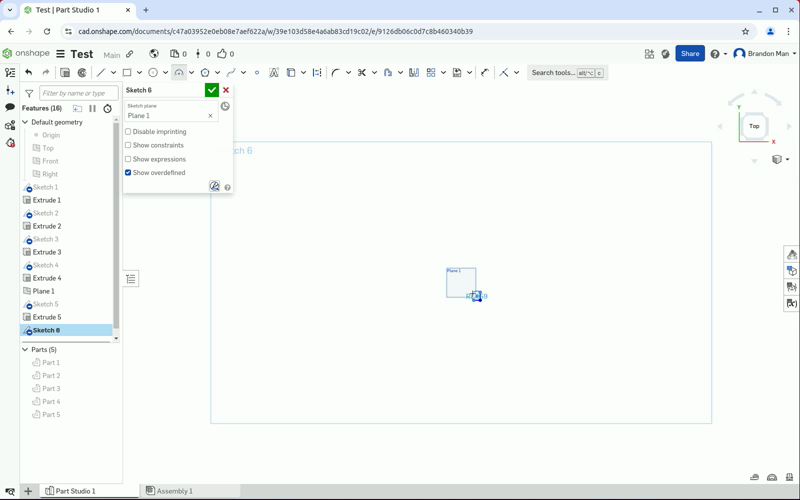
click(472, 293)
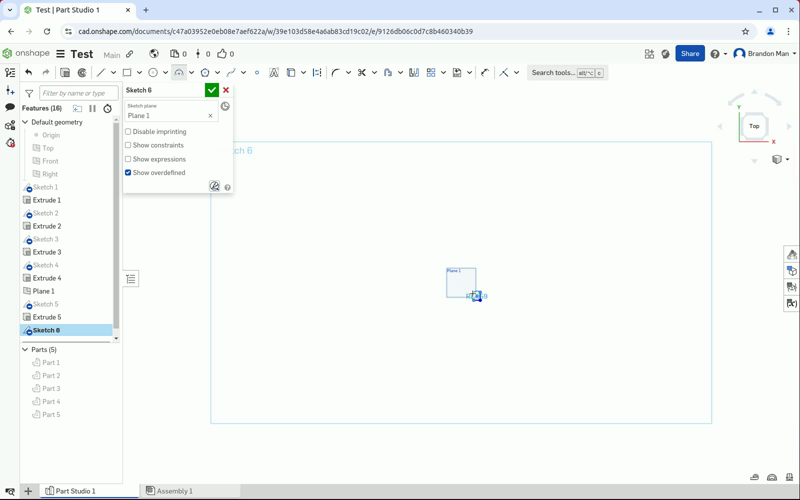
key_up(shift)
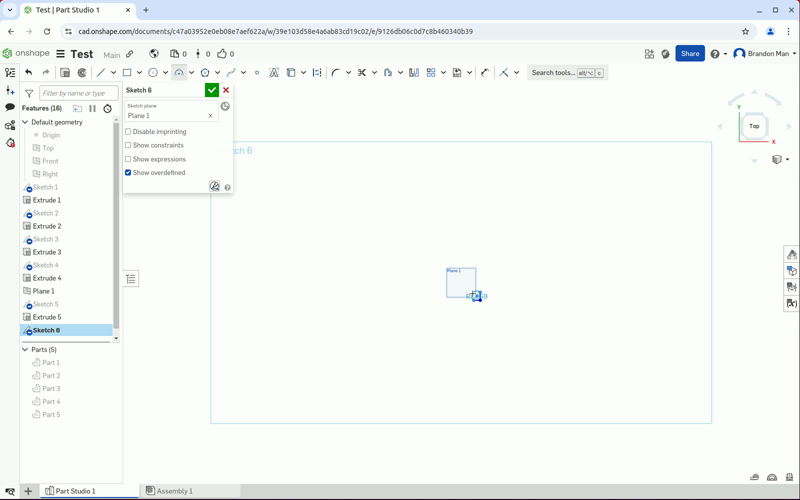
key(esc)
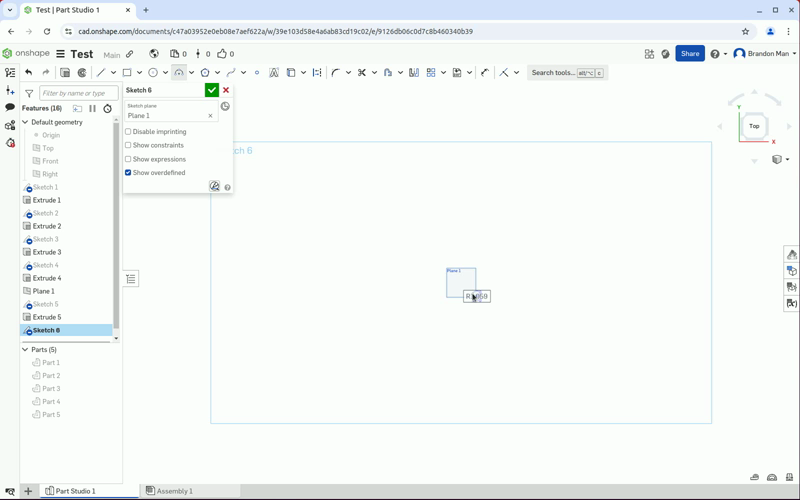
mouse_move(477, 299)
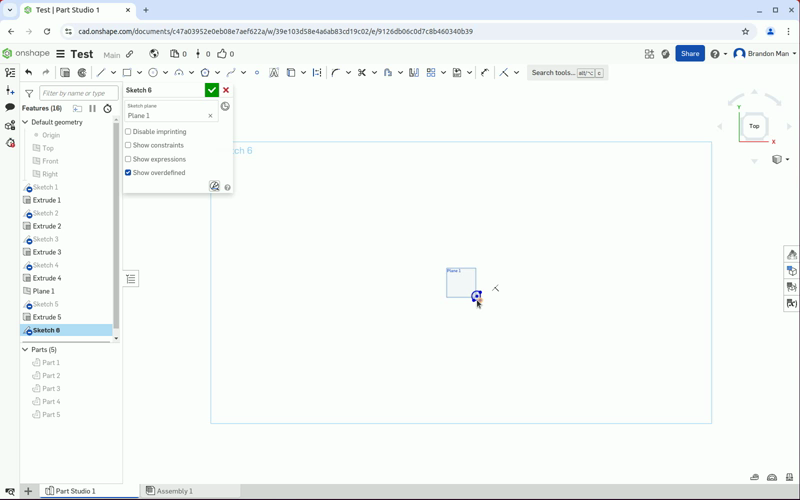
scroll(6)
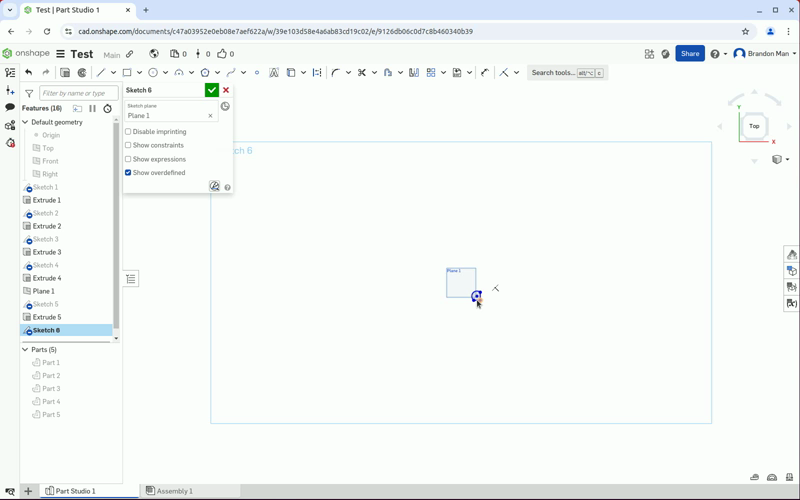
scroll(6)
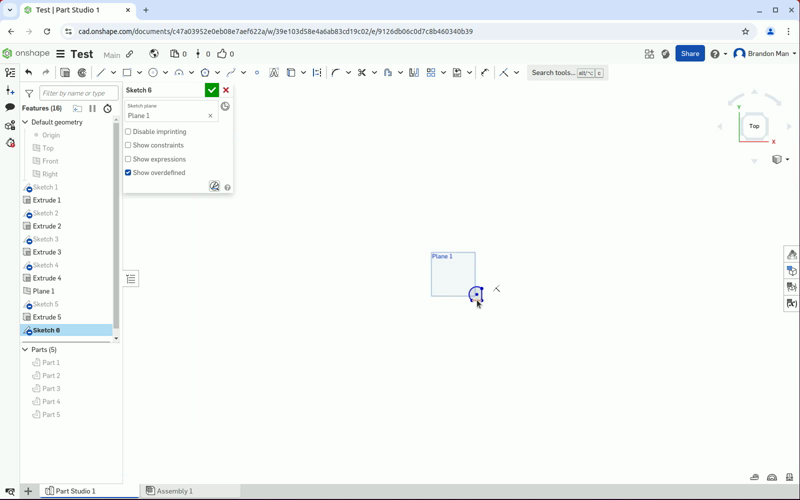
scroll(6)
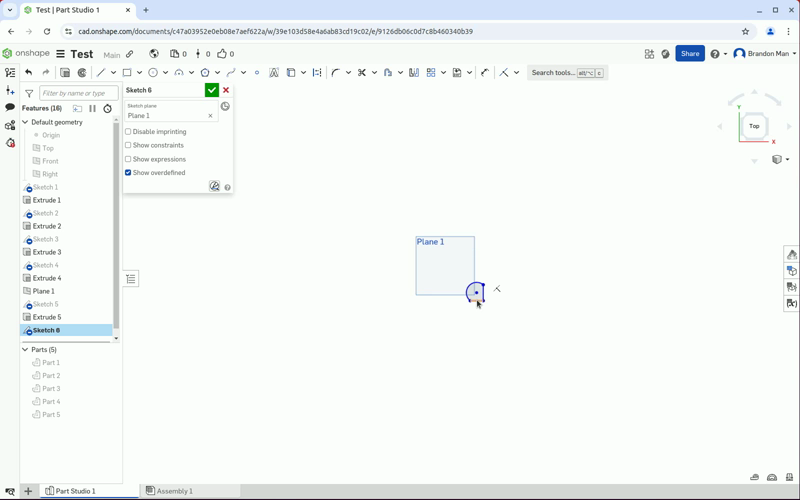
scroll(6)
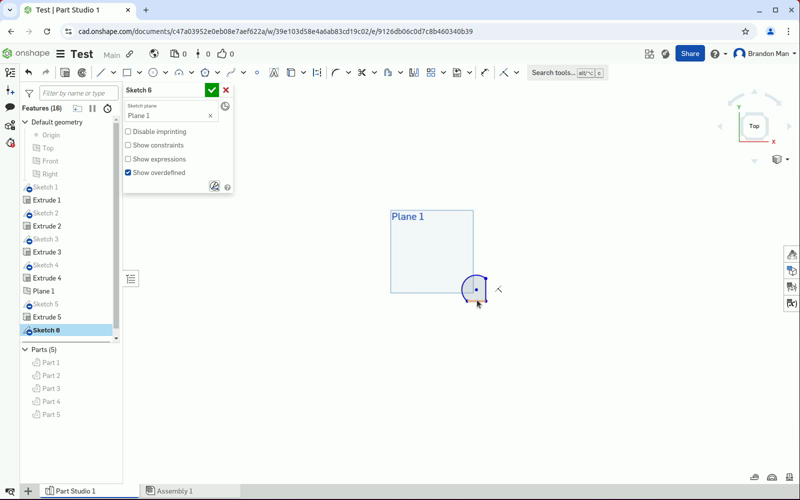
scroll(6)
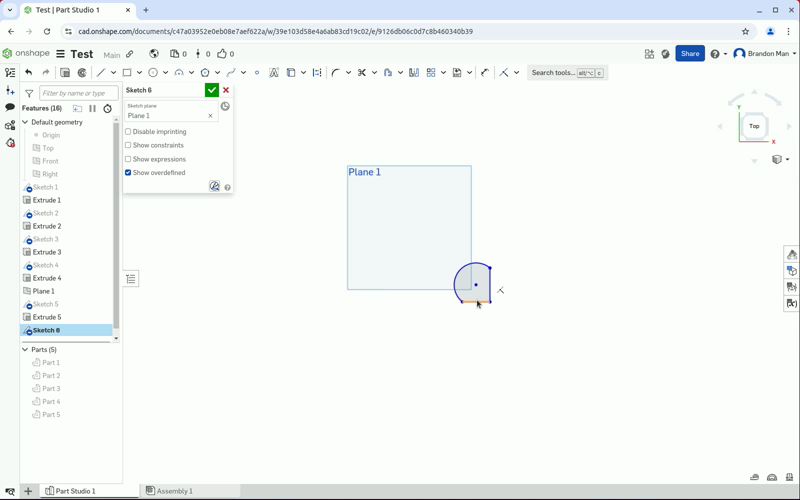
scroll(6)
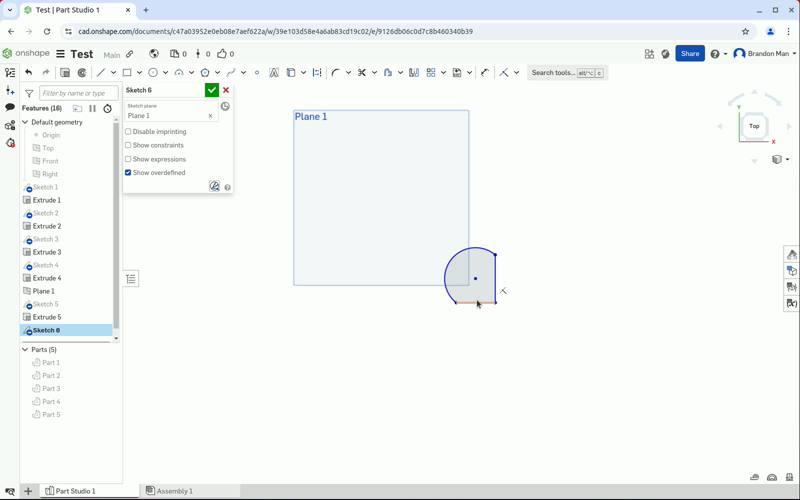
scroll(6)
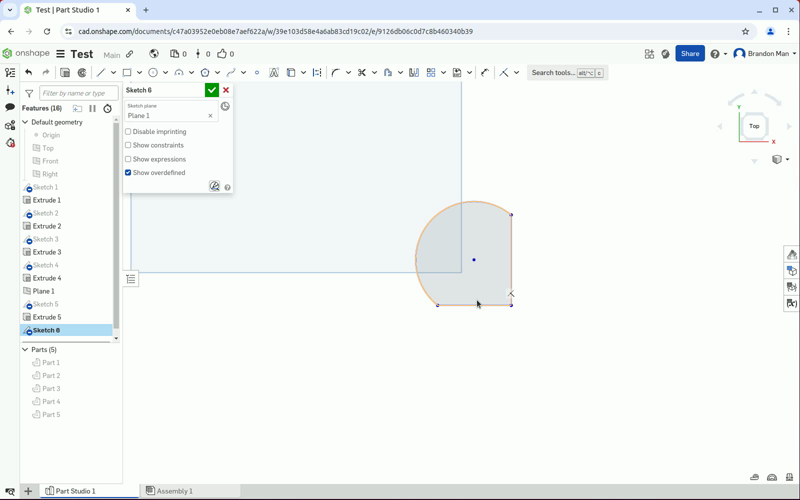
click(477, 299)
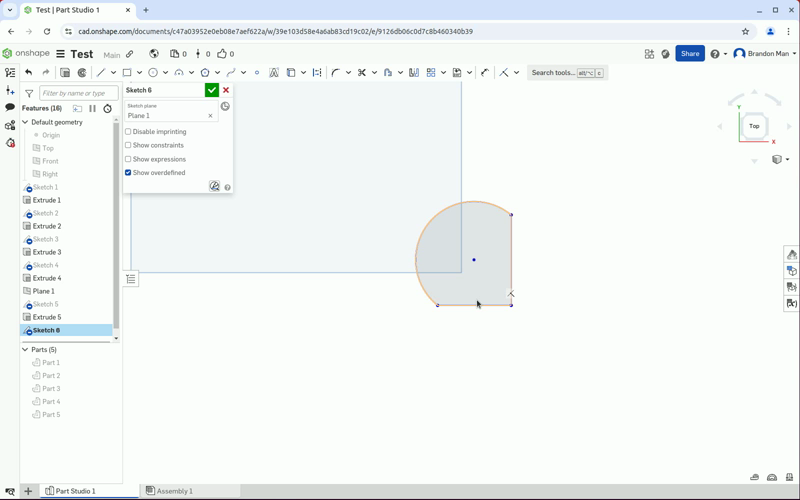
scroll(-6)
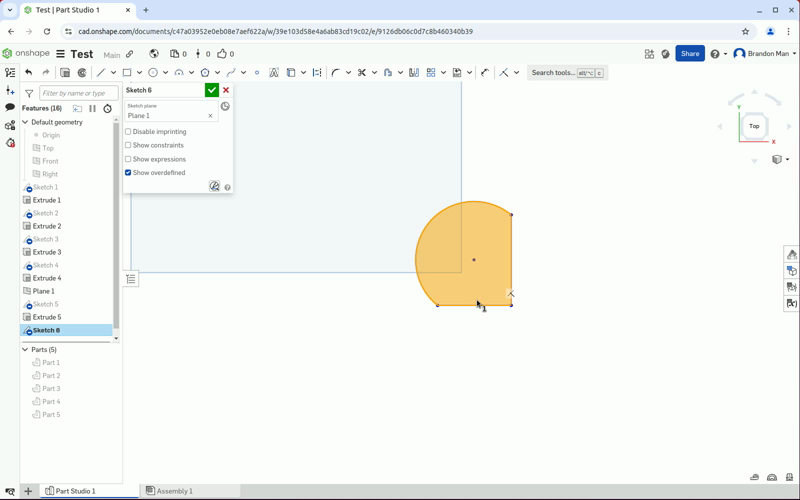
scroll(-6)
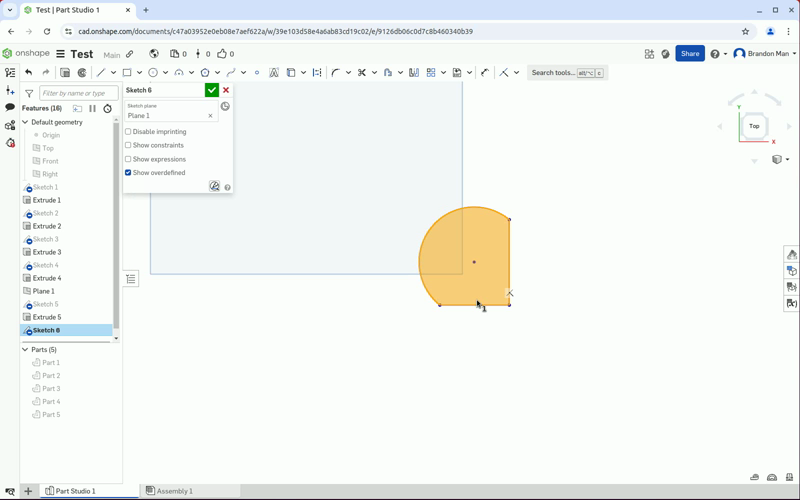
scroll(-6)
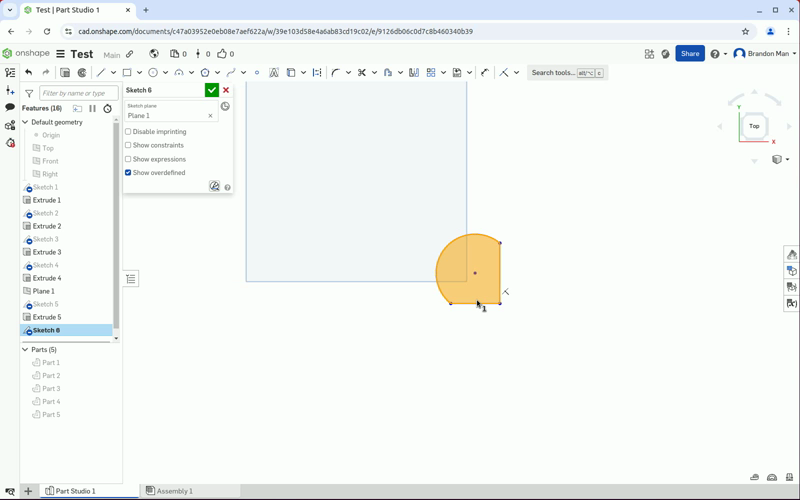
scroll(-6)
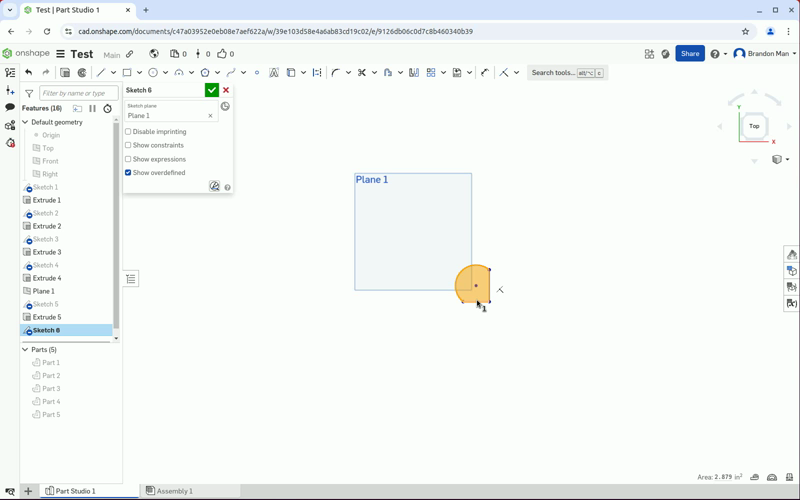
scroll(-6)
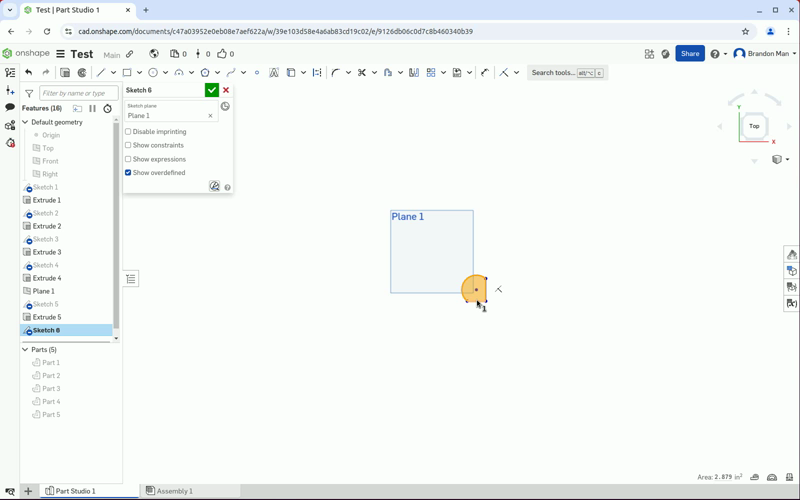
scroll(-6)
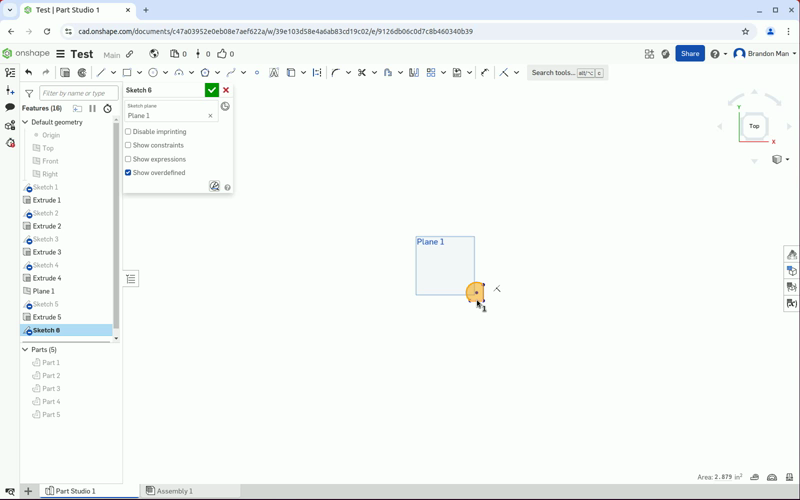
scroll(-6)
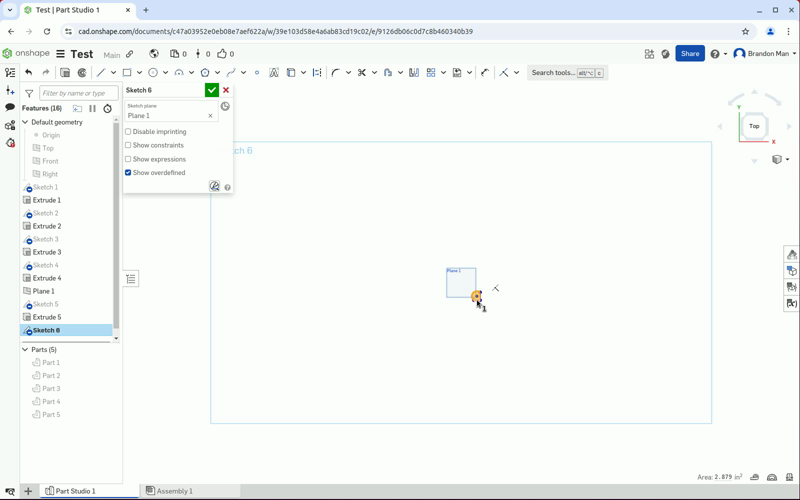
mouse_move(73, 352)
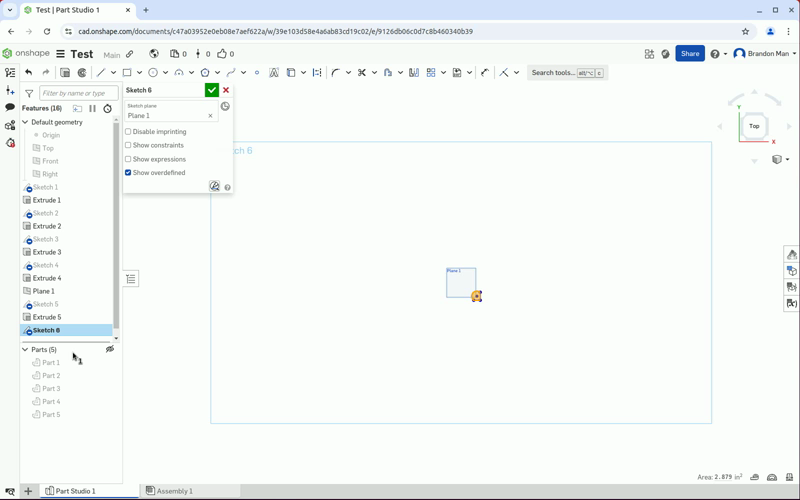
key(shift+y)
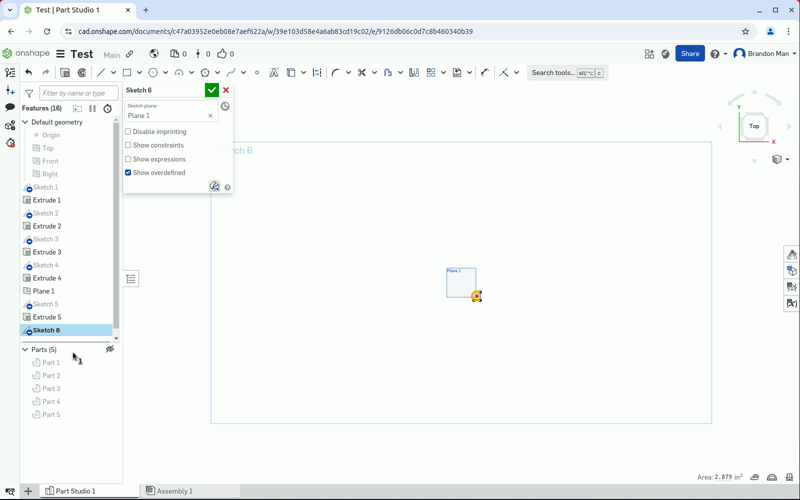
key(shift+e)
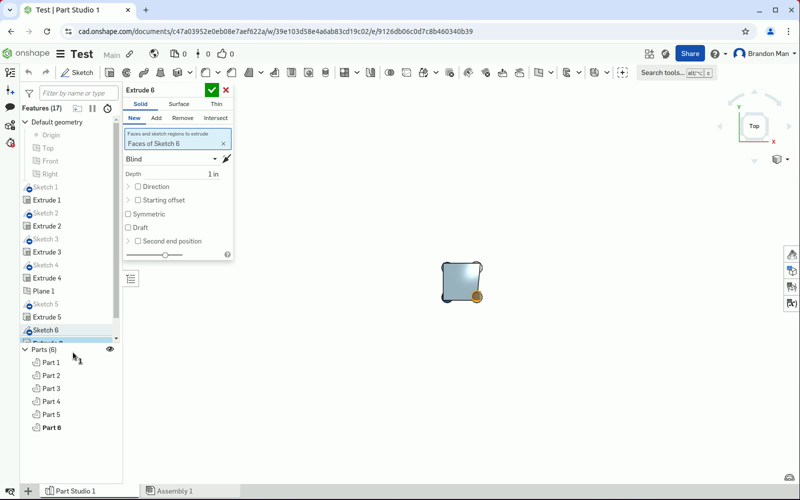
mouse_move(143, 106)
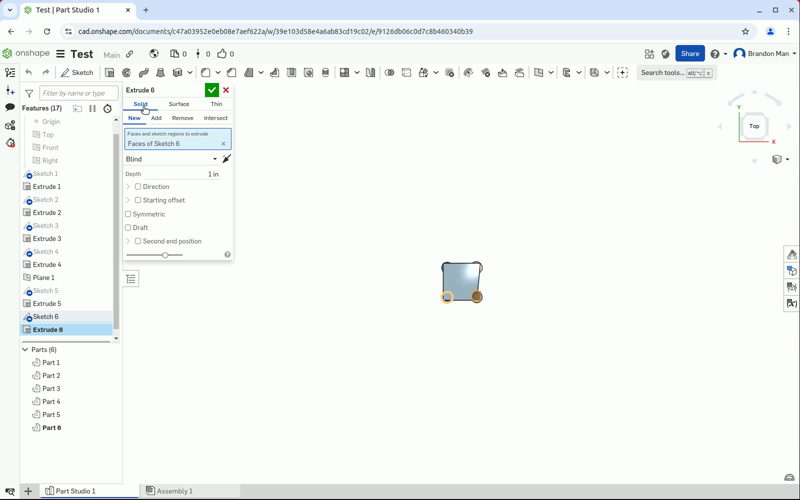
click(143, 106)
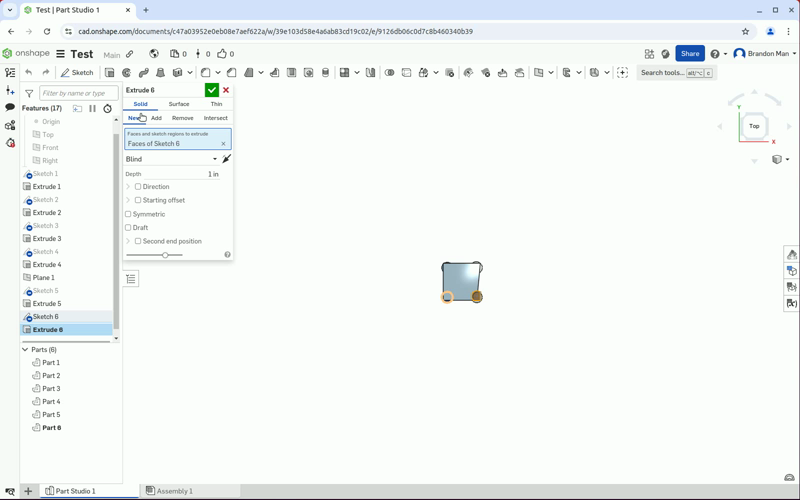
mouse_move(137, 120)
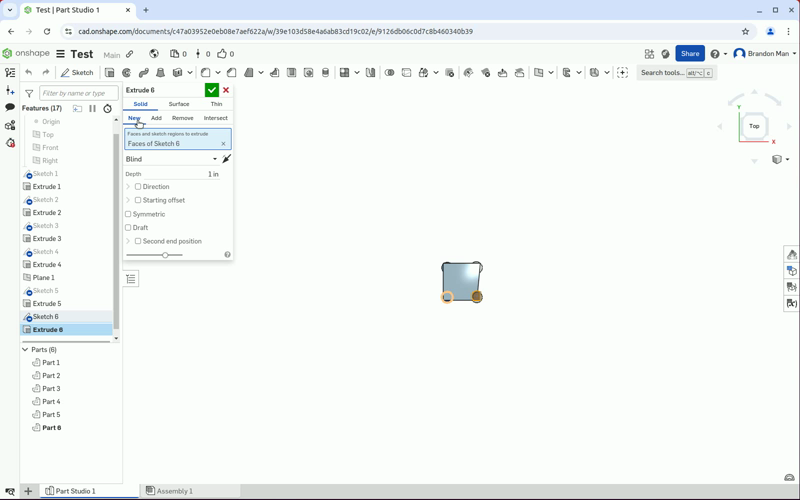
click(137, 120)
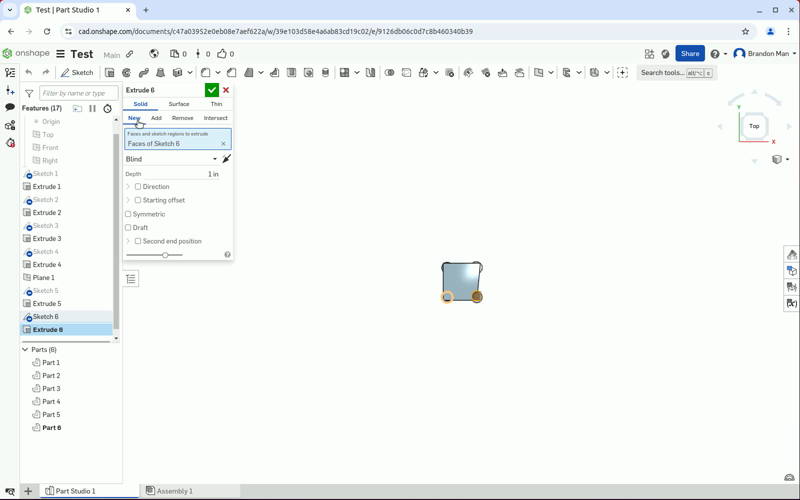
key(tab, 4)
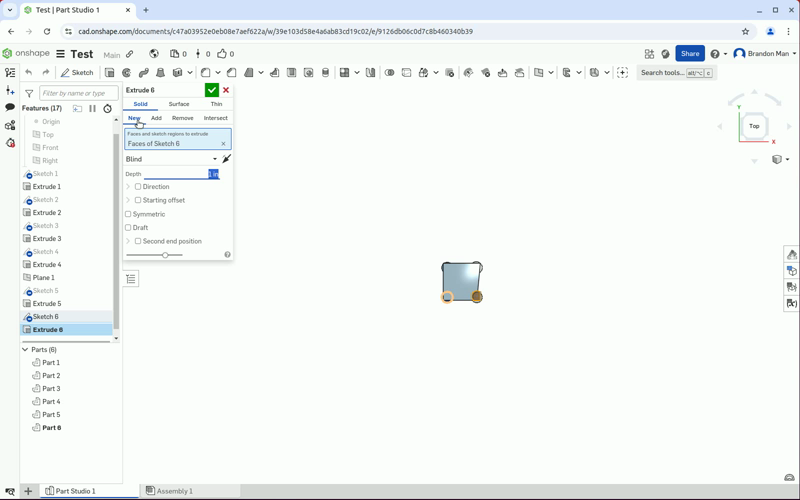
text(1.926)
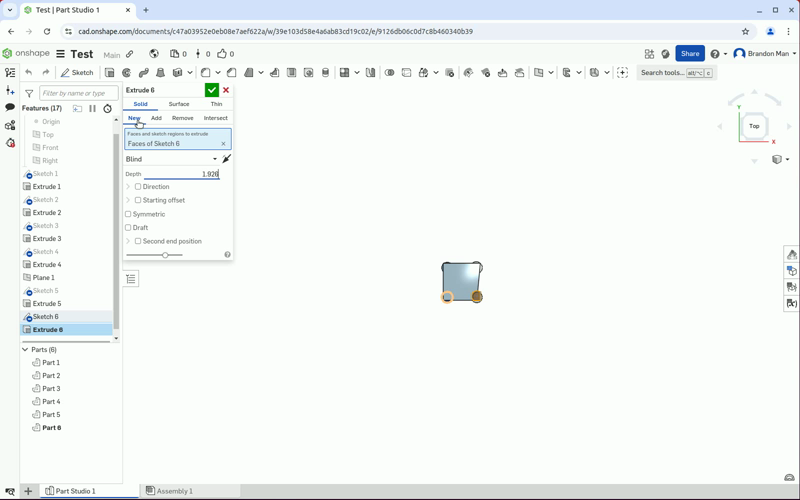
key(enter)
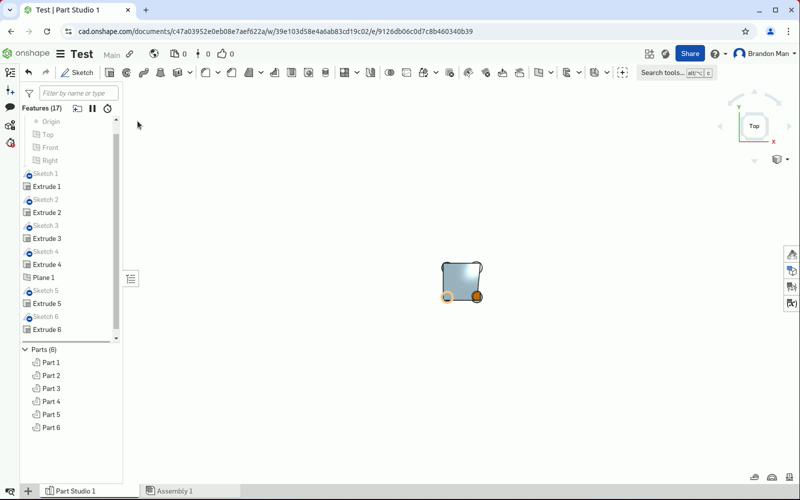
key(shift+h)
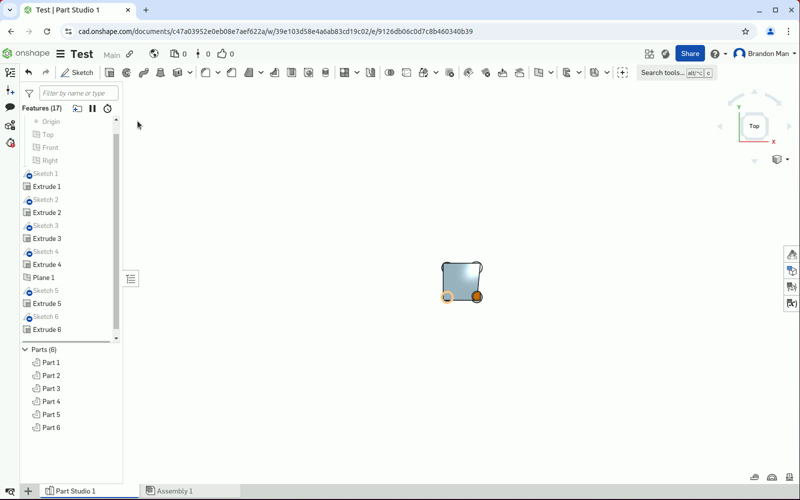
key(shift+h)
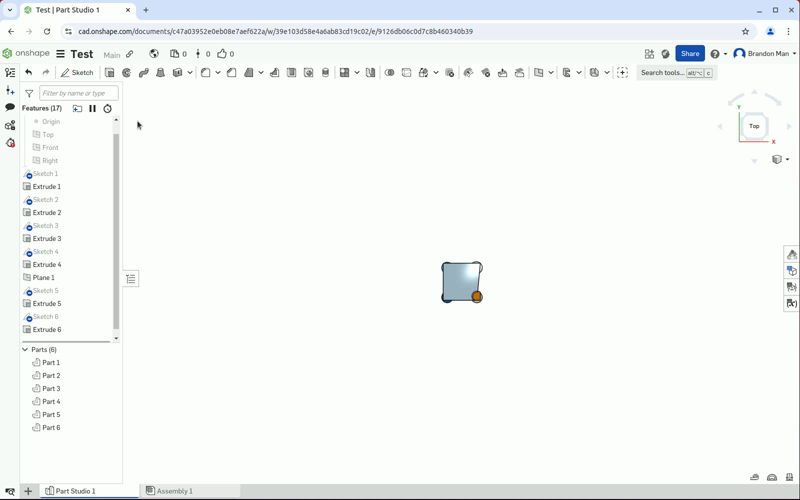
mouse_move(69, 176)
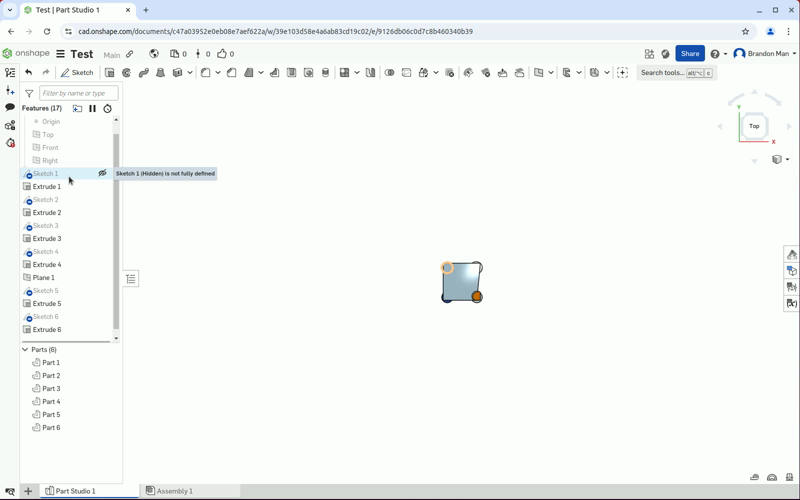
click(69, 176)
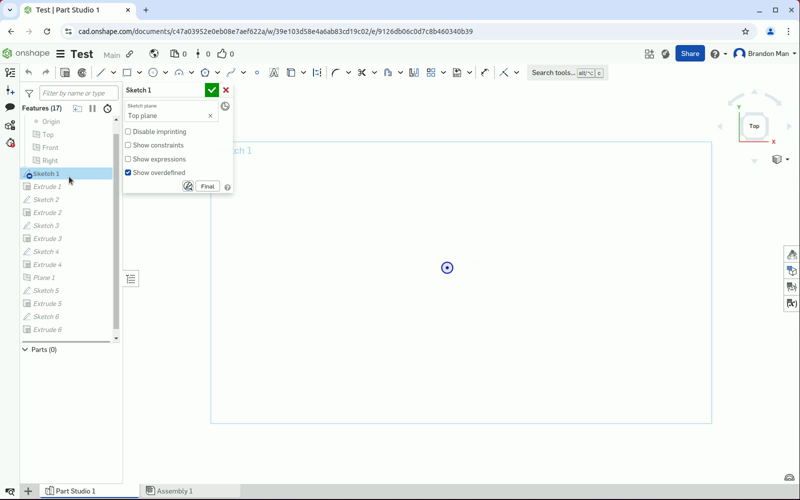
mouse_move(229, 92)
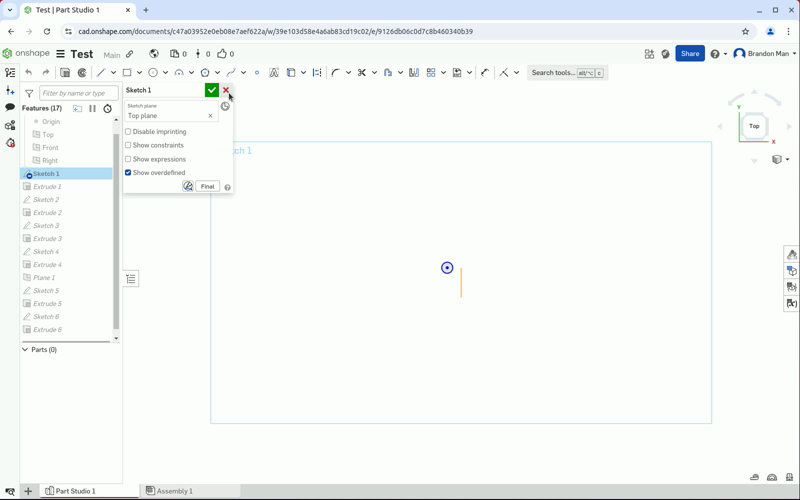
click(229, 92)
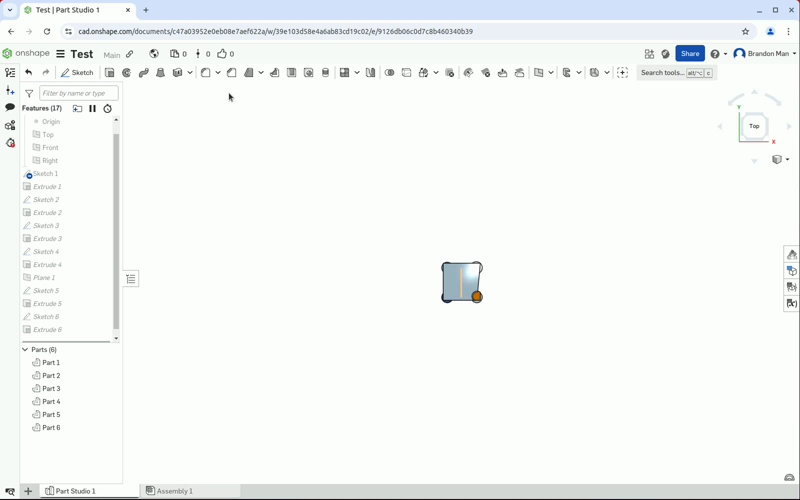
mouse_move(541, 75)
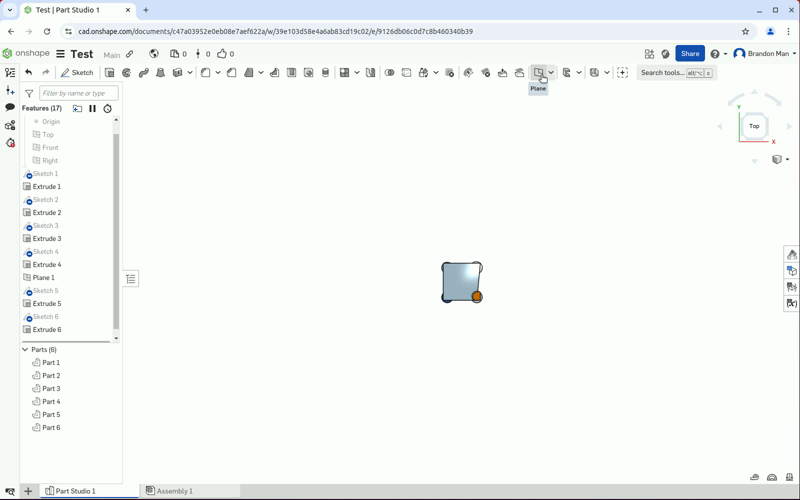
click(541, 75)
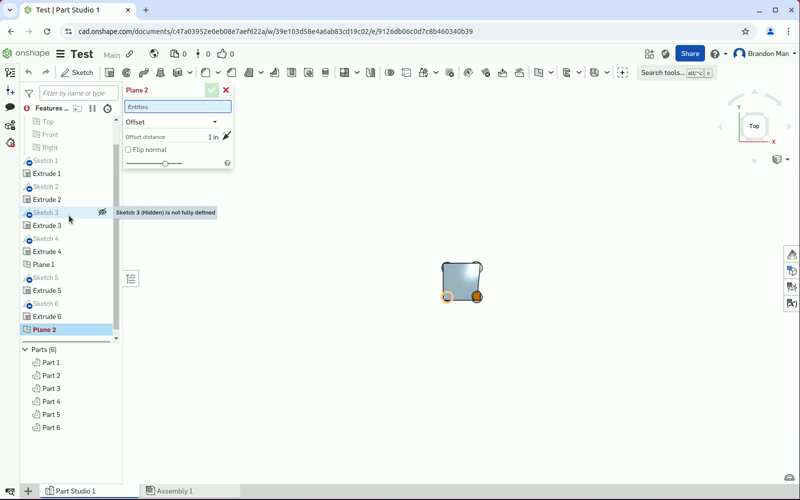
scroll(3)
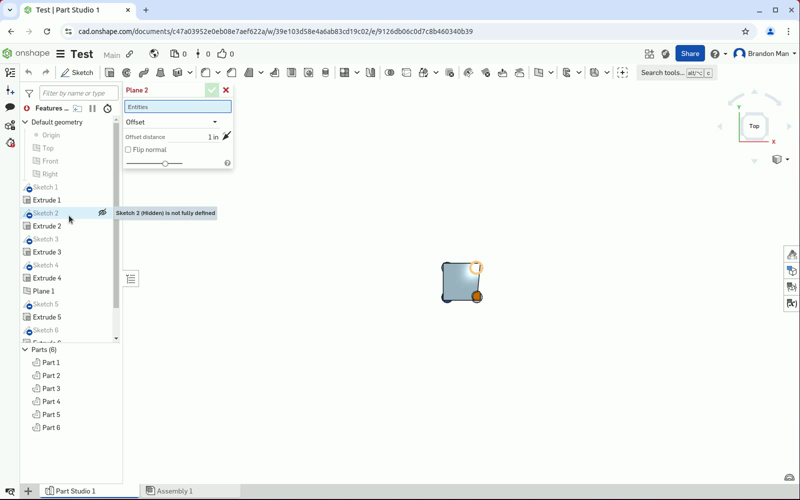
mouse_move(69, 150)
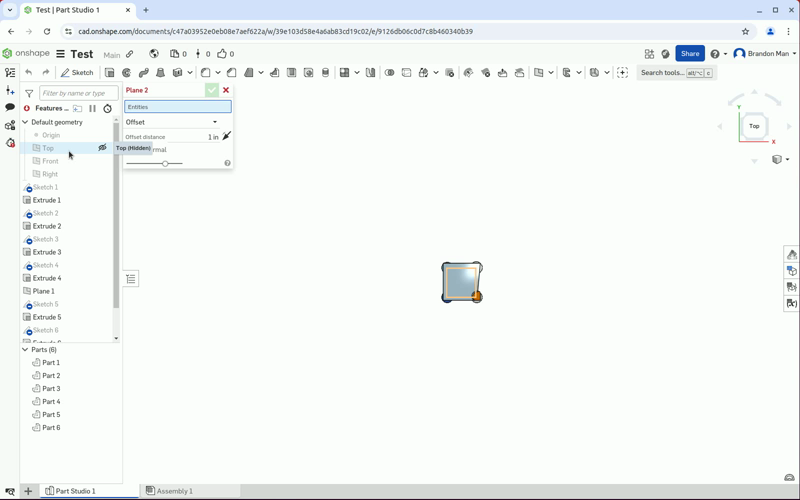
click(69, 150)
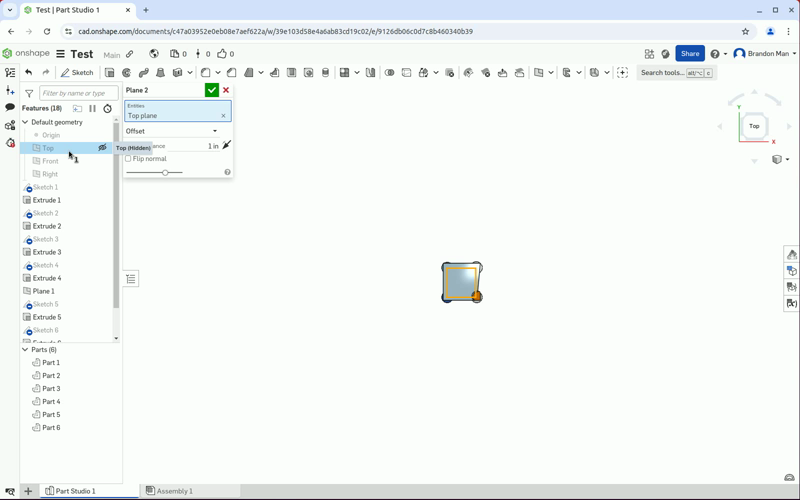
key(tab, 2)
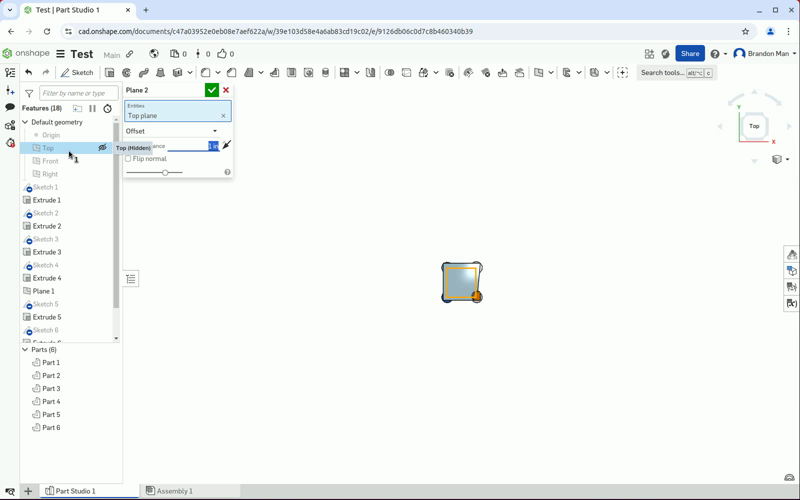
text(13.495)
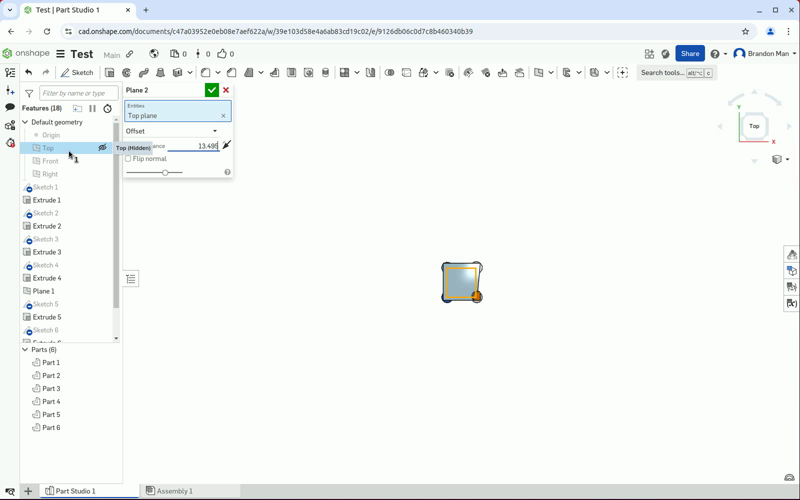
key(enter, 2)
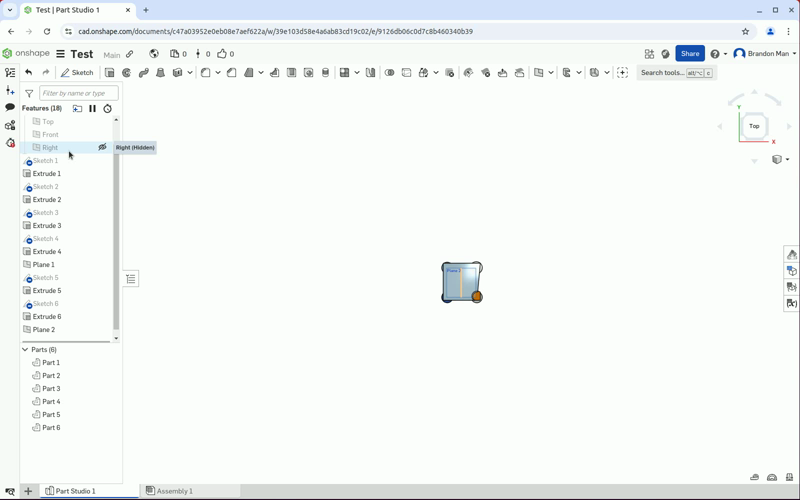
key(shift+s)
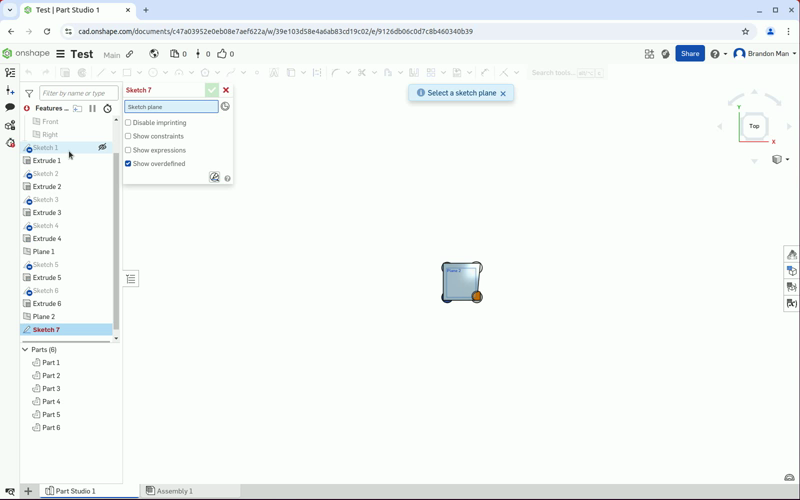
mouse_move(69, 319)
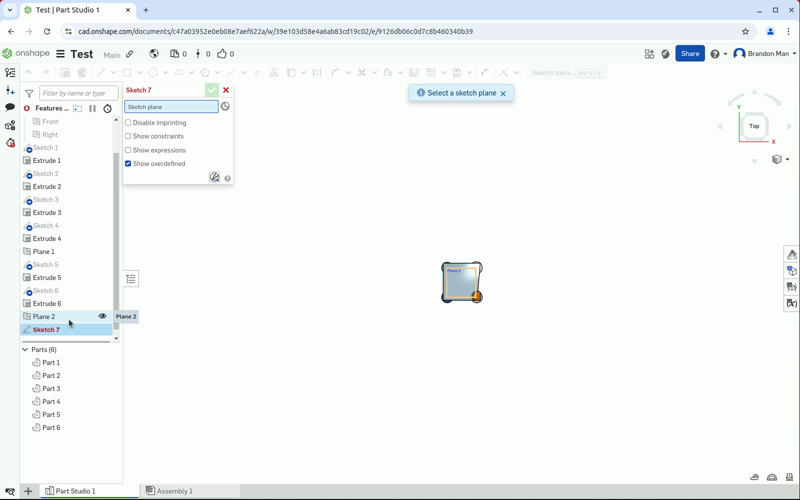
click(69, 319)
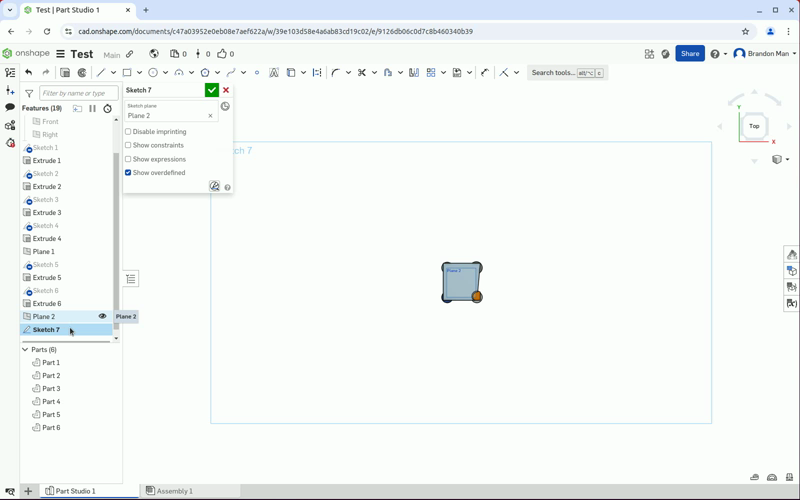
mouse_move(73, 352)
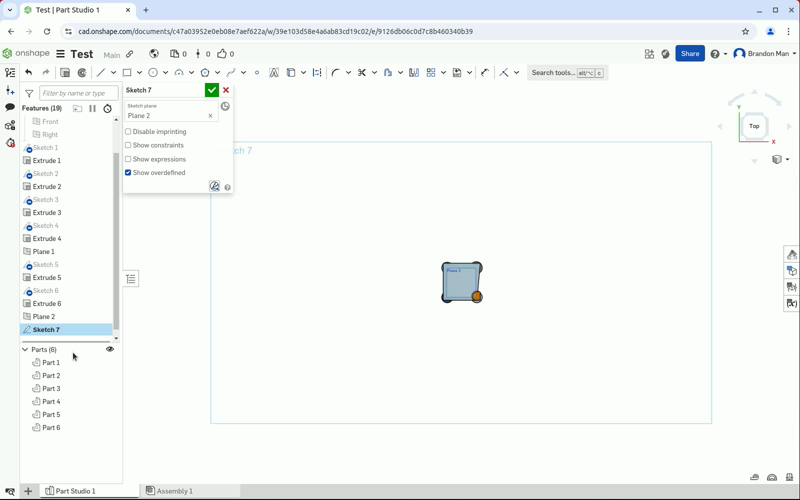
key(y)
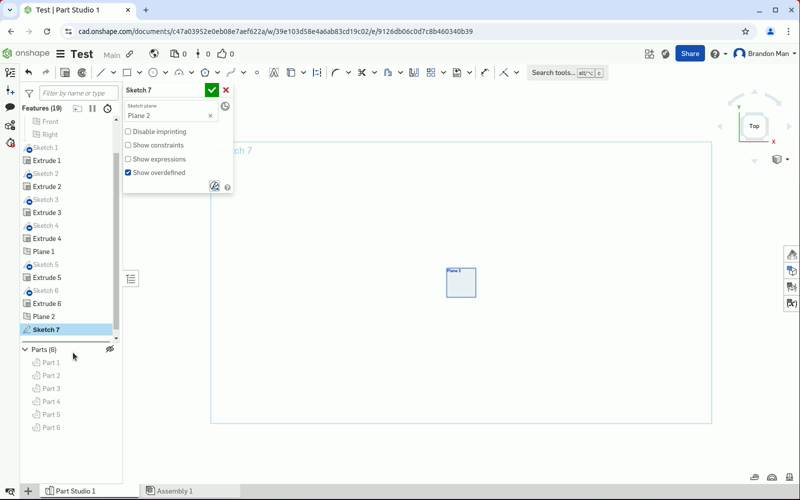
key(l)
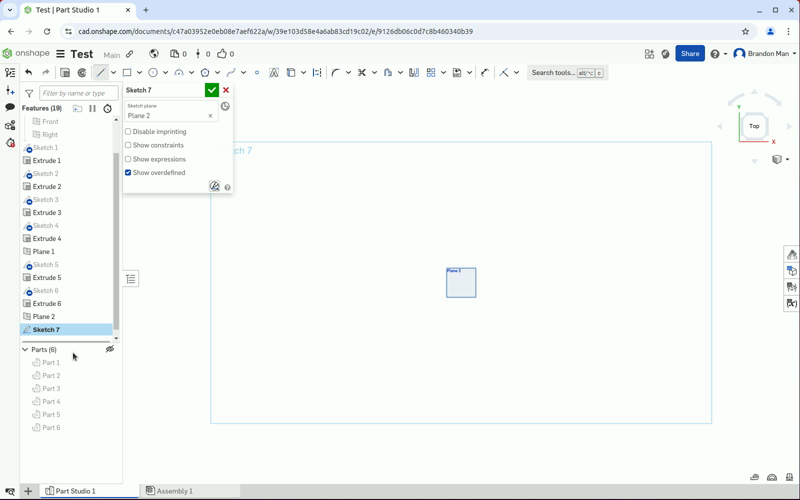
key_down(shift)
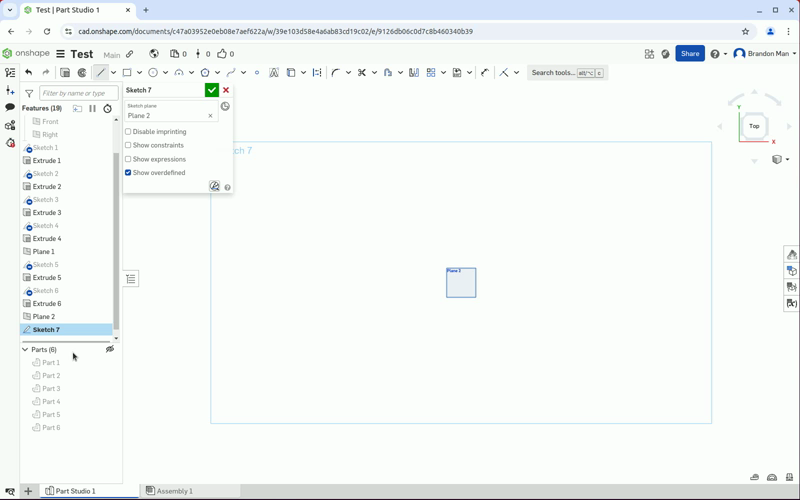
mouse_move(470, 300)
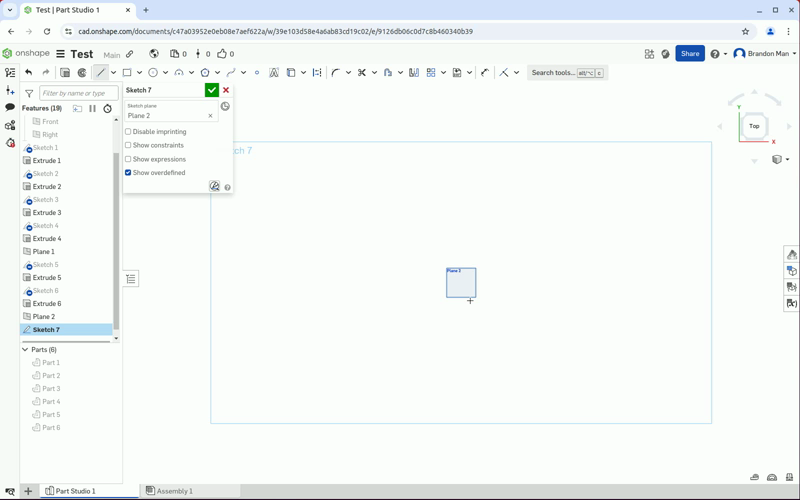
click(470, 300)
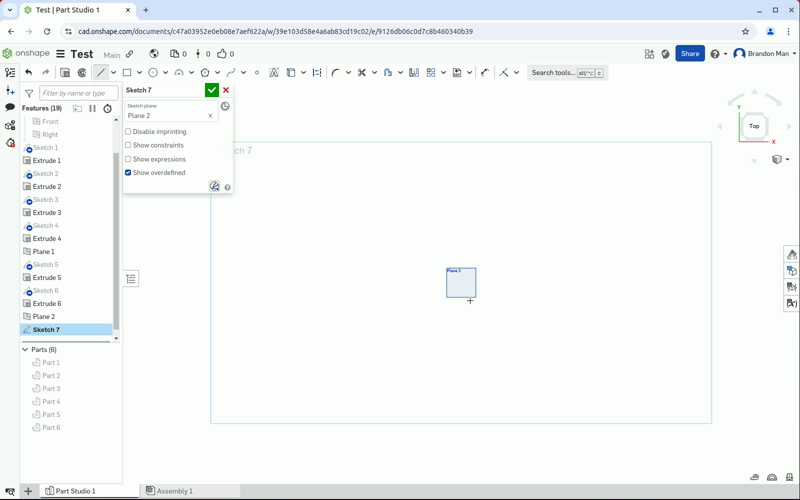
key_up(shift)
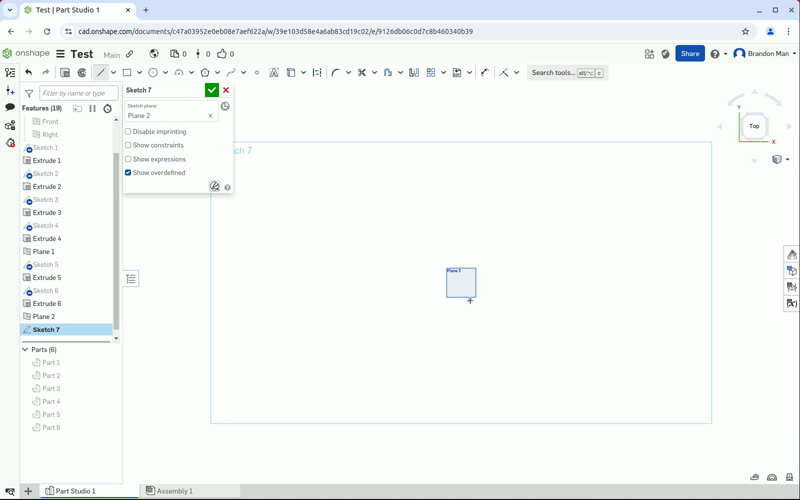
key_down(shift)
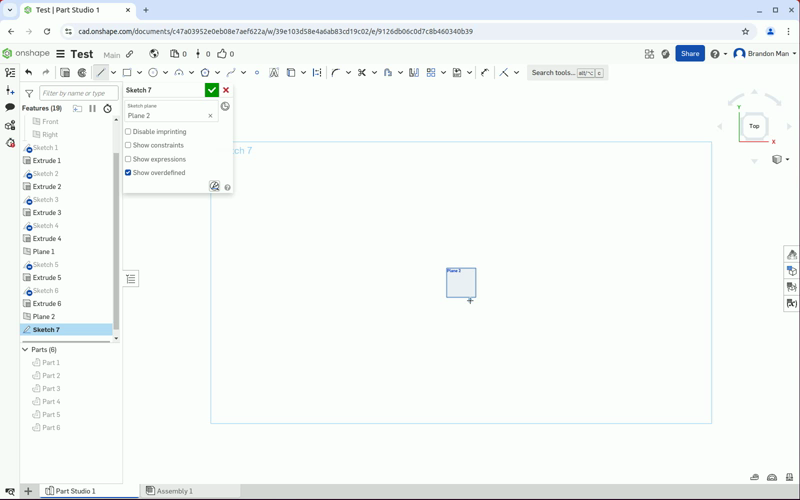
mouse_move(500, 300)
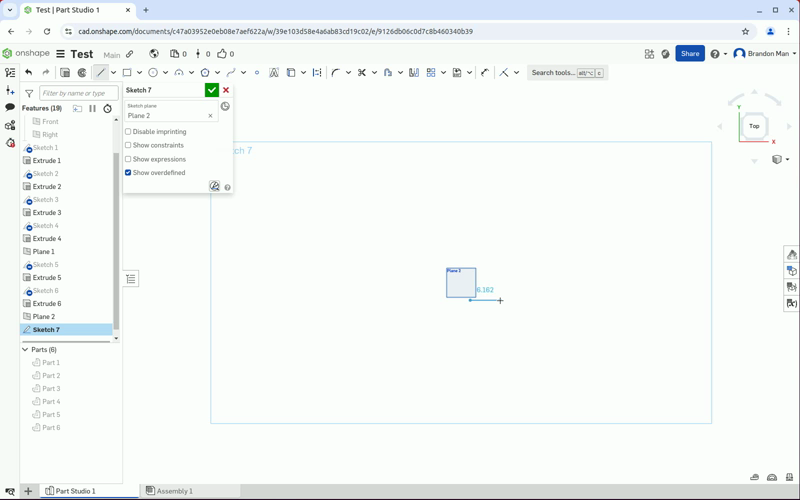
mouse_move(480, 300)
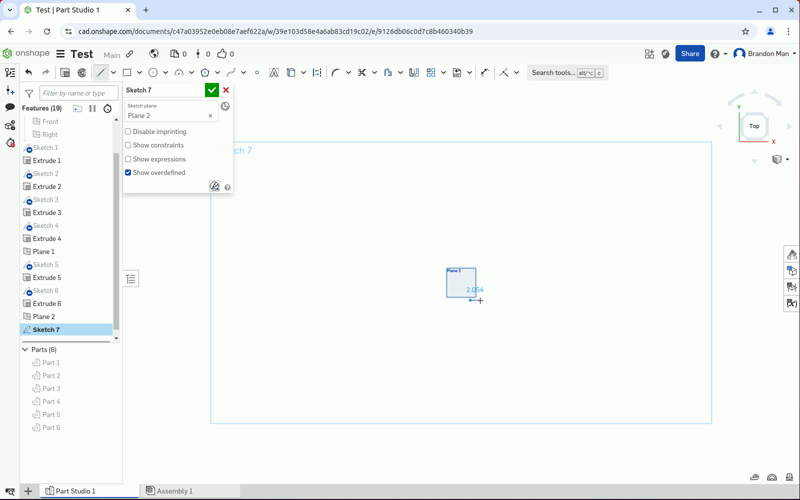
click(480, 300)
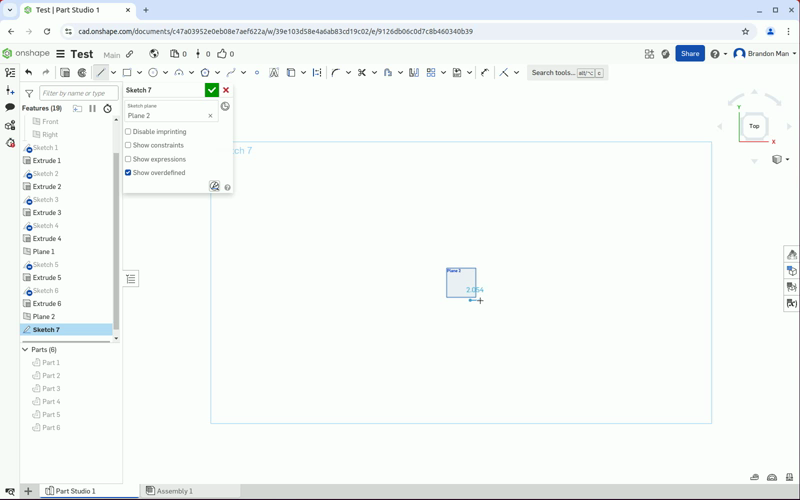
key_up(shift)
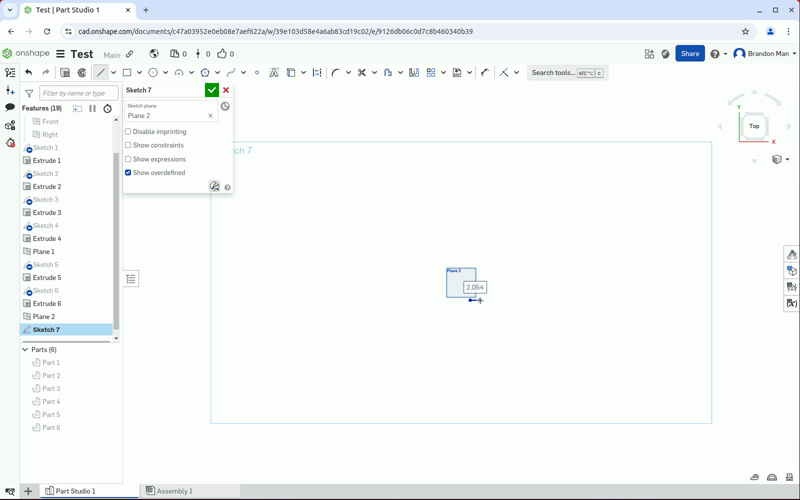
key_down(shift)
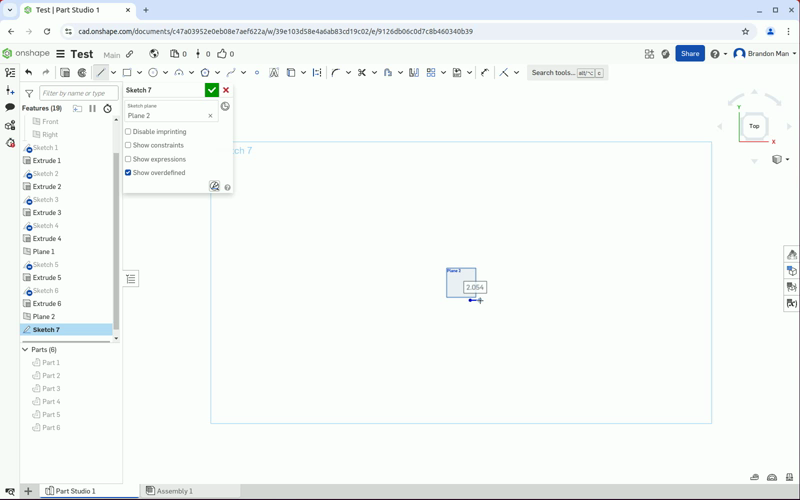
mouse_move(510, 300)
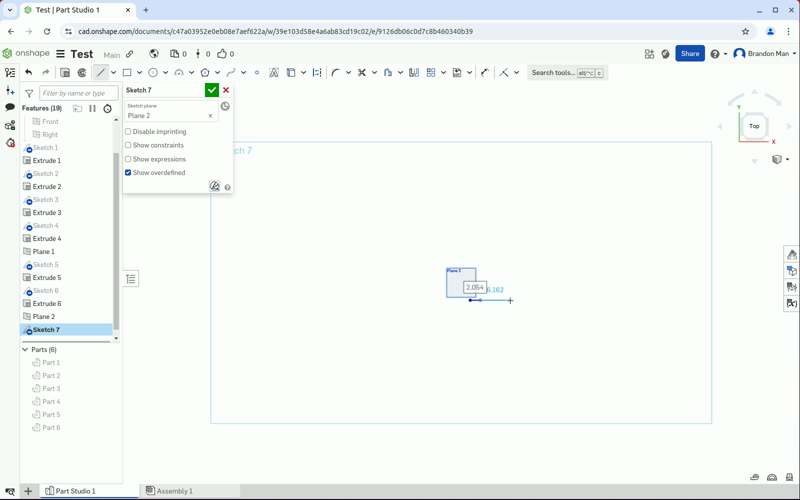
mouse_move(480, 263)
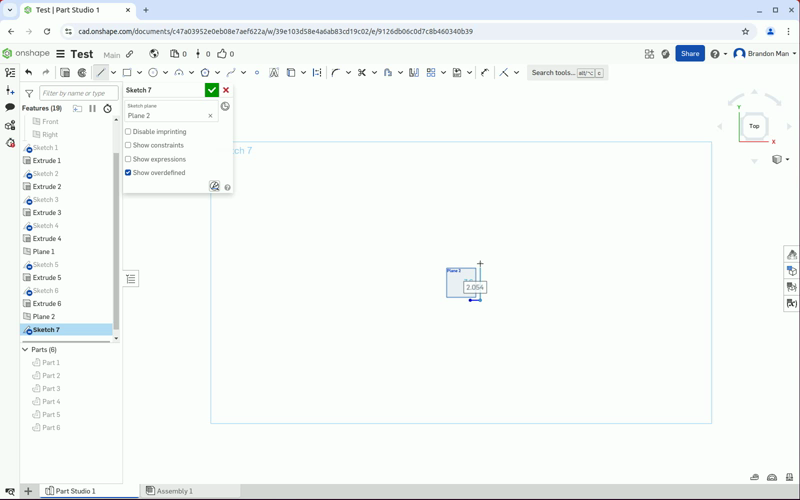
click(480, 263)
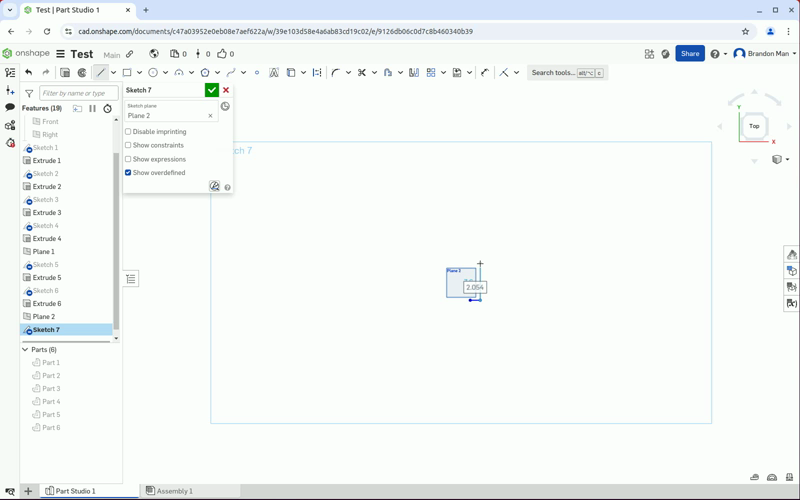
key_up(shift)
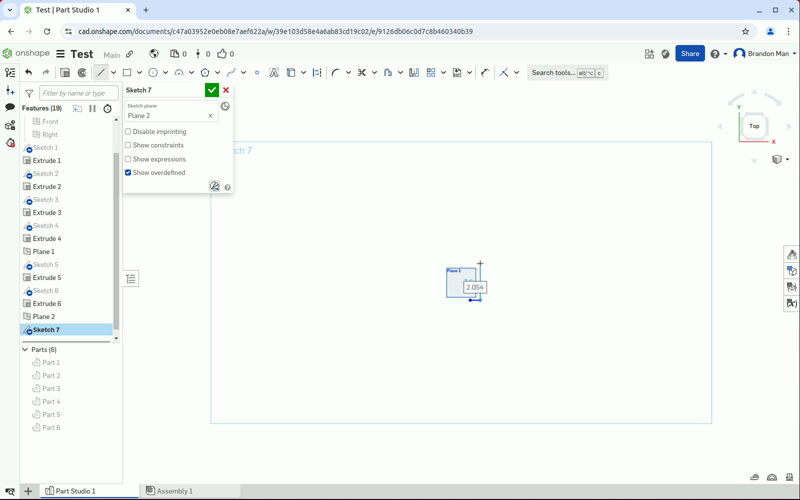
key_down(shift)
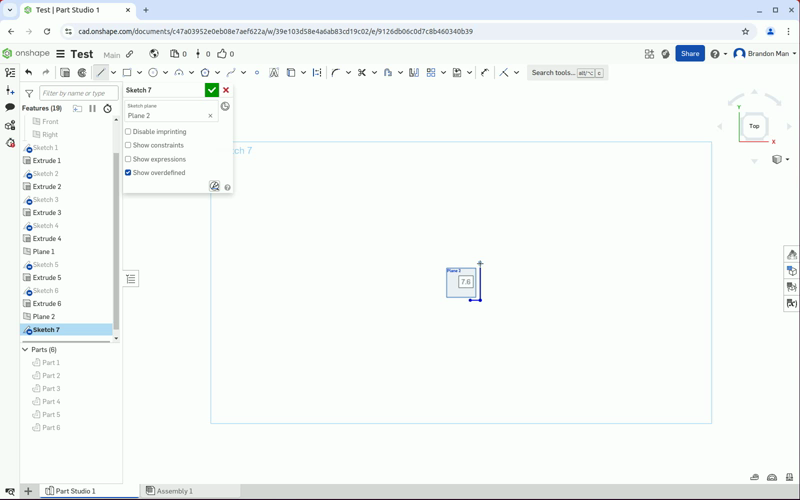
mouse_move(510, 263)
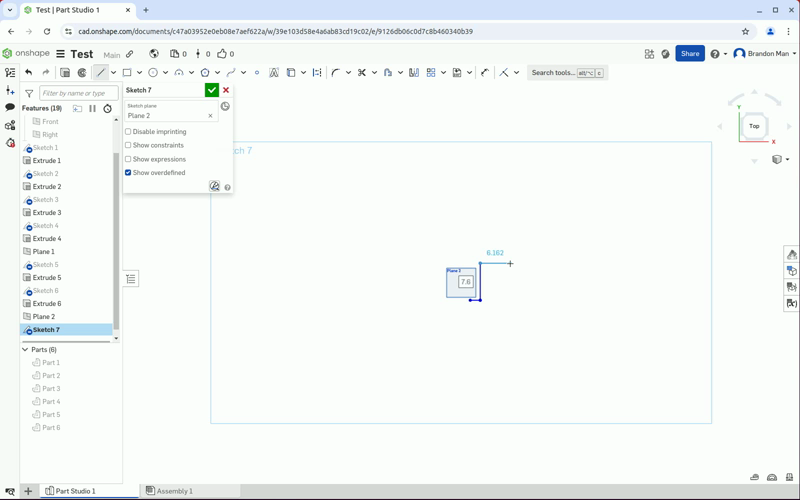
mouse_move(470, 263)
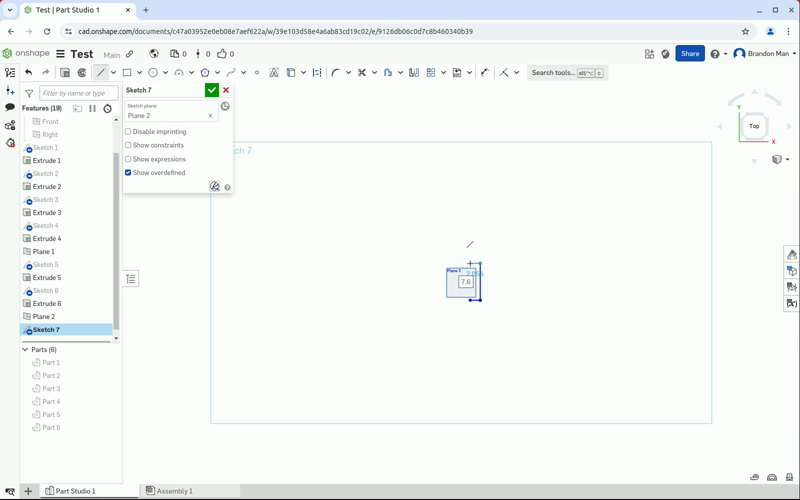
click(470, 263)
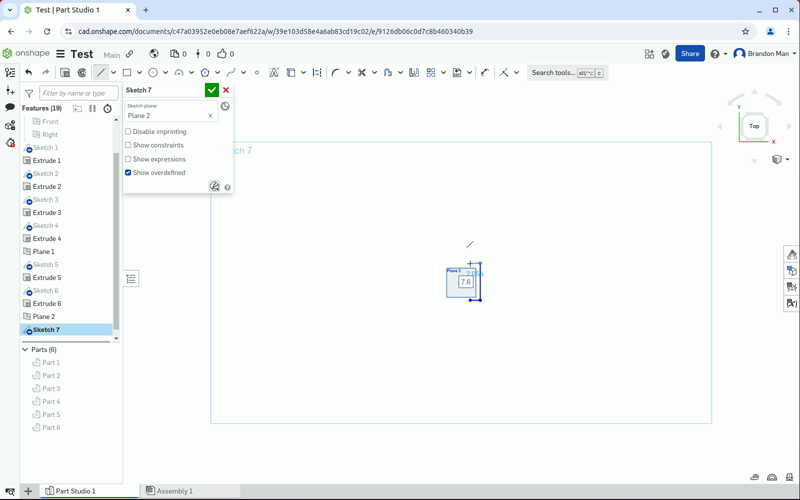
key_up(shift)
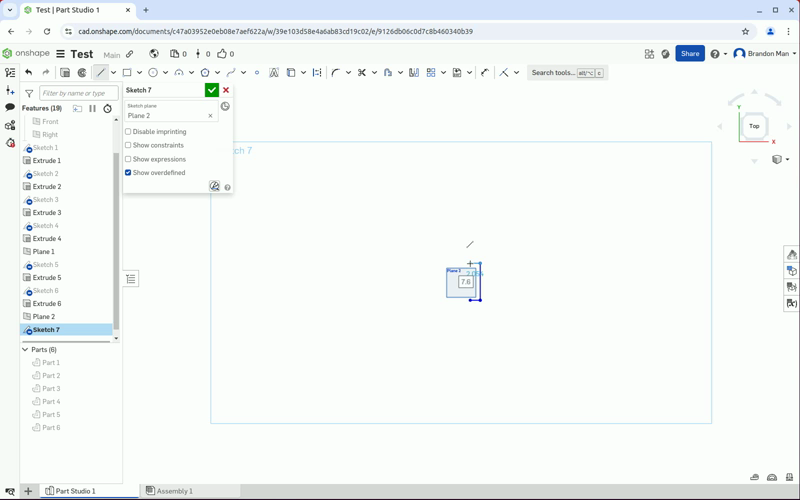
mouse_move(500, 263)
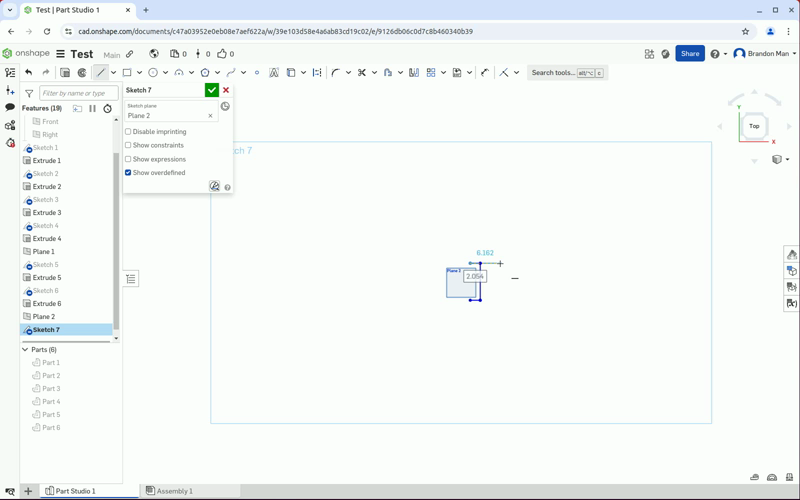
key_down(shift)
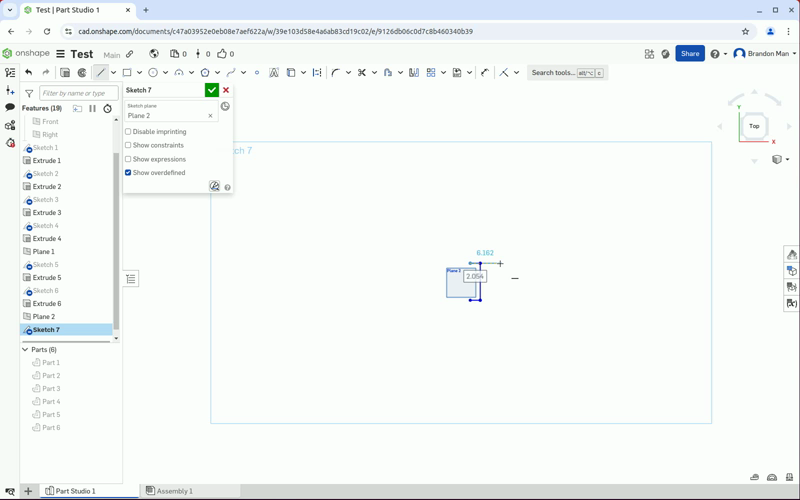
mouse_move(470, 300)
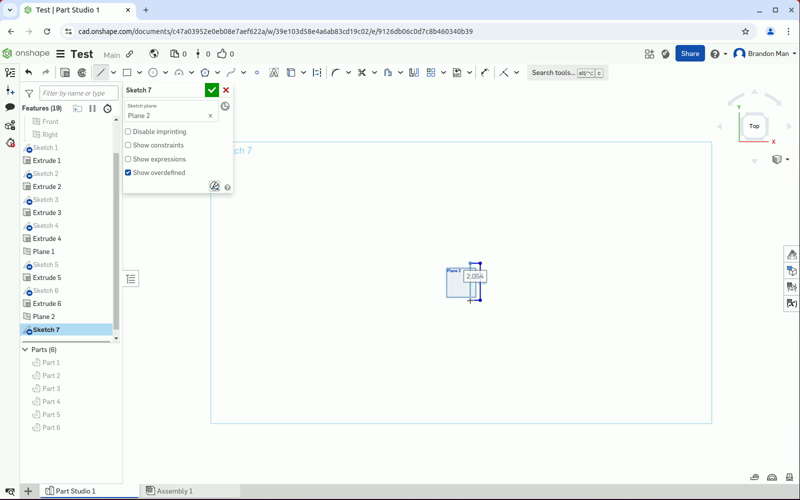
key_up(shift)
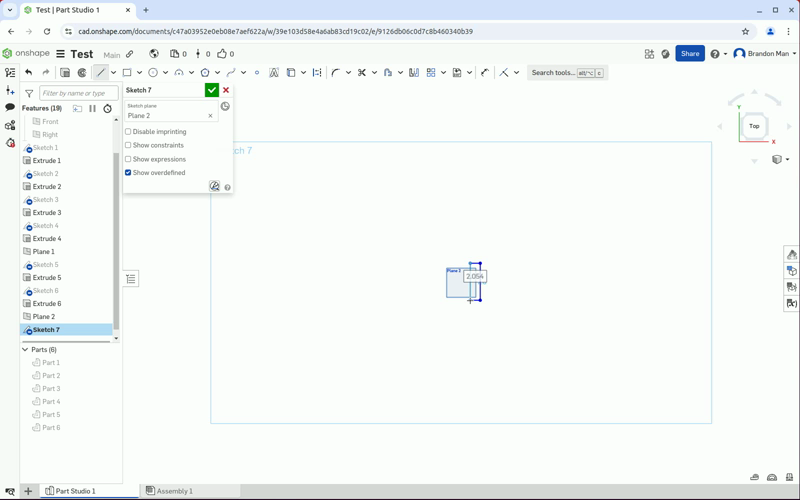
click(470, 300)
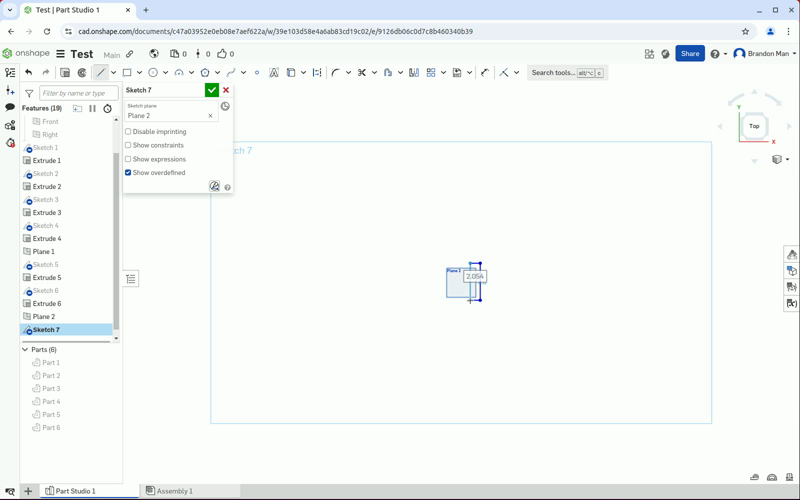
key(esc)
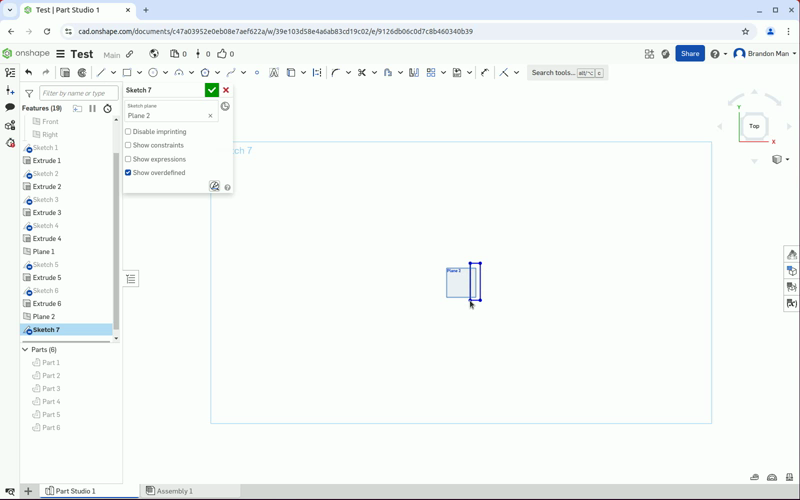
mouse_move(477, 297)
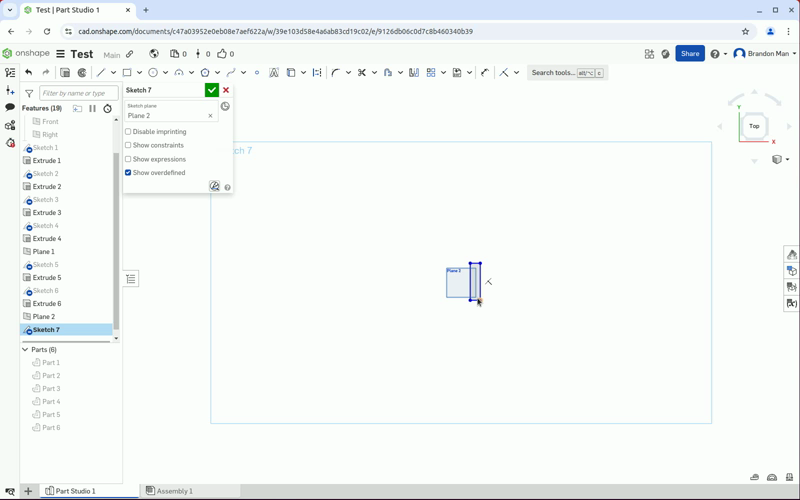
scroll(6)
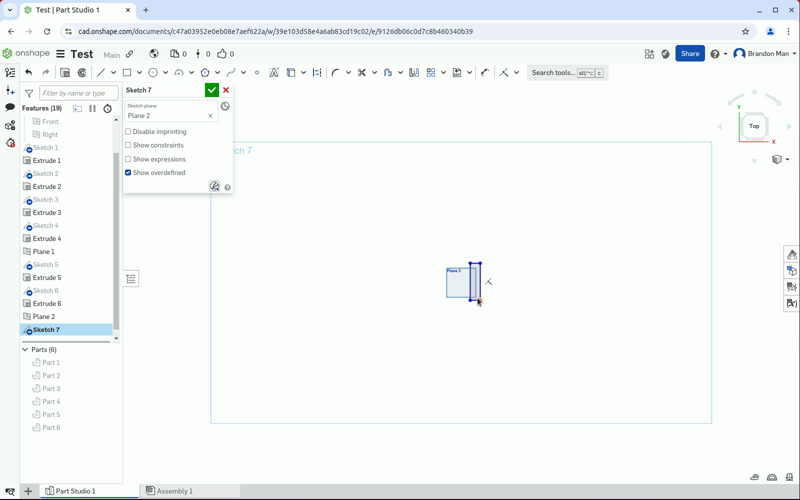
scroll(6)
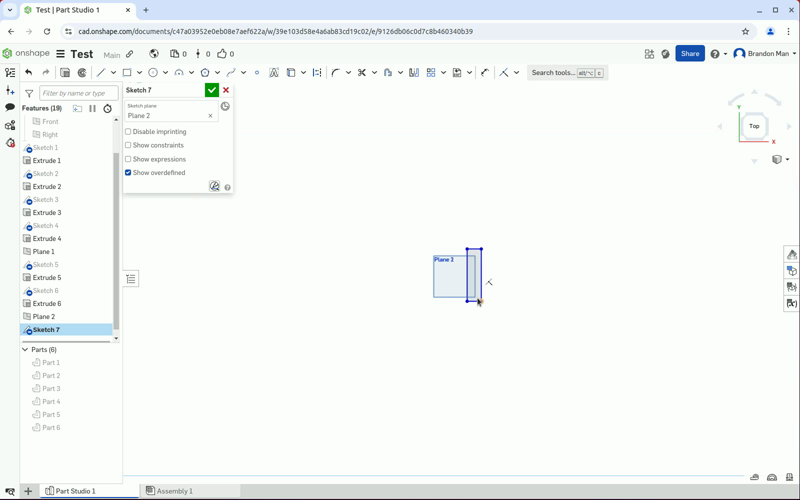
scroll(6)
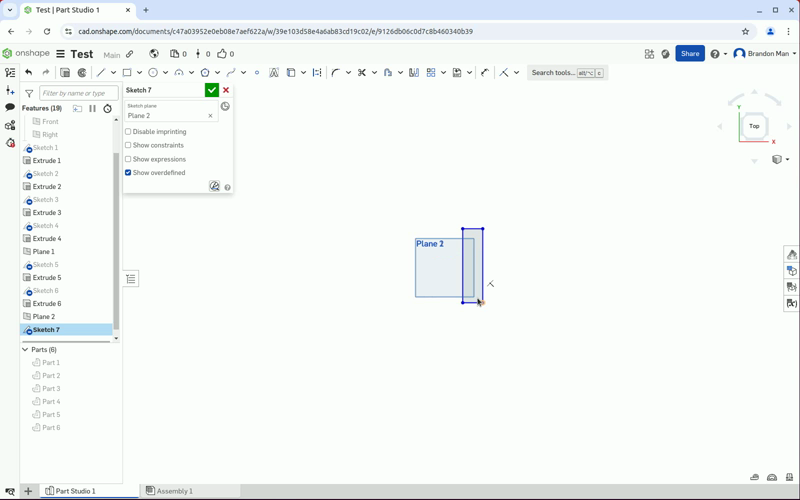
scroll(6)
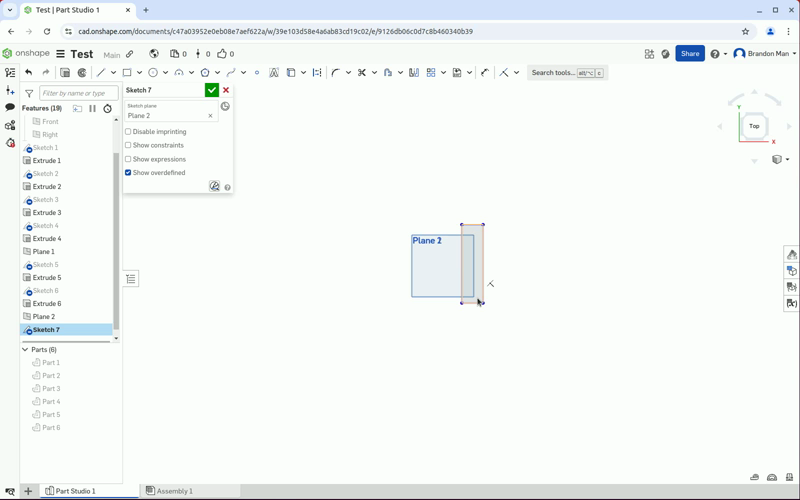
scroll(6)
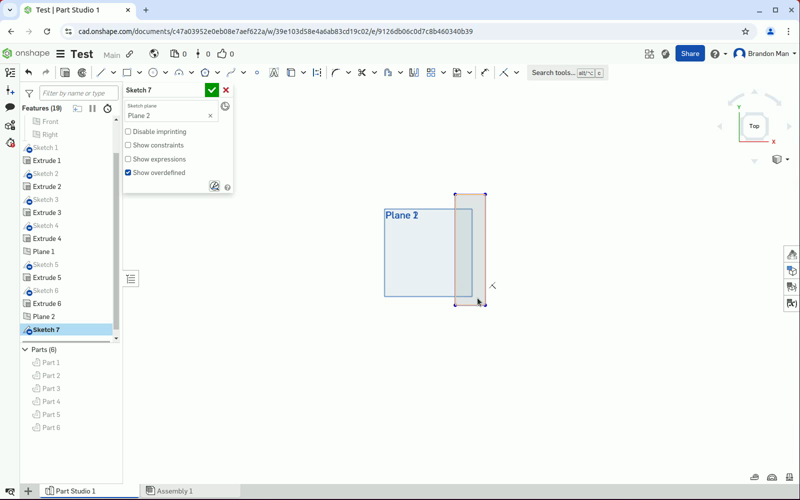
scroll(6)
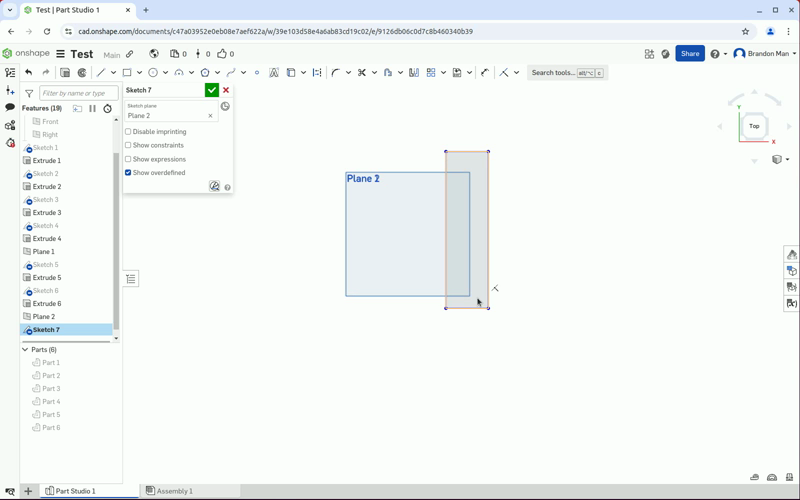
scroll(6)
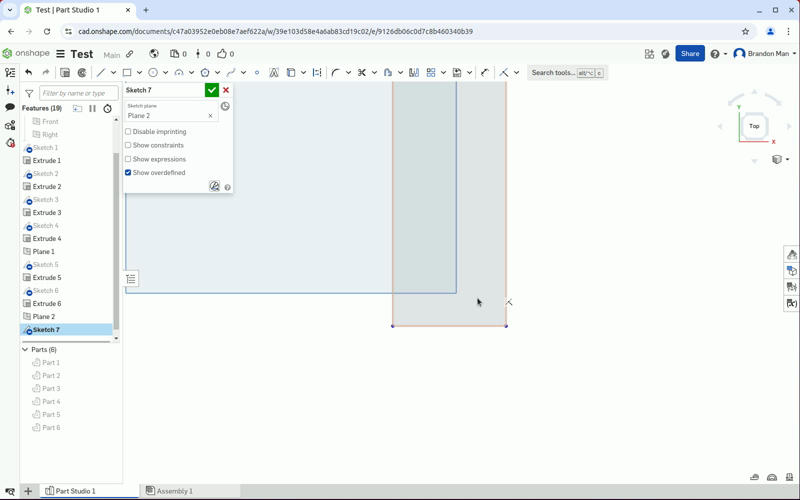
click(477, 297)
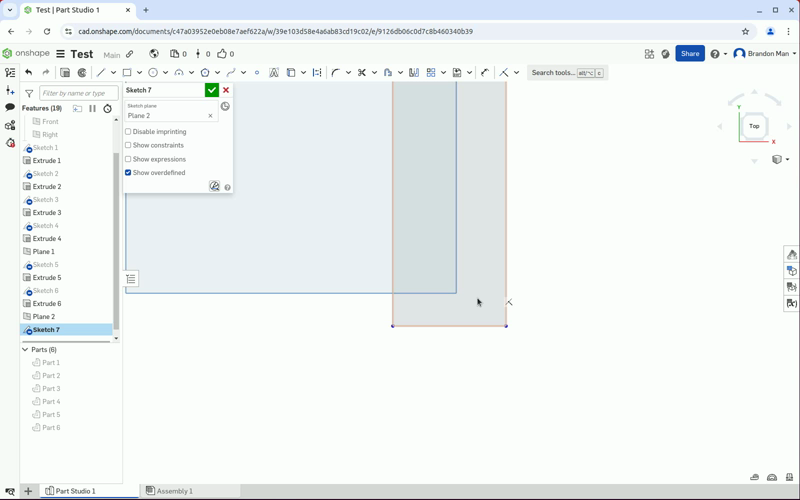
scroll(-6)
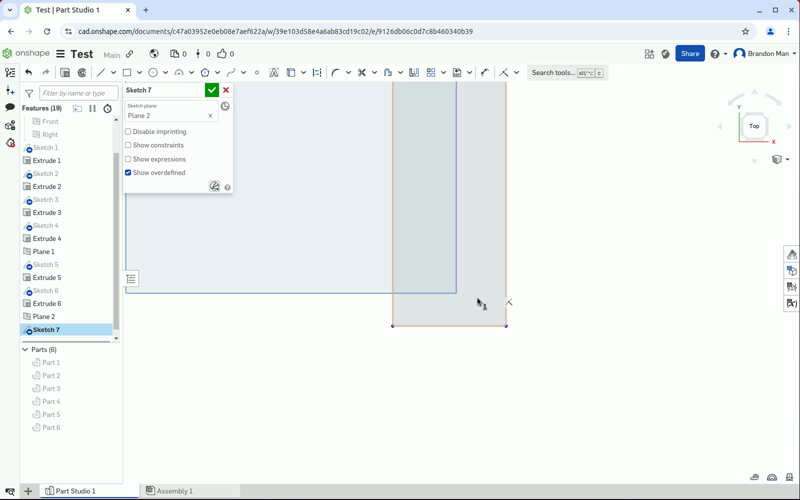
scroll(-6)
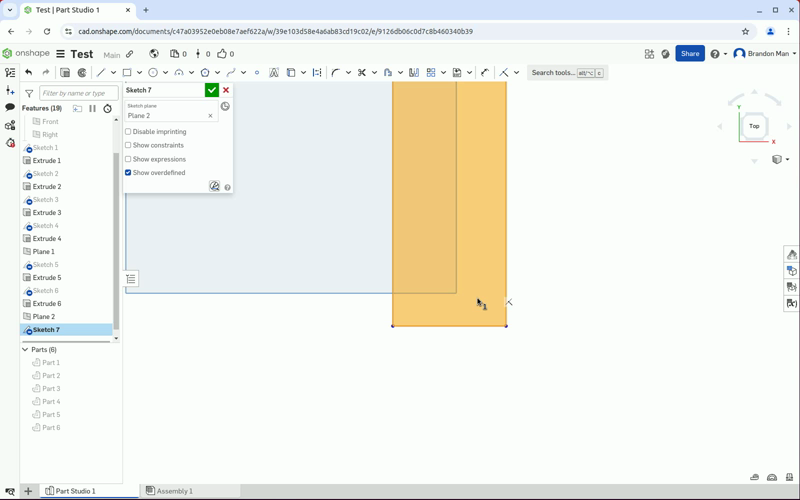
scroll(-6)
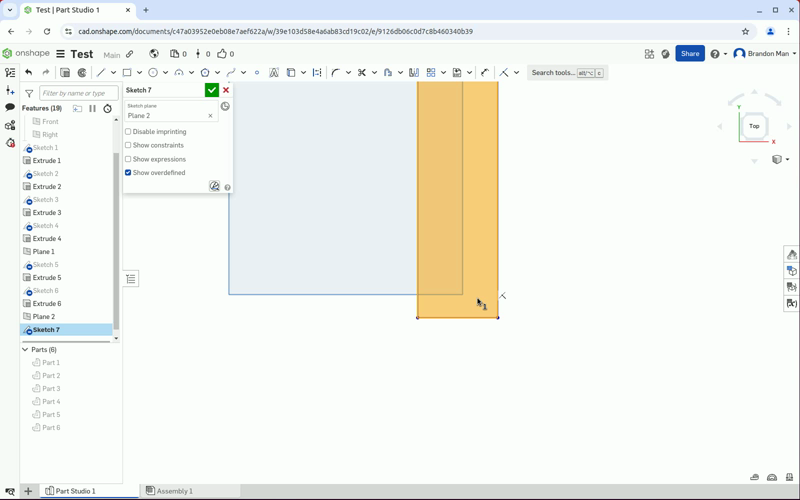
scroll(-6)
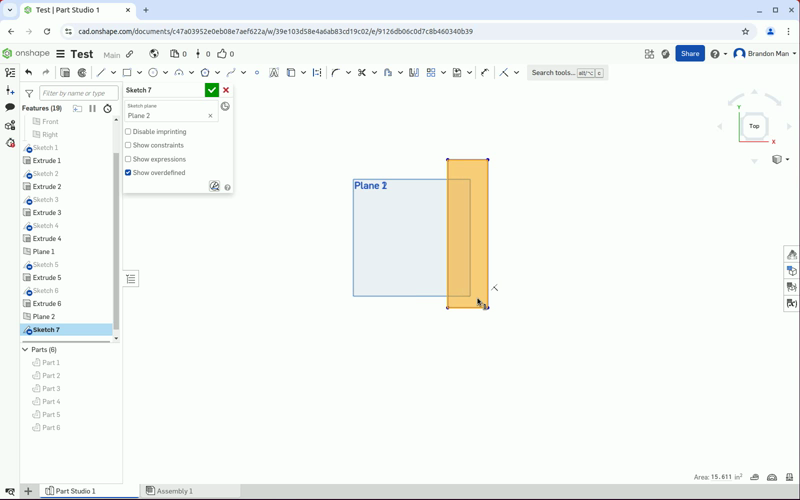
scroll(-6)
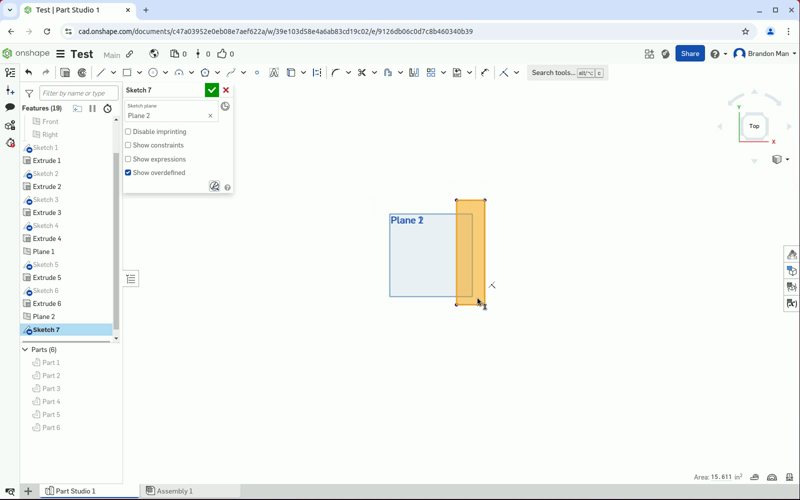
scroll(-6)
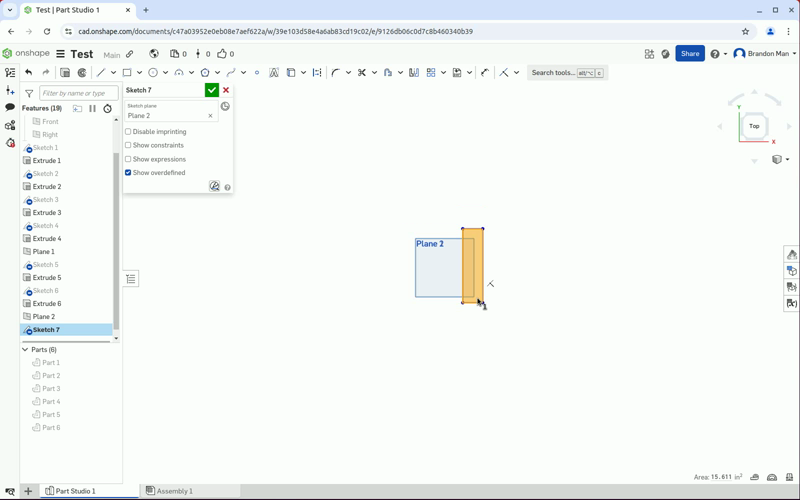
scroll(-6)
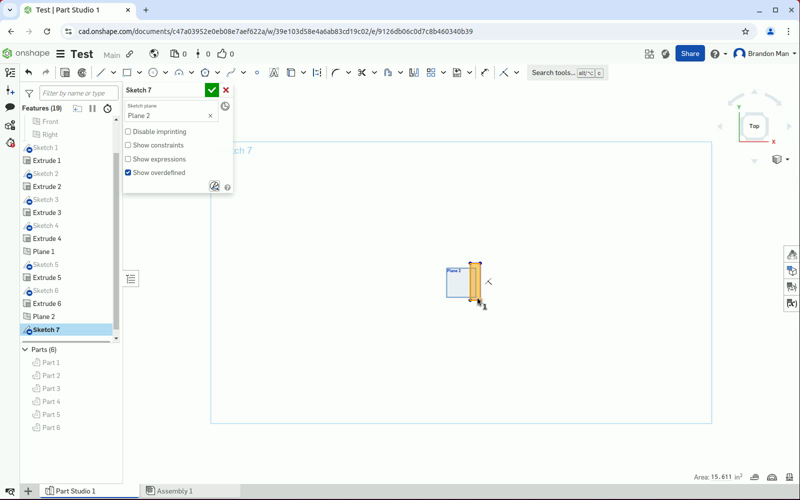
mouse_move(73, 352)
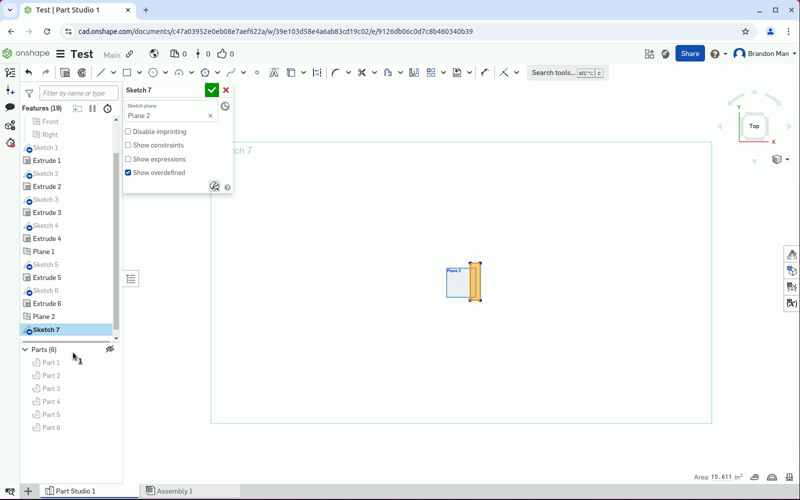
key(shift+y)
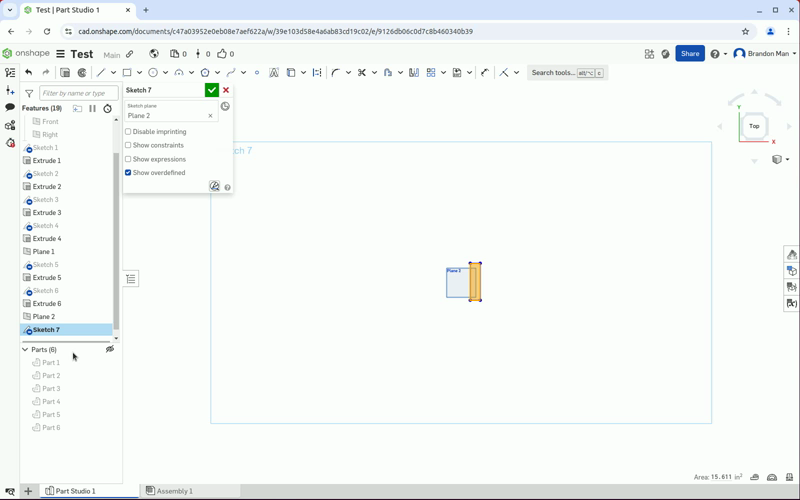
key(shift+e)
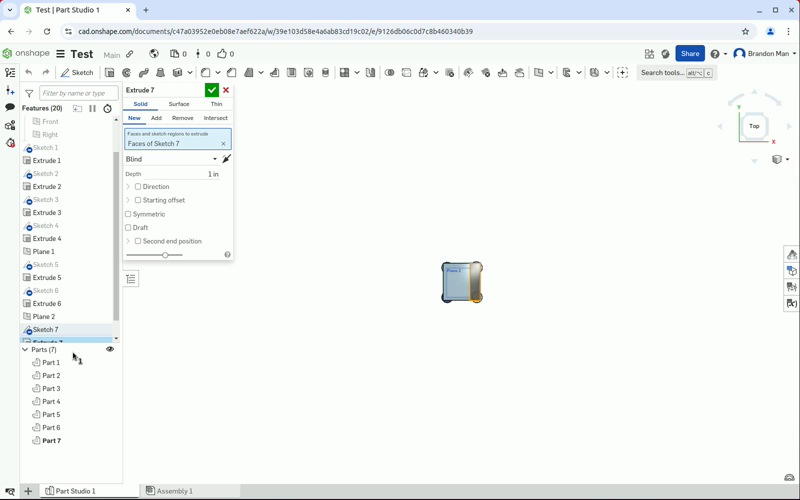
mouse_move(143, 106)
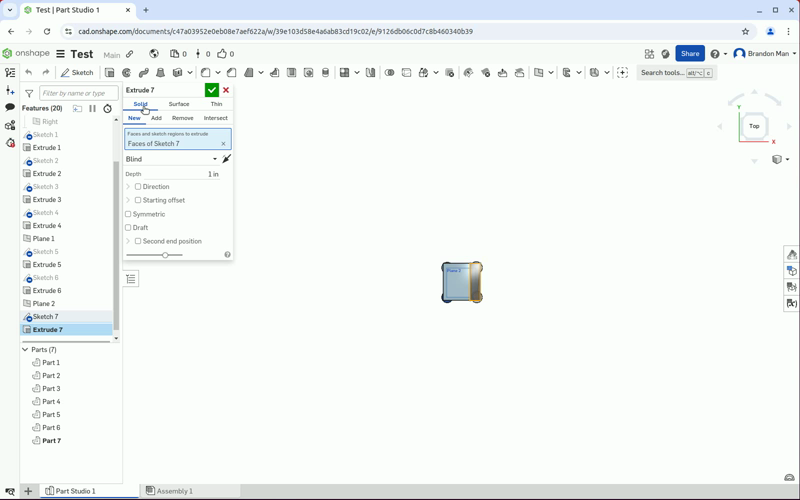
click(143, 106)
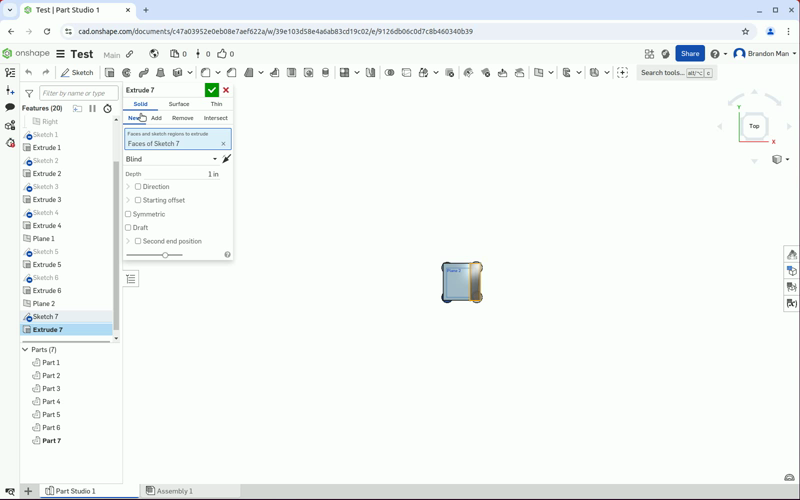
mouse_move(137, 120)
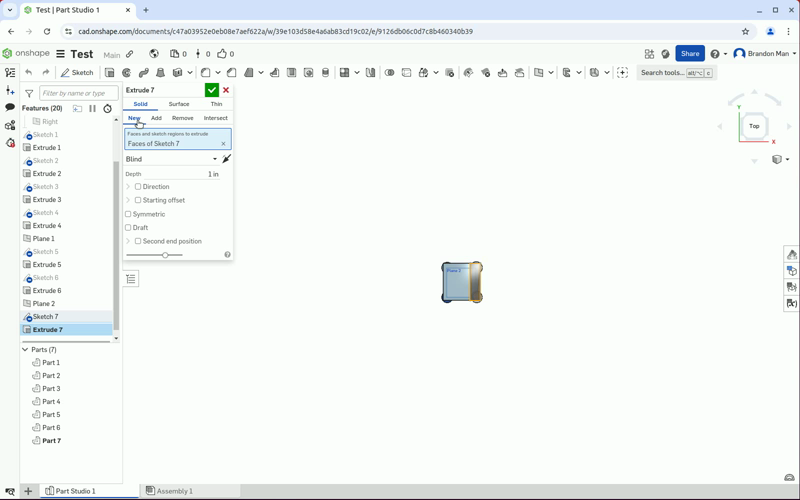
click(137, 120)
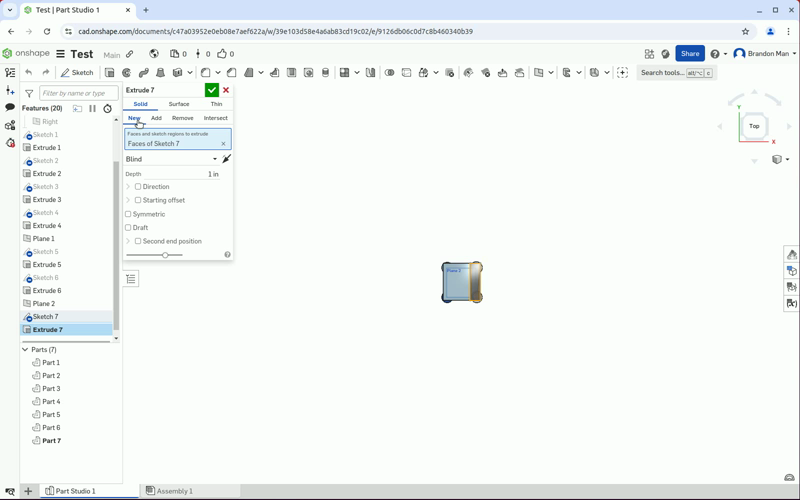
key(tab, 4)
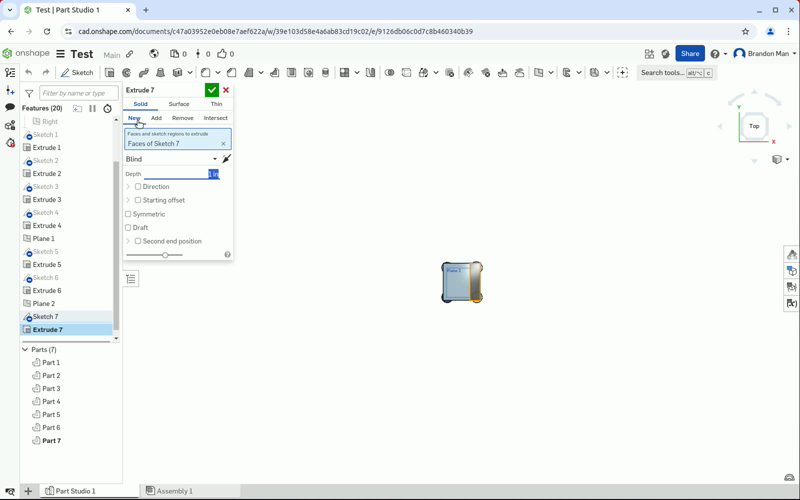
text(9.628)
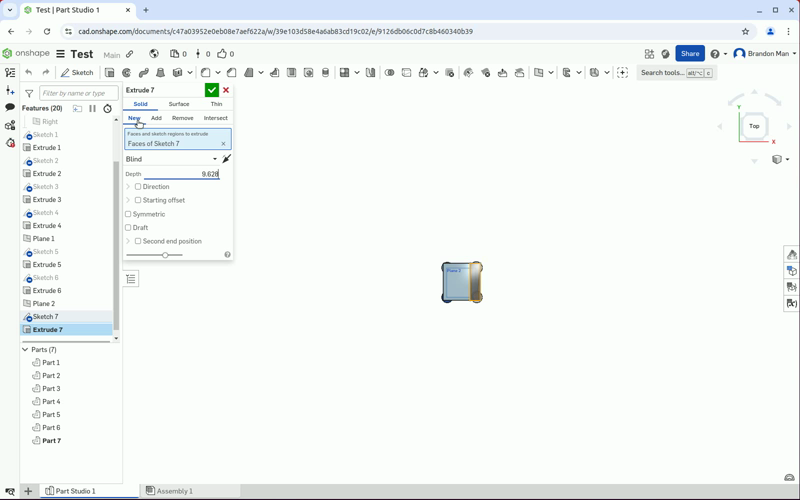
key(enter)
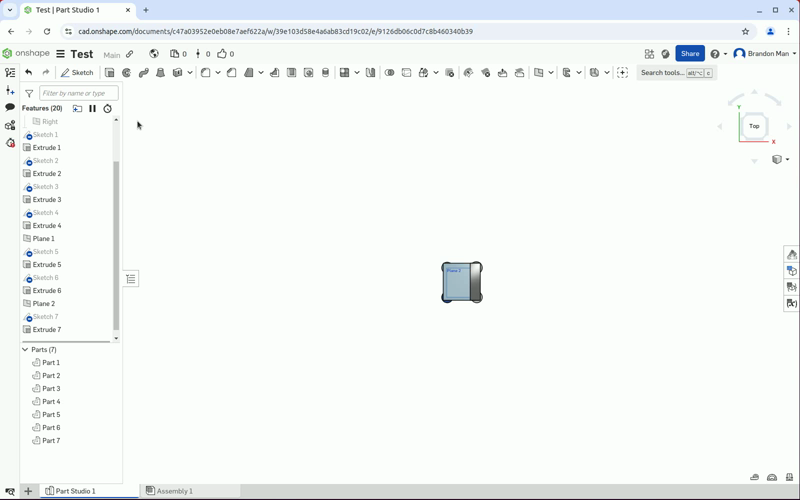
key(shift+h)
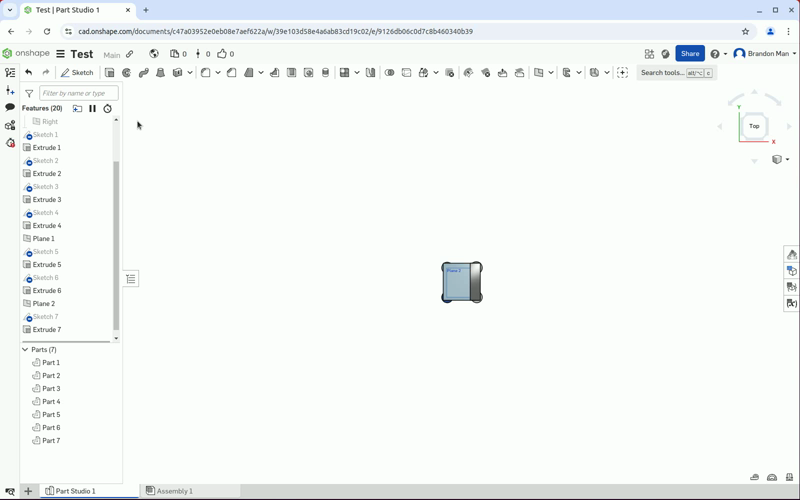
key(shift+h)
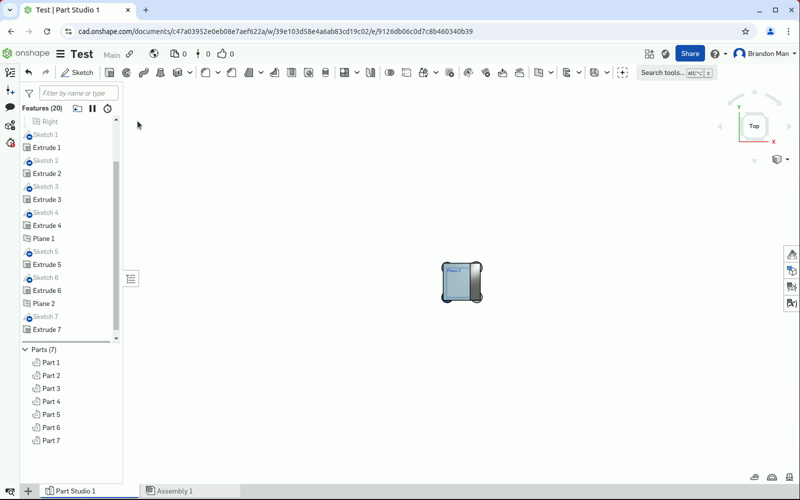
mouse_move(69, 137)
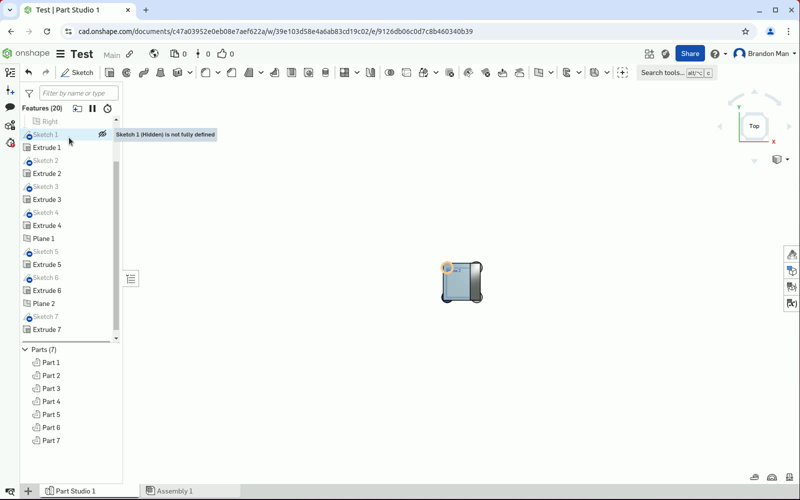
click(69, 137)
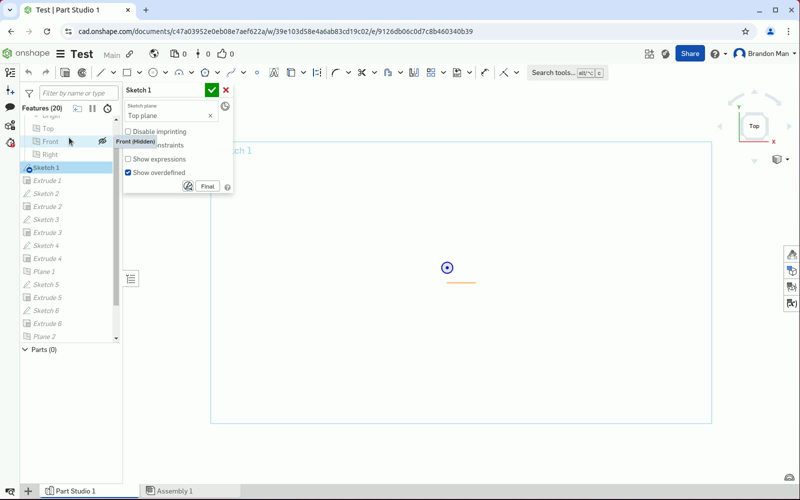
mouse_move(229, 92)
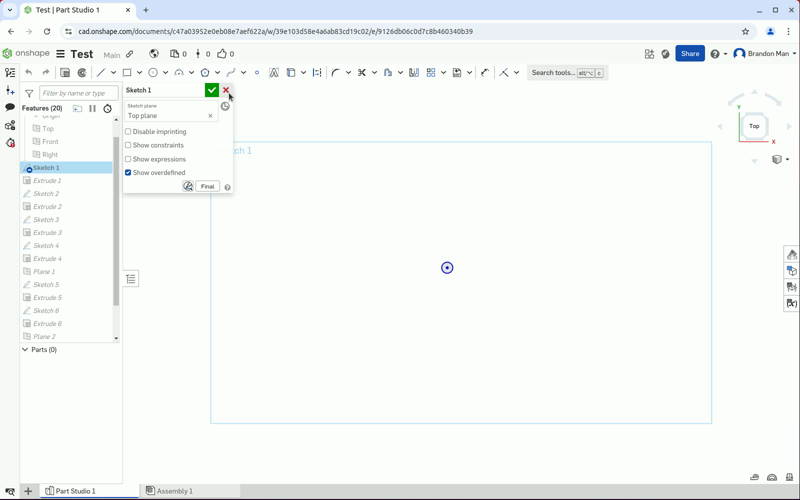
click(229, 92)
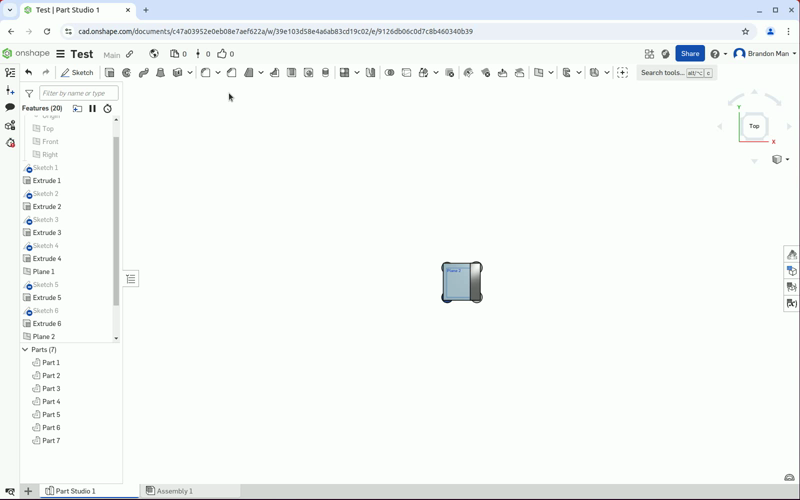
mouse_move(73, 352)
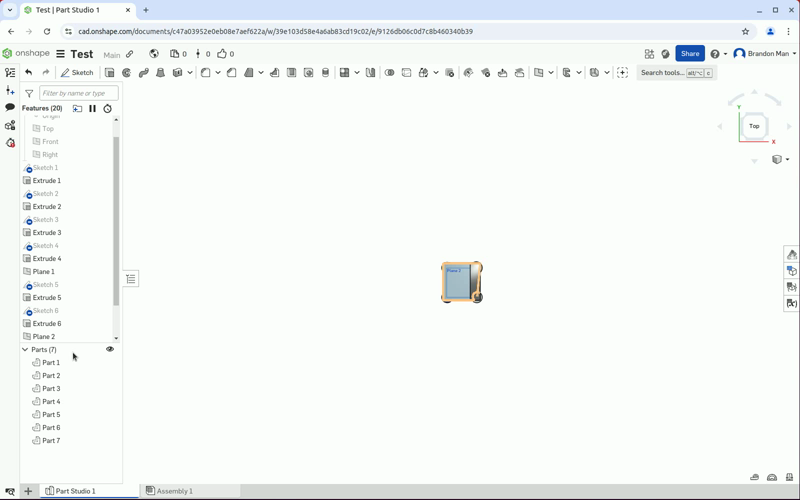
key(y)
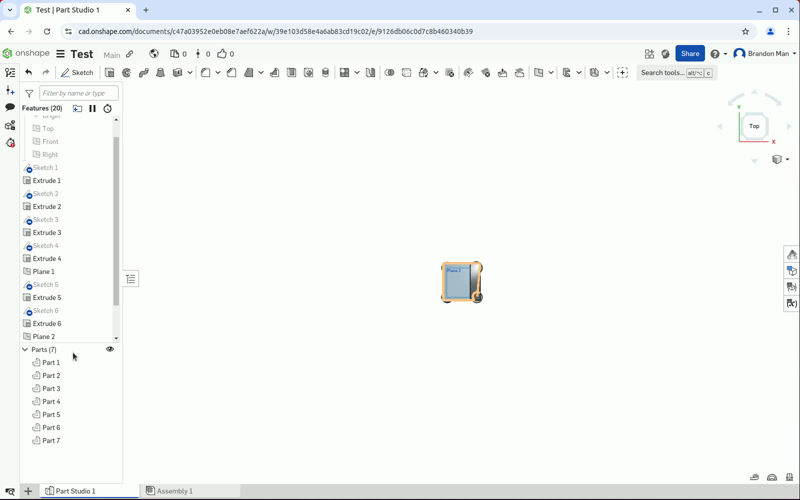
key(shift+p)
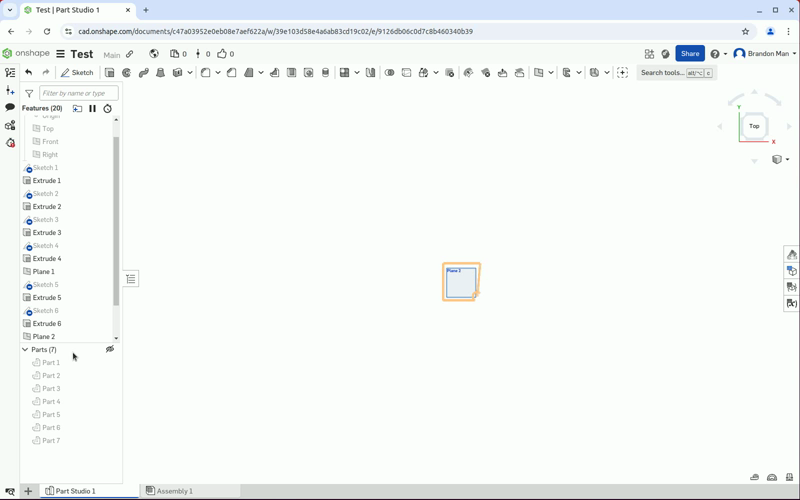
key(space)
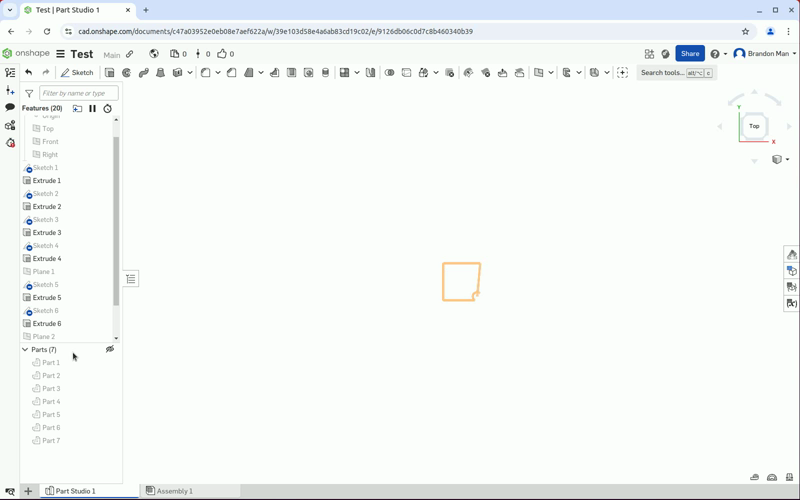
key_down(shift)
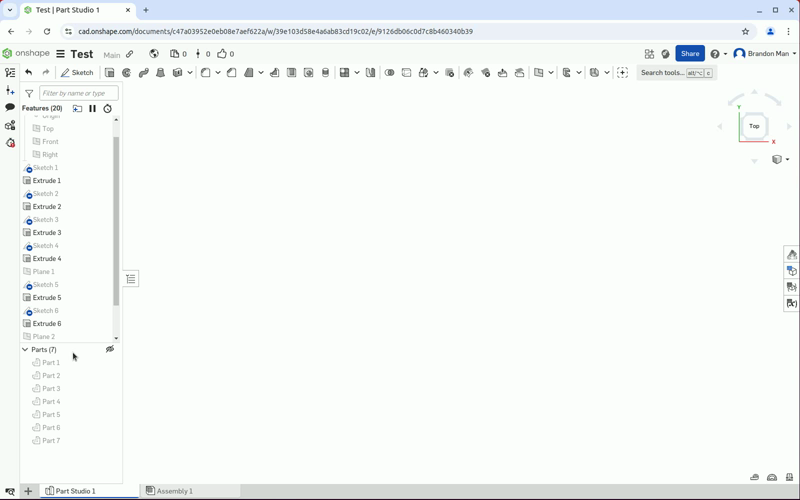
key(up)
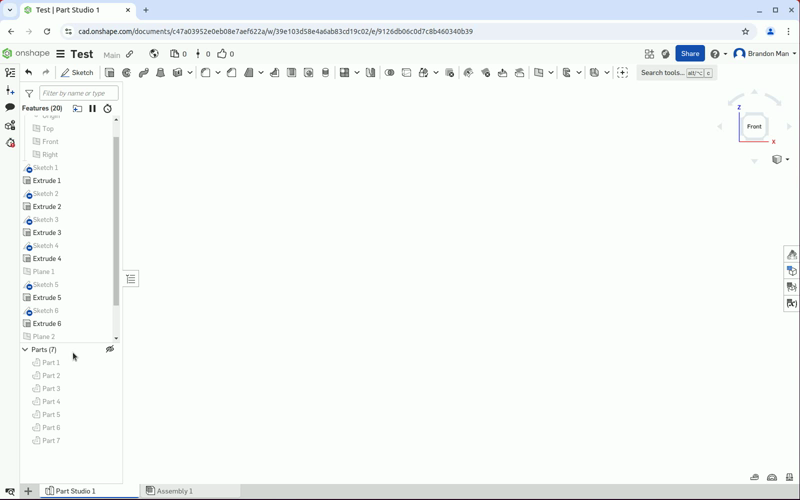
key_up(shift)
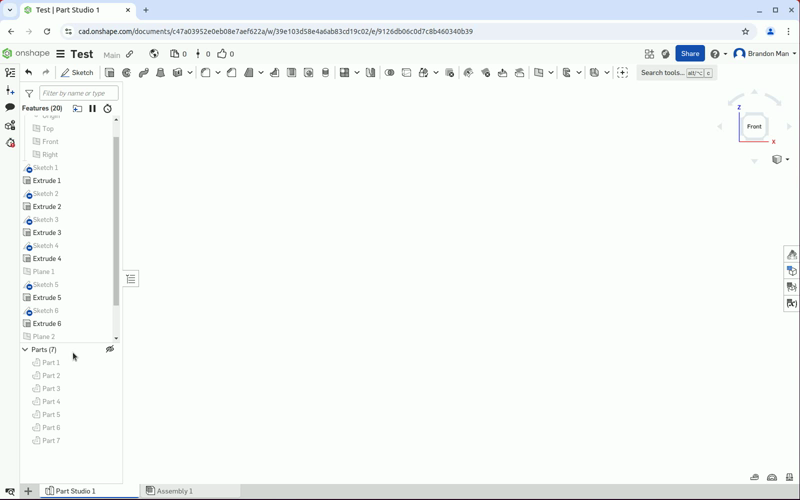
key(space)
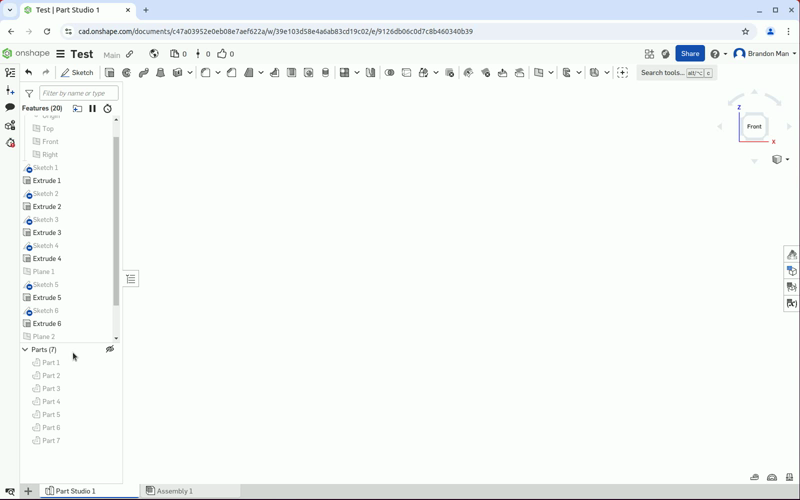
key_down(shift)
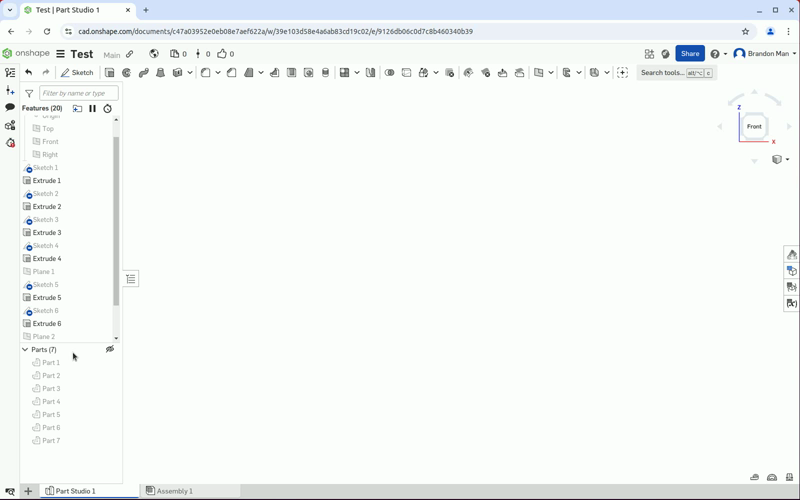
key(left)
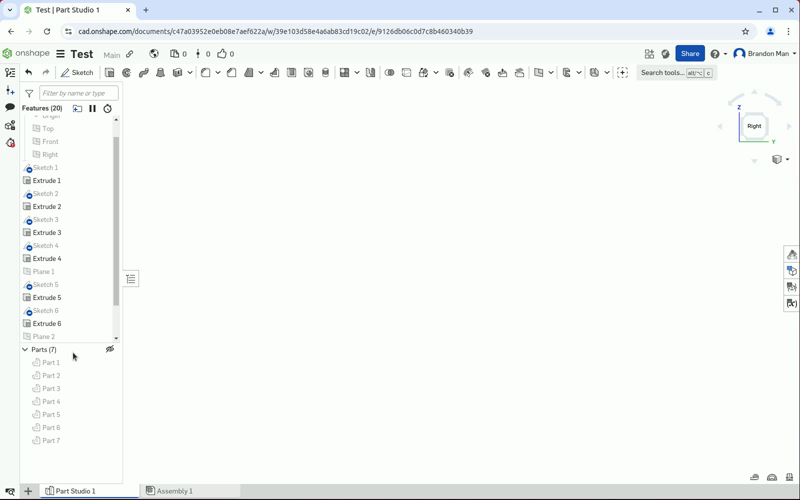
key_up(shift)
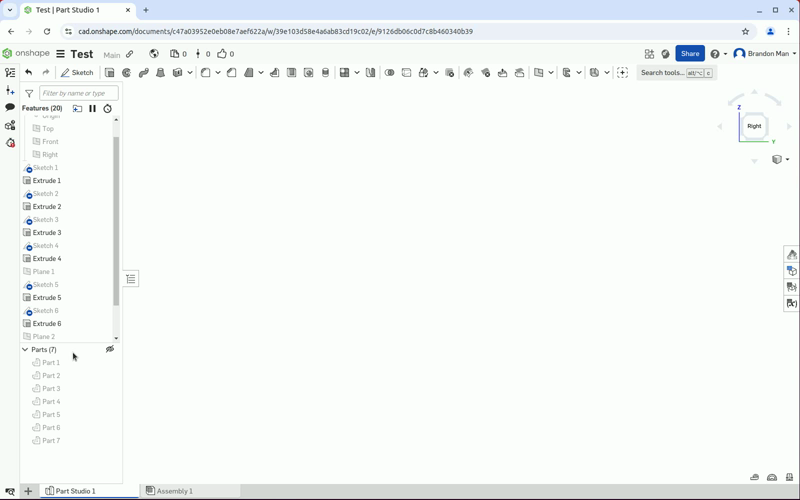
mouse_move(73, 352)
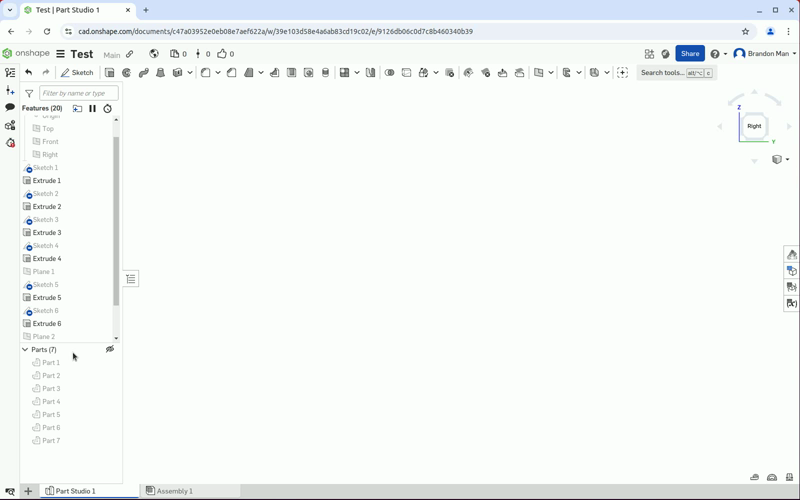
key(shift+y)
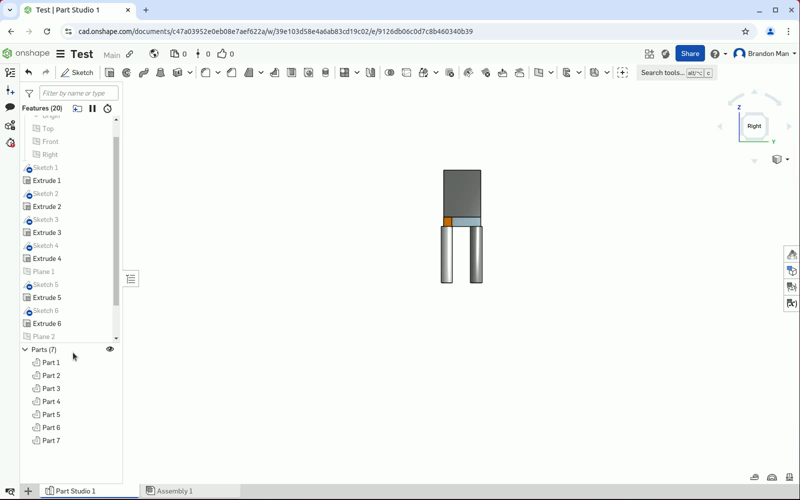
mouse_move(541, 75)
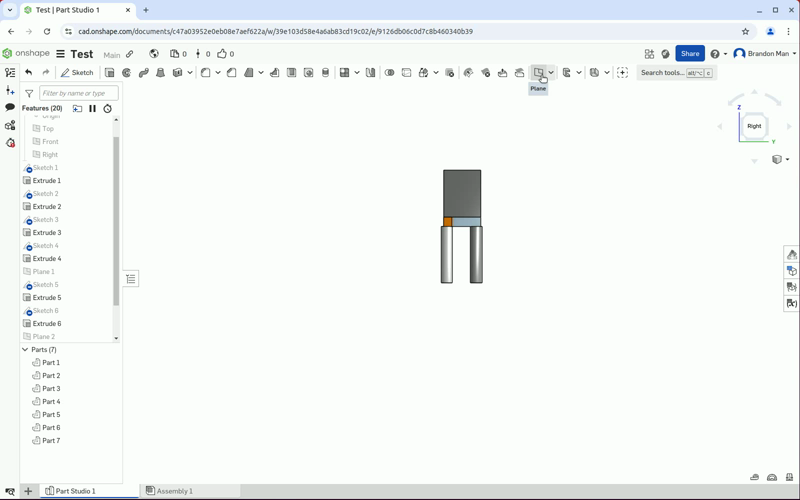
click(541, 75)
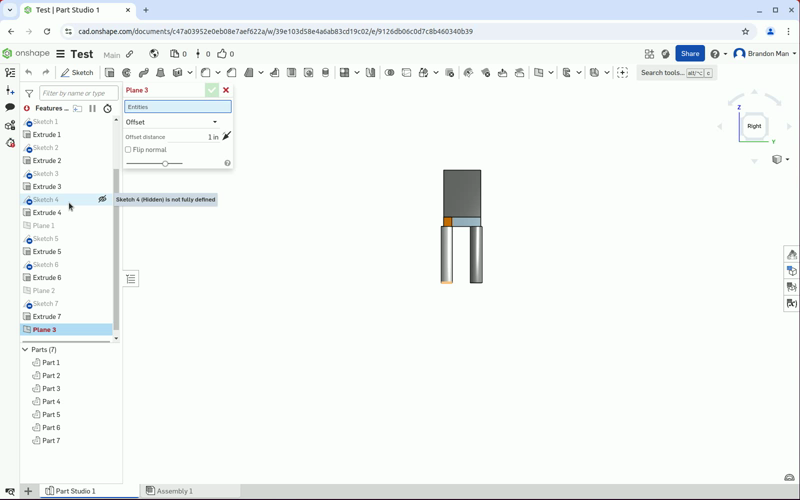
scroll(3)
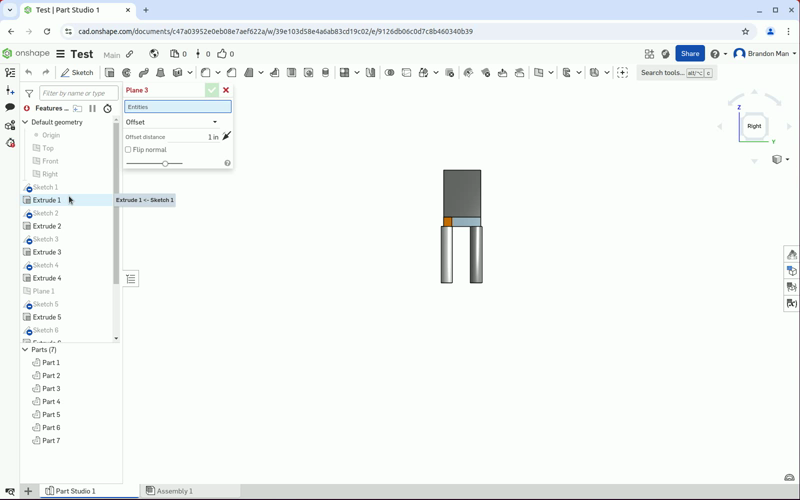
mouse_move(69, 176)
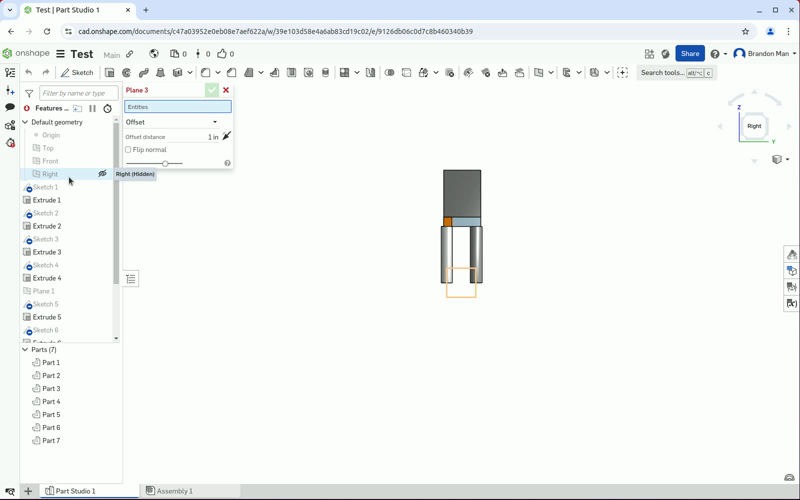
click(69, 176)
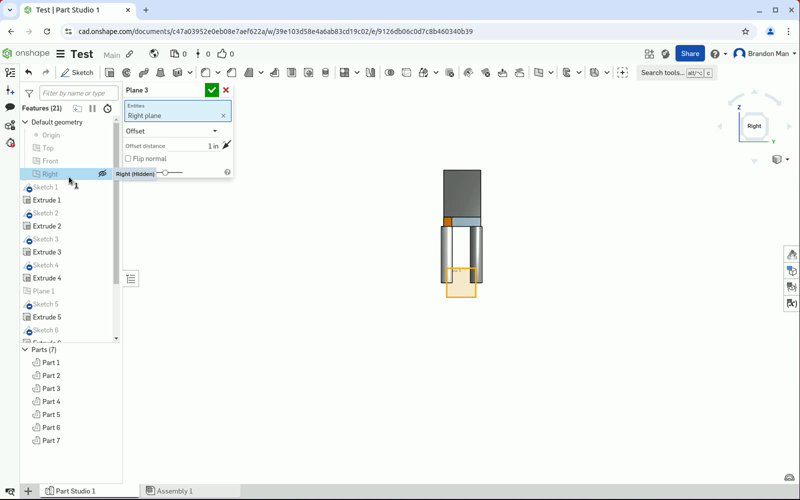
key(tab, 2)
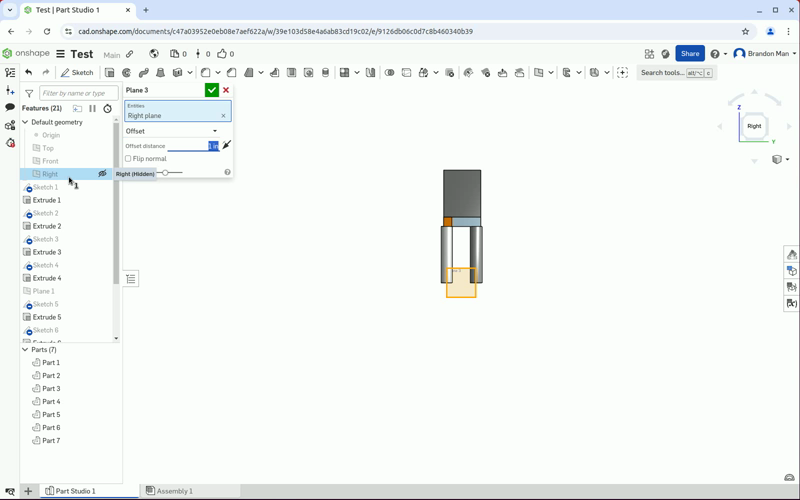
text(1.91)
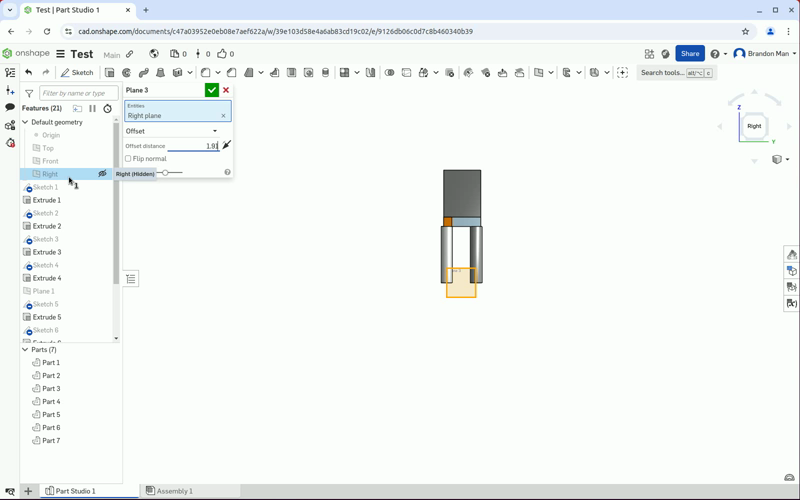
key(enter, 2)
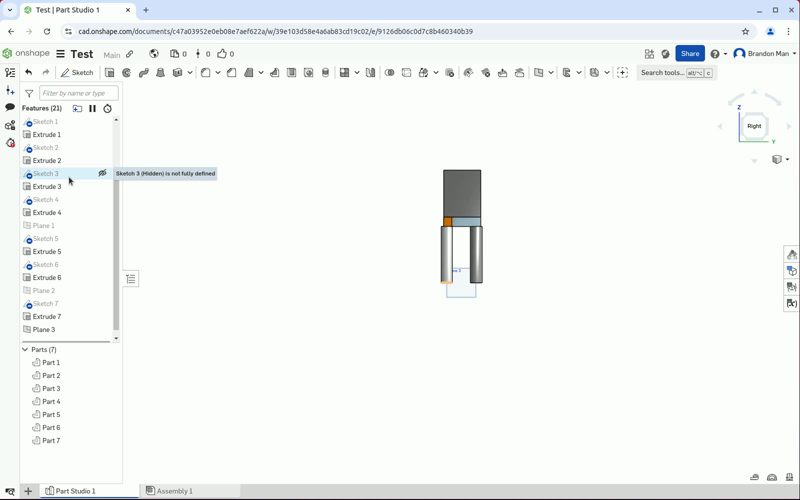
key(shift+s)
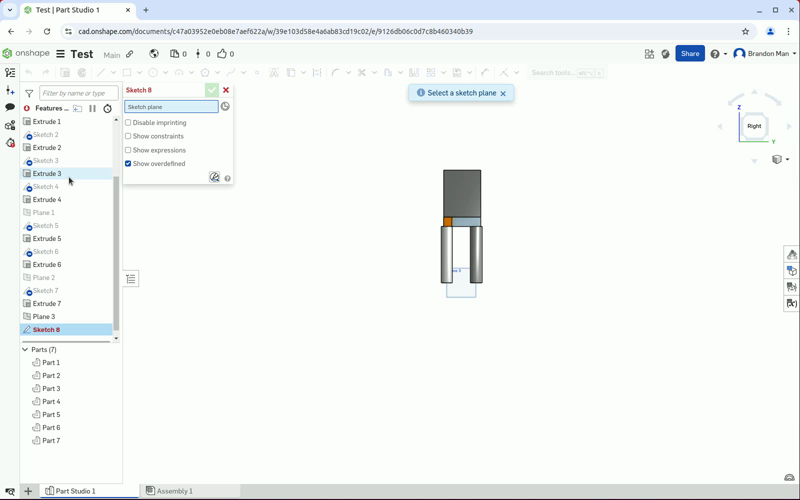
mouse_move(69, 319)
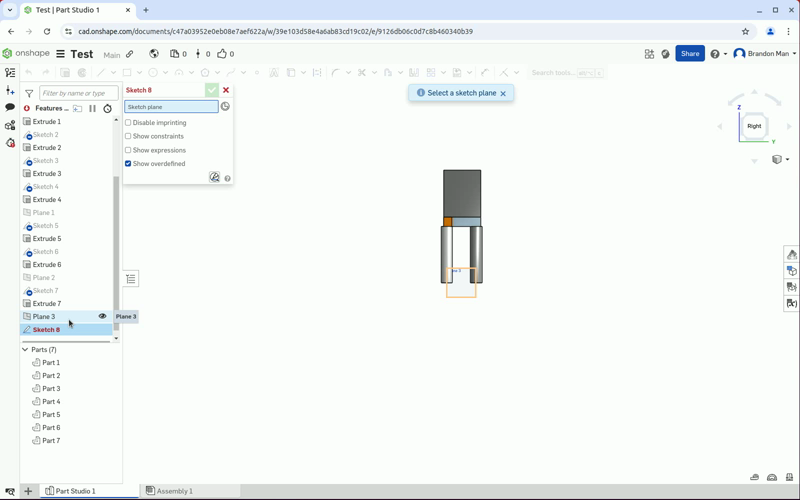
click(69, 319)
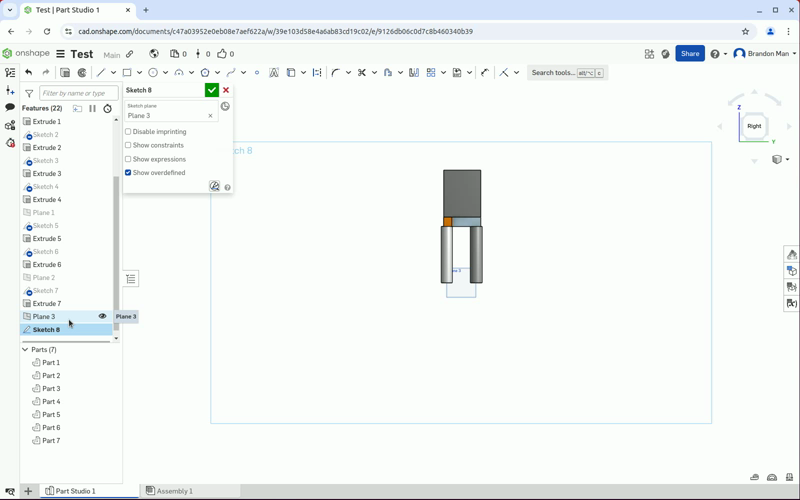
mouse_move(73, 352)
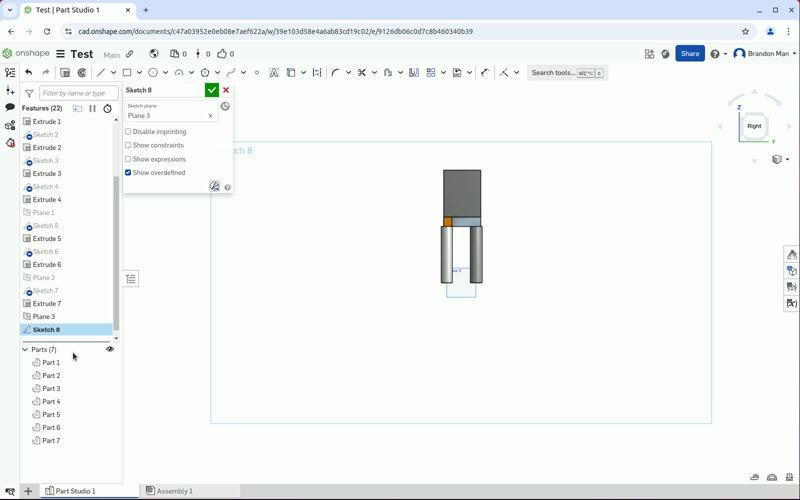
key(y)
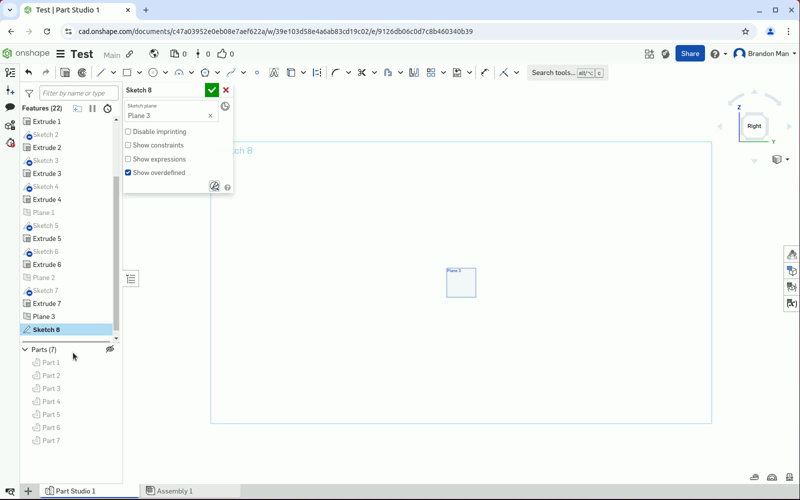
key(l)
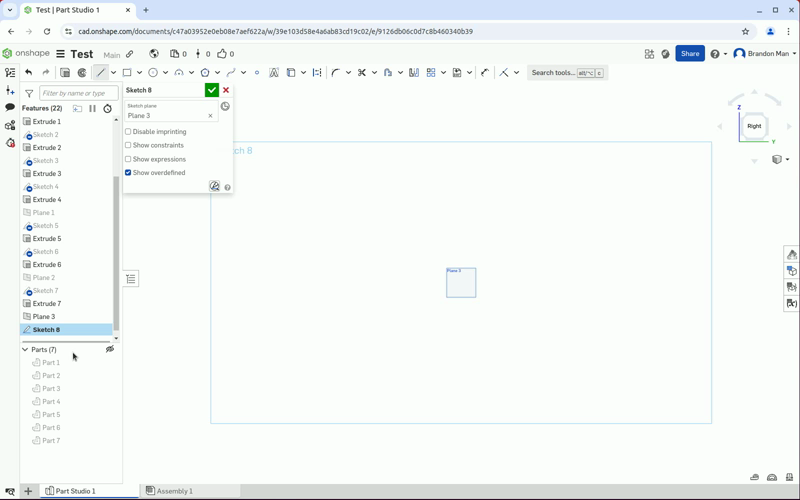
key_down(shift)
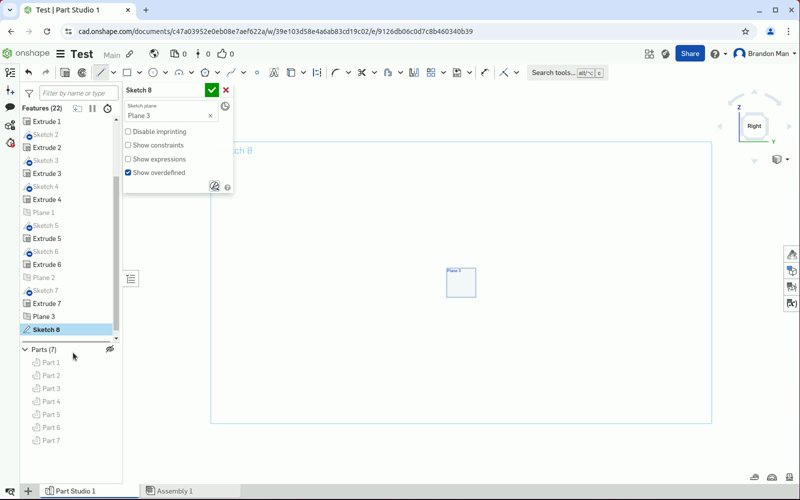
mouse_move(444, 210)
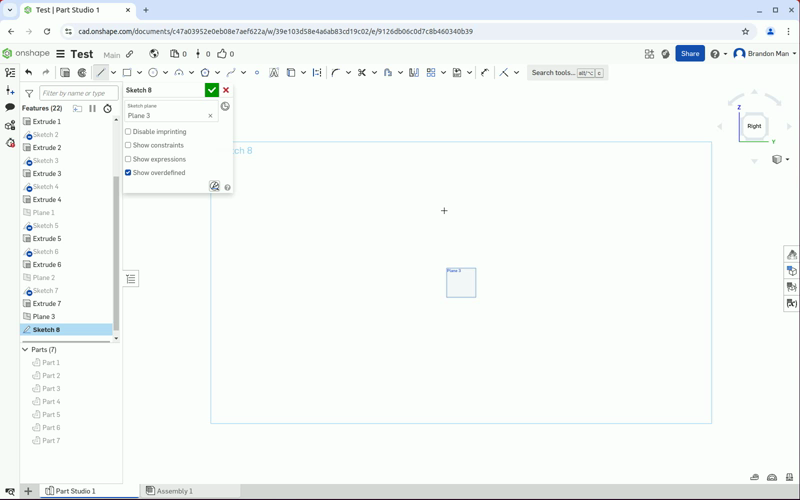
click(444, 210)
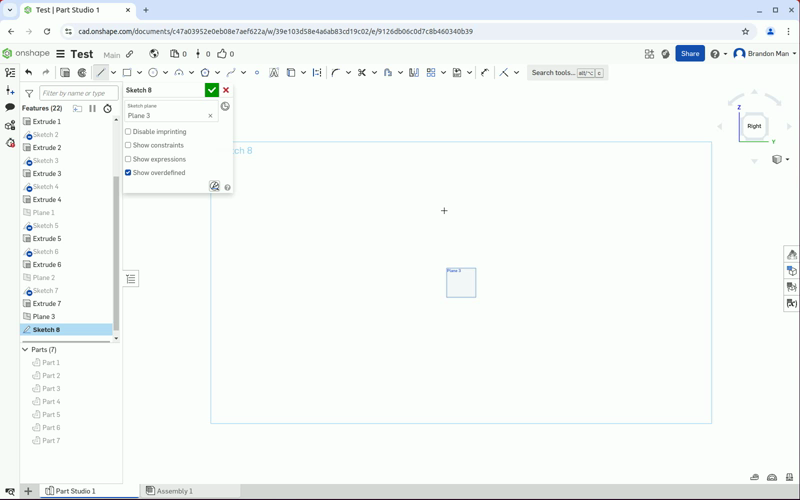
key_up(shift)
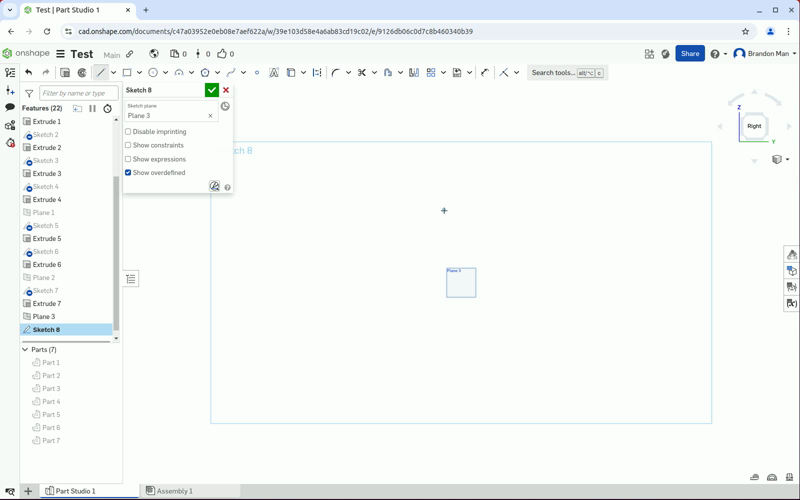
key_down(shift)
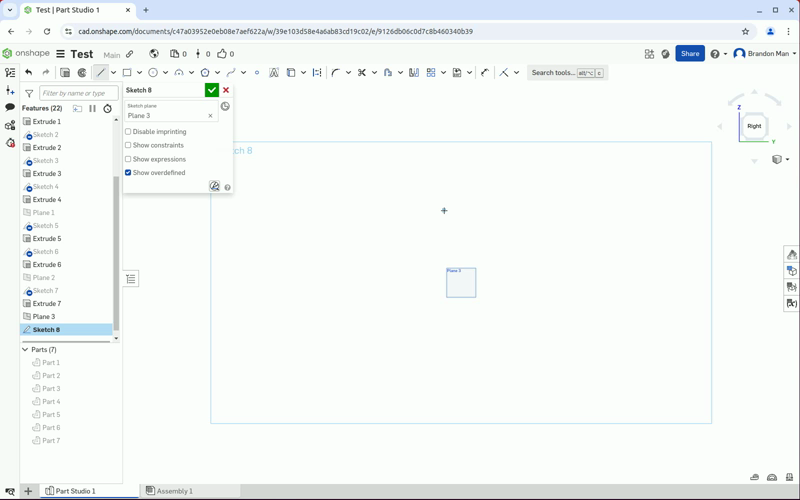
mouse_move(474, 210)
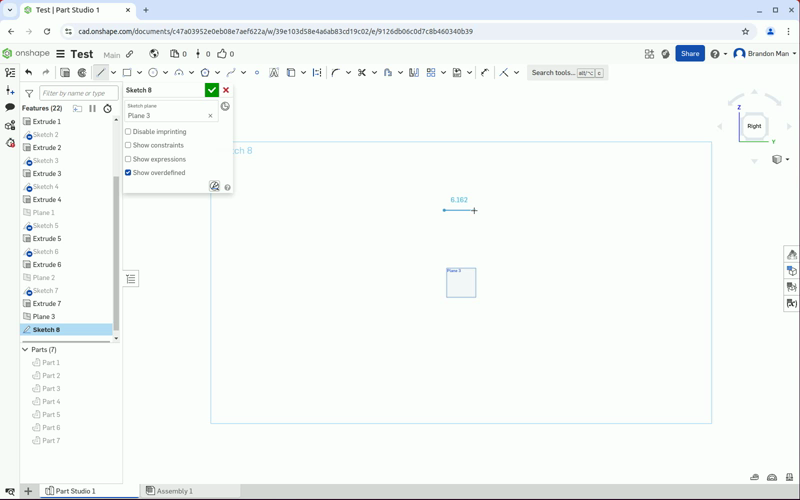
mouse_move(477, 210)
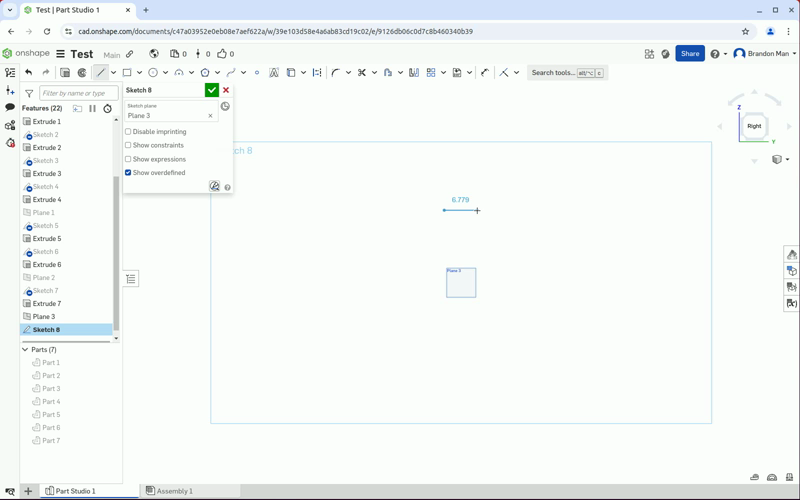
click(477, 210)
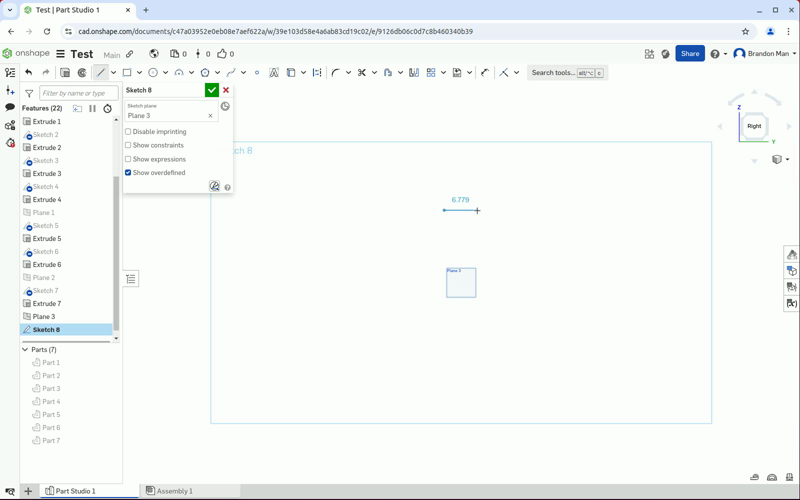
key_up(shift)
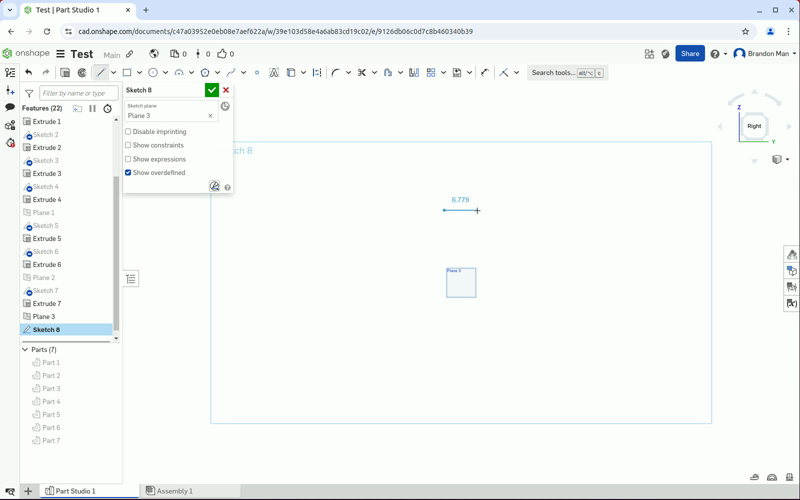
key_down(shift)
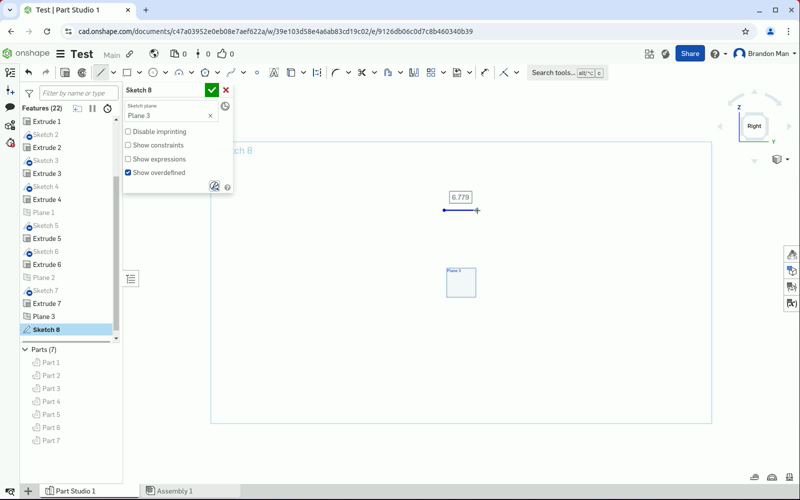
mouse_move(507, 210)
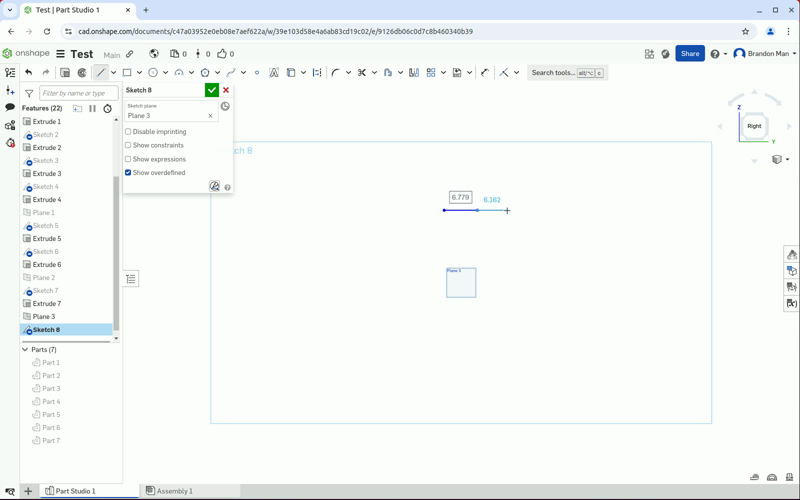
mouse_move(460, 182)
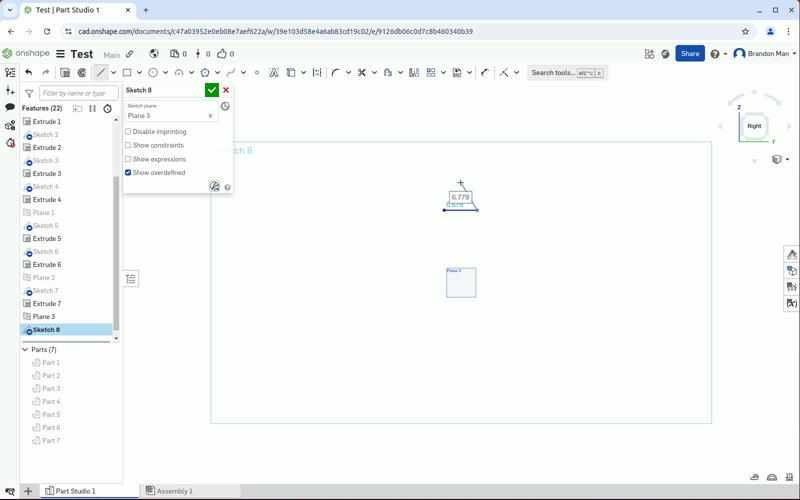
click(460, 182)
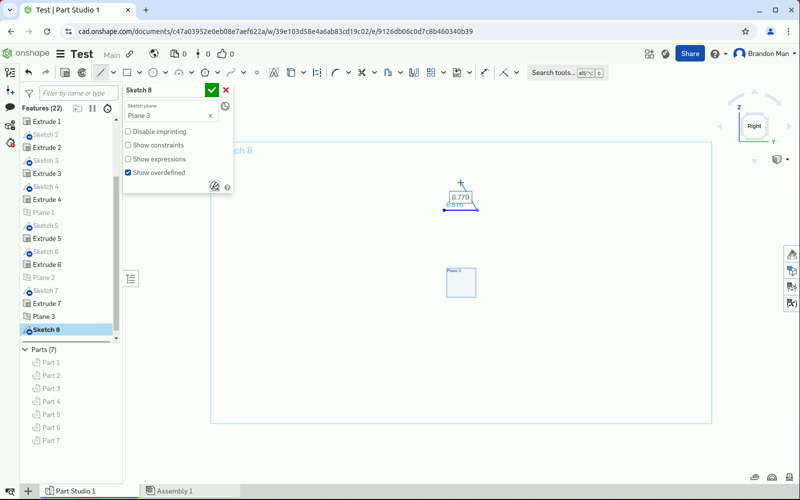
key_up(shift)
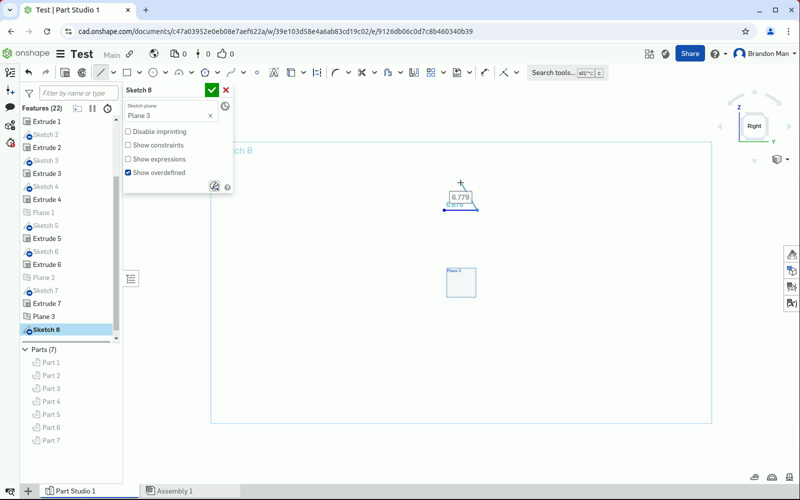
mouse_move(490, 182)
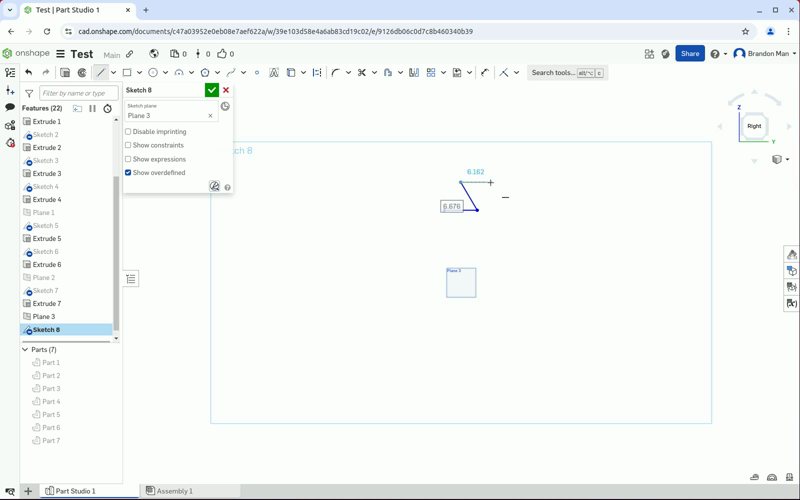
key_down(shift)
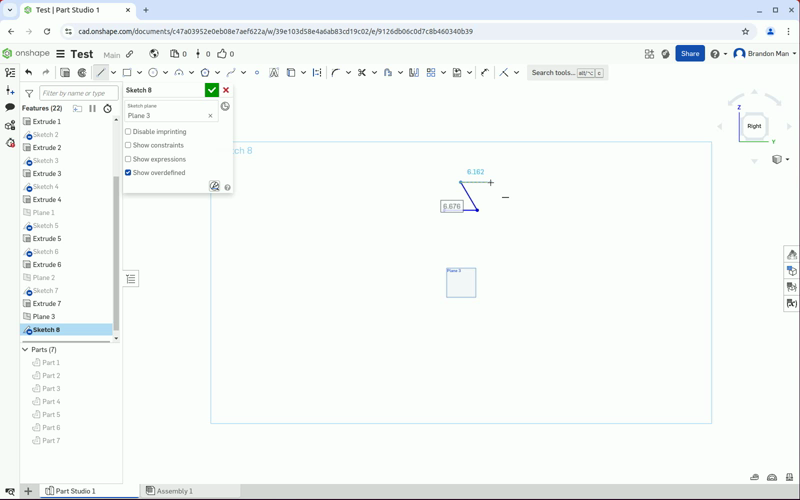
mouse_move(444, 210)
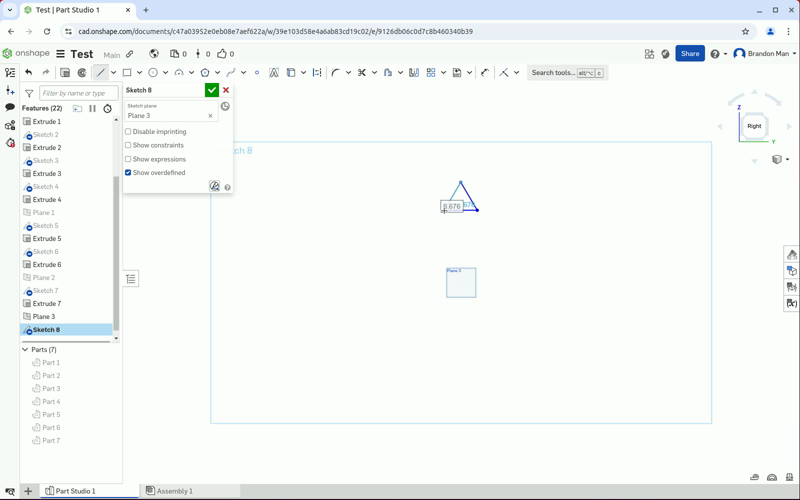
key_up(shift)
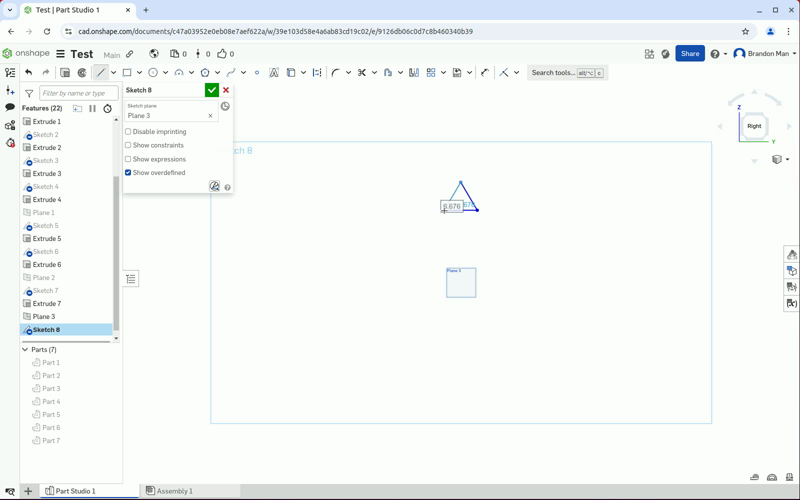
click(444, 210)
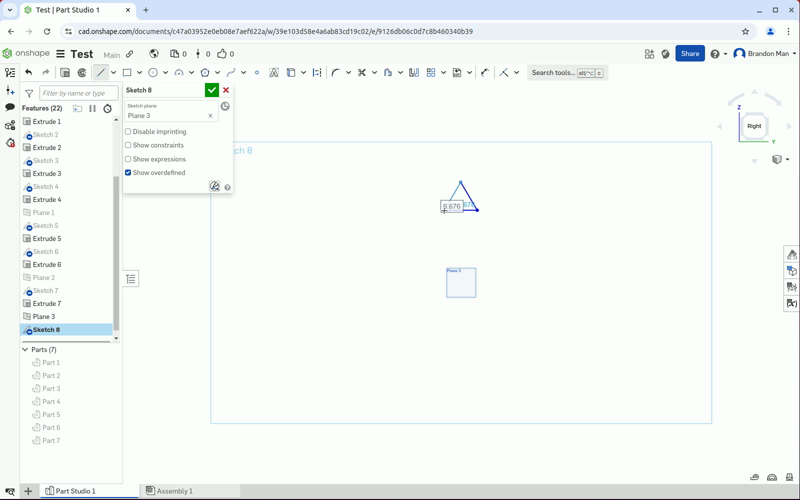
key(esc)
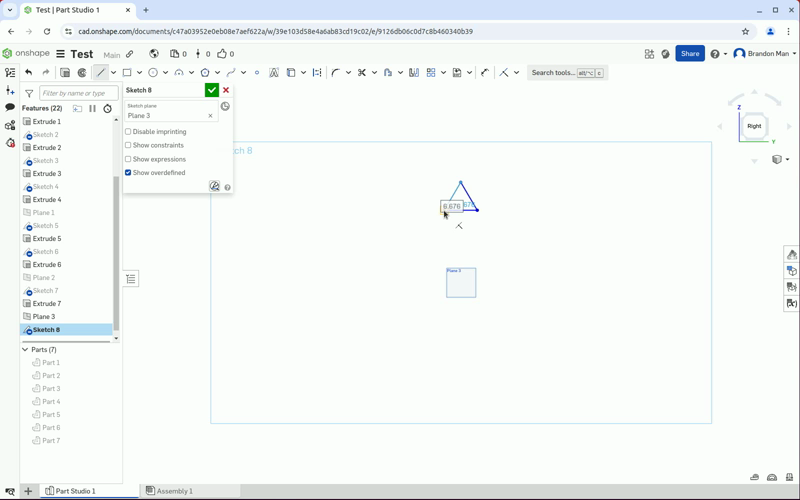
mouse_move(455, 208)
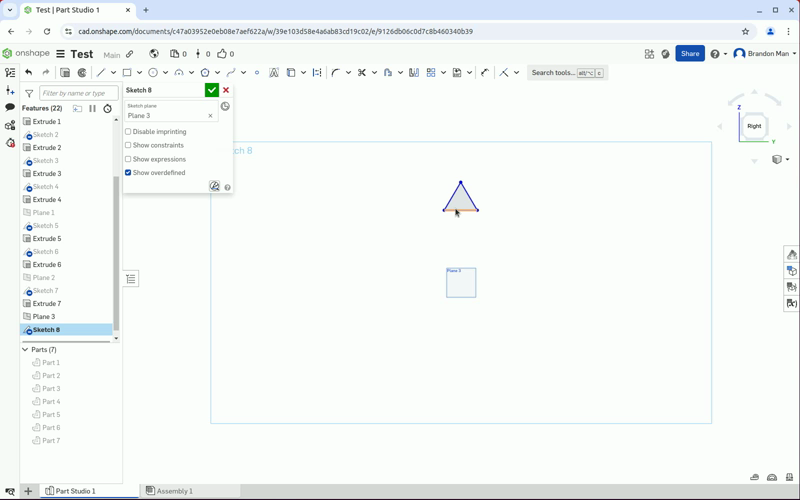
scroll(6)
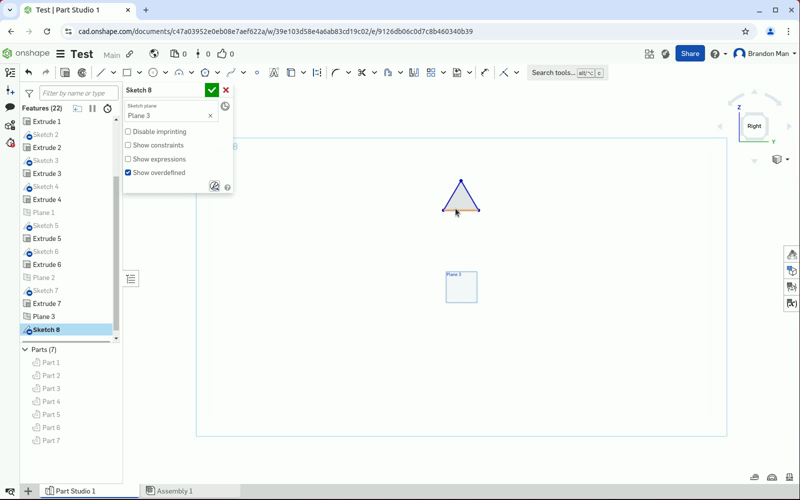
scroll(6)
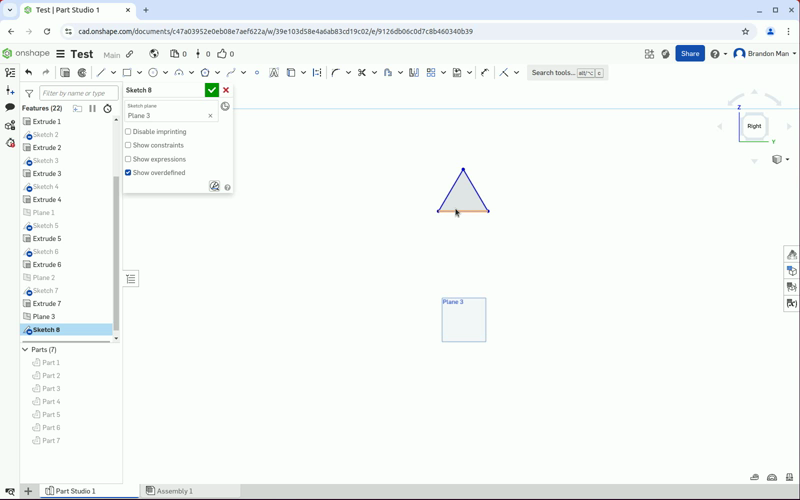
scroll(6)
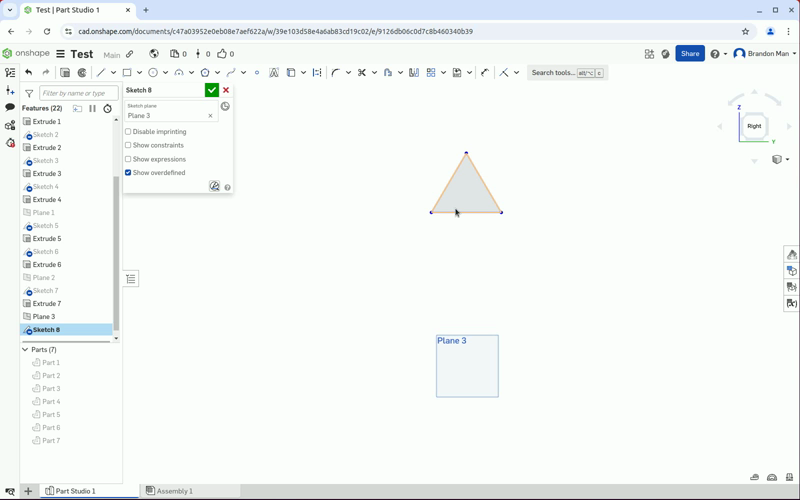
scroll(6)
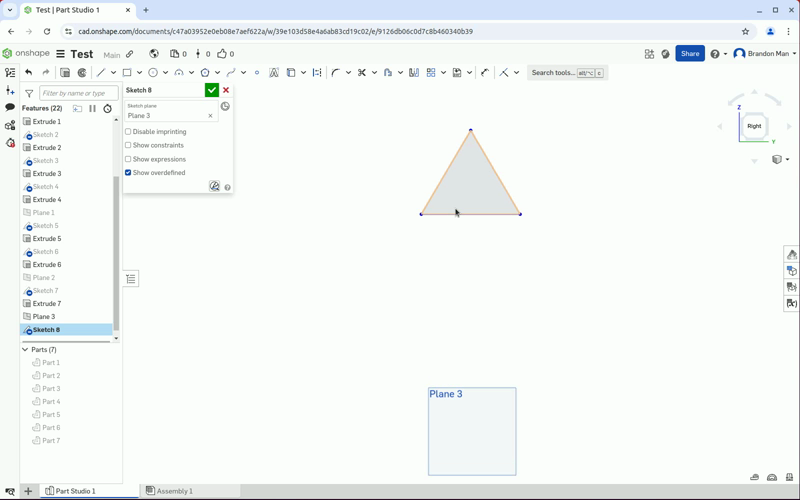
scroll(6)
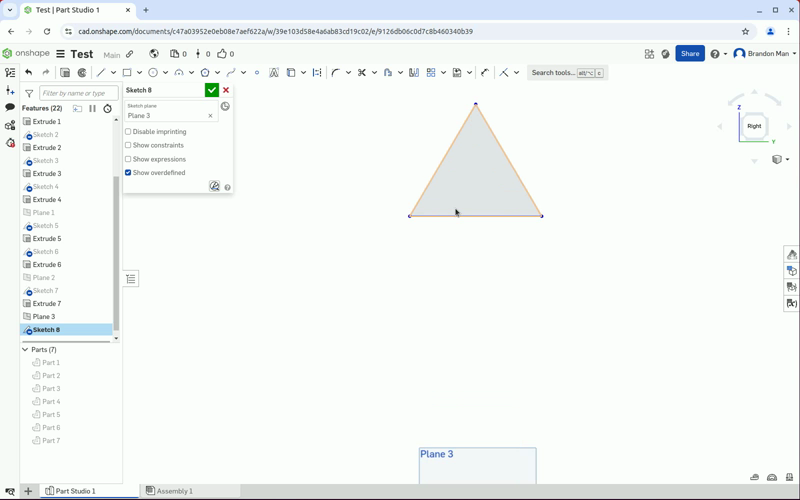
scroll(6)
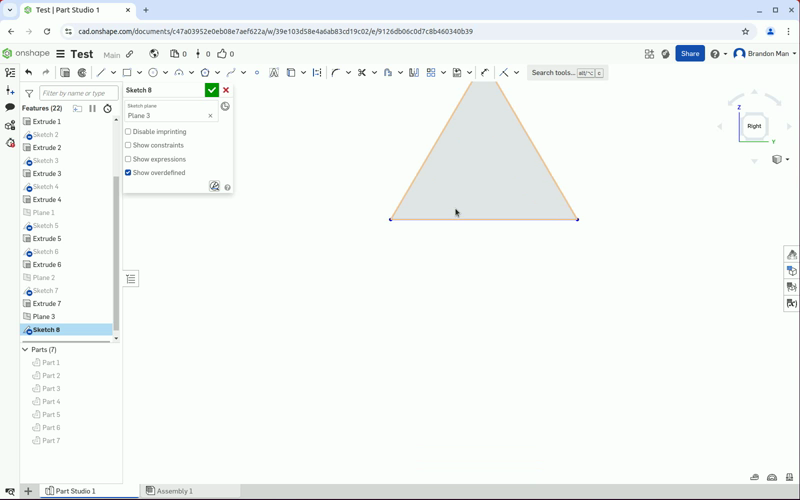
scroll(6)
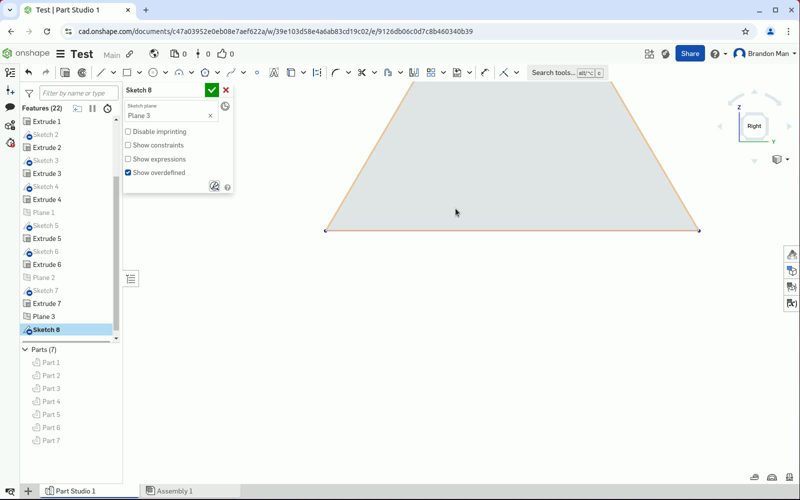
click(455, 208)
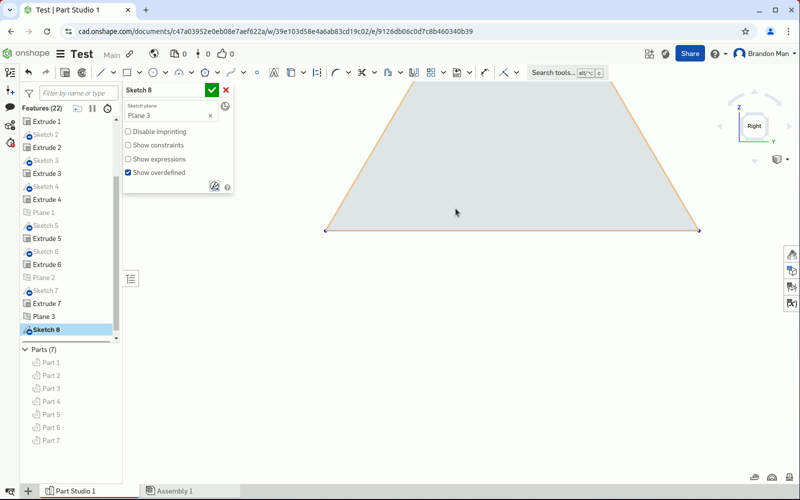
scroll(-6)
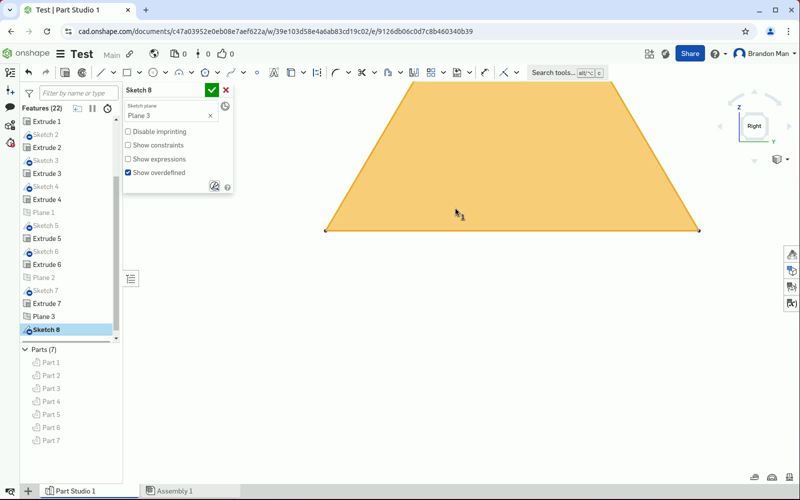
scroll(-6)
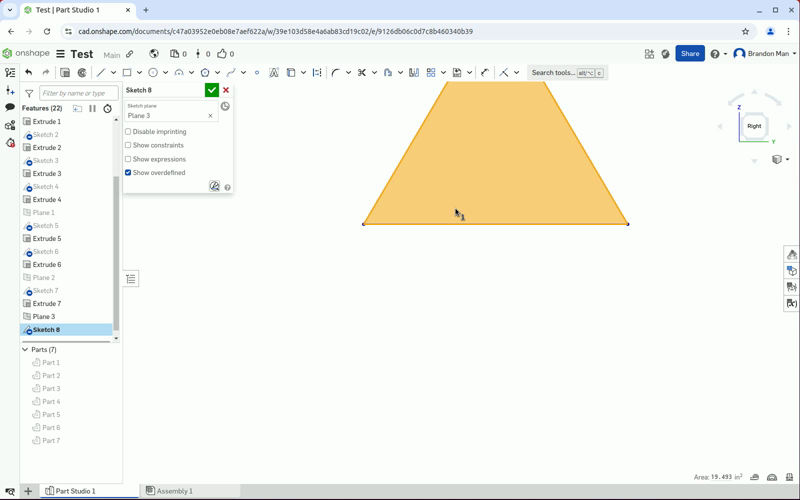
scroll(-6)
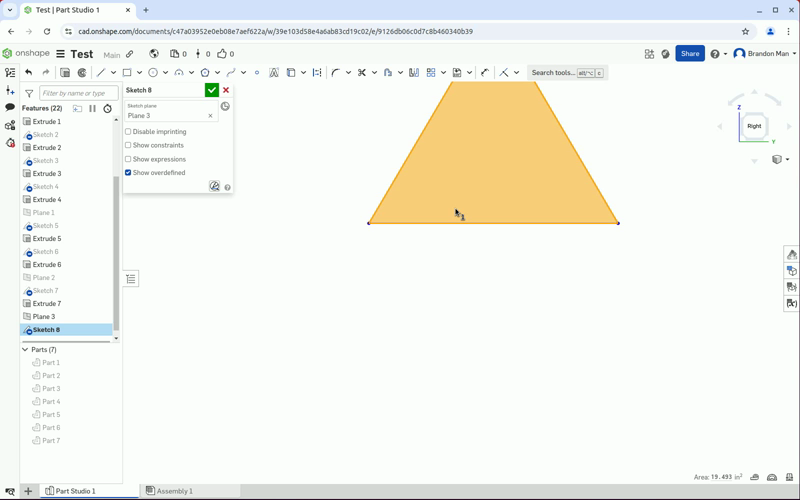
scroll(-6)
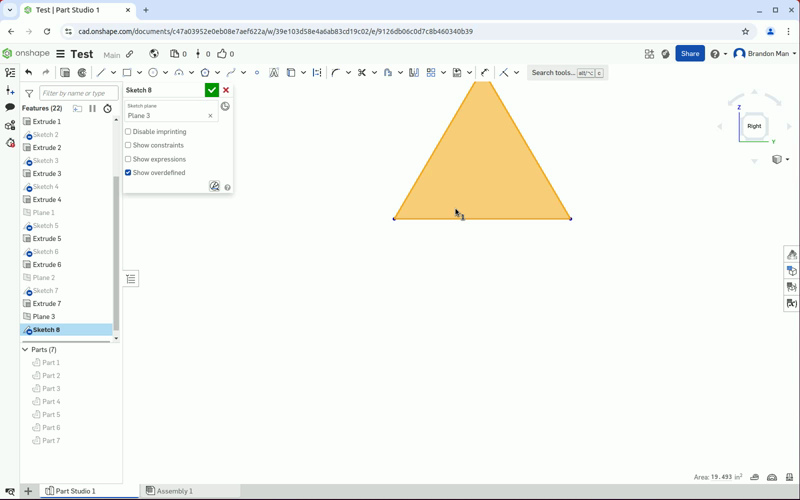
scroll(-6)
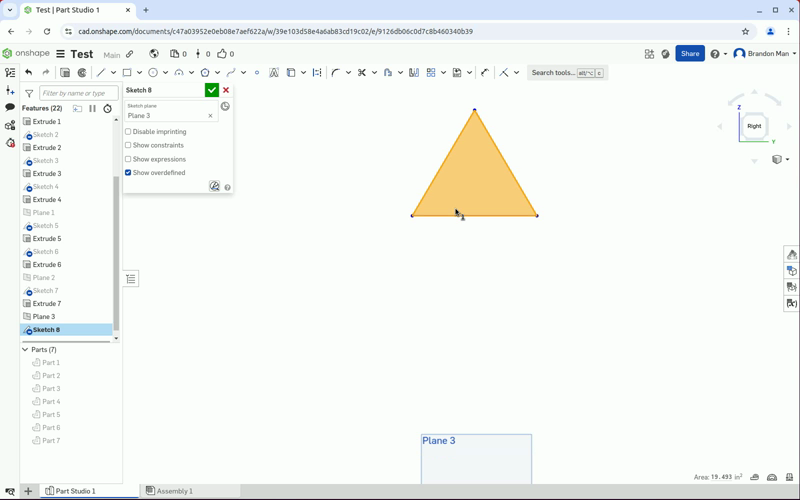
scroll(-6)
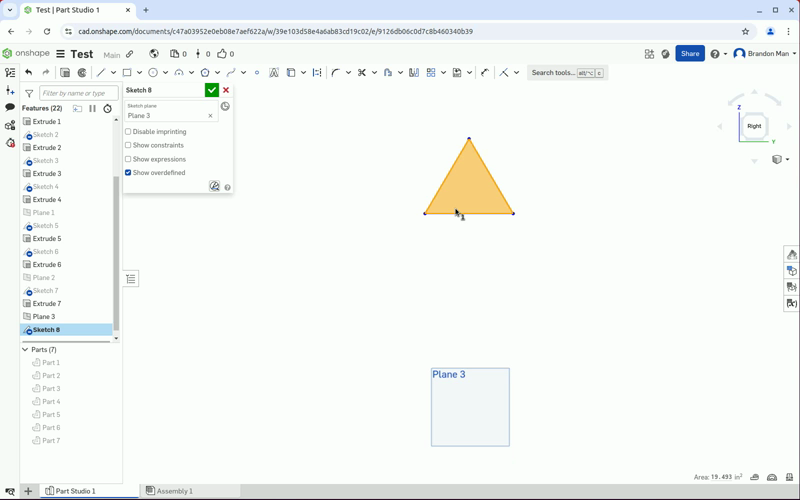
scroll(-6)
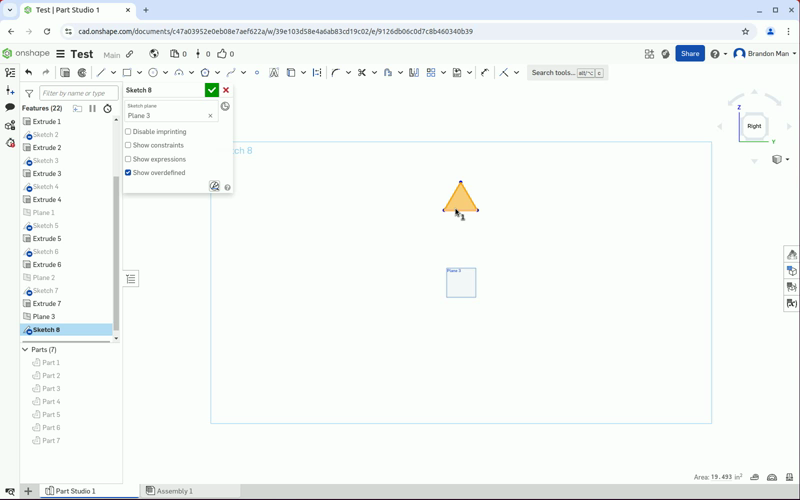
mouse_move(73, 352)
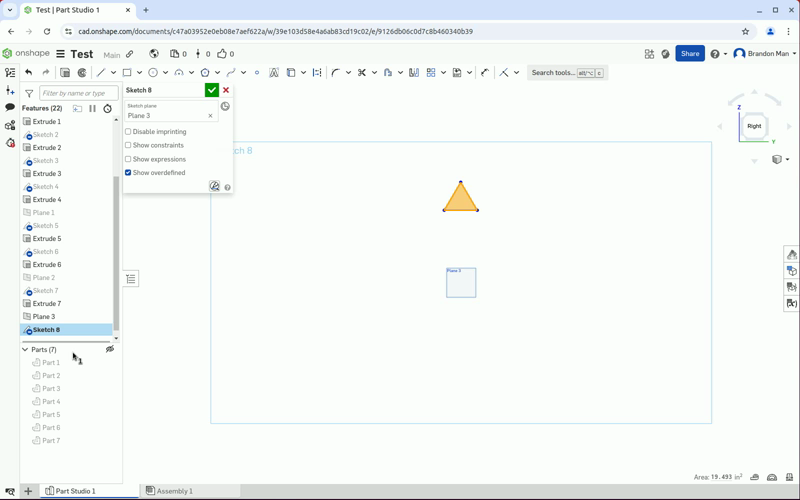
key(shift+y)
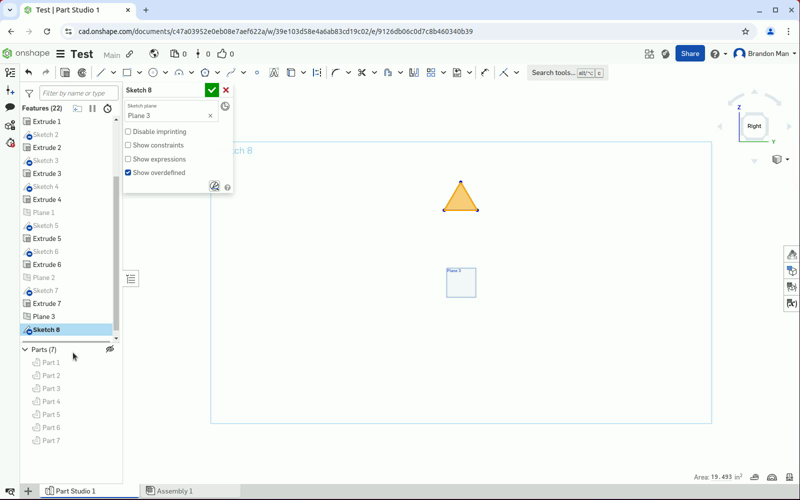
key(shift+e)
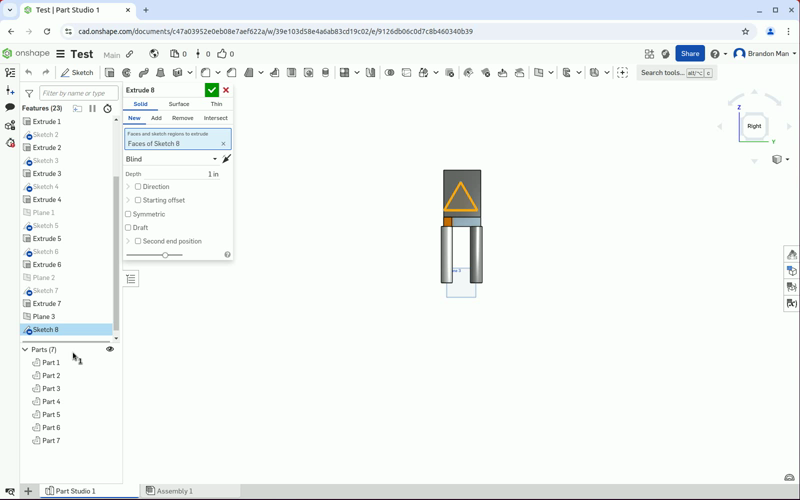
mouse_move(143, 106)
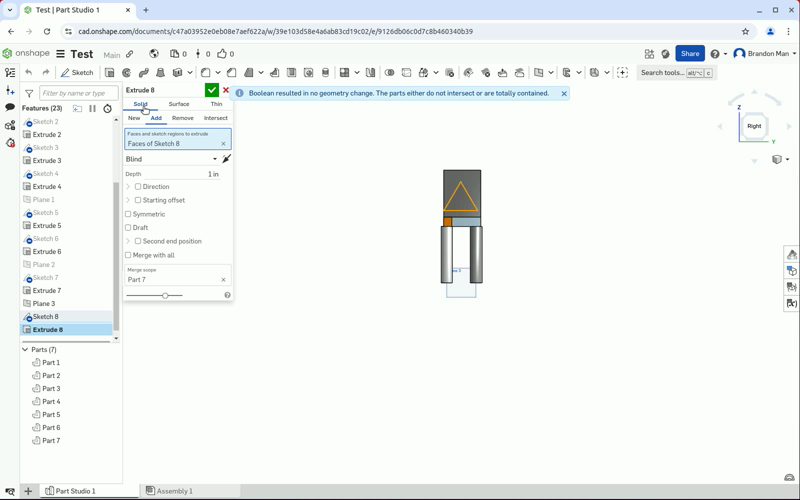
click(143, 106)
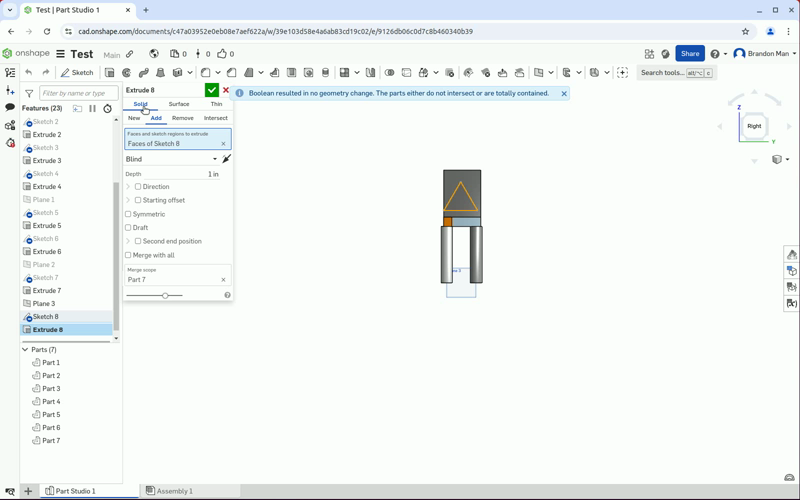
mouse_move(186, 120)
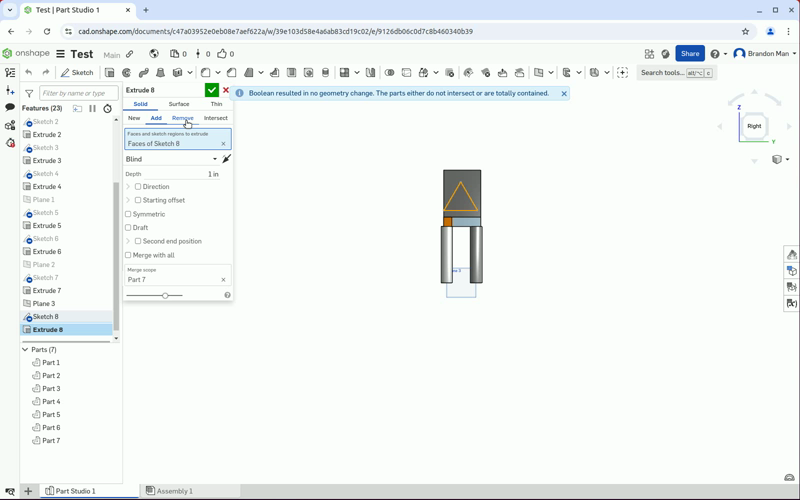
click(186, 120)
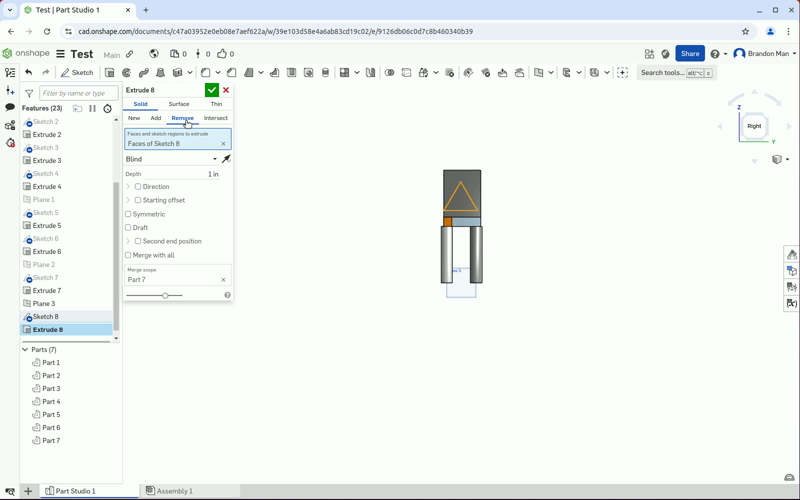
key(tab, 4)
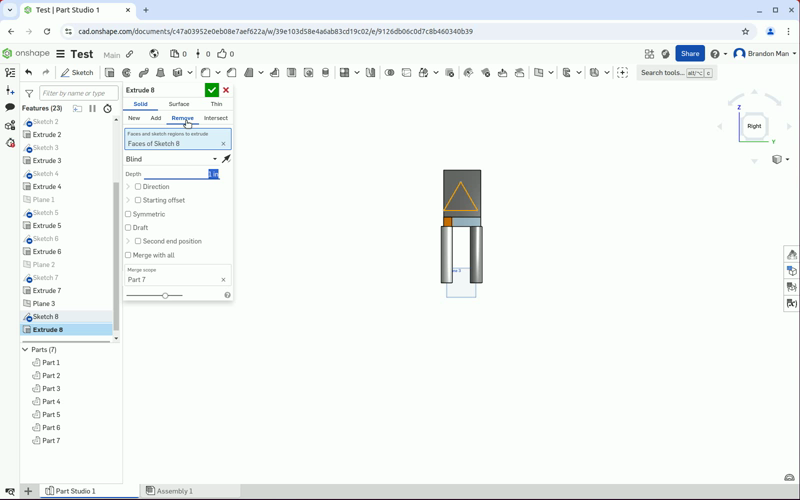
text(5.777)
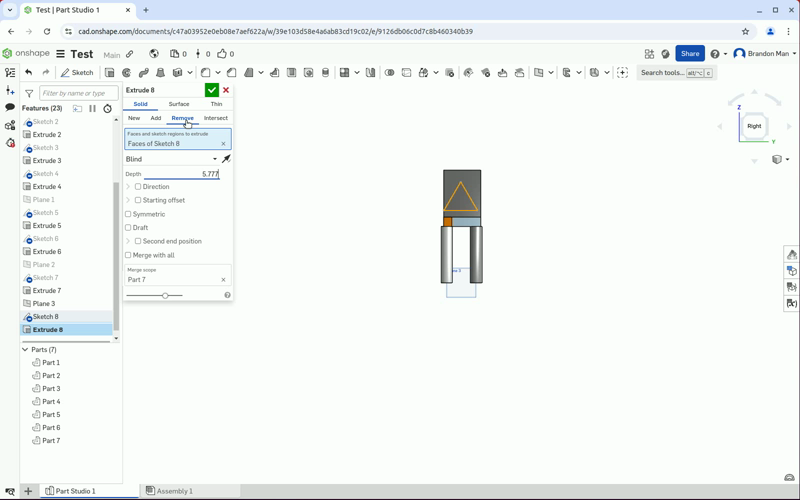
key(tab, 6)
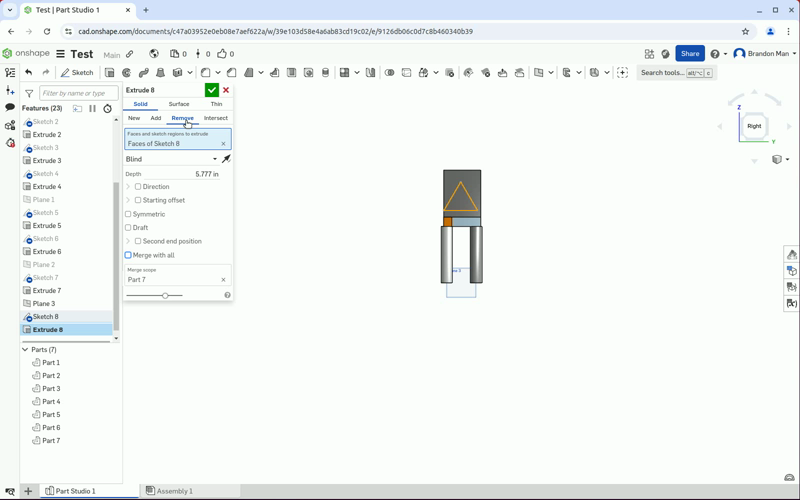
key(space)
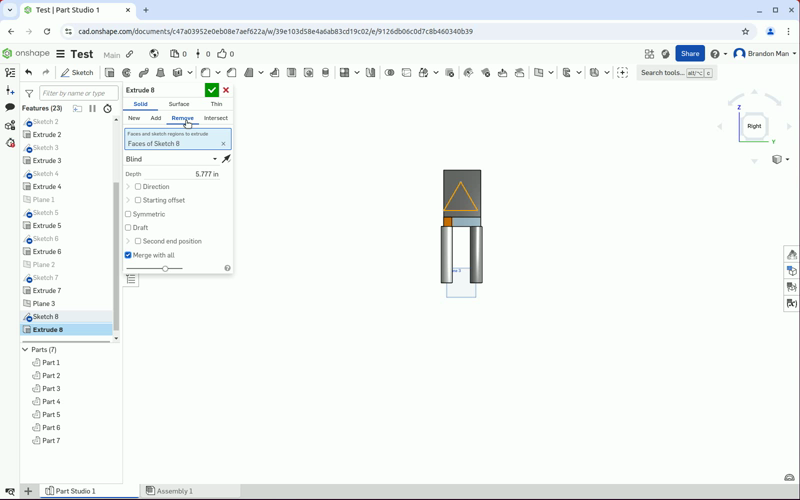
key(enter)
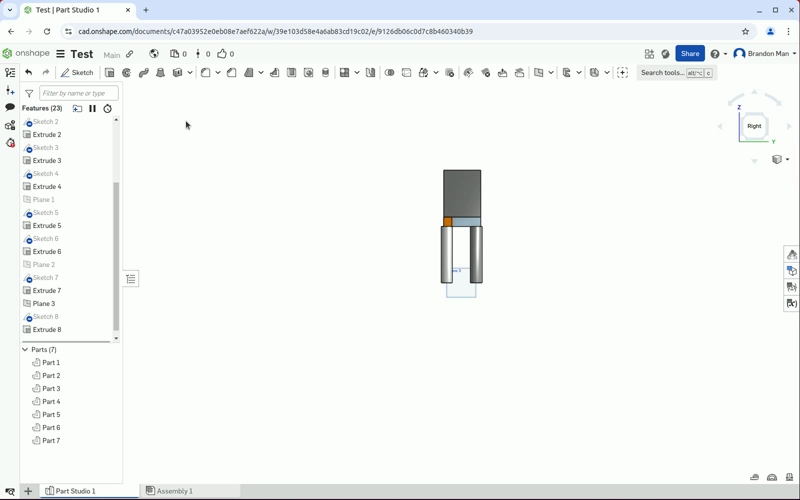
key(shift+h)
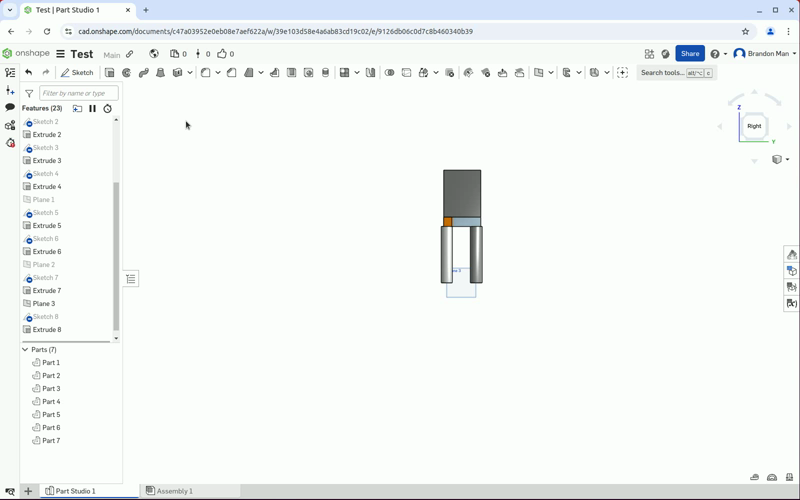
key(shift+h)
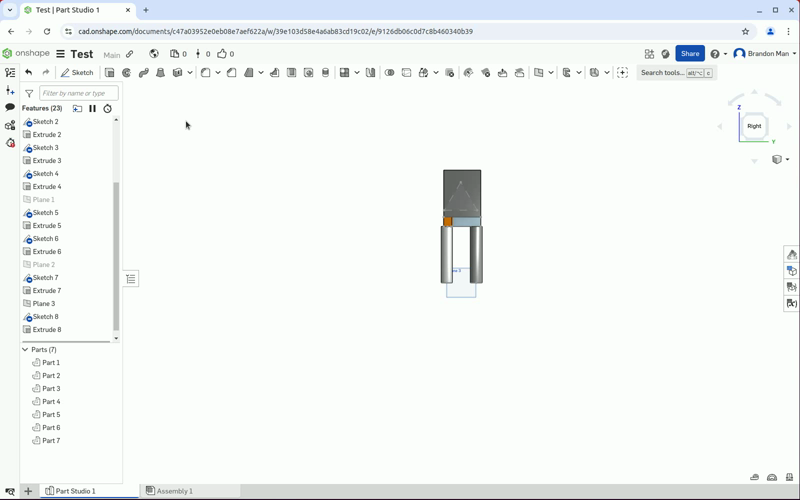
key(shift+7)
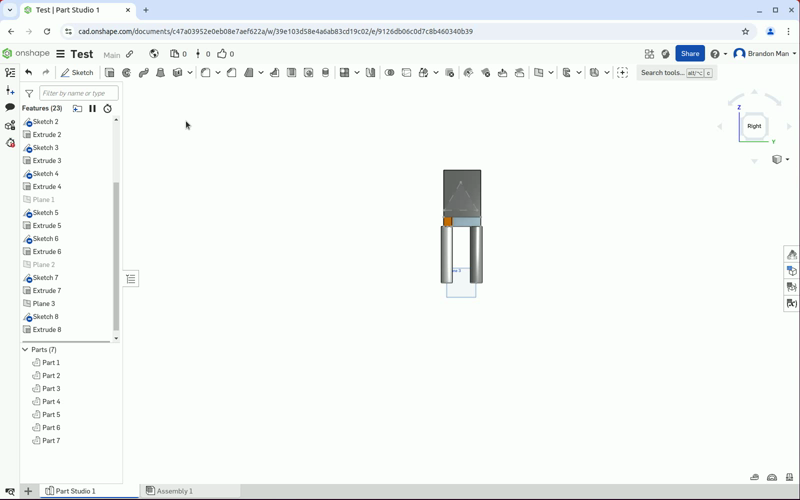
key(right, 2)
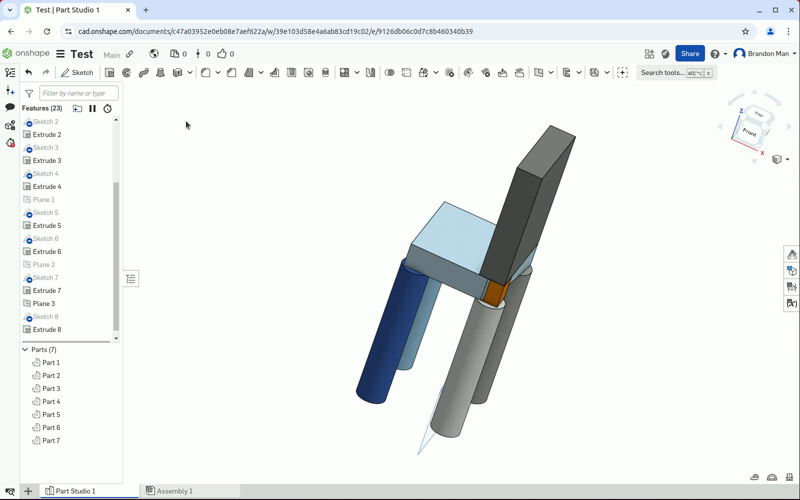
key(down, 2)
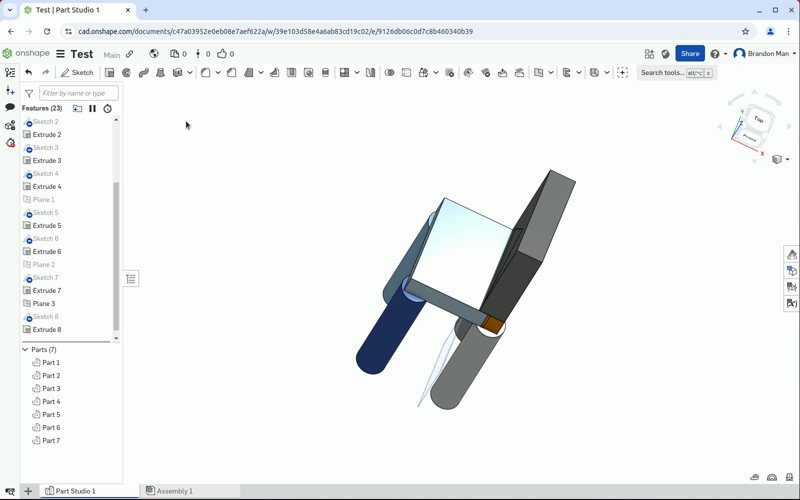
key(up, 2)
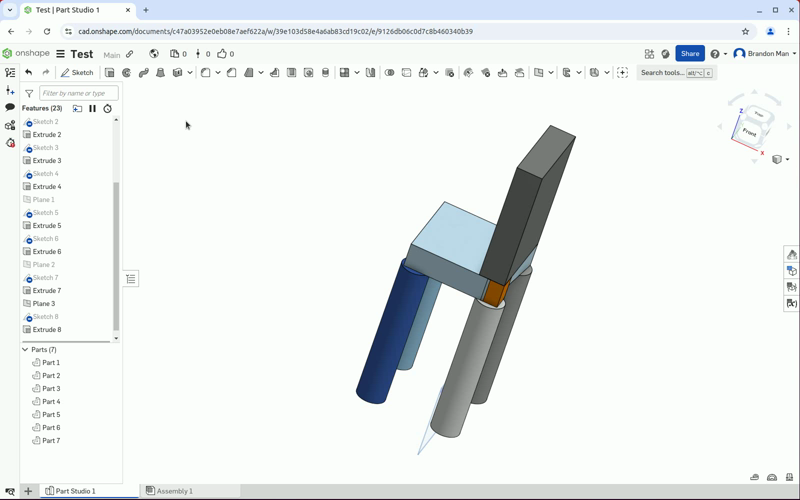
key(left, 2)
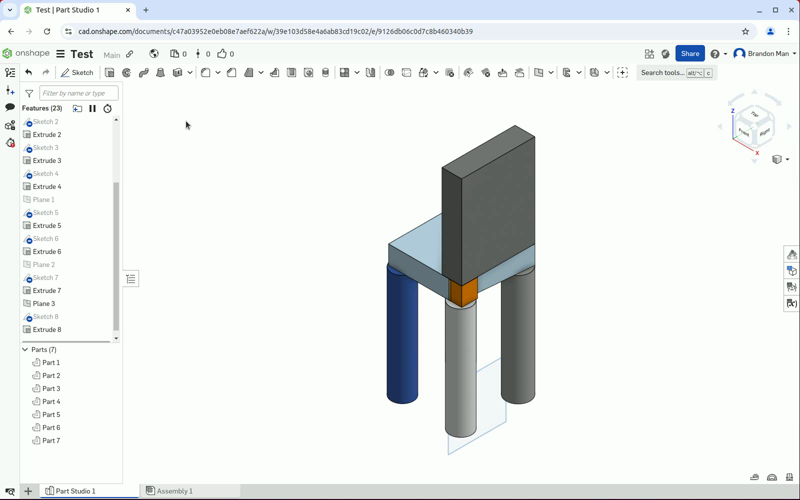
mouse_move(69, 98)
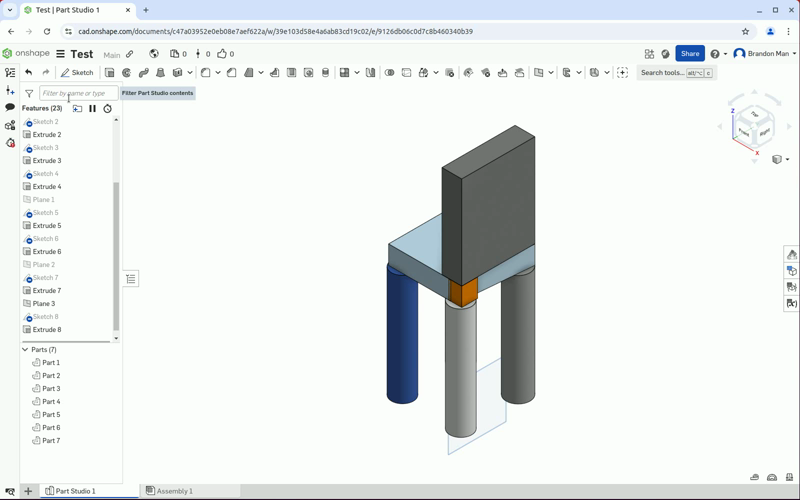
click(69, 98)